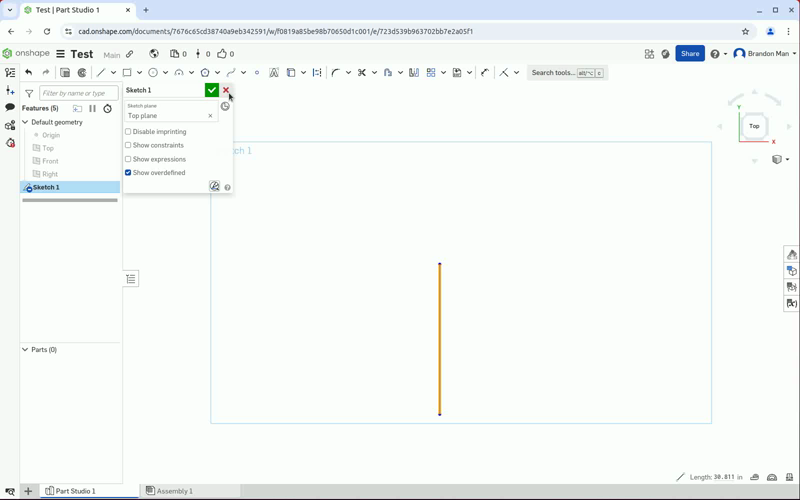
key(shift+h)
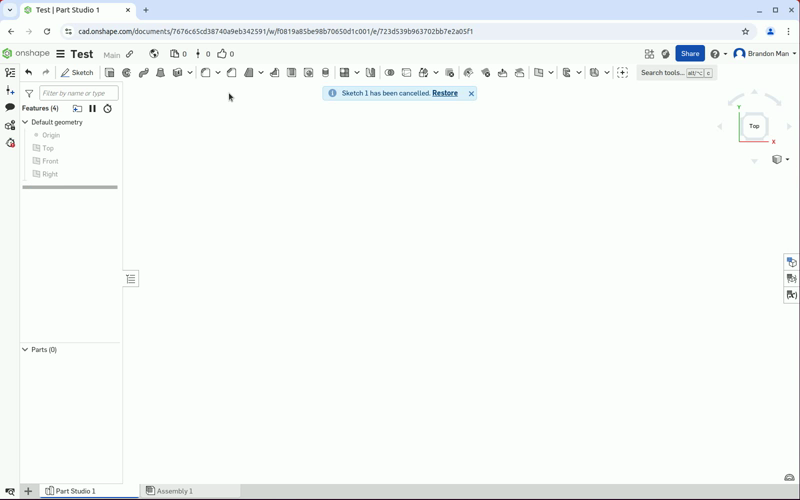
mouse_move(73, 352)
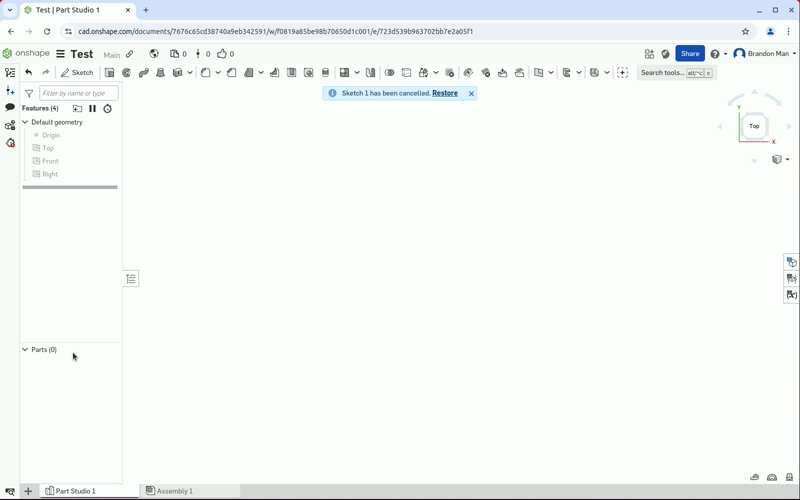
key(y)
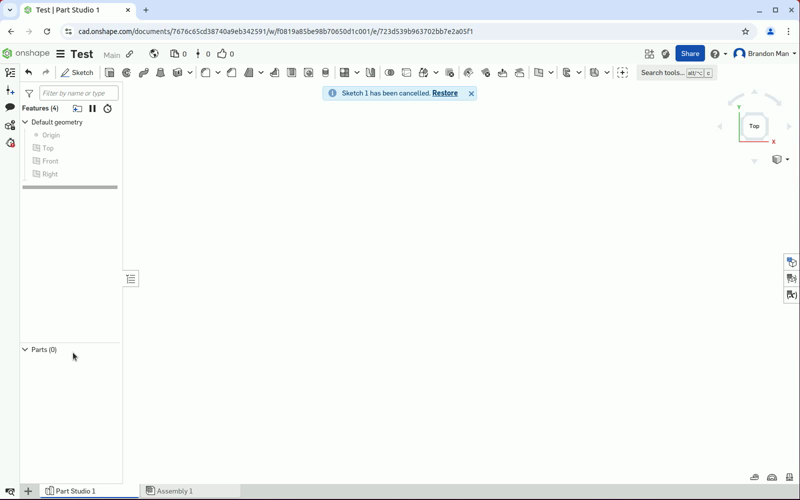
key(shift+p)
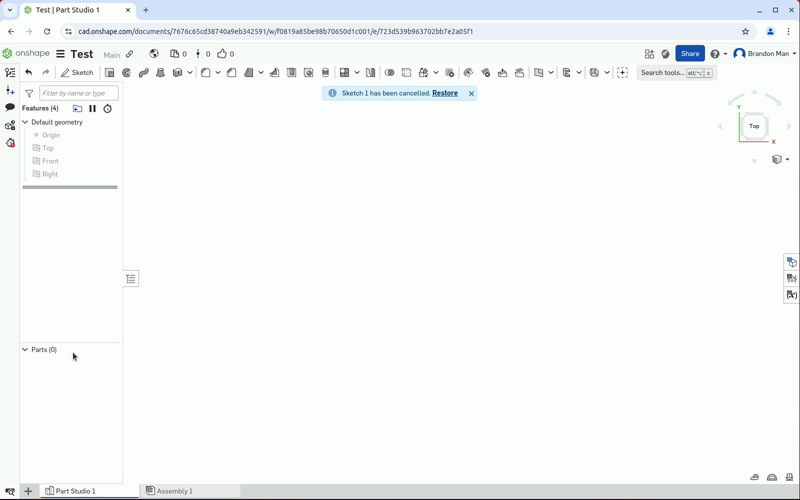
key(space)
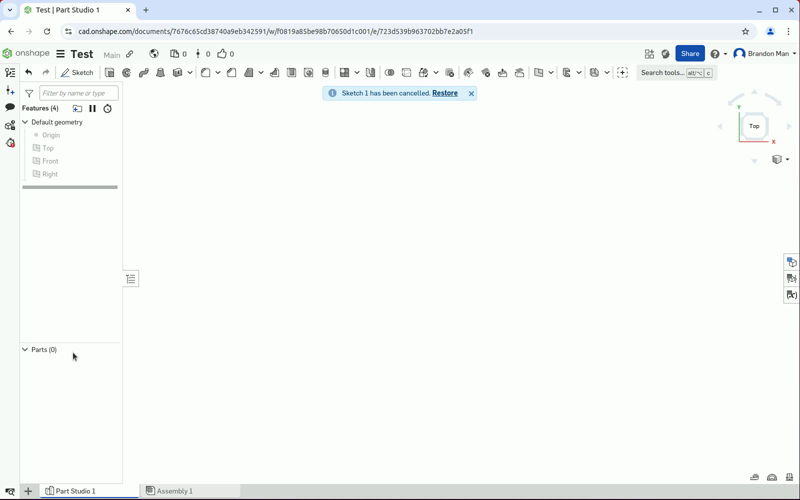
key_down(shift)
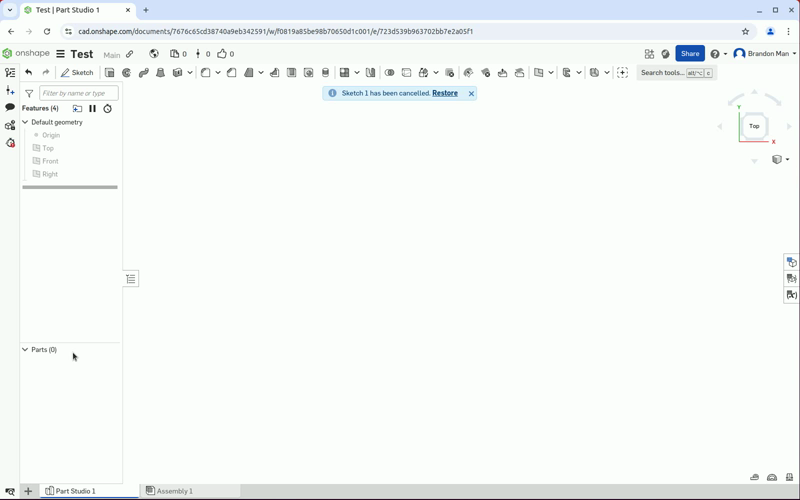
key(up)
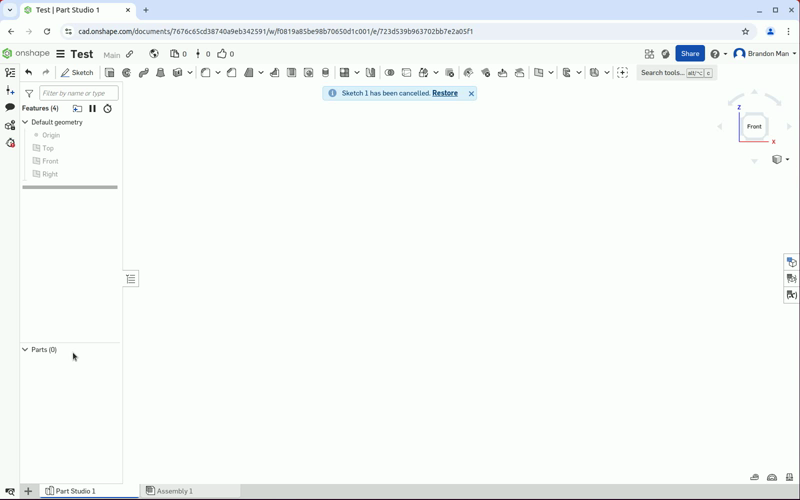
key_up(shift)
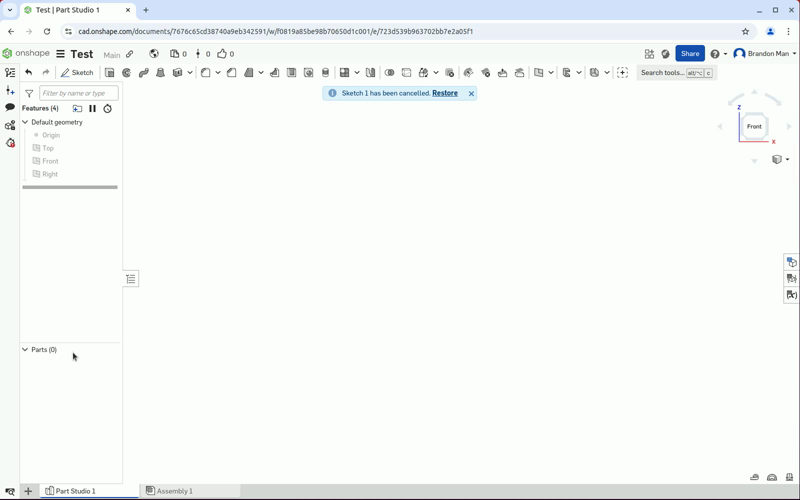
mouse_move(73, 352)
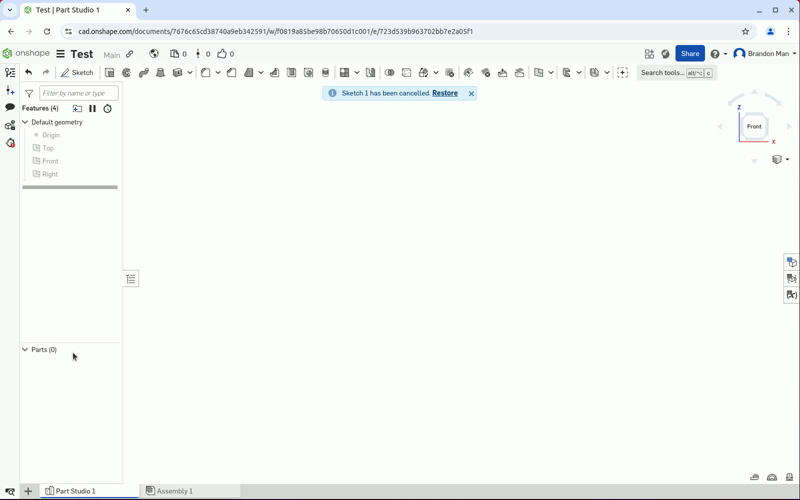
key(shift+y)
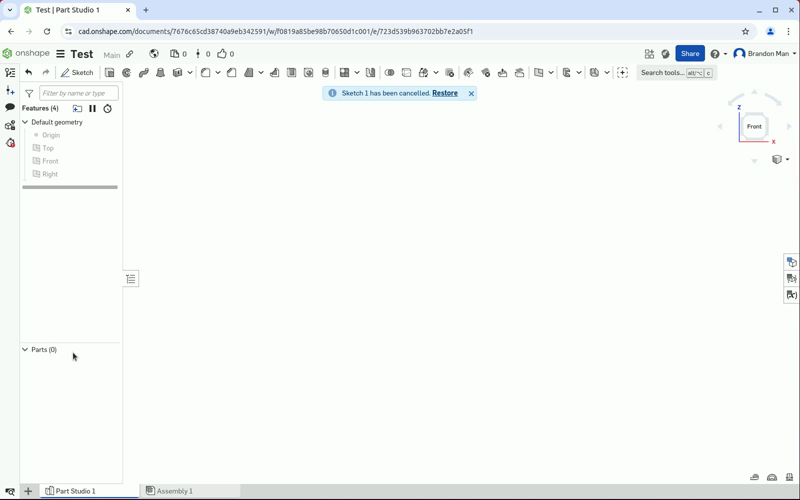
key(shift+s)
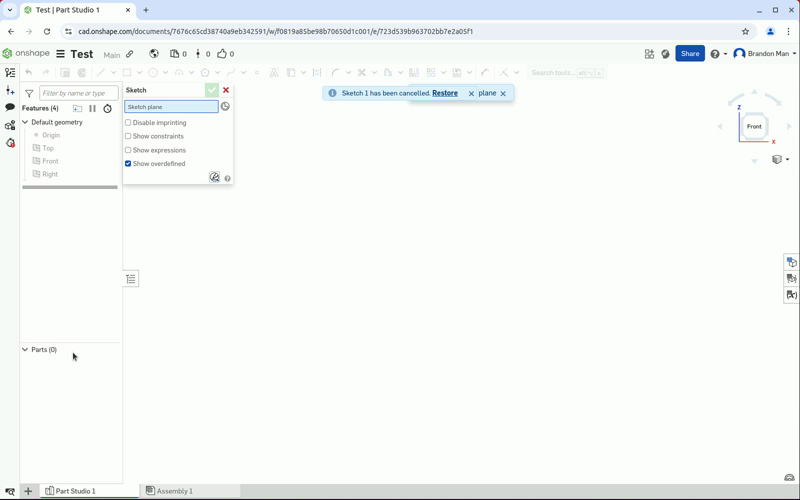
mouse_move(73, 163)
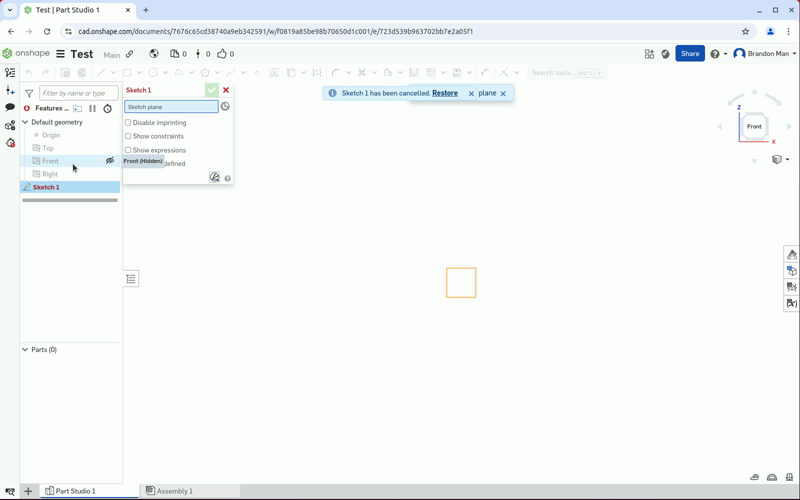
click(73, 163)
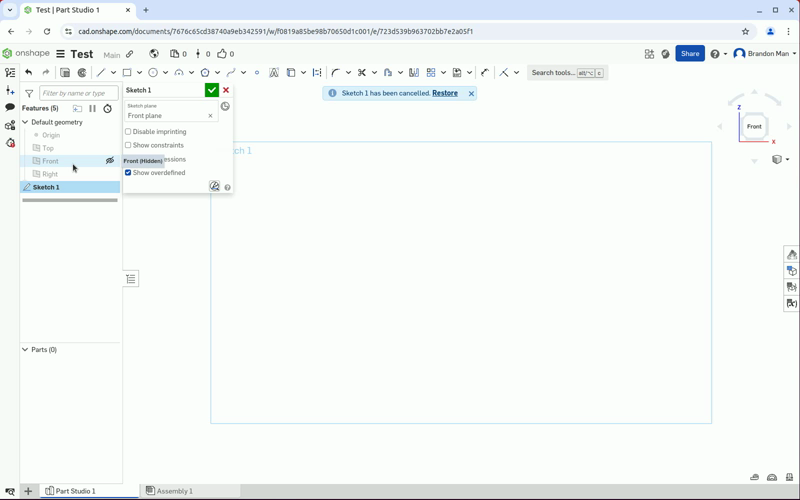
mouse_move(73, 352)
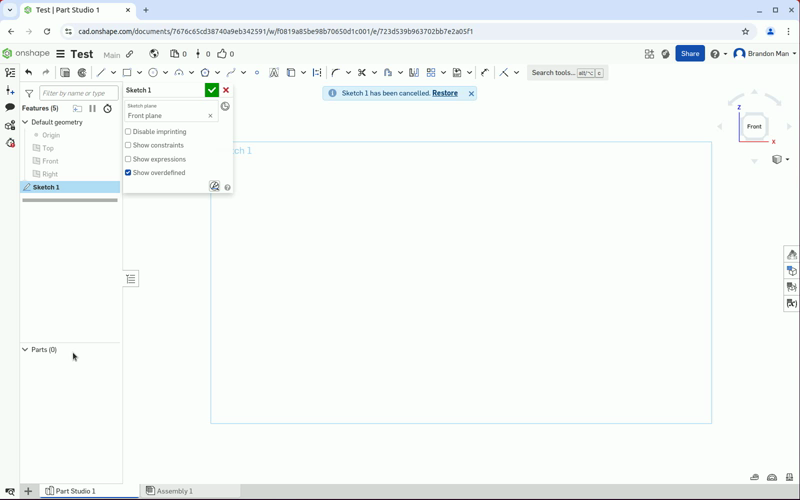
key(y)
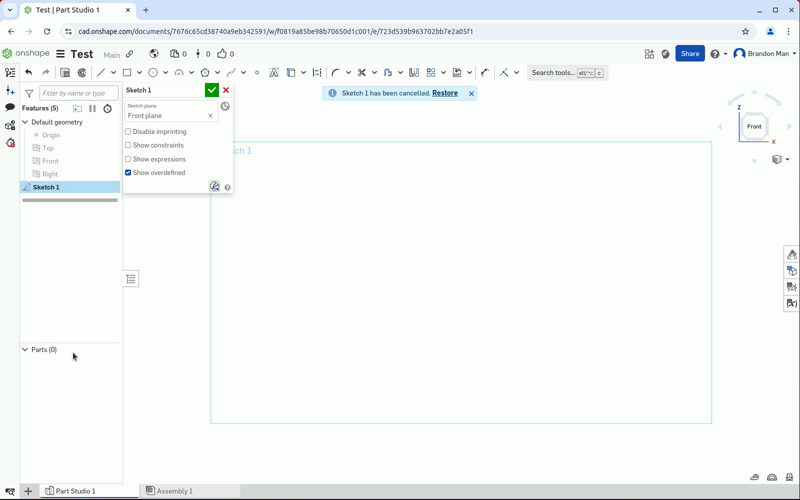
key(l)
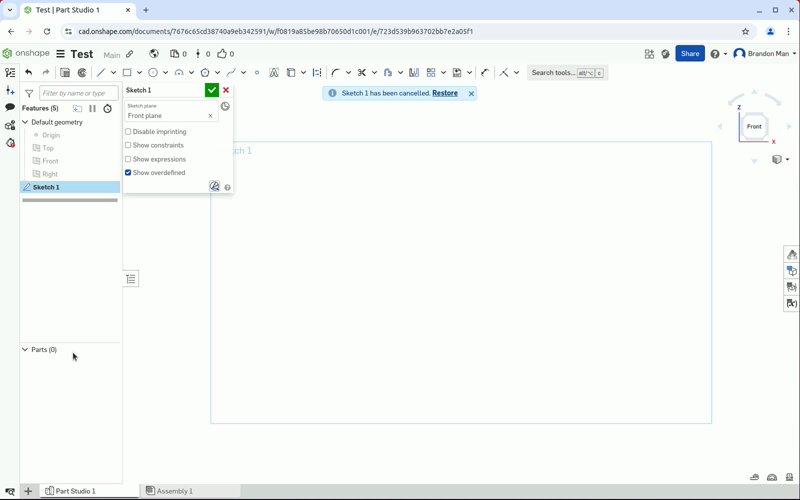
key_down(shift)
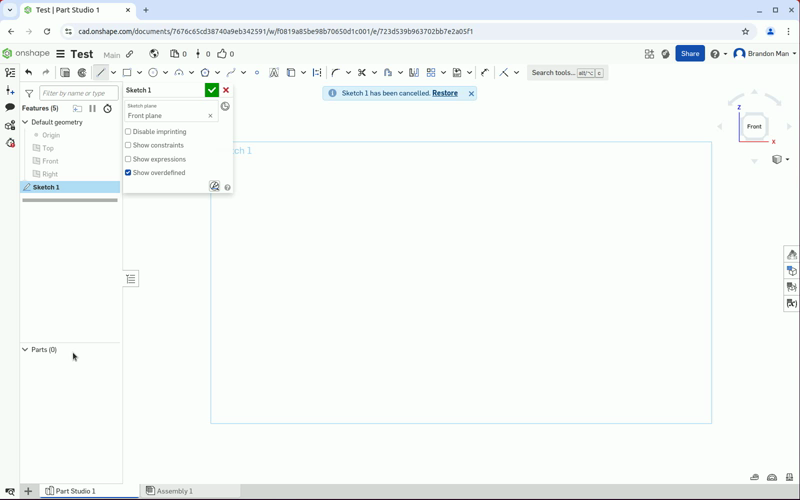
mouse_move(396, 312)
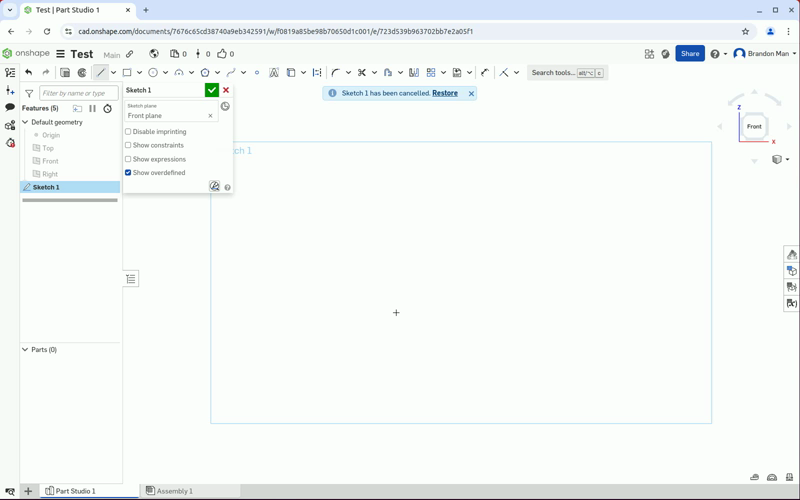
click(396, 312)
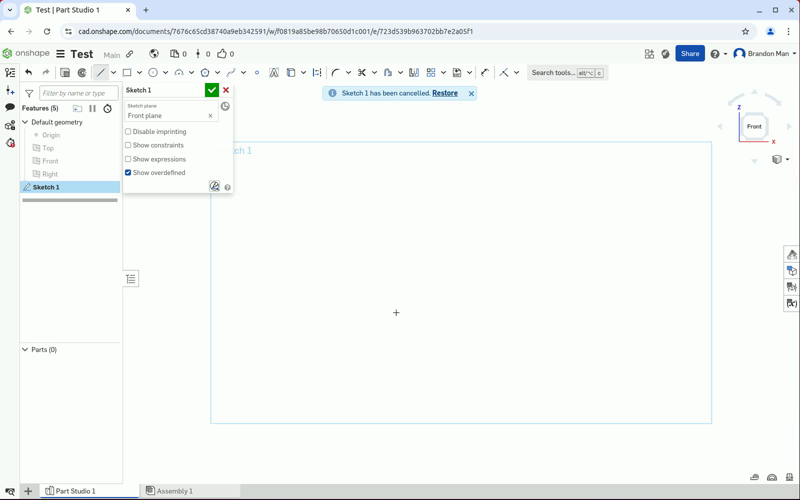
key_up(shift)
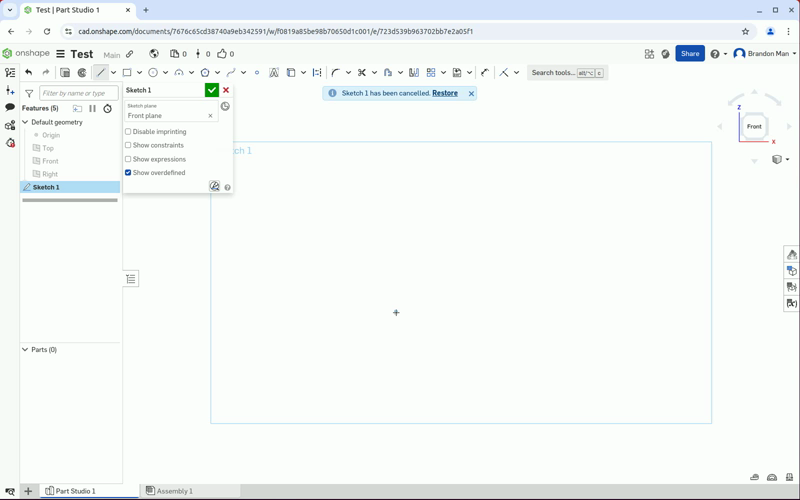
key_down(shift)
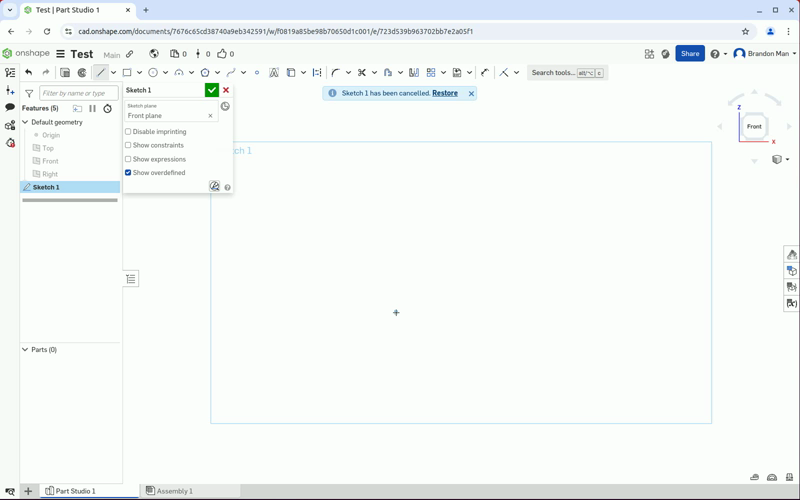
mouse_move(525, 312)
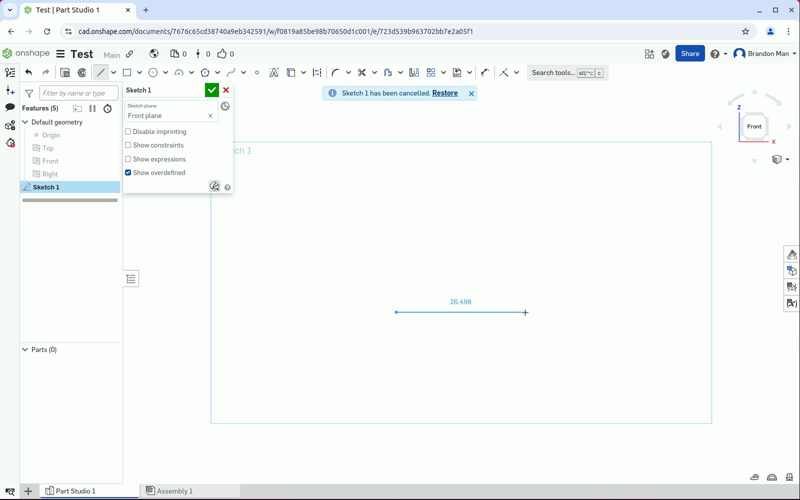
click(525, 312)
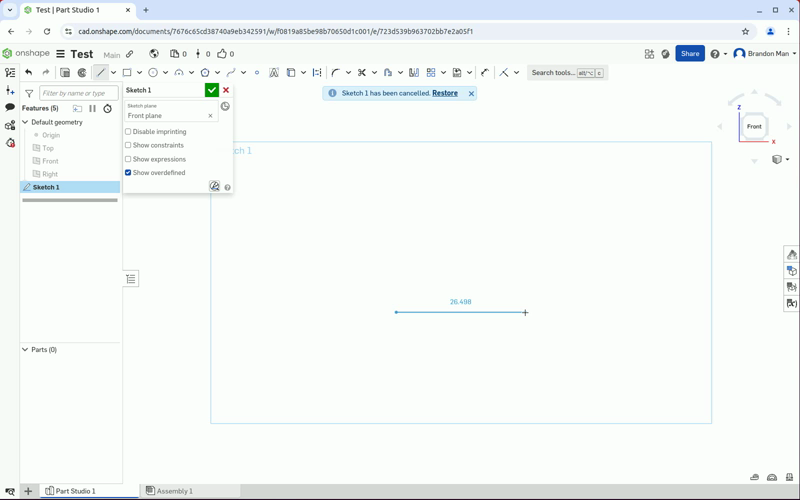
key_up(shift)
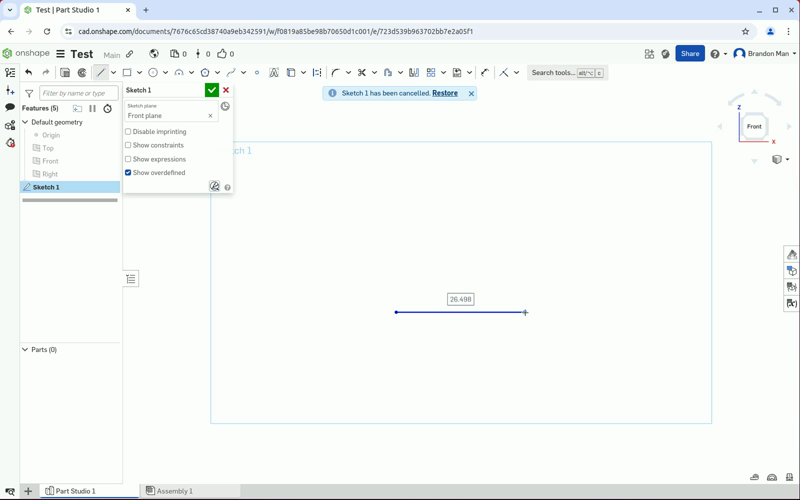
key_down(shift)
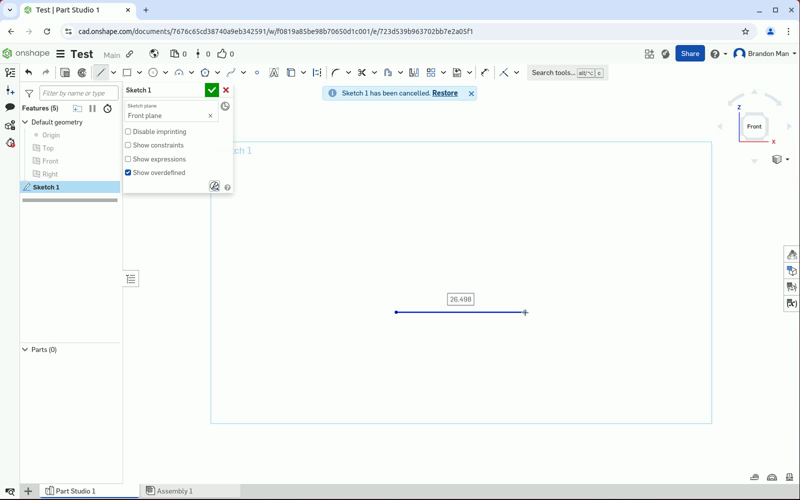
mouse_move(483, 253)
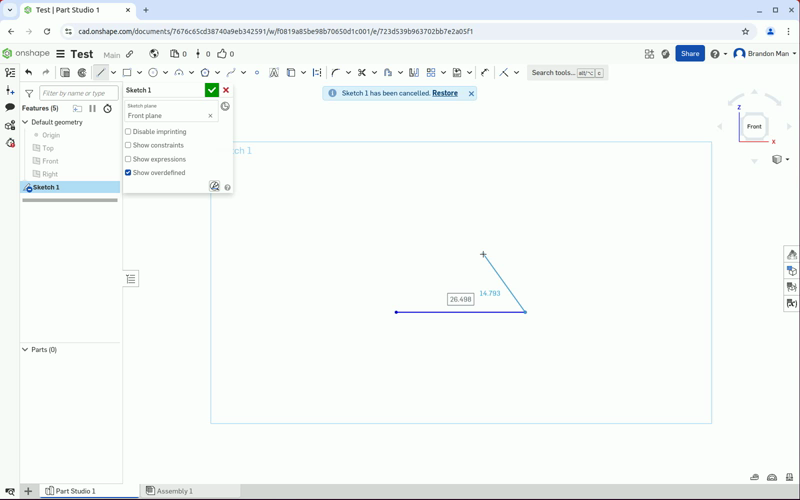
click(483, 253)
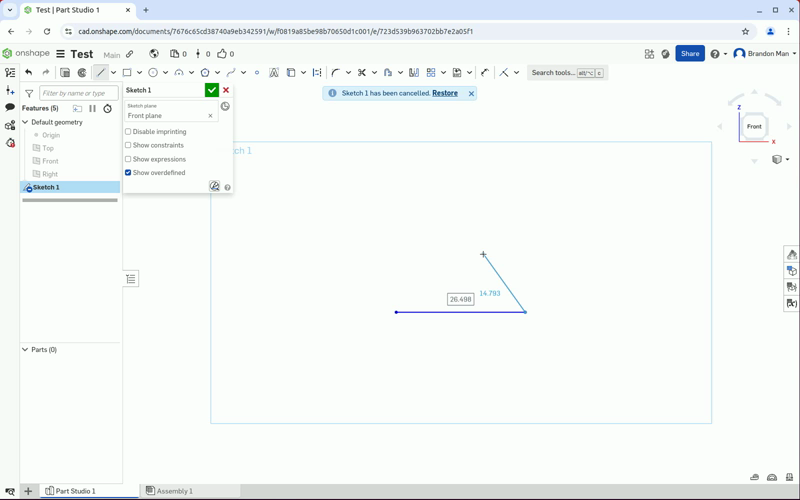
key_up(shift)
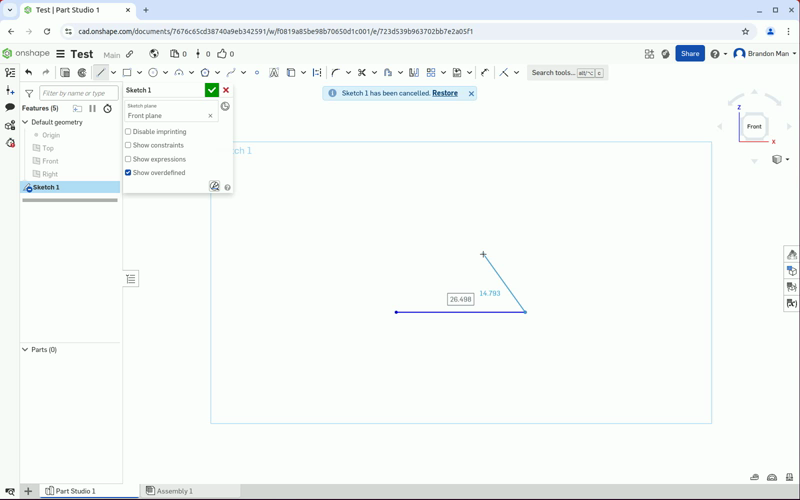
key_down(shift)
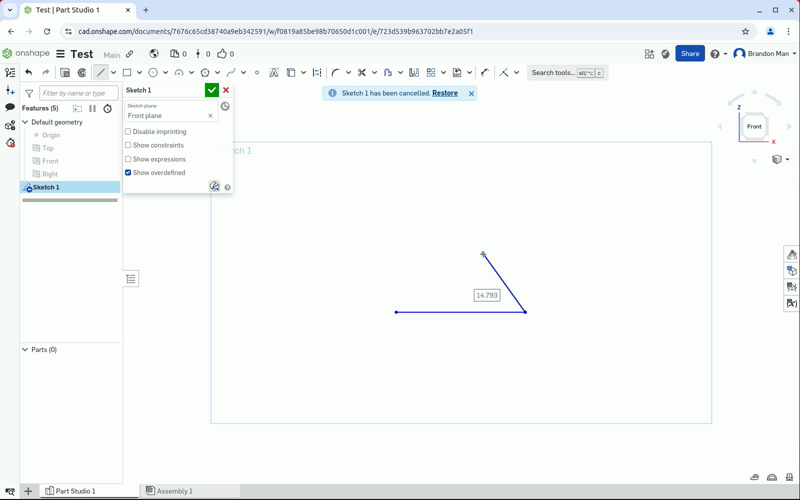
mouse_move(513, 253)
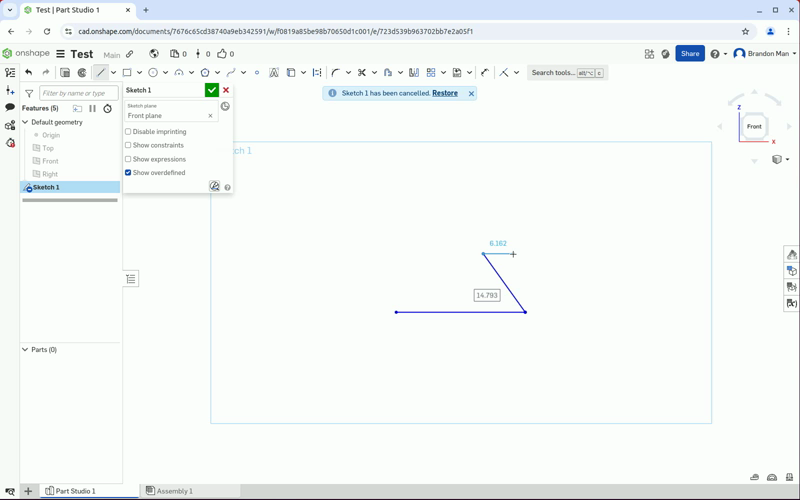
mouse_move(438, 253)
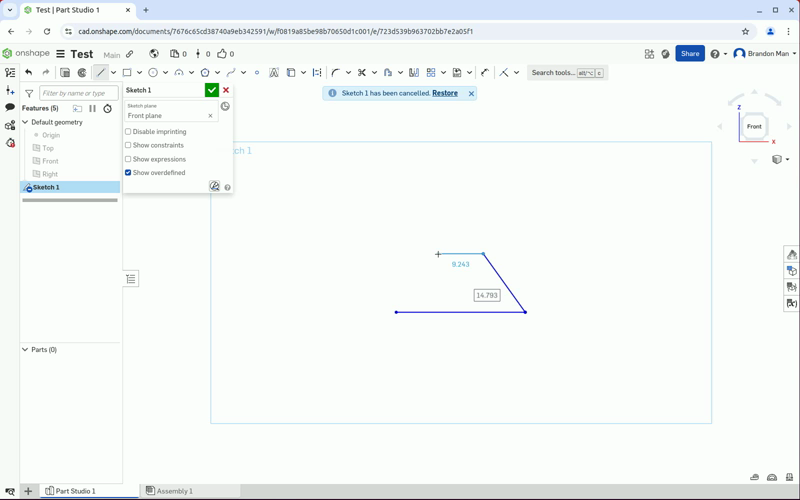
click(438, 253)
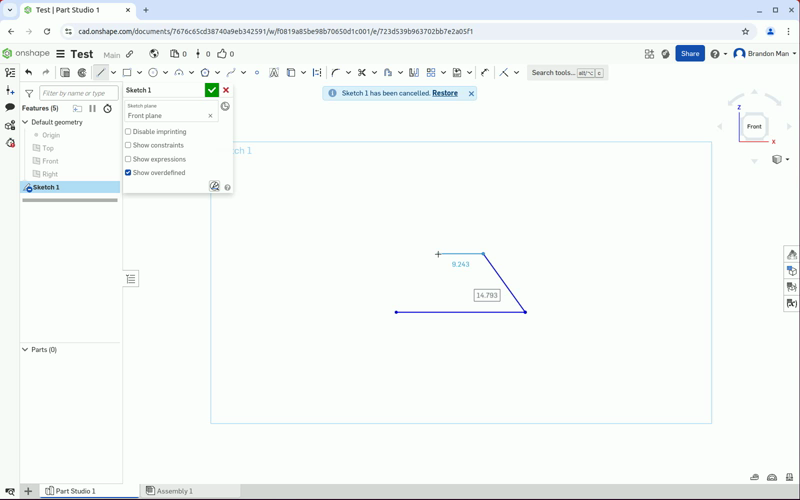
key_up(shift)
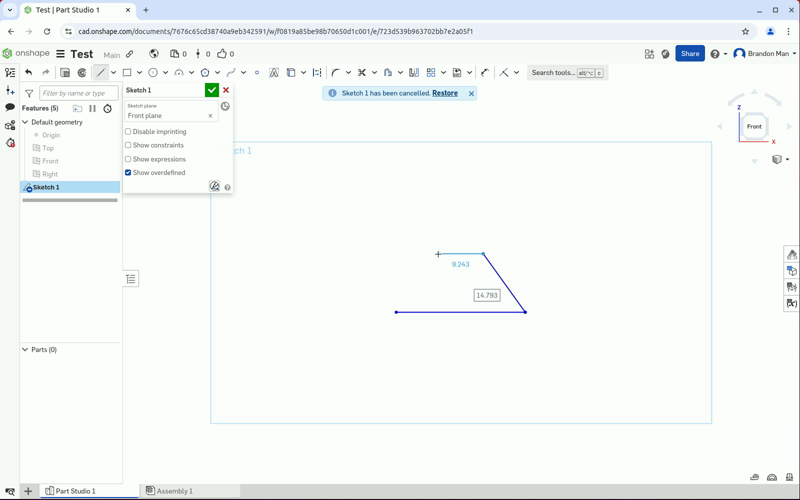
key_down(shift)
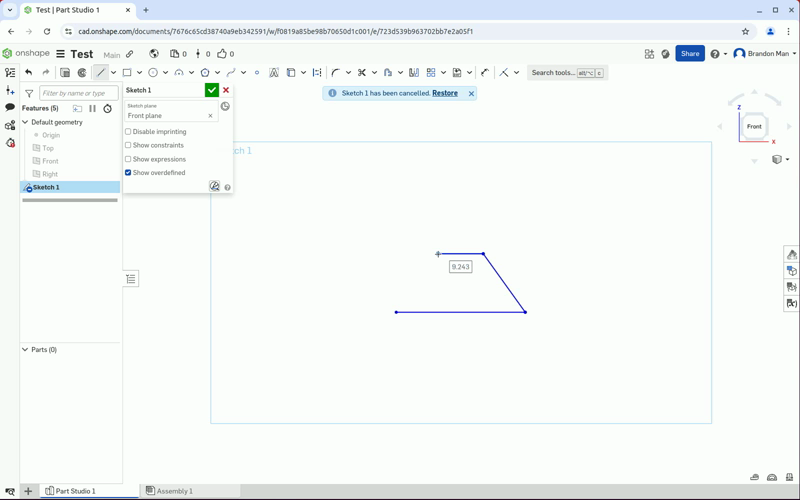
mouse_move(396, 312)
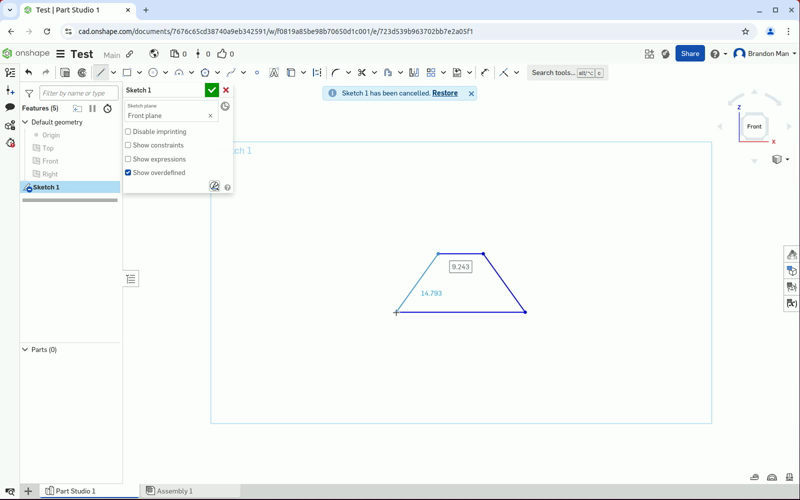
key_up(shift)
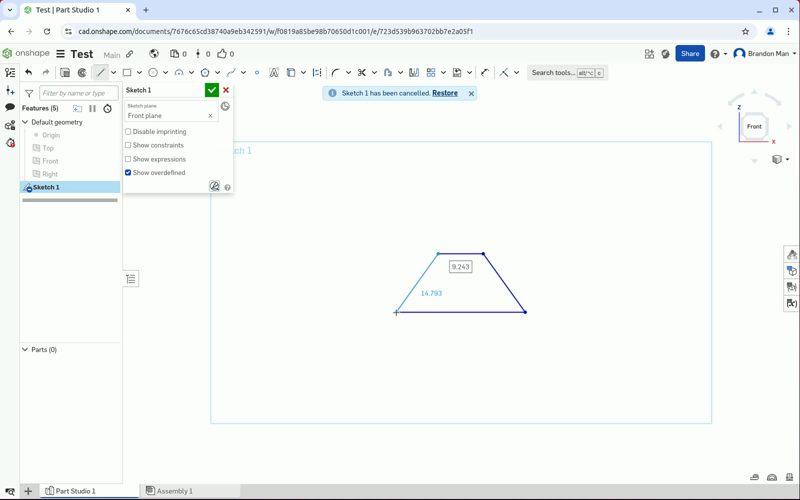
click(396, 312)
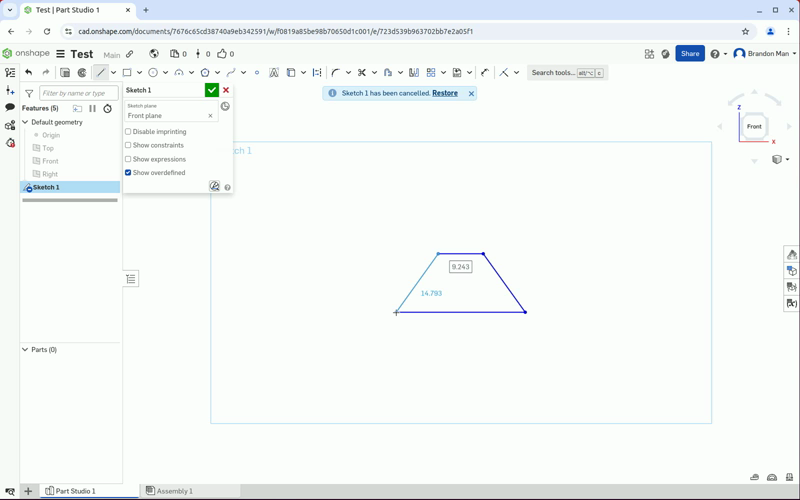
key(esc)
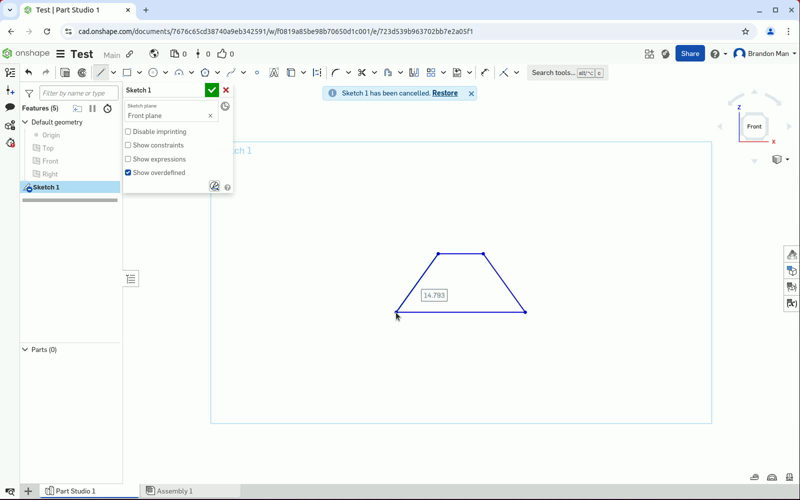
mouse_move(432, 285)
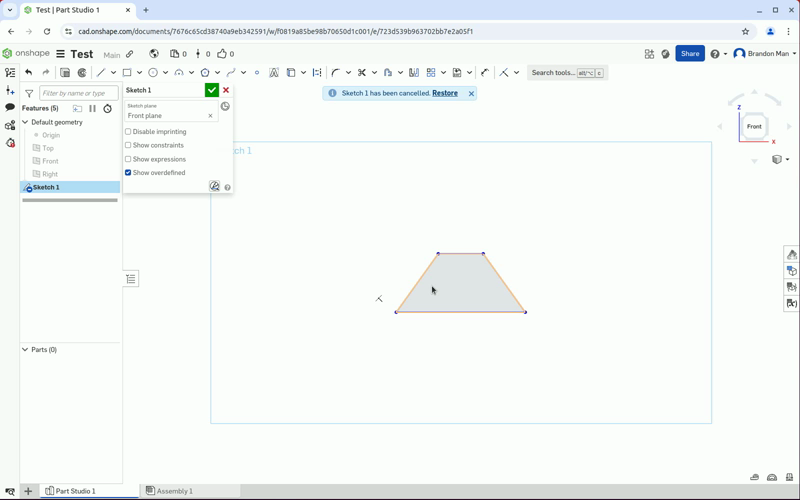
click(432, 285)
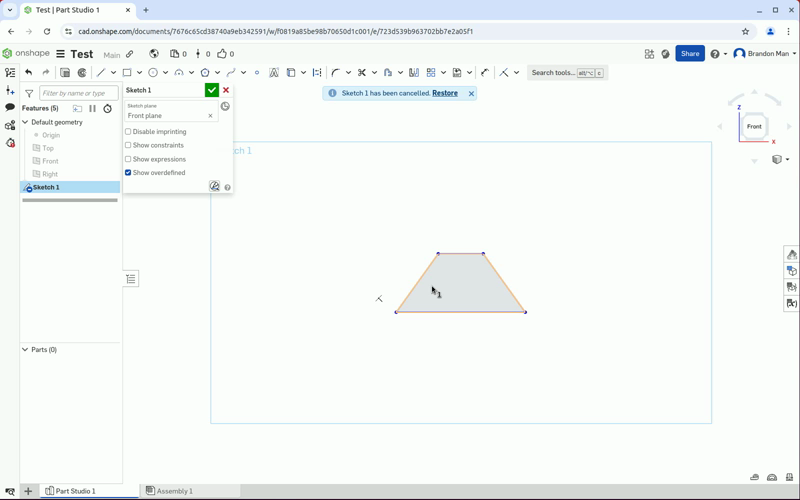
mouse_move(73, 352)
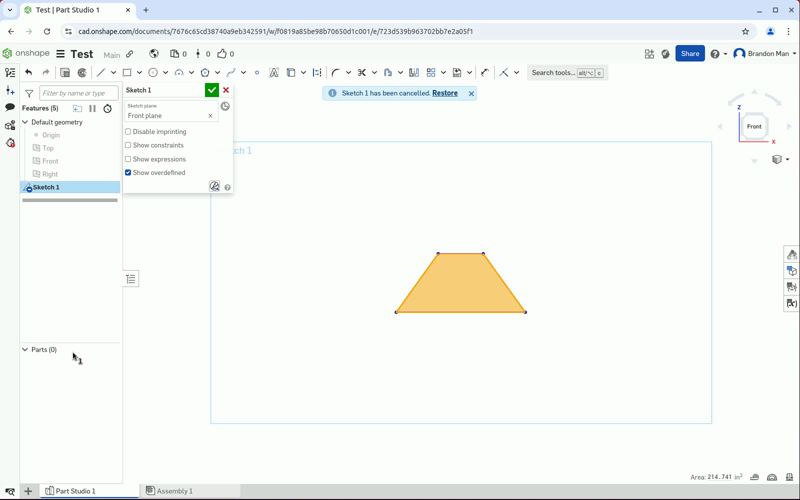
key(shift+y)
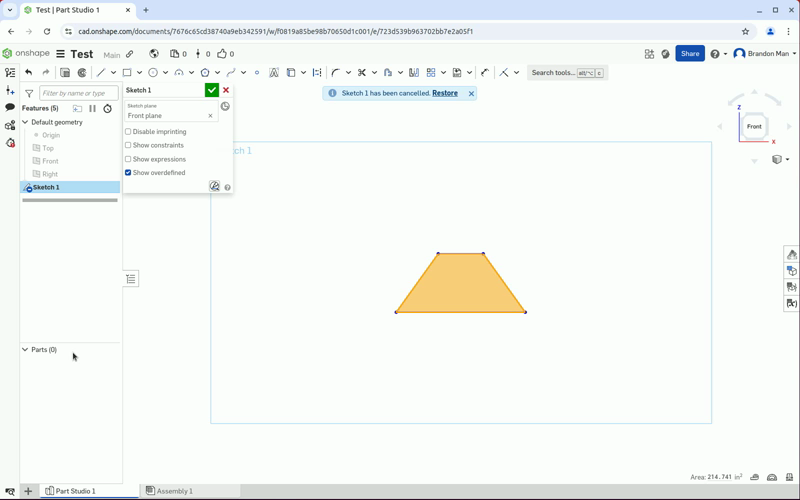
key(shift+e)
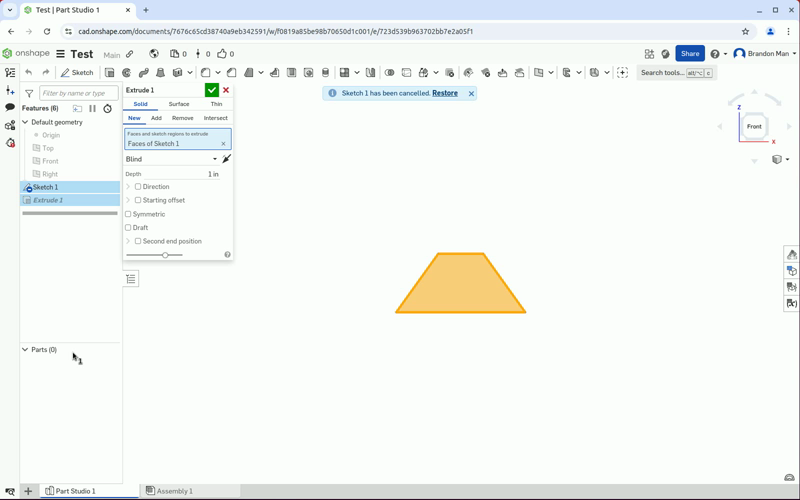
mouse_move(143, 106)
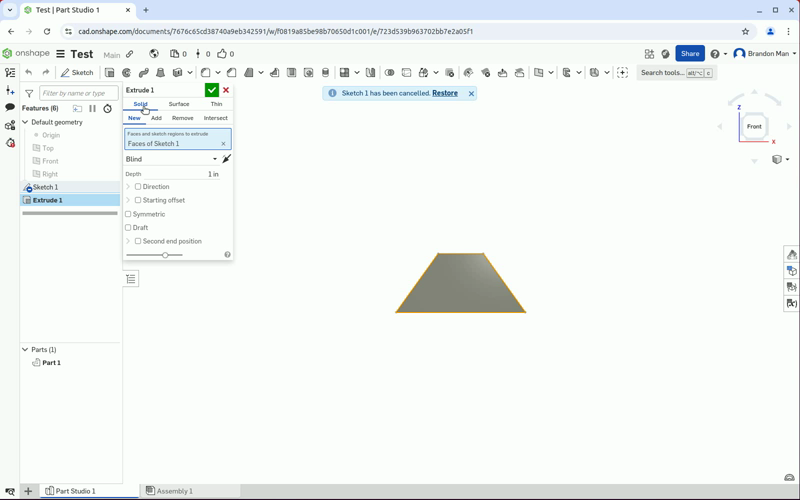
click(143, 106)
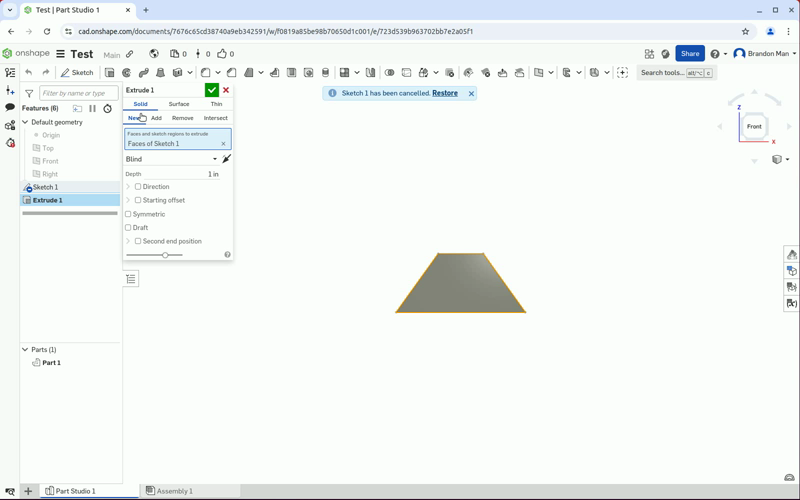
mouse_move(137, 120)
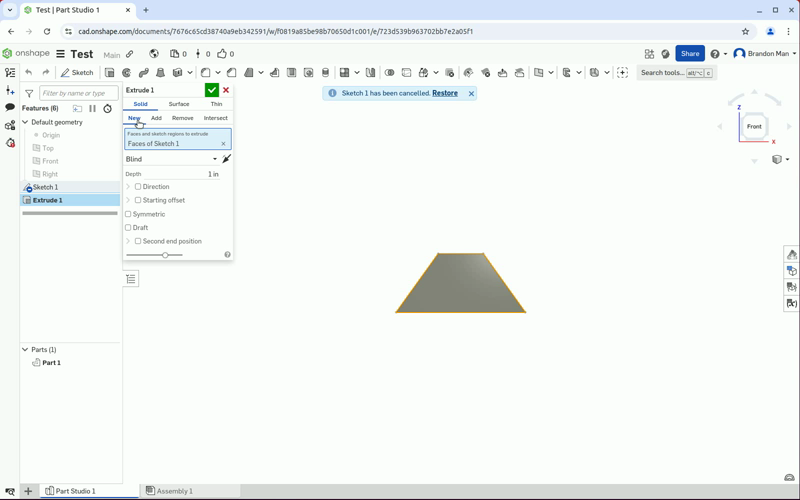
click(137, 120)
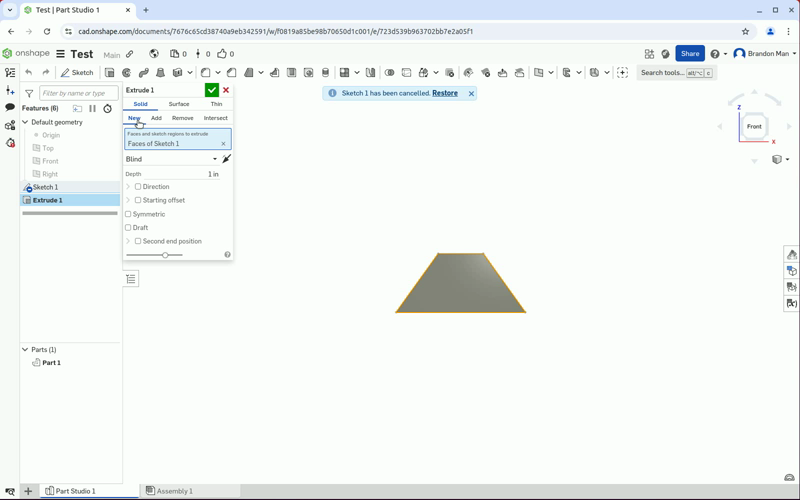
key(tab, 4)
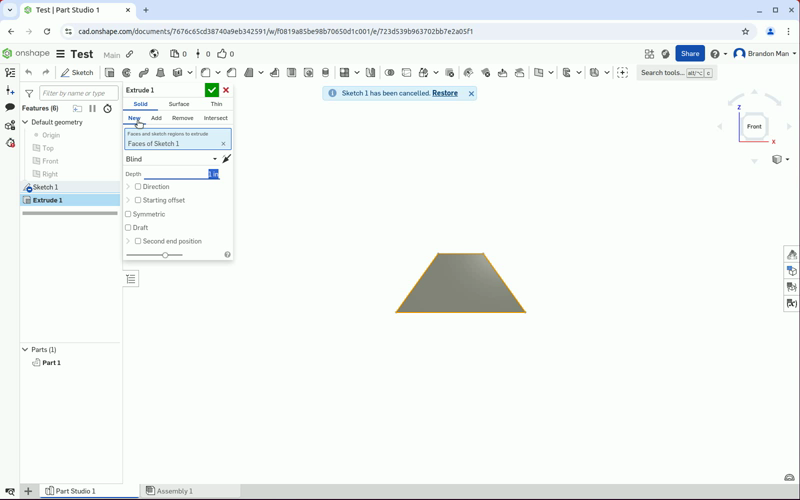
text(23.108)
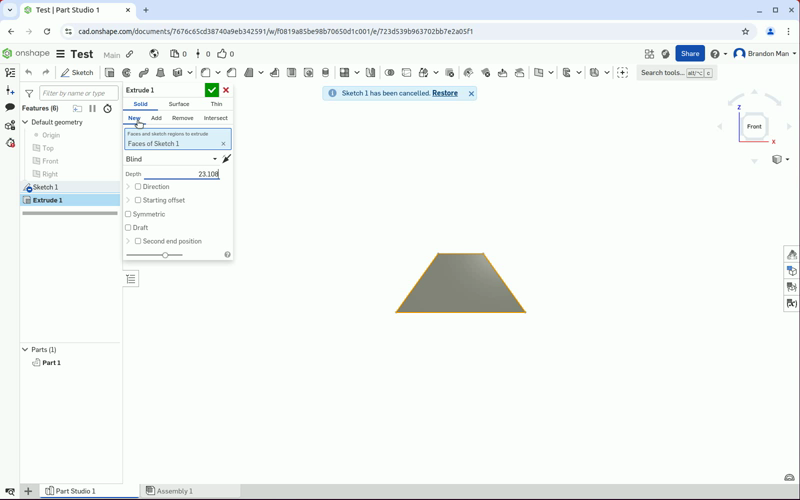
key(enter)
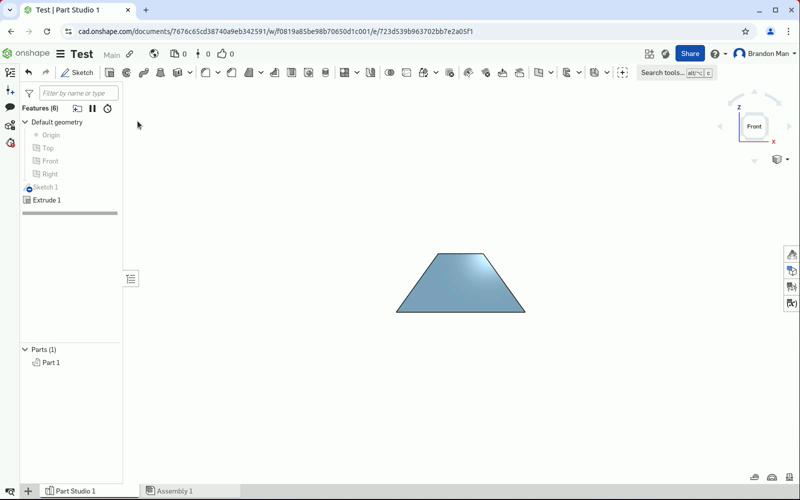
key(shift+h)
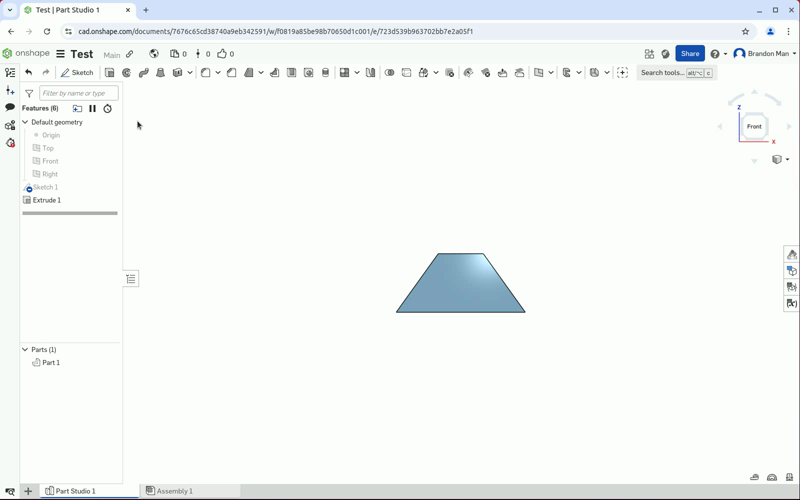
key(shift+h)
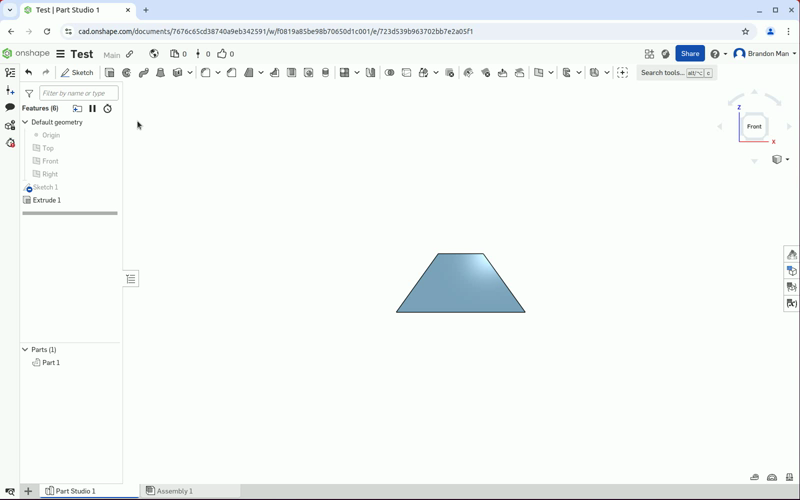
mouse_move(73, 189)
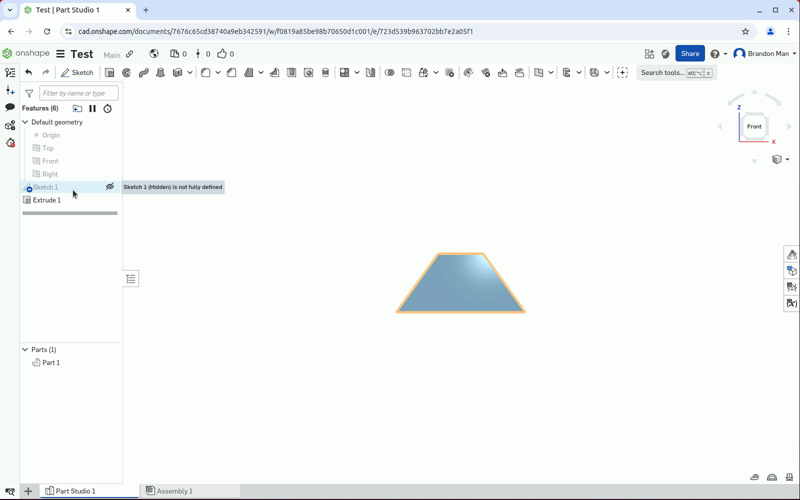
click(73, 189)
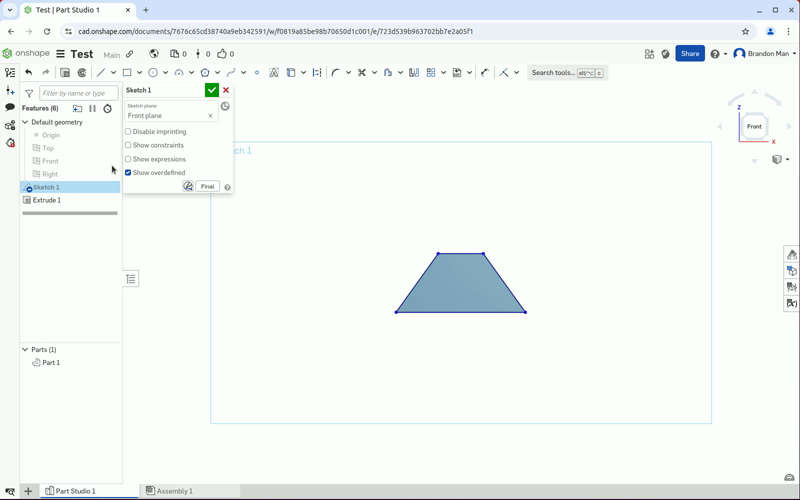
mouse_move(229, 92)
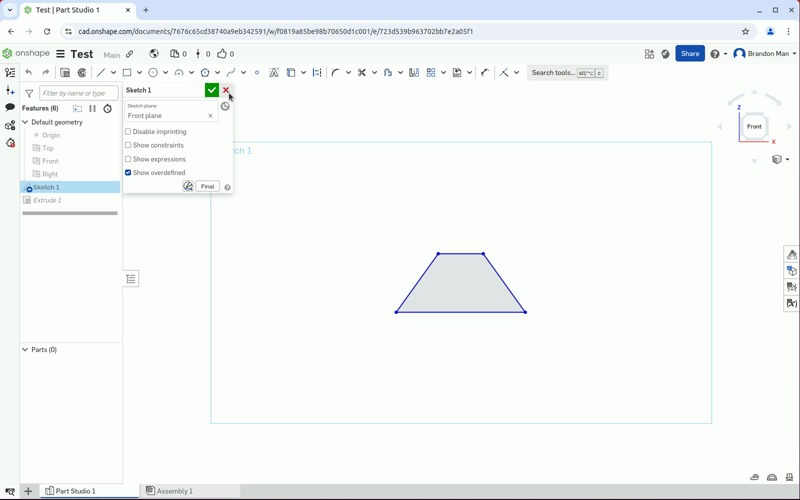
click(229, 92)
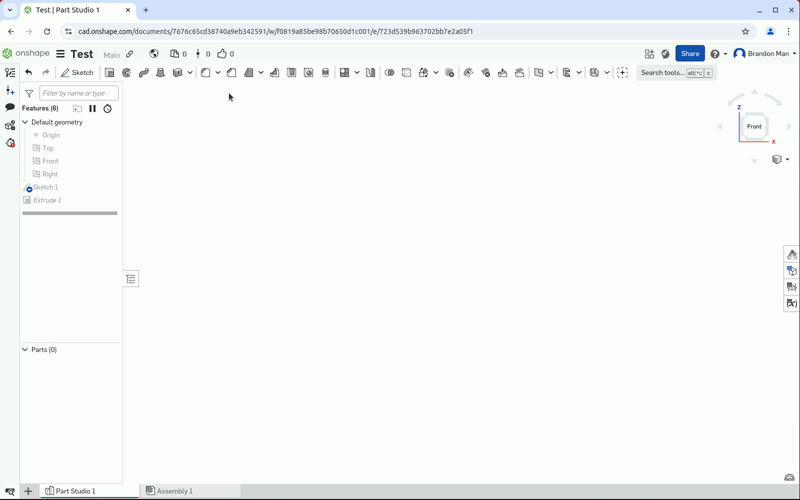
mouse_move(73, 352)
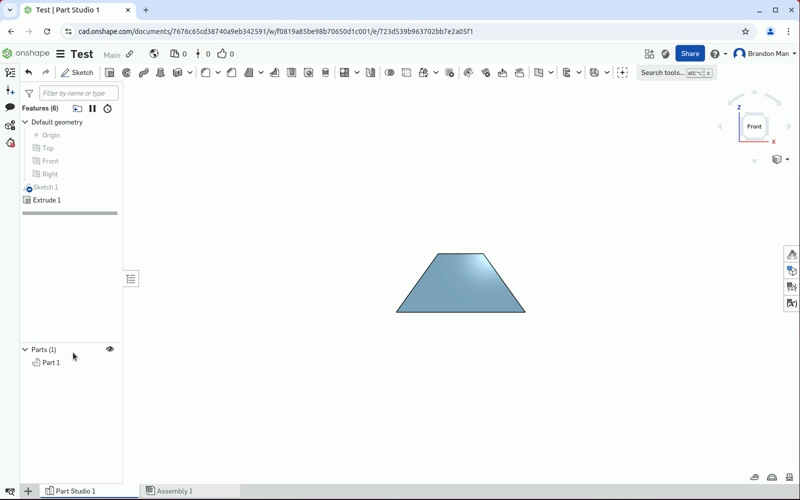
key(y)
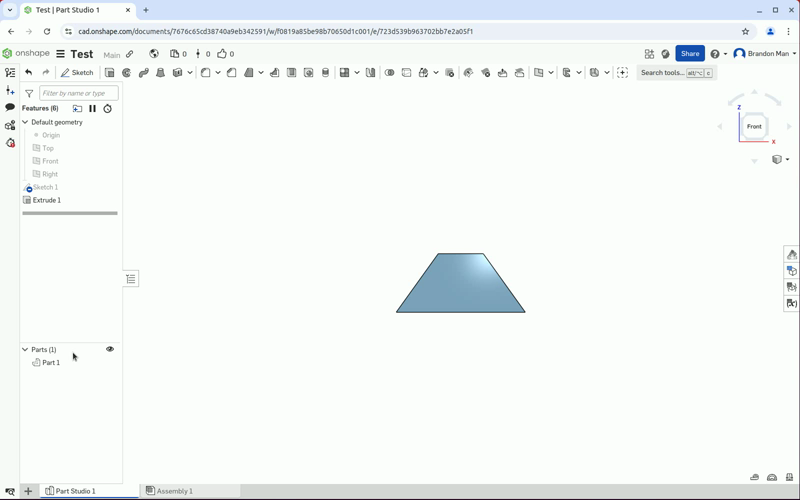
key(shift+p)
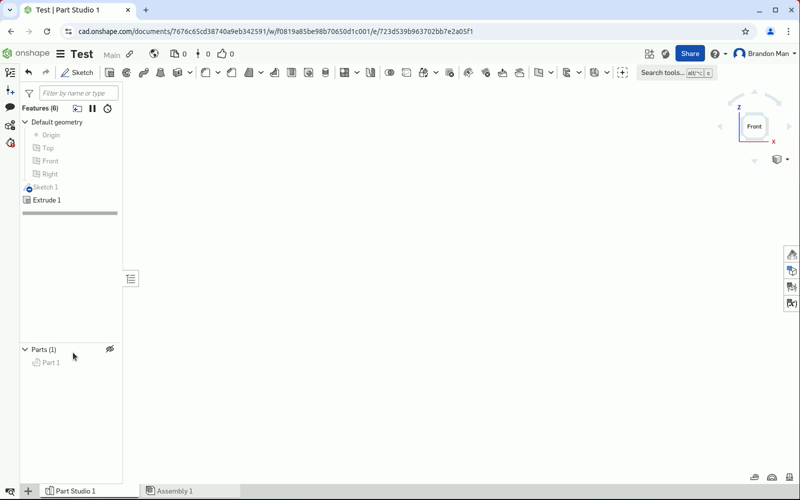
key(space)
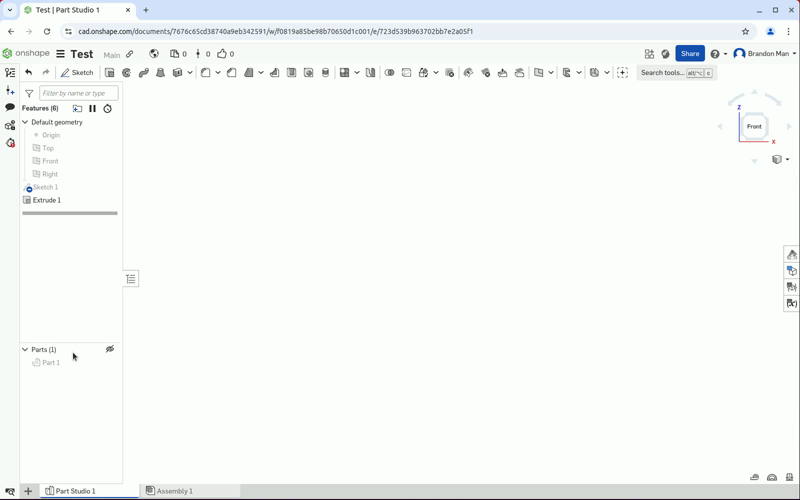
key_down(shift)
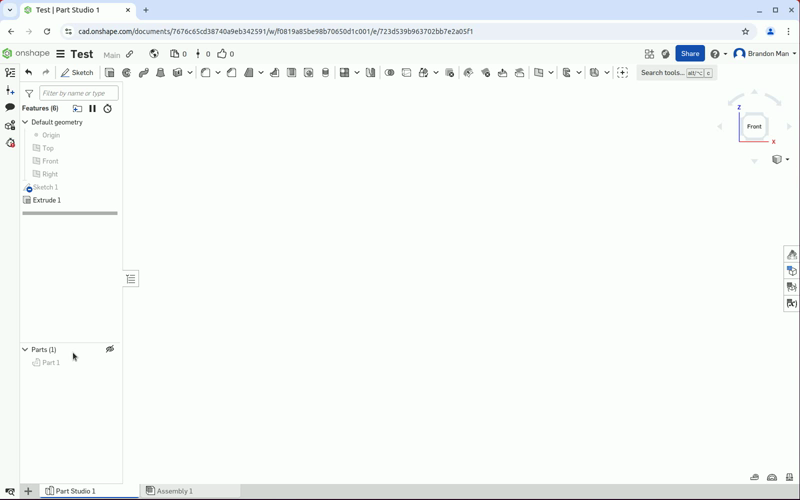
key(down)
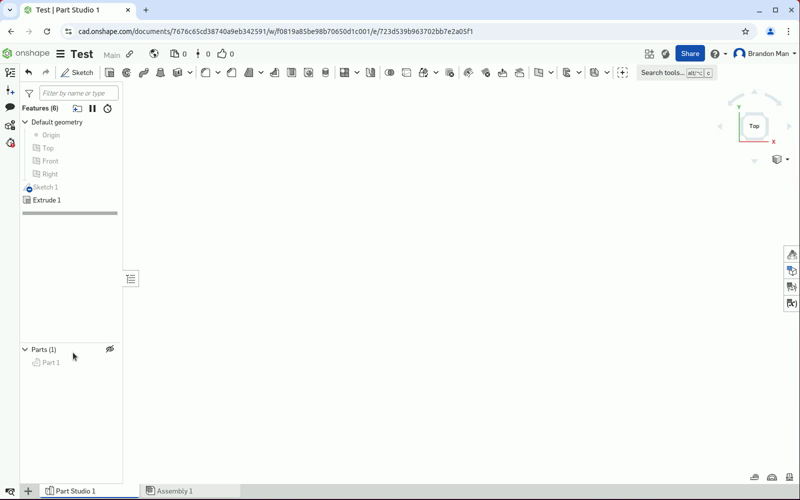
key_up(shift)
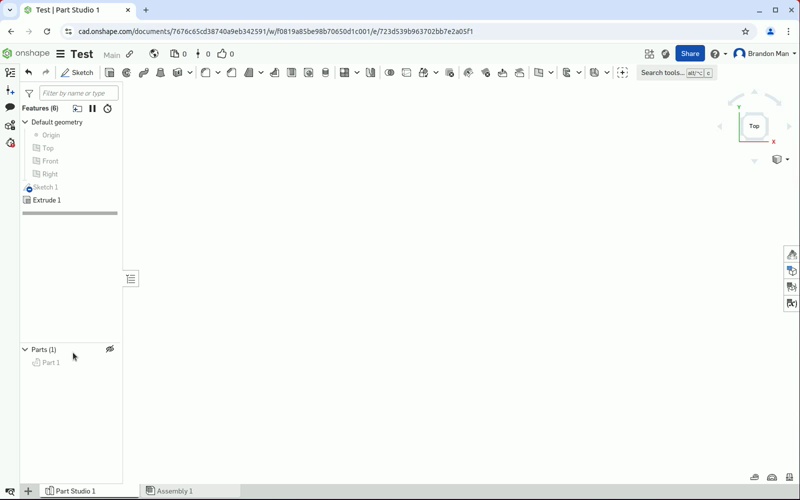
mouse_move(73, 352)
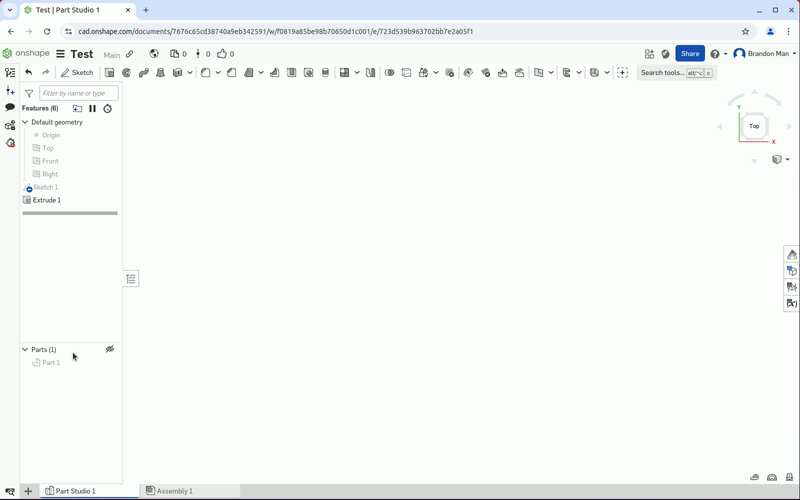
key(shift+y)
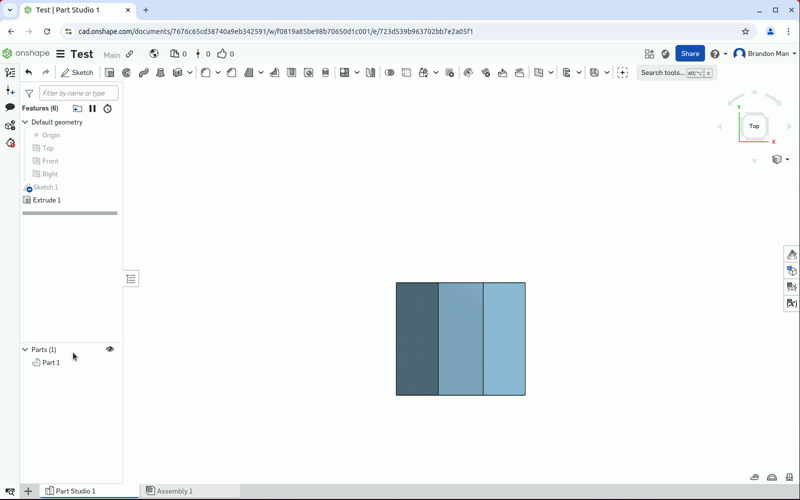
mouse_move(541, 75)
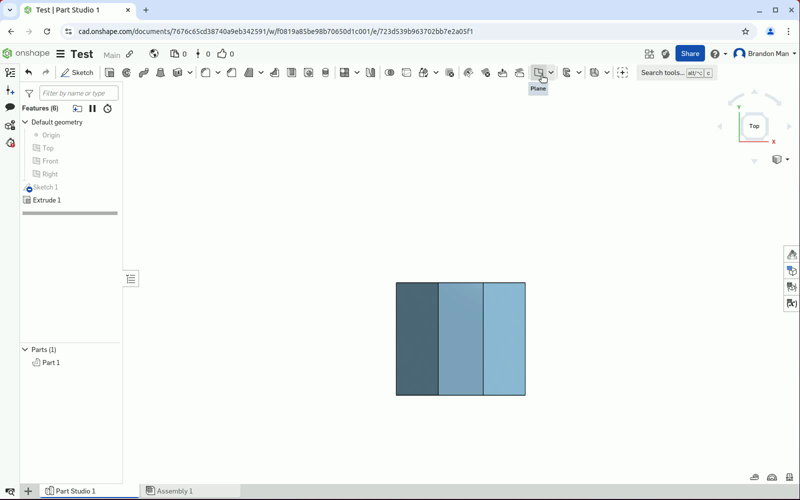
click(541, 75)
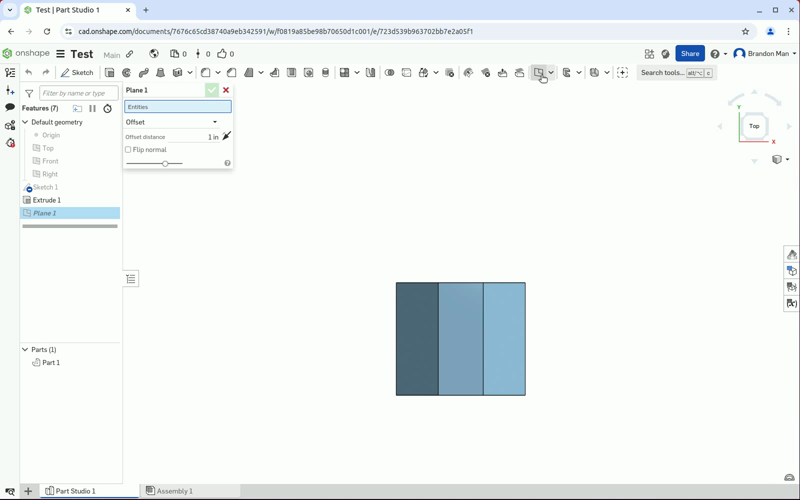
mouse_move(73, 150)
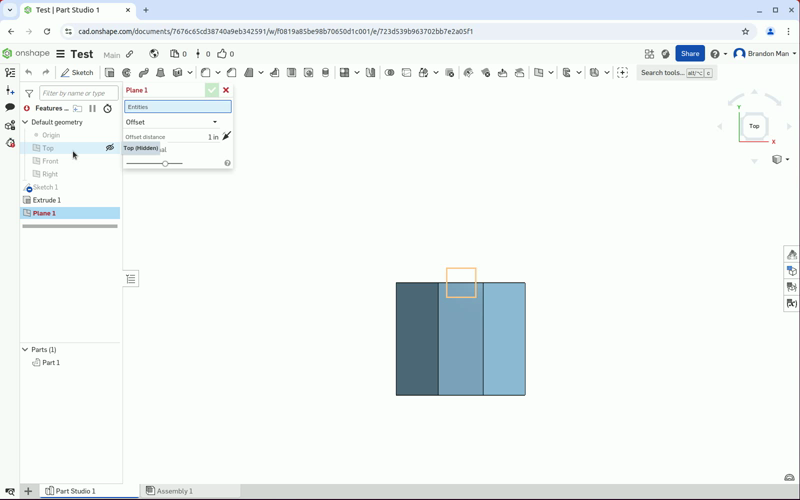
click(73, 150)
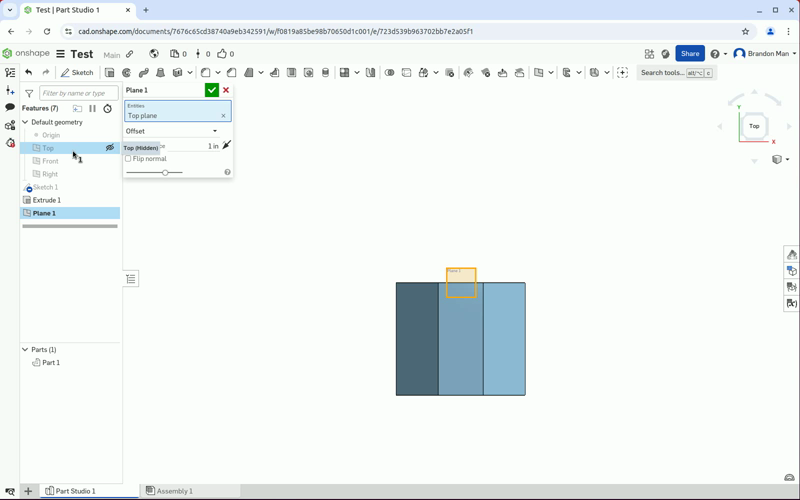
key(tab, 2)
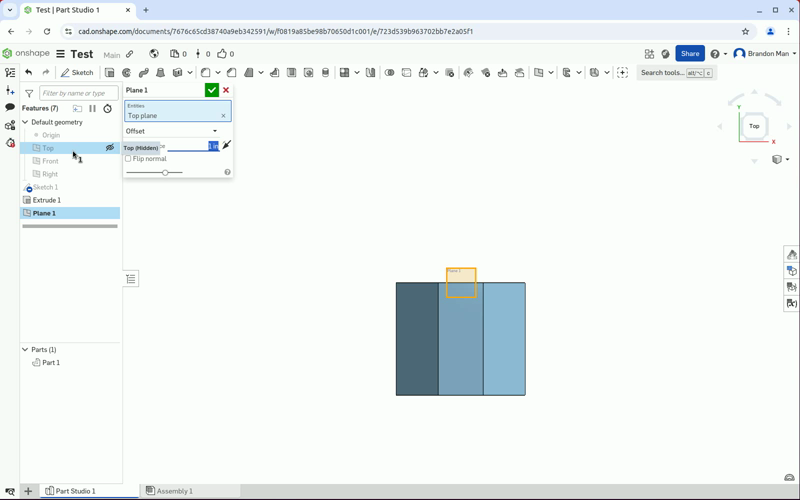
text(6.008)
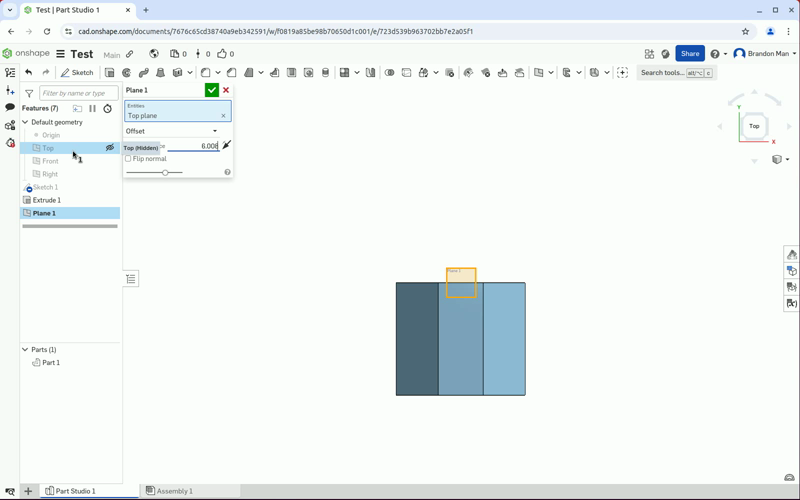
key(enter, 2)
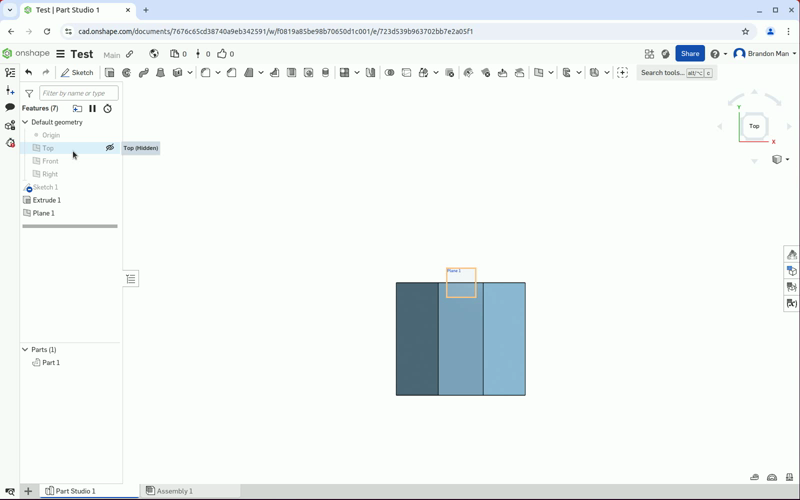
key(shift+s)
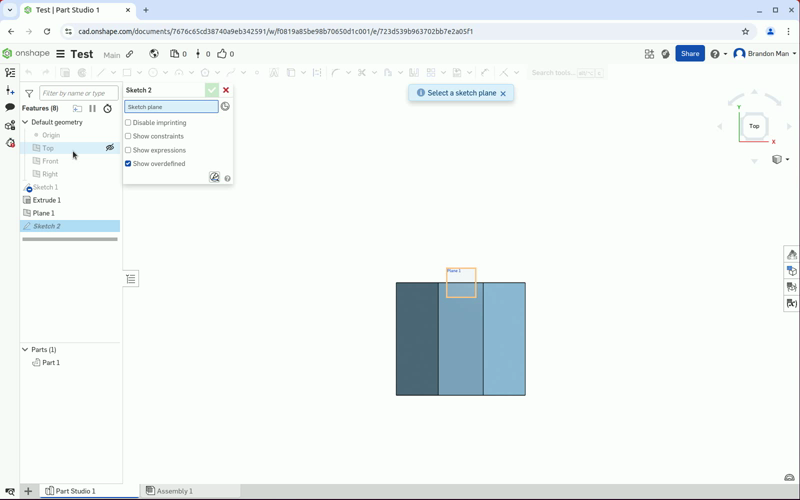
mouse_move(73, 215)
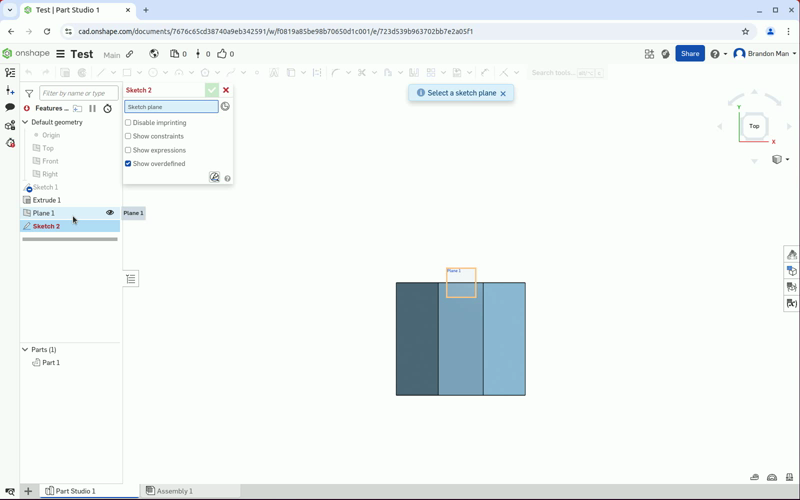
click(73, 215)
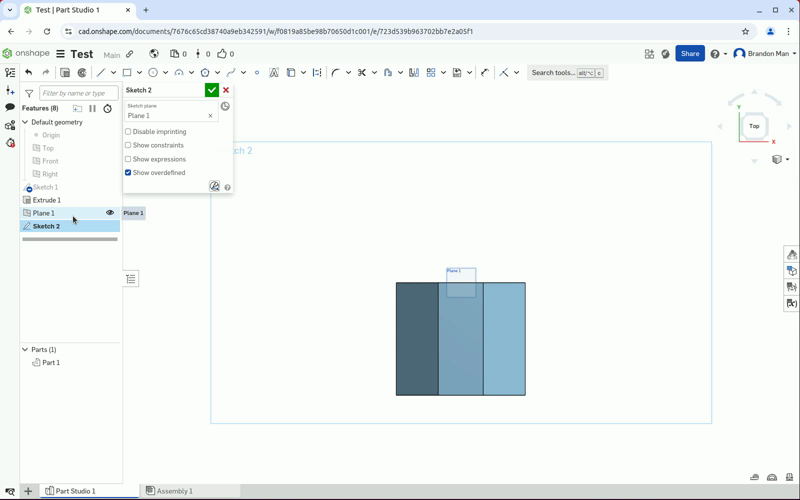
mouse_move(73, 352)
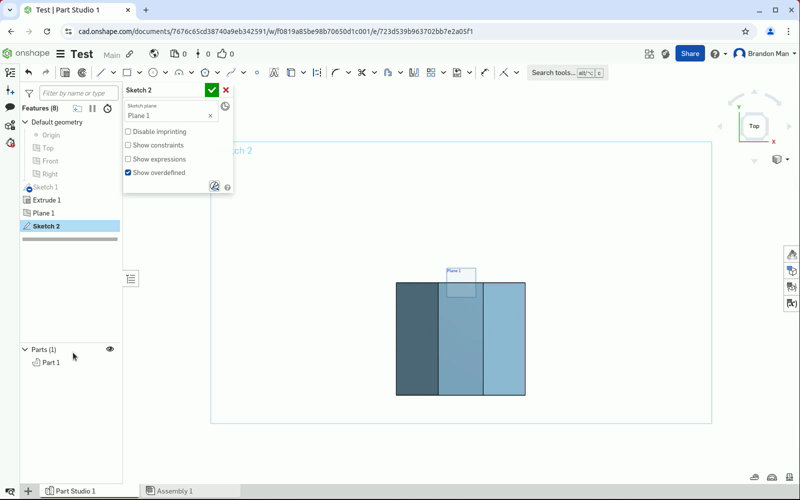
key(y)
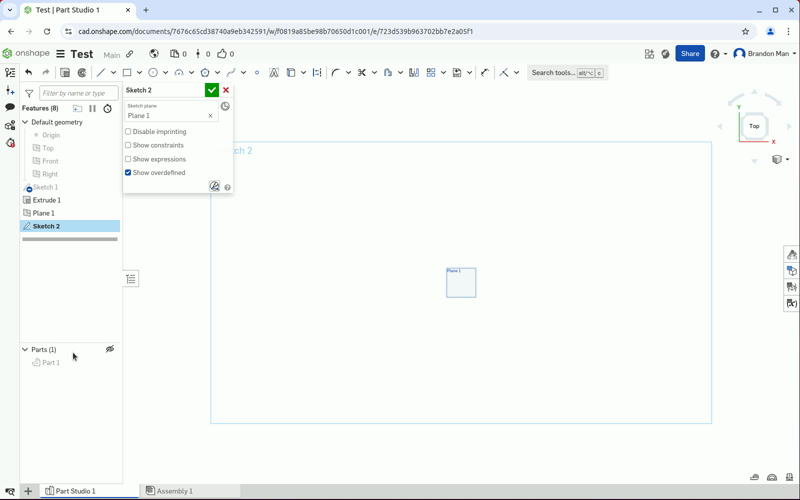
key(l)
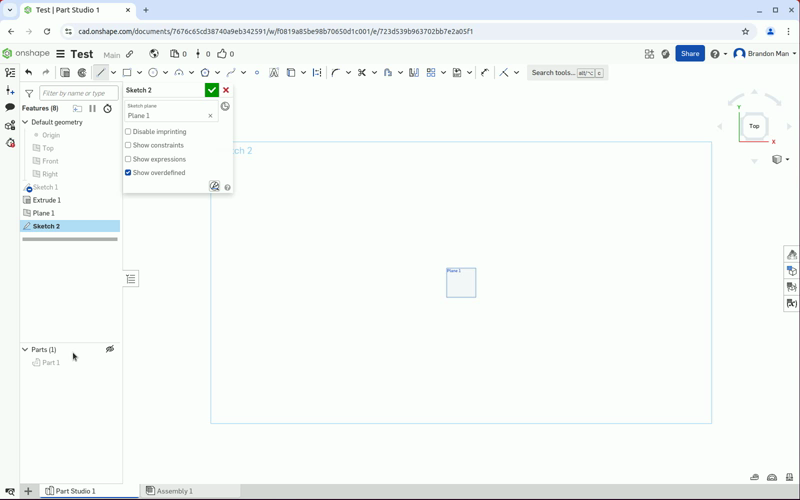
key_down(shift)
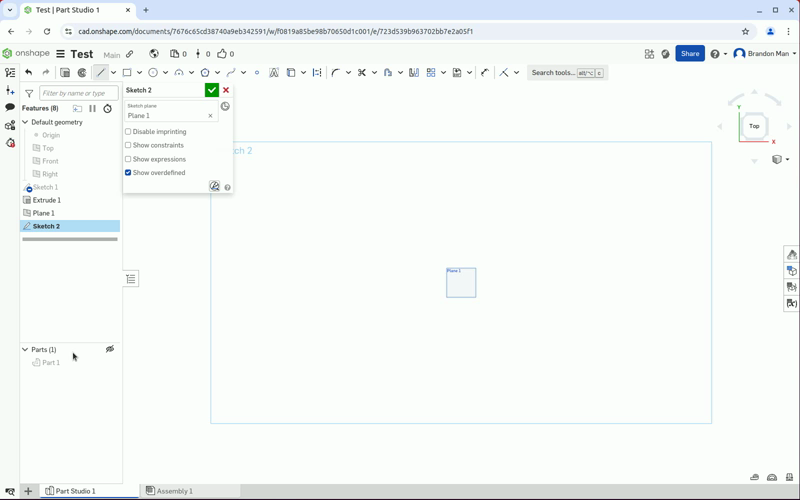
mouse_move(447, 395)
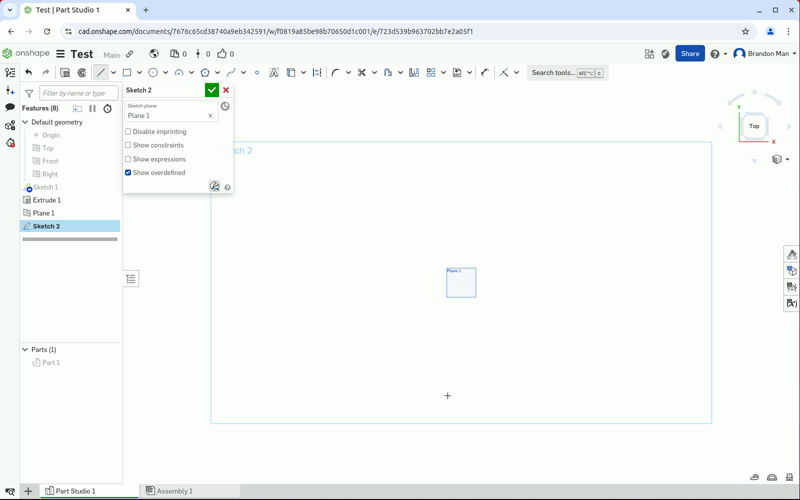
click(447, 395)
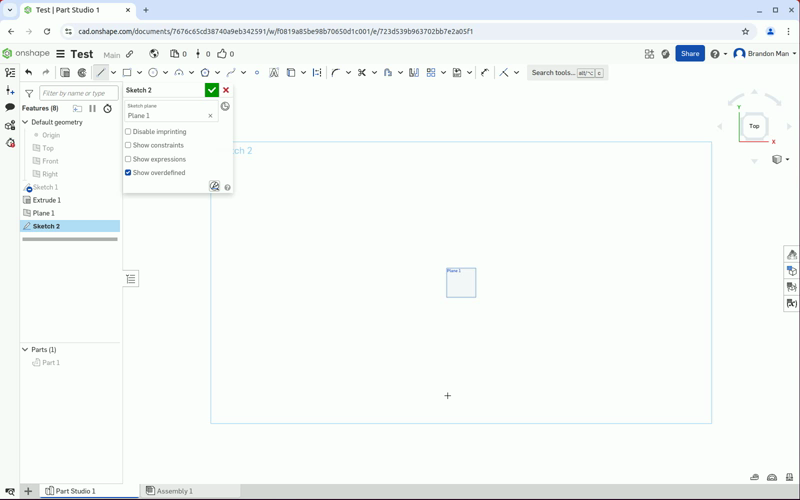
key_up(shift)
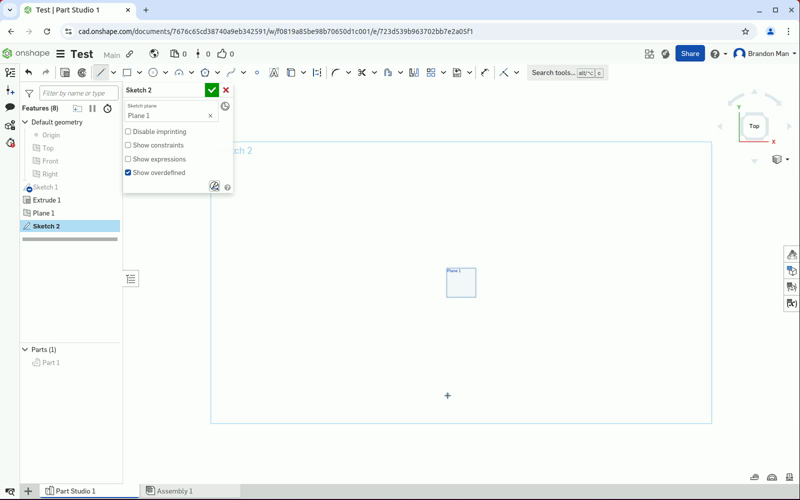
key_down(shift)
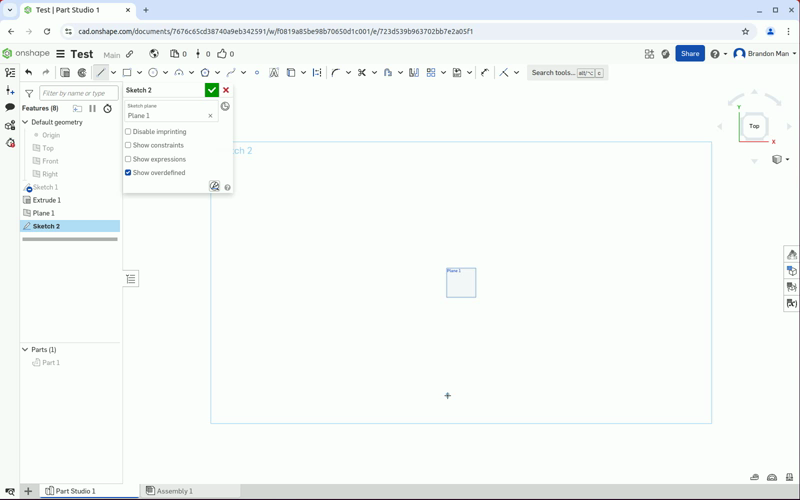
mouse_move(477, 395)
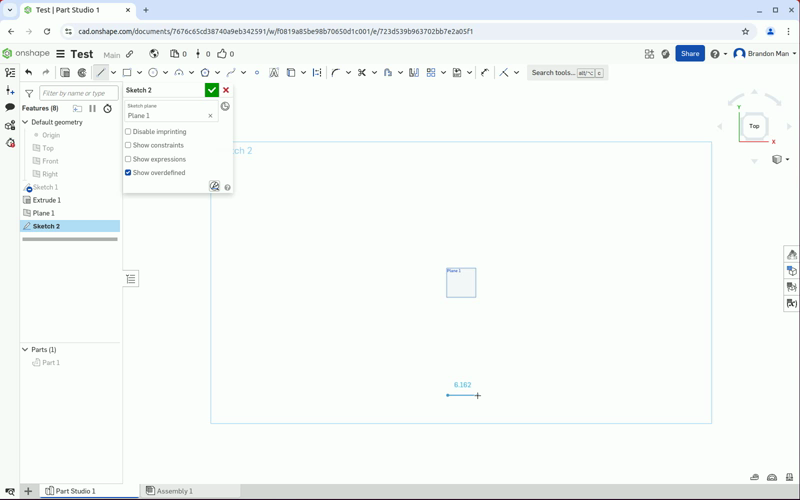
mouse_move(477, 395)
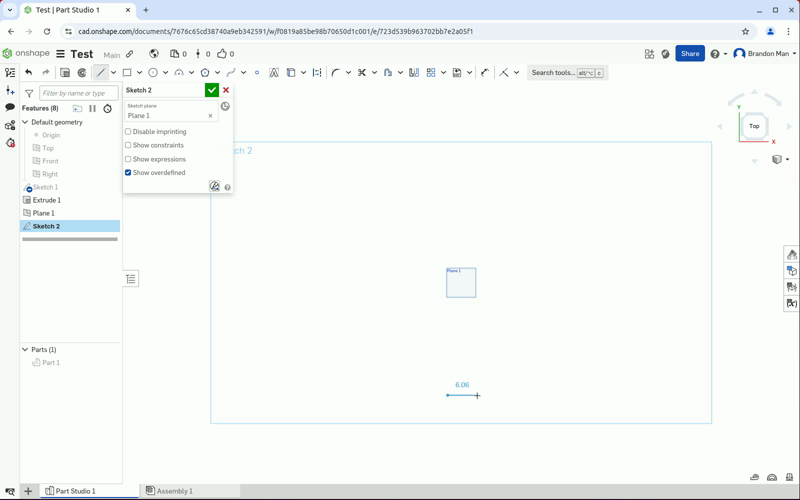
click(477, 395)
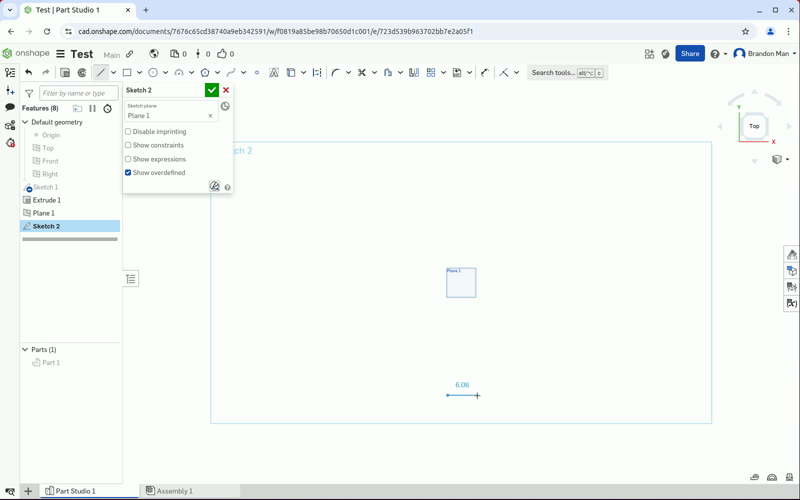
key_up(shift)
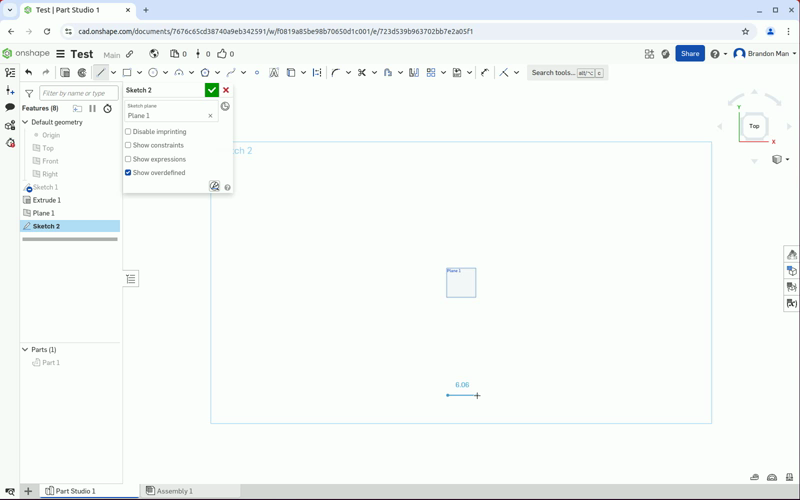
key_down(shift)
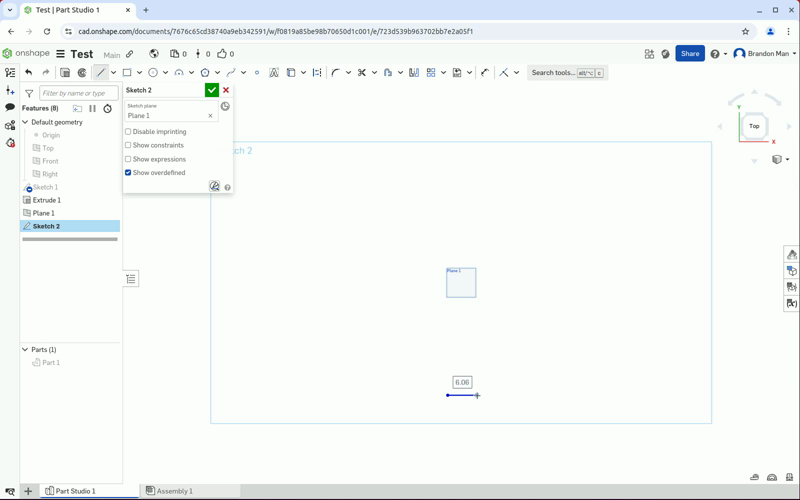
mouse_move(507, 395)
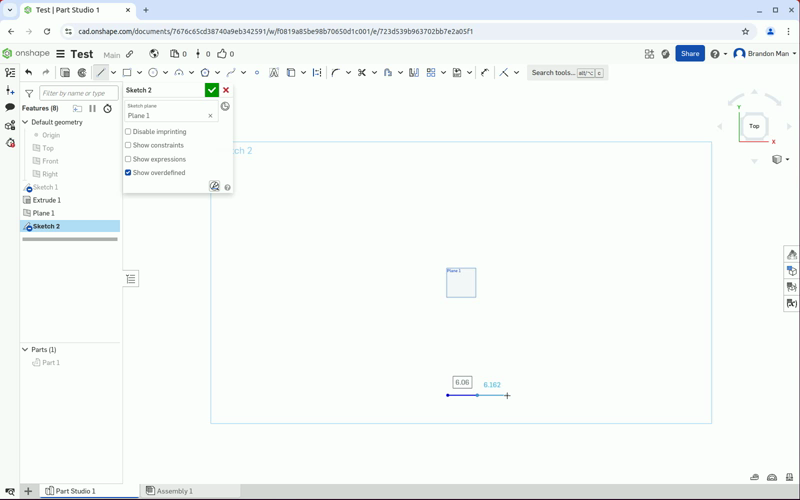
mouse_move(477, 366)
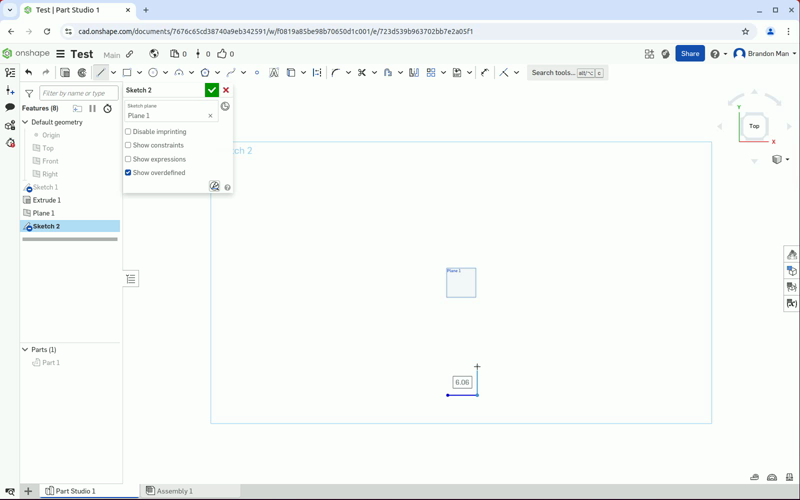
click(477, 366)
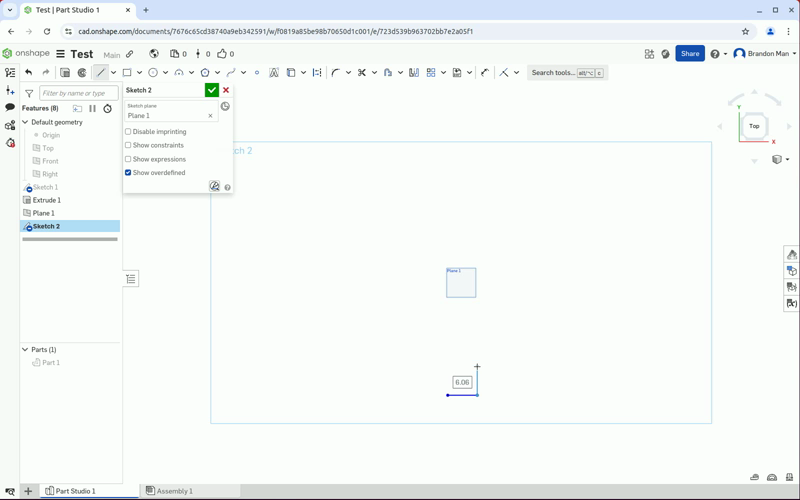
key_up(shift)
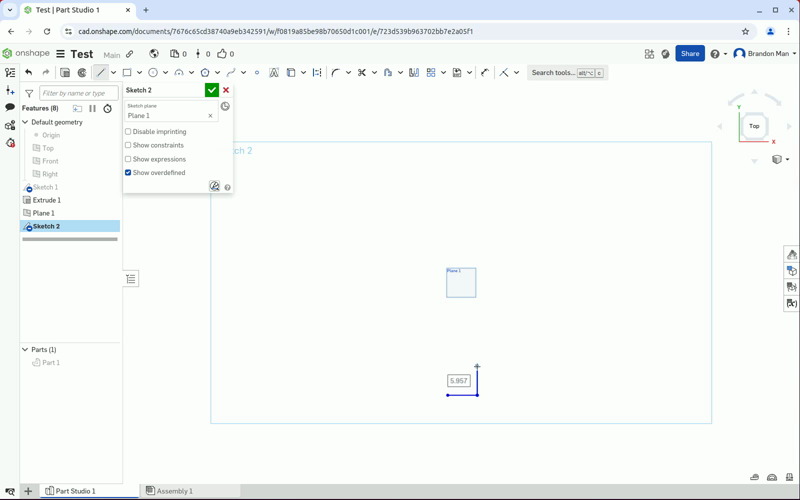
key_down(shift)
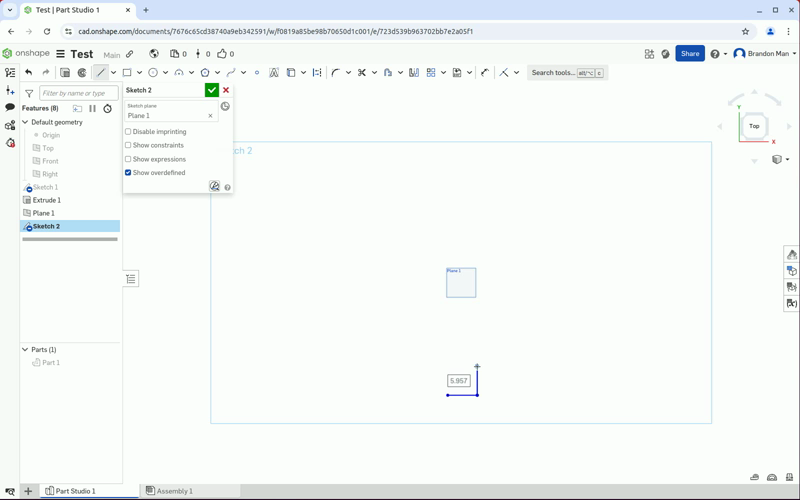
mouse_move(507, 366)
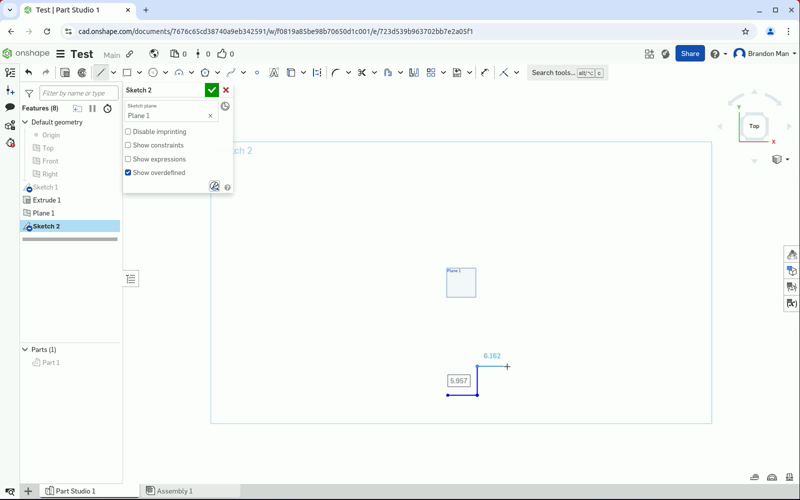
mouse_move(447, 366)
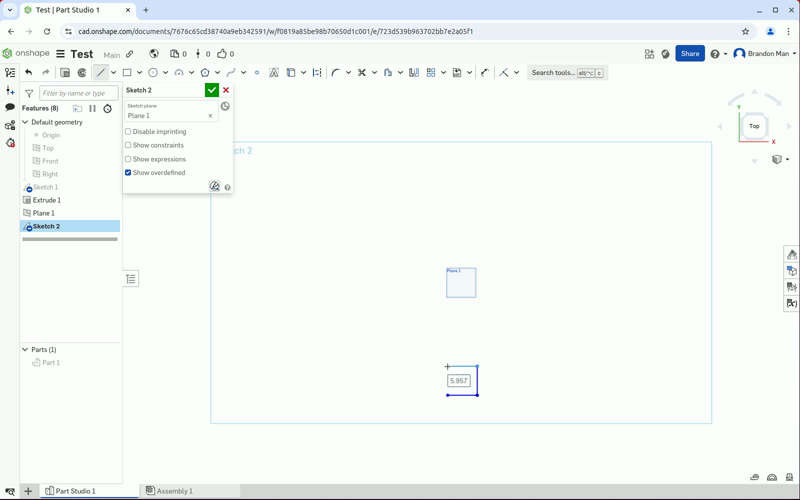
click(447, 366)
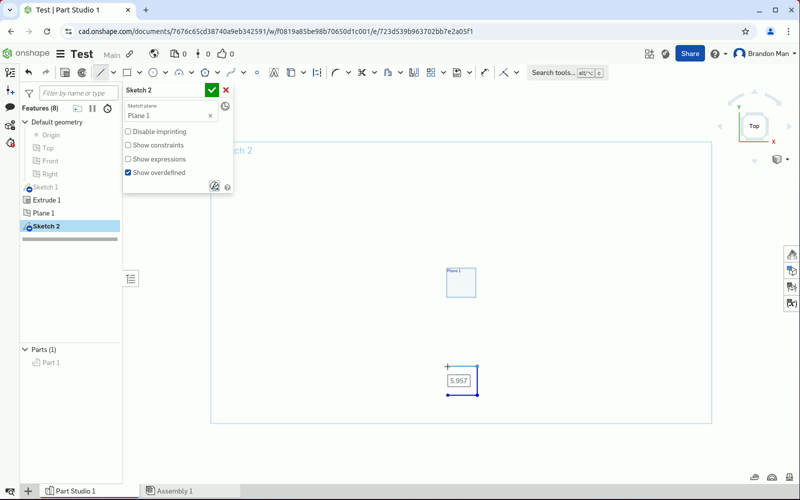
key_up(shift)
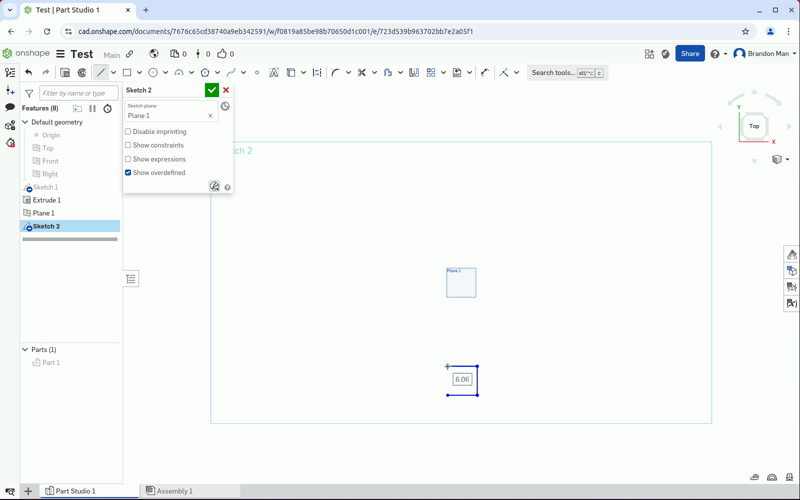
mouse_move(477, 366)
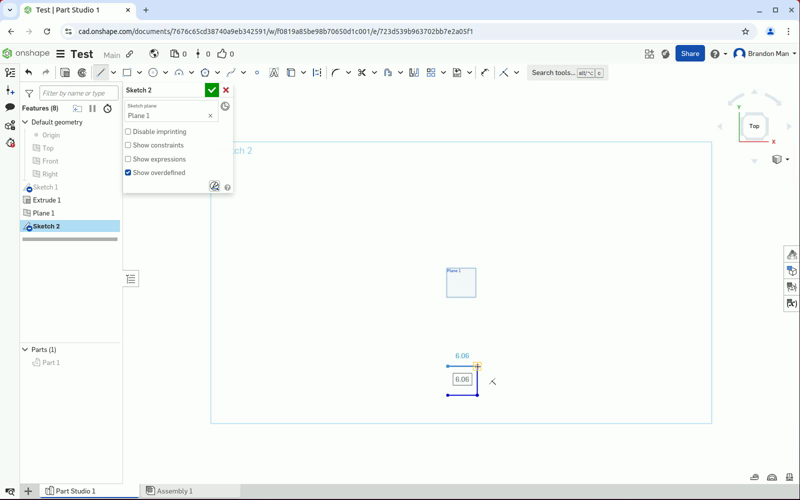
key_down(shift)
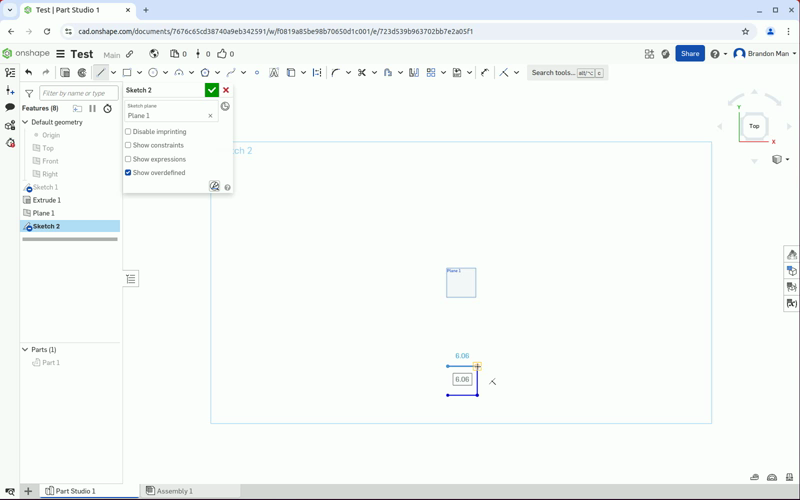
mouse_move(447, 395)
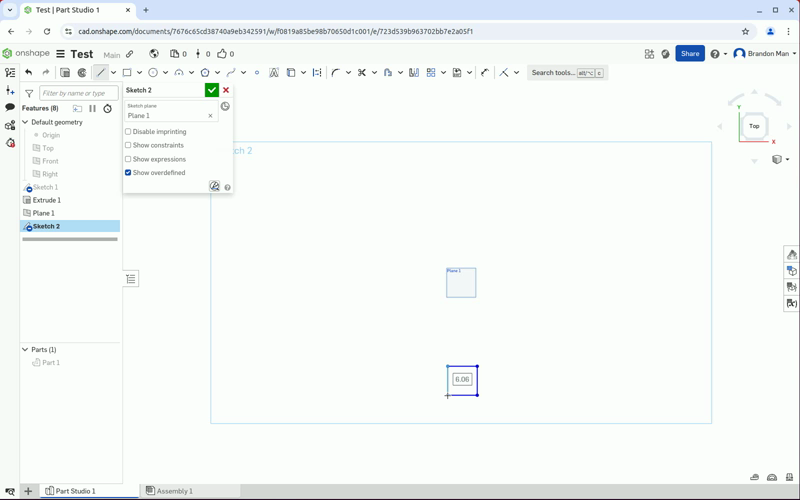
key_up(shift)
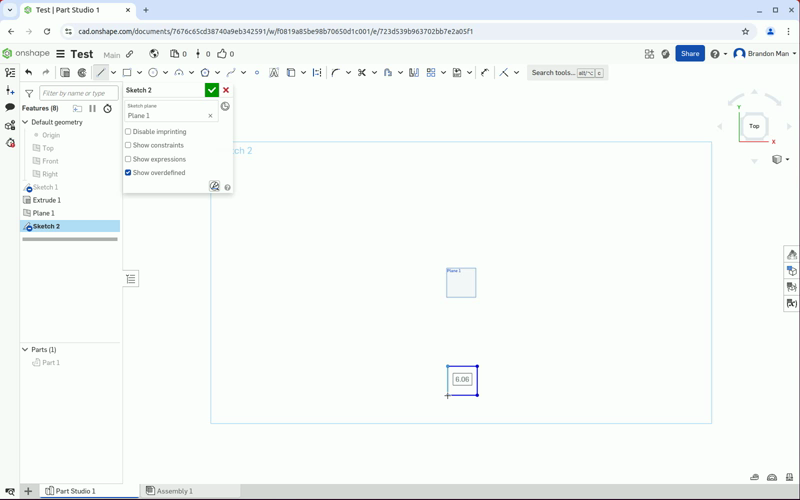
click(447, 395)
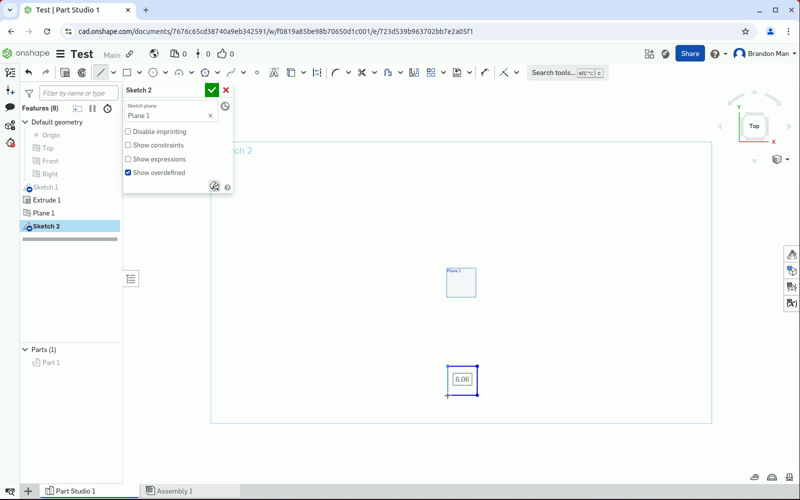
key(esc)
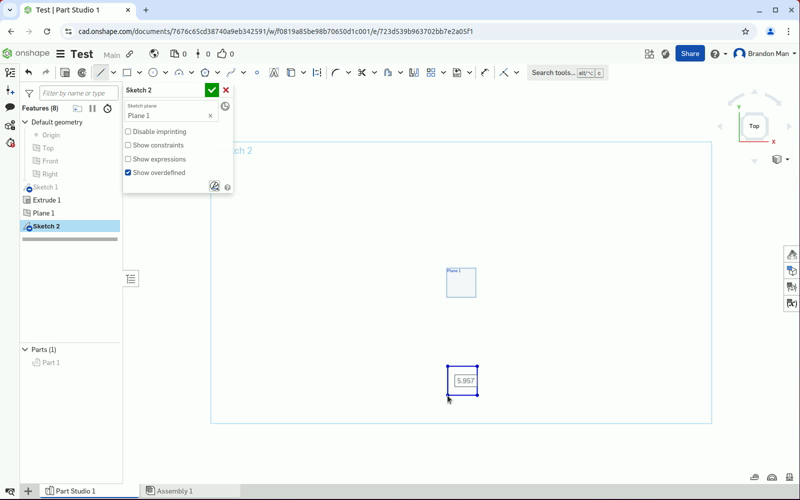
mouse_move(468, 393)
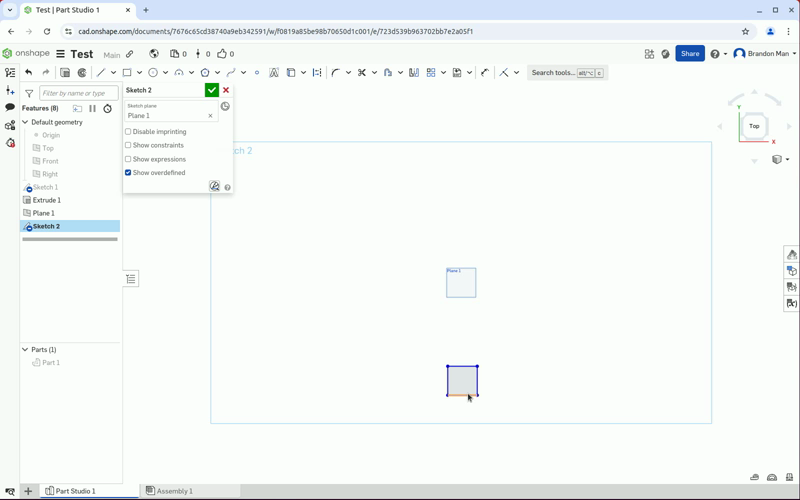
scroll(6)
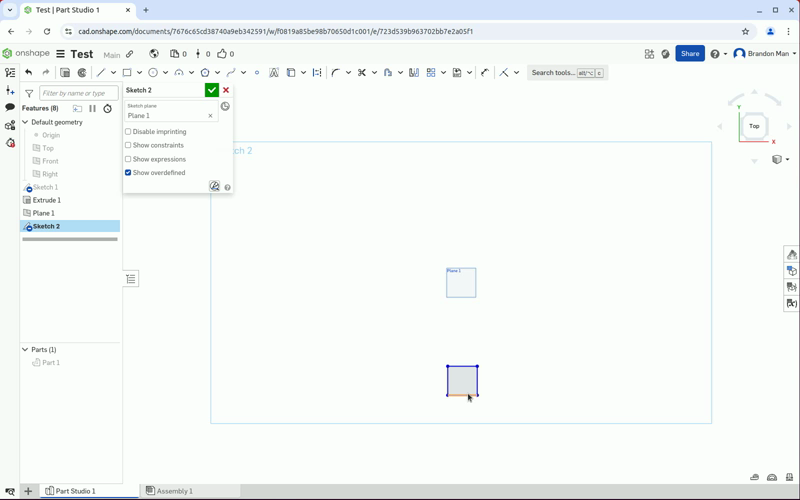
scroll(6)
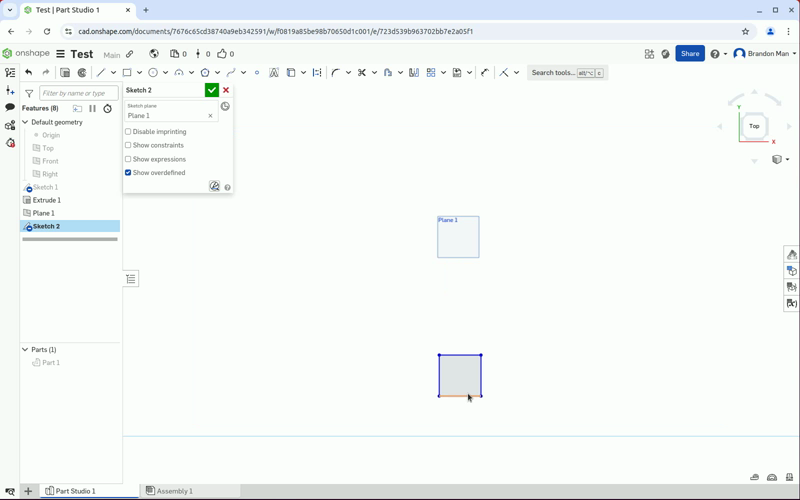
scroll(6)
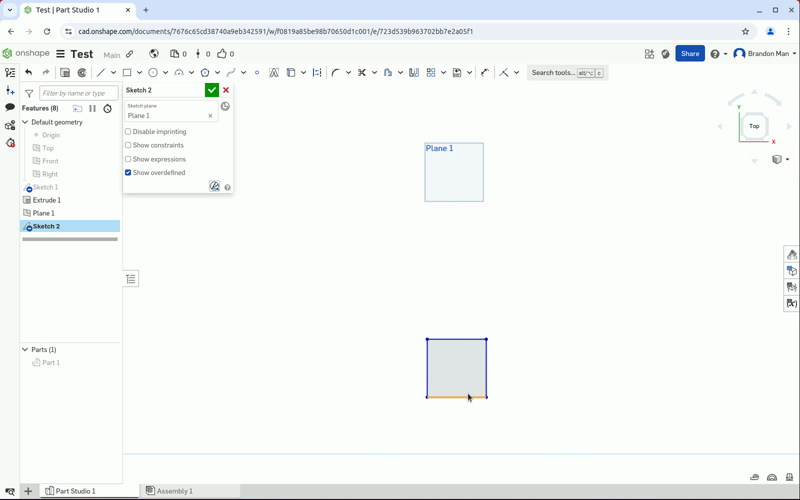
scroll(6)
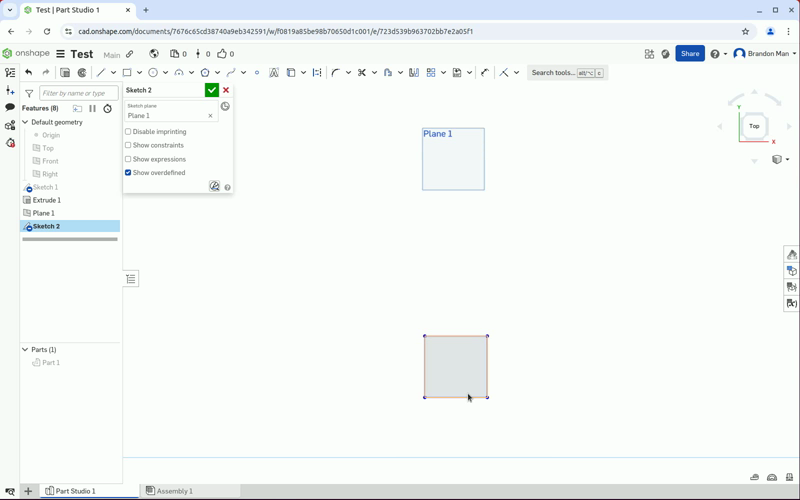
scroll(6)
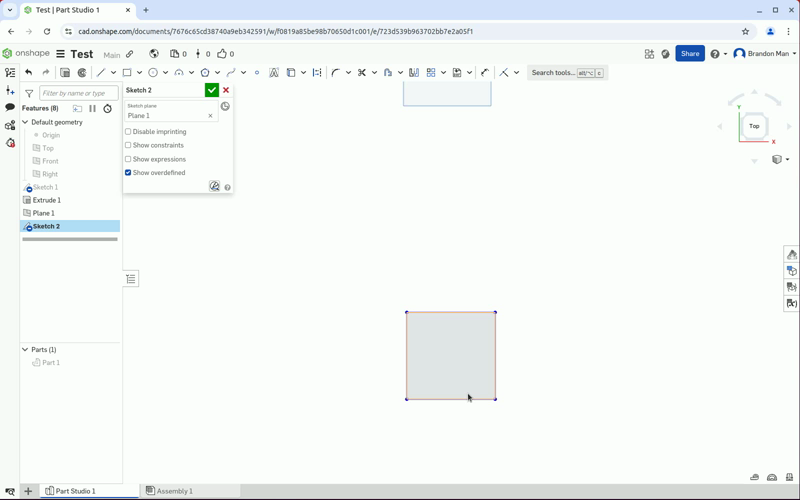
scroll(6)
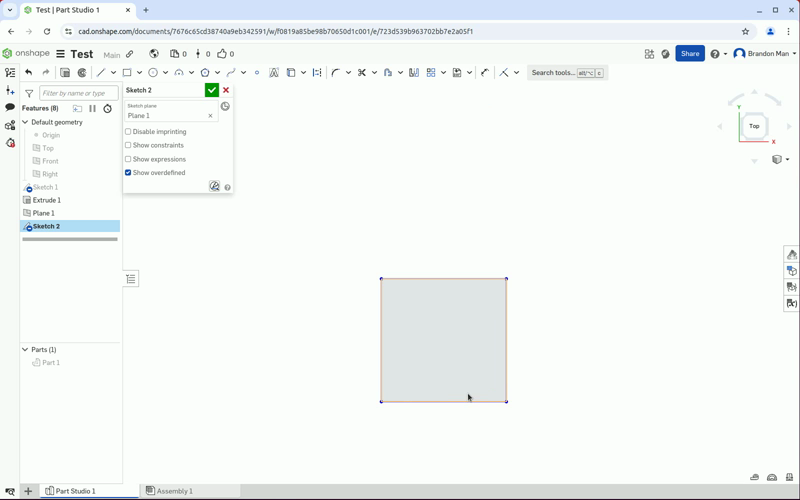
scroll(6)
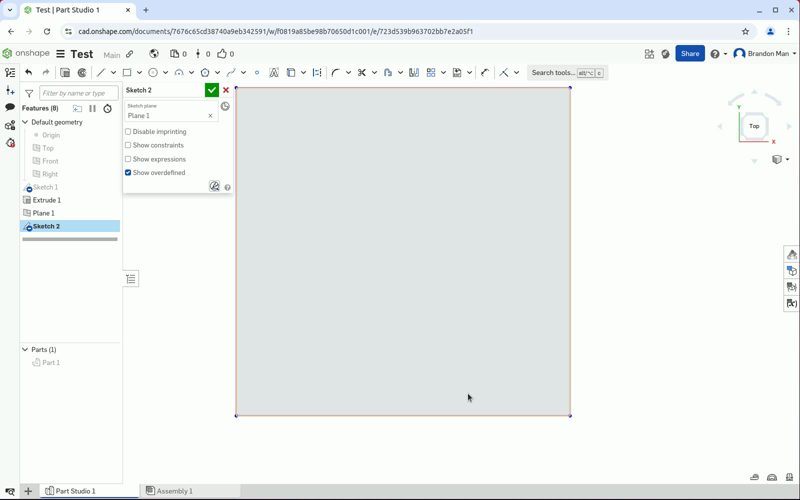
click(468, 393)
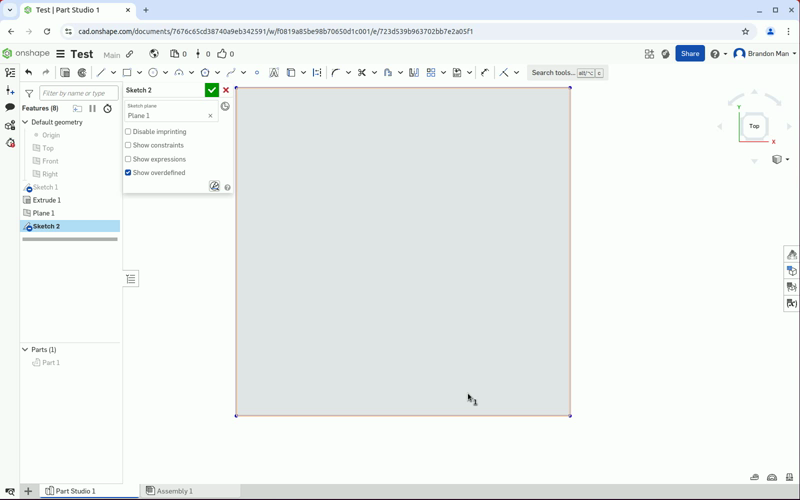
scroll(-6)
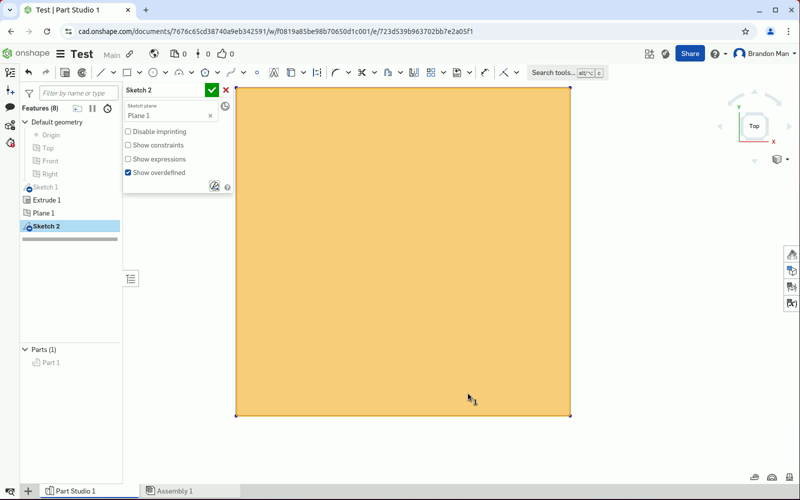
scroll(-6)
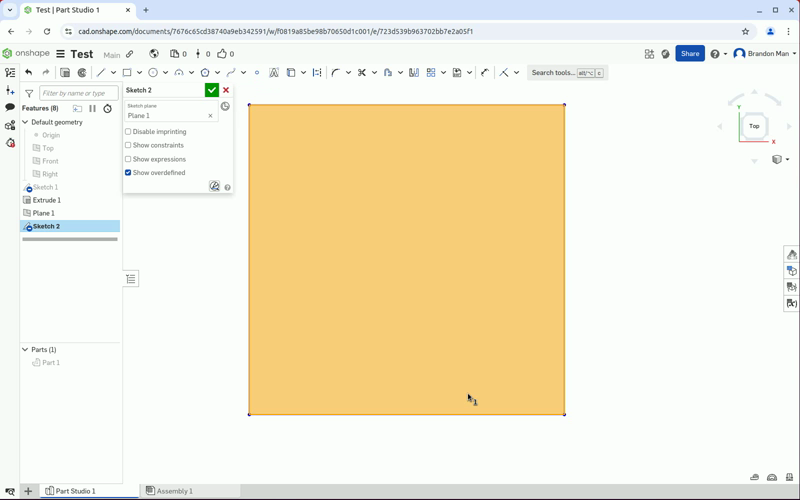
scroll(-6)
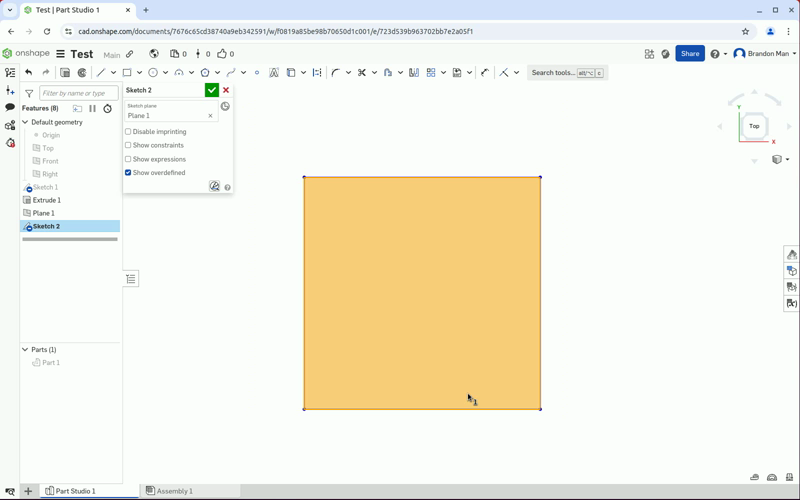
scroll(-6)
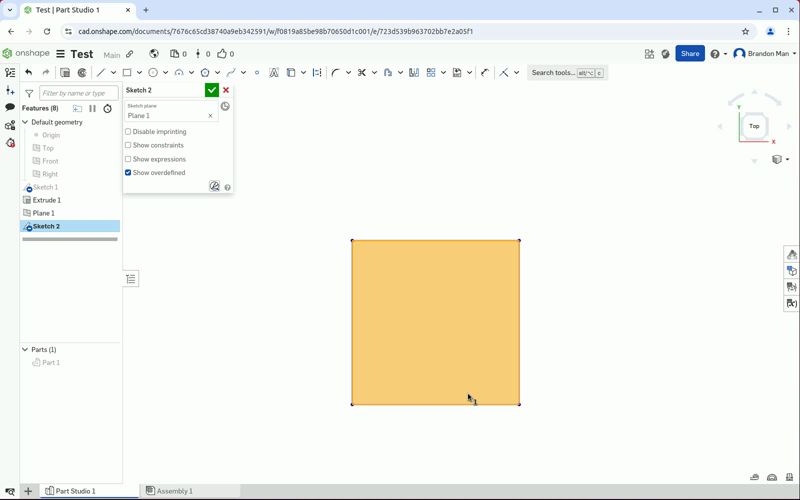
scroll(-6)
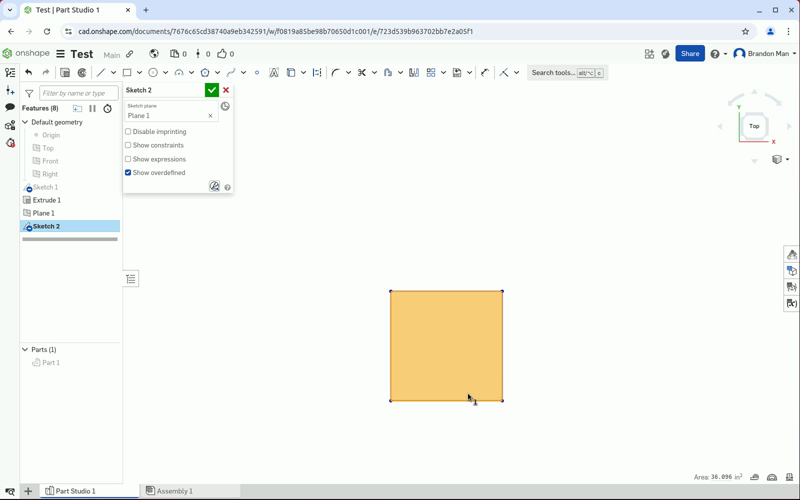
scroll(-6)
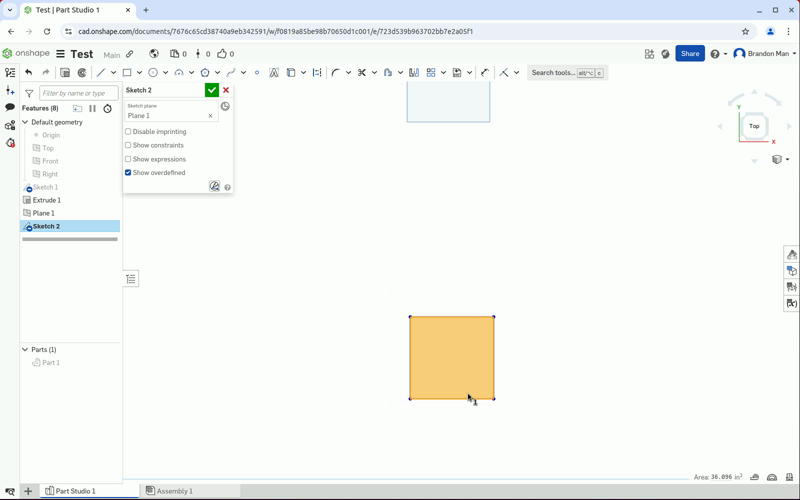
scroll(-6)
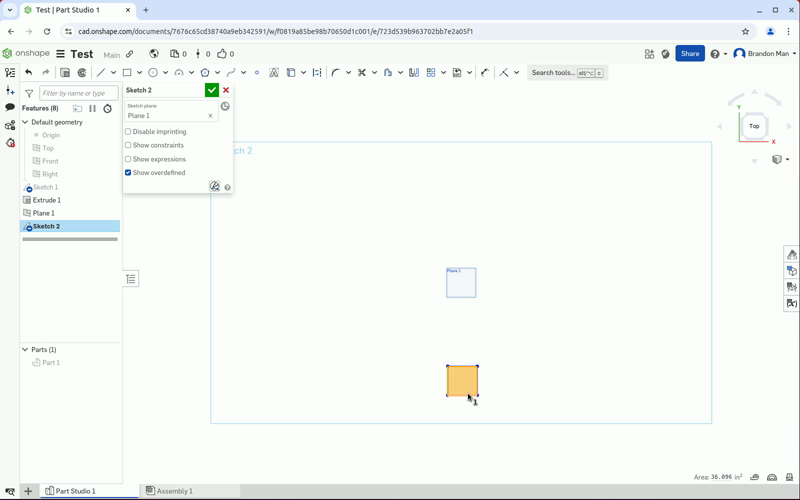
mouse_move(73, 352)
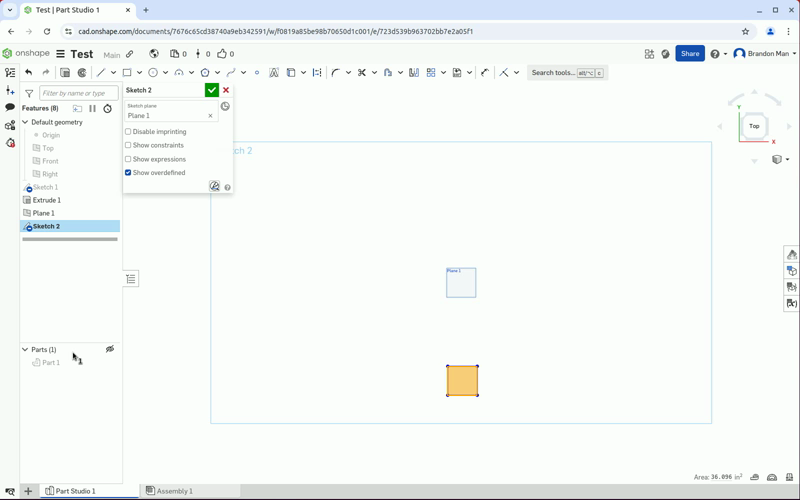
key(shift+y)
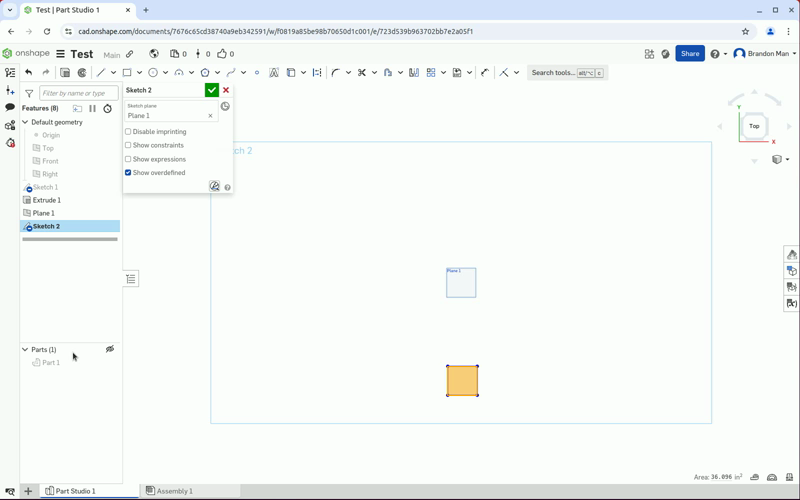
key(shift+e)
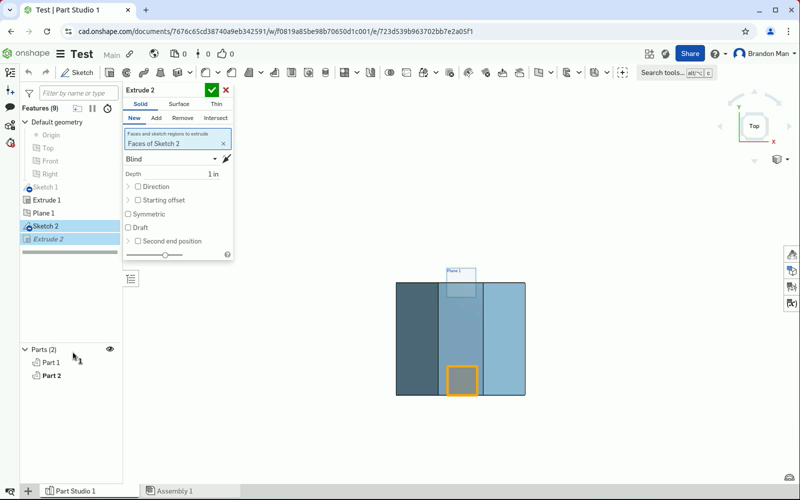
mouse_move(143, 106)
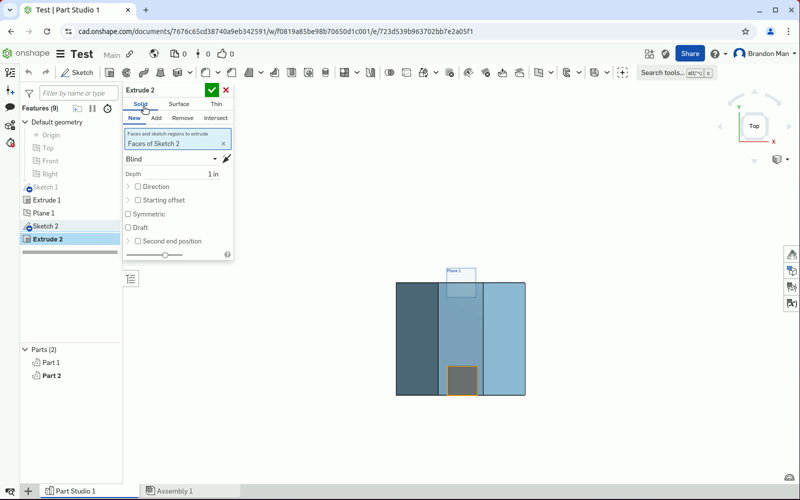
click(143, 106)
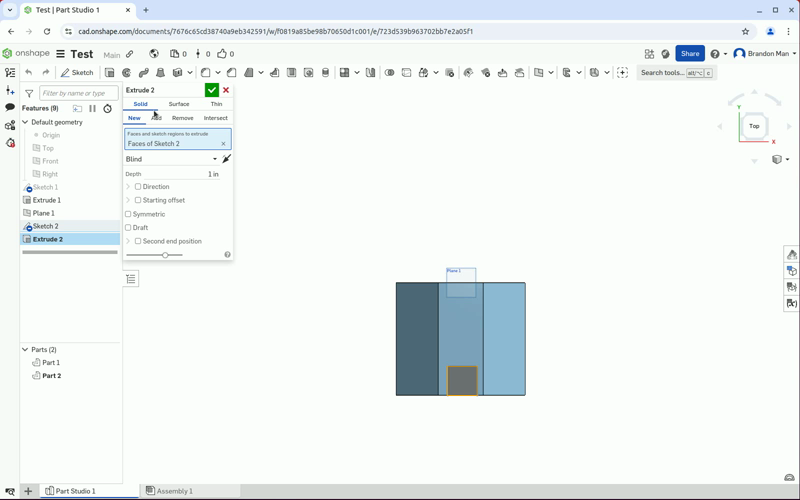
mouse_move(186, 120)
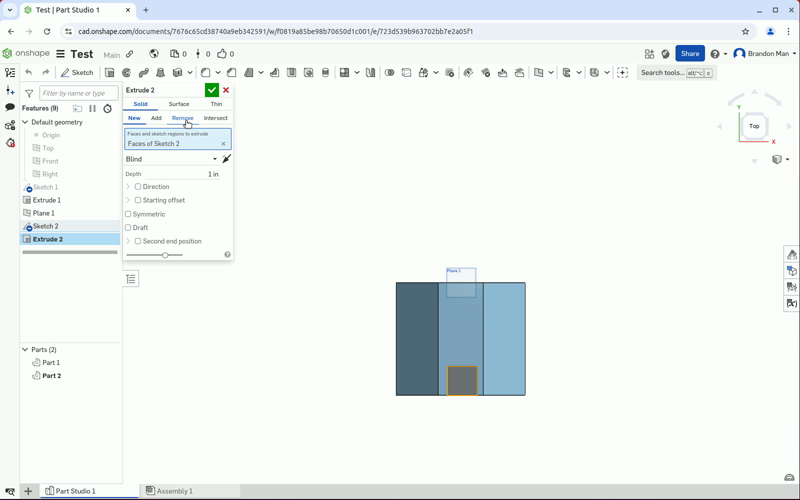
click(186, 120)
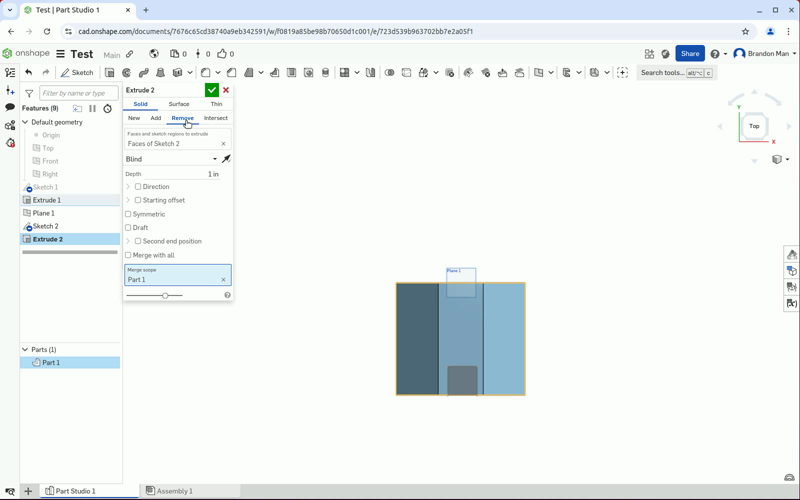
key(tab, 4)
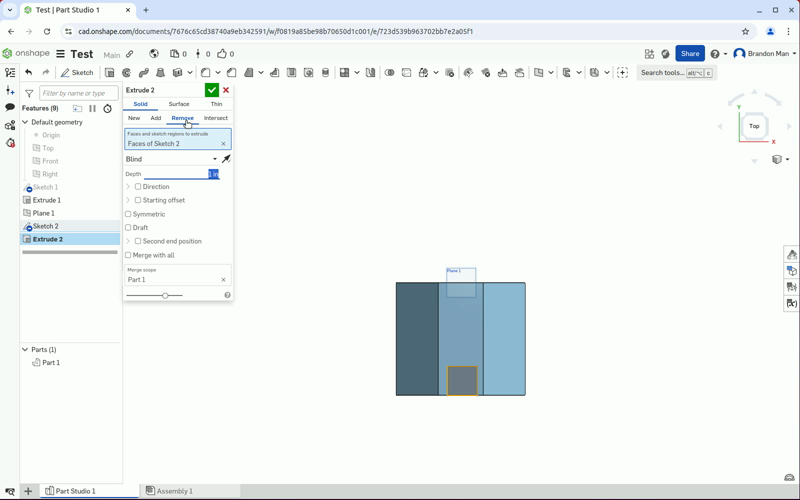
text(10.11)
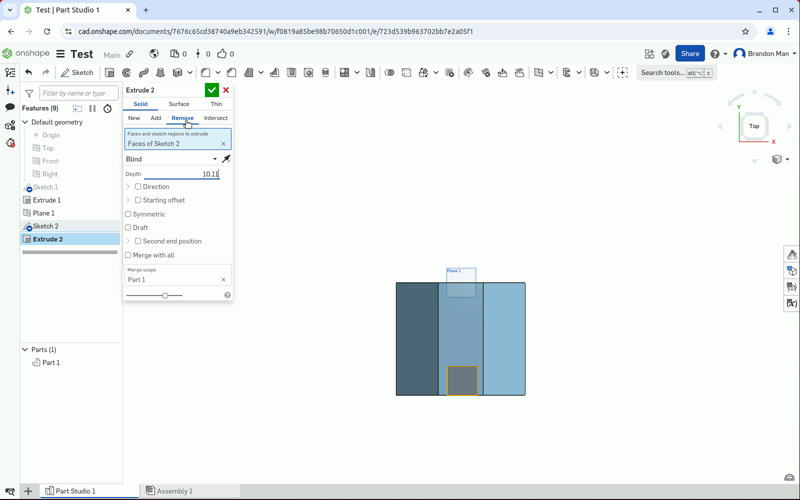
key(tab, 6)
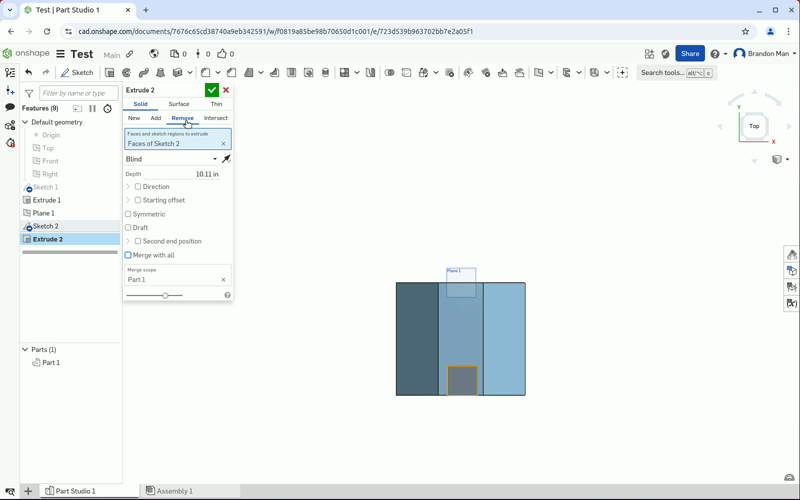
key(space)
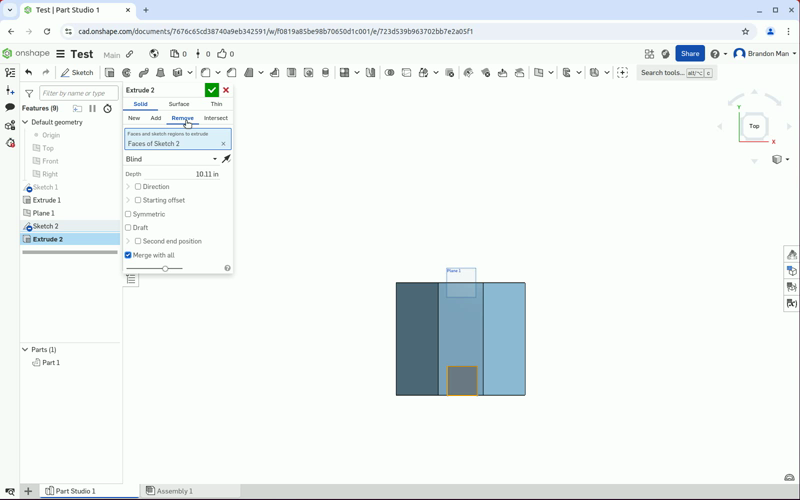
key(enter)
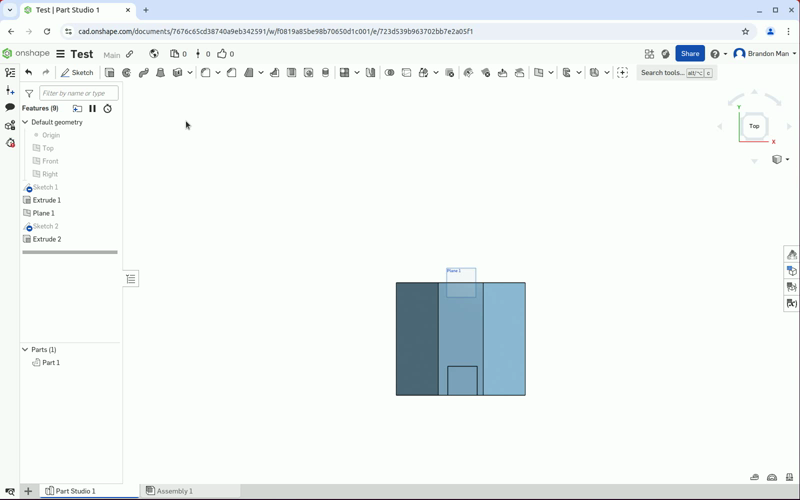
key(shift+h)
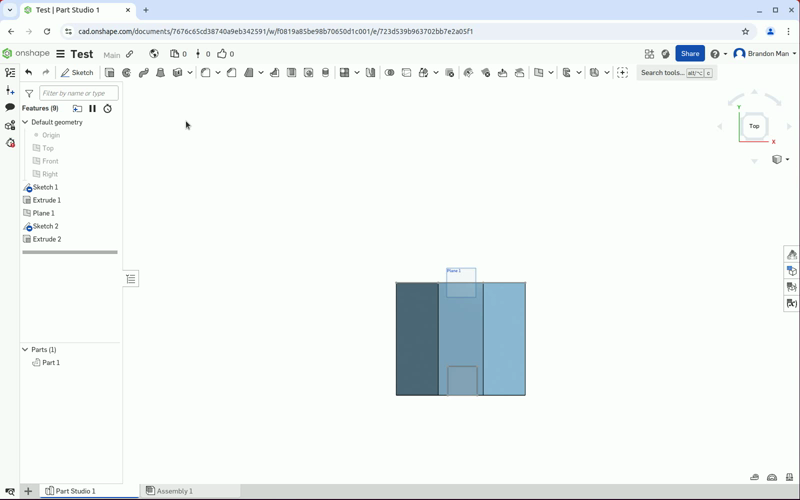
key(shift+h)
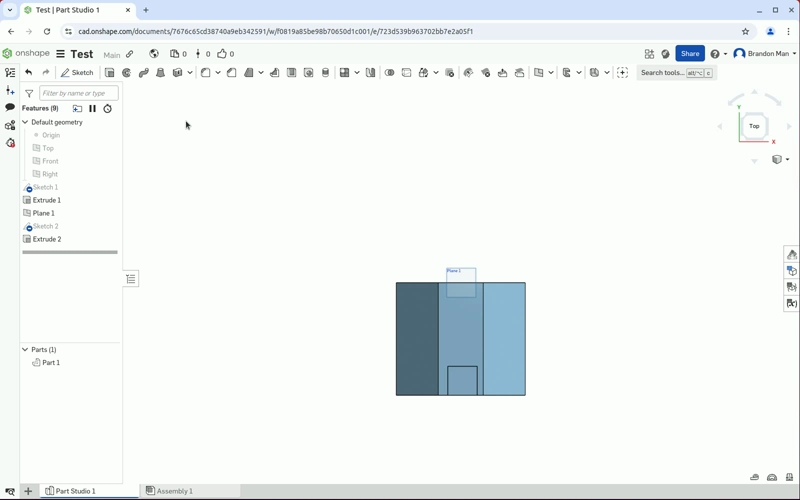
mouse_move(73, 189)
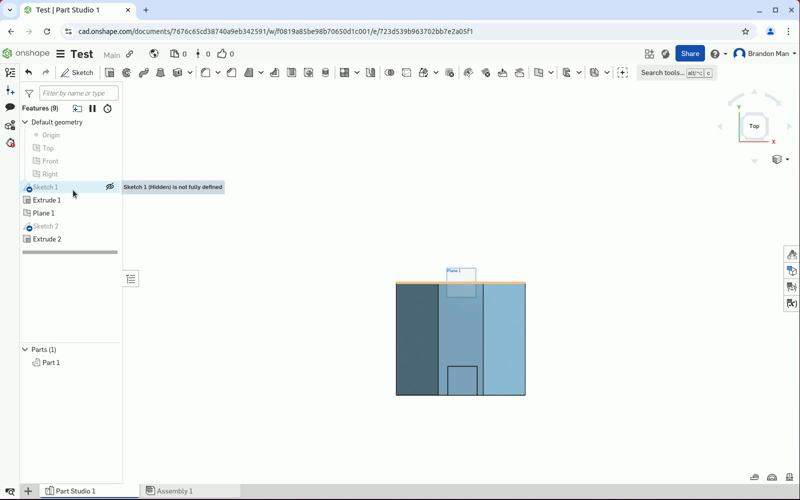
click(73, 189)
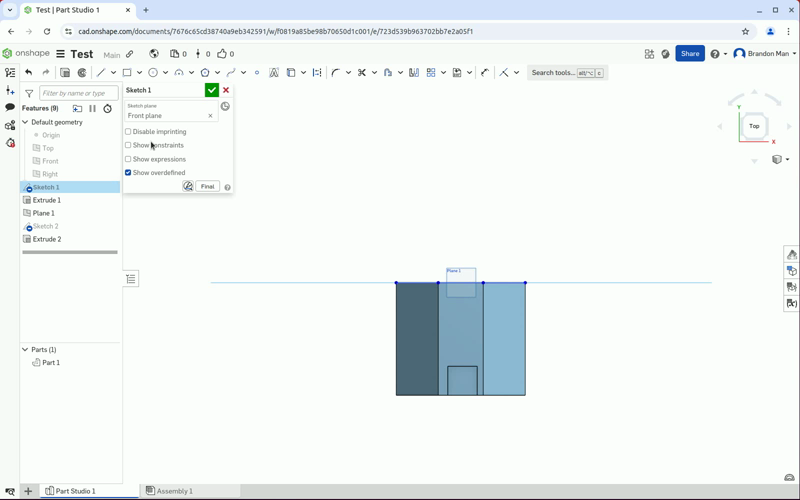
mouse_move(229, 92)
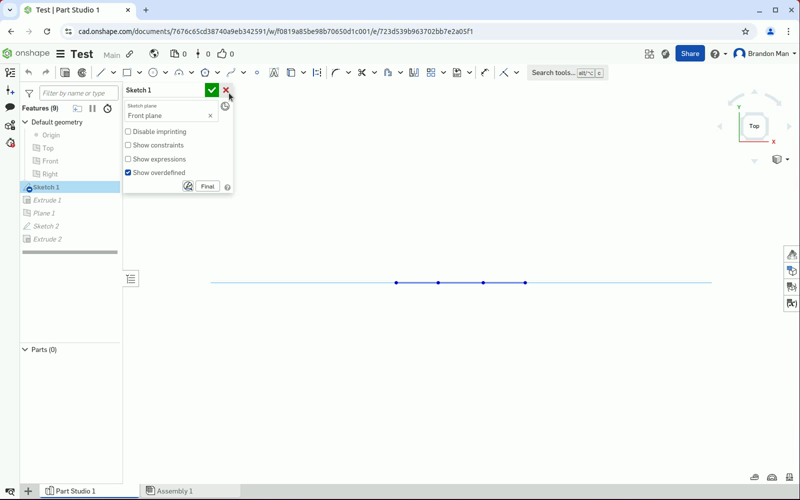
click(229, 92)
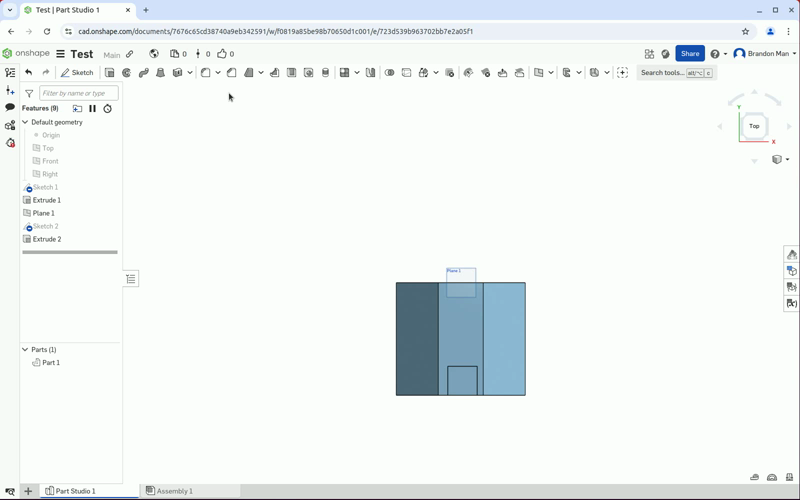
mouse_move(541, 75)
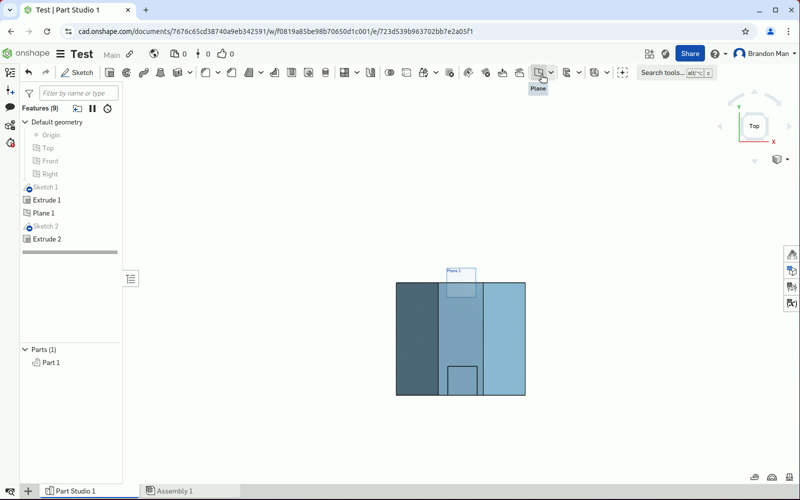
click(541, 75)
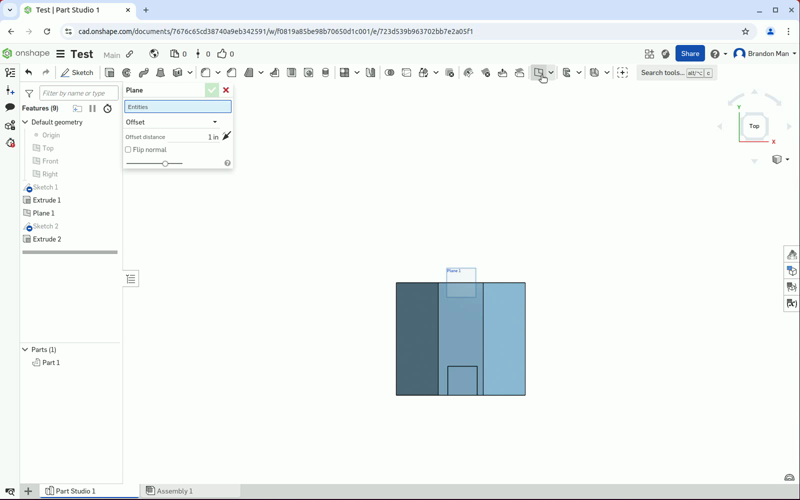
mouse_move(73, 150)
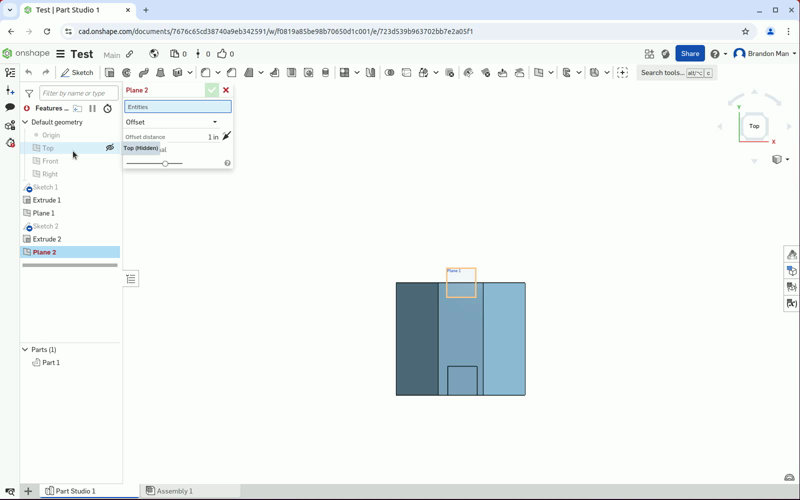
click(73, 150)
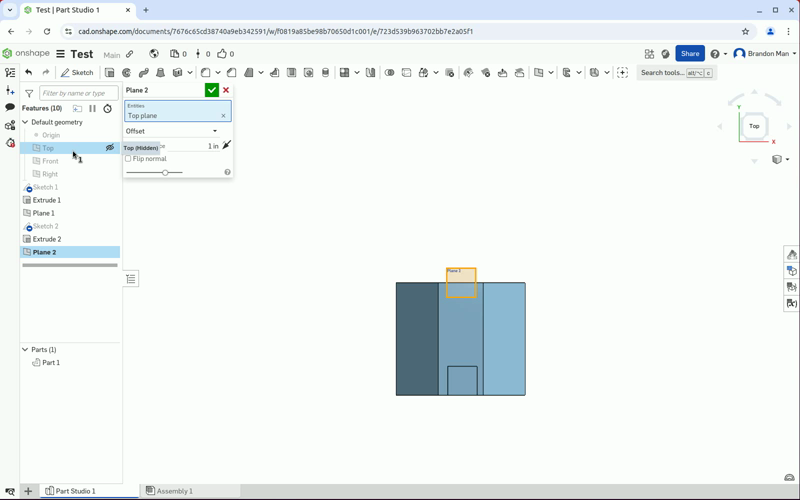
key(tab, 2)
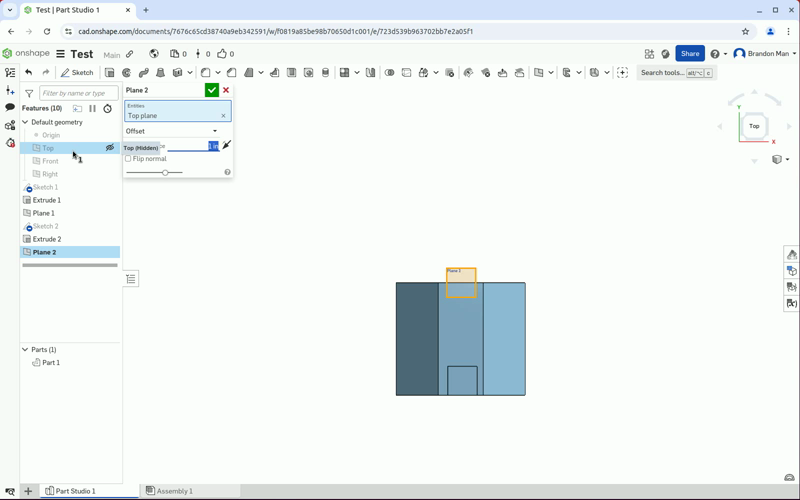
text(4.098)
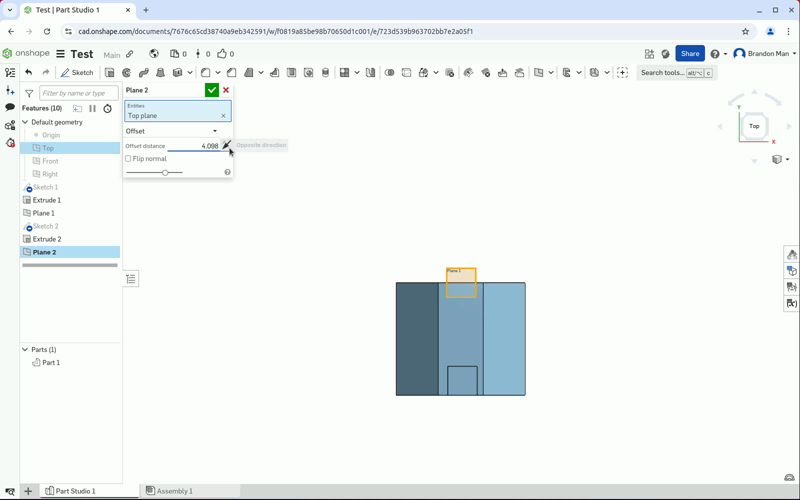
mouse_move(229, 147)
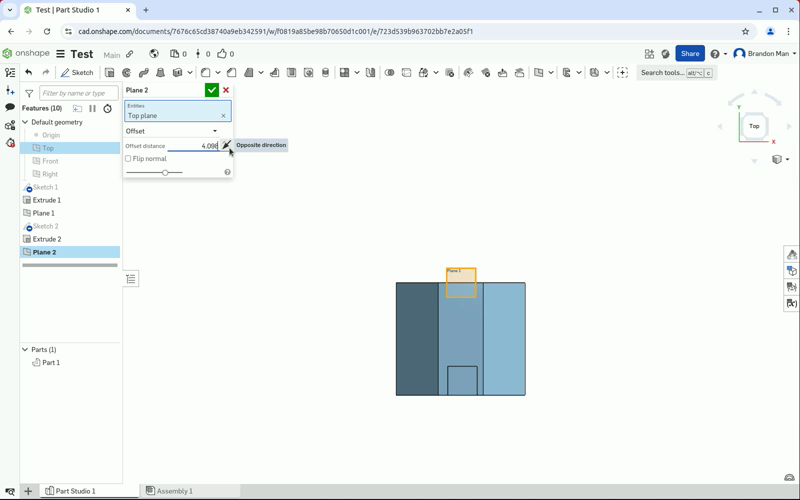
click(229, 147)
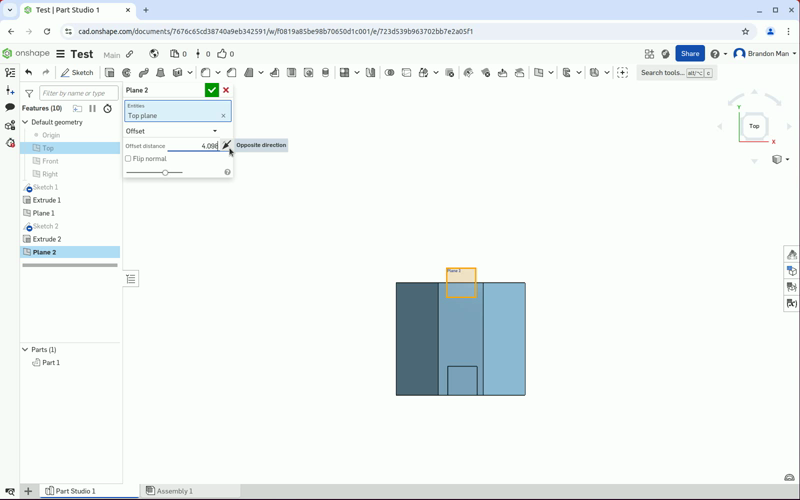
key(enter, 2)
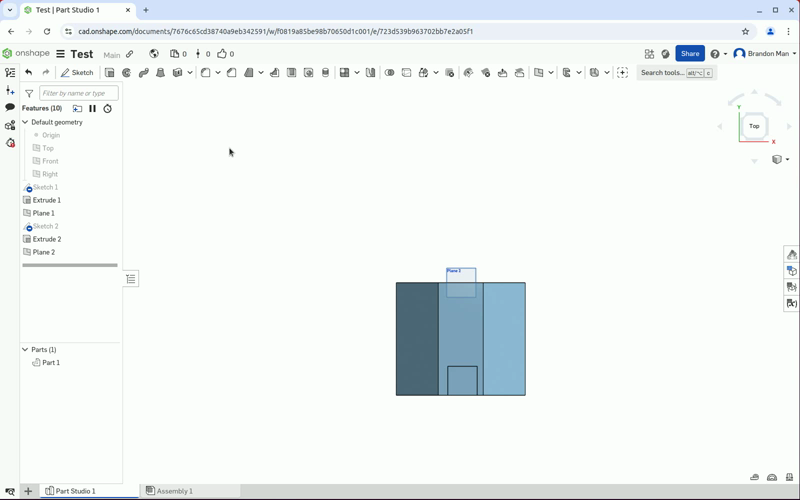
key(shift+s)
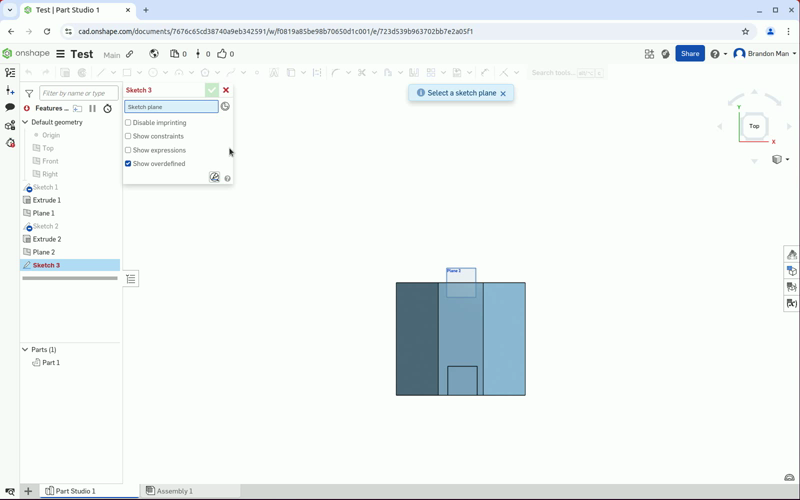
mouse_move(73, 254)
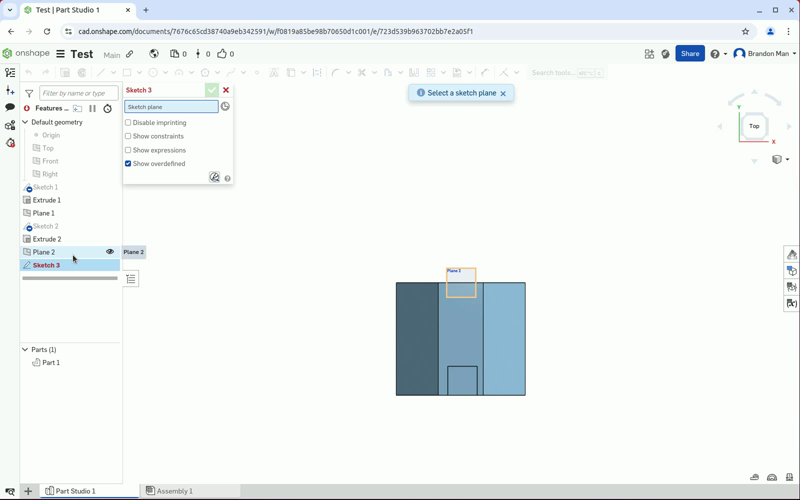
click(73, 254)
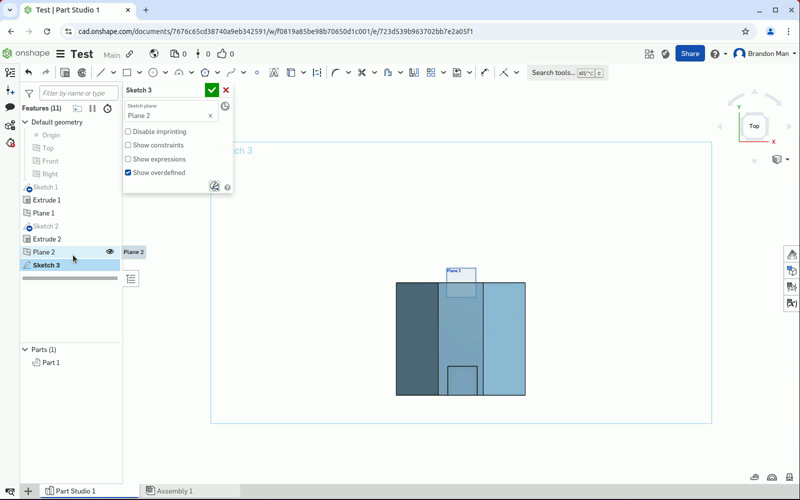
mouse_move(73, 352)
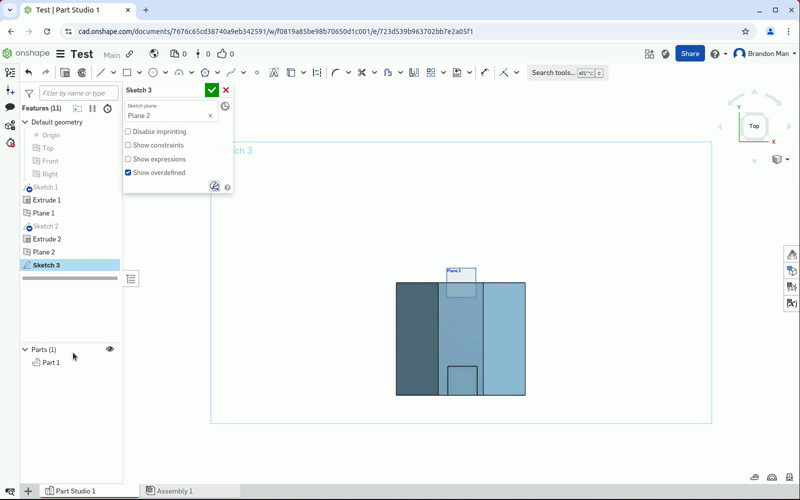
key(y)
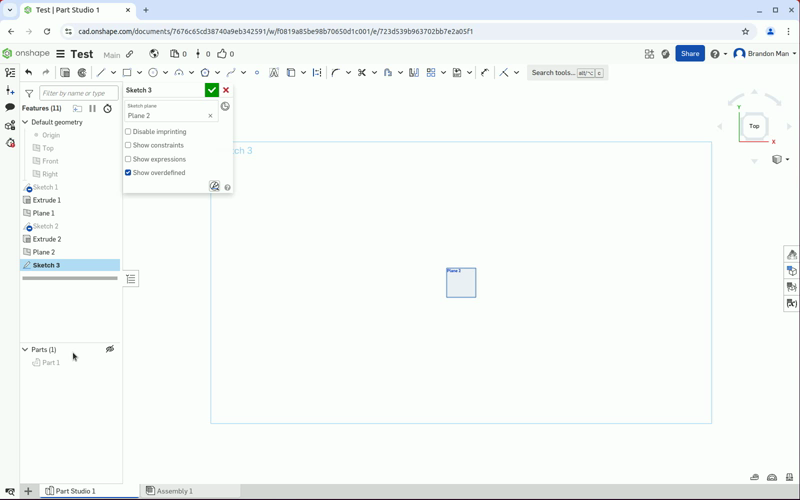
key(l)
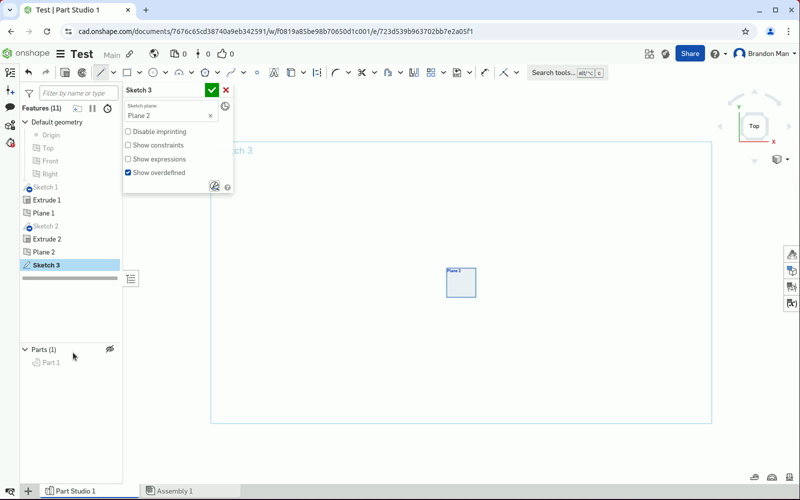
key_down(shift)
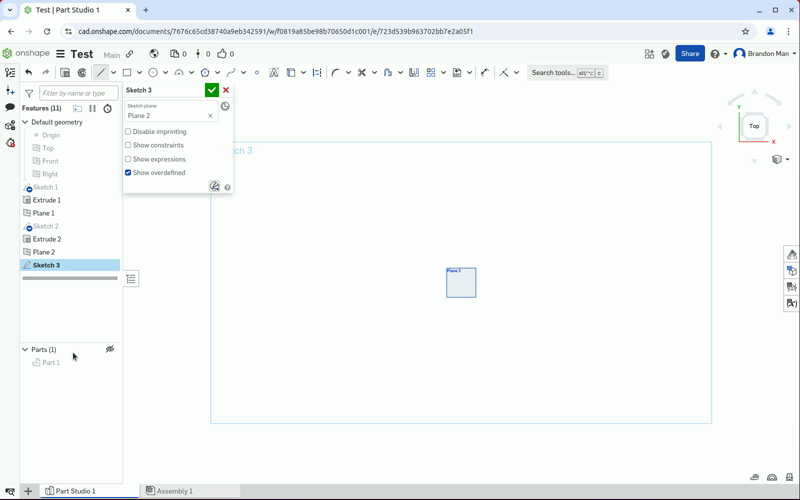
mouse_move(451, 395)
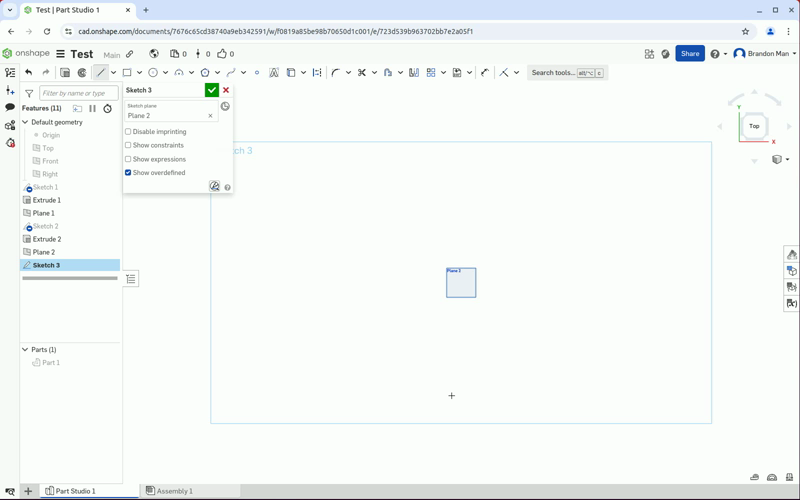
click(451, 395)
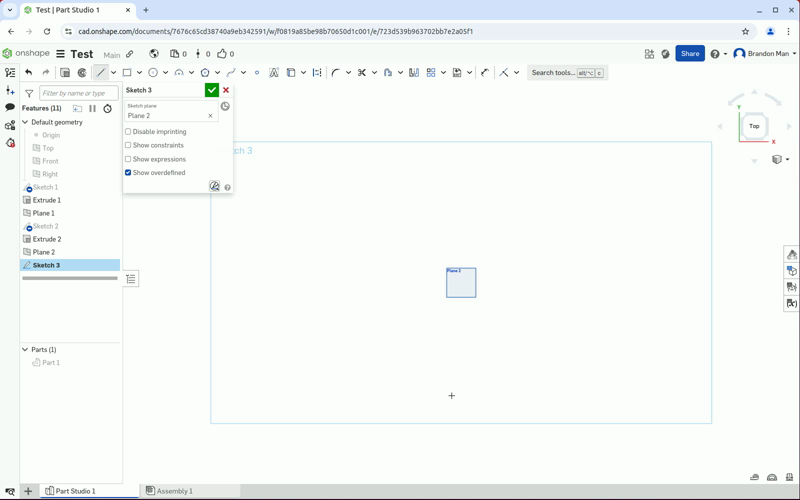
key_up(shift)
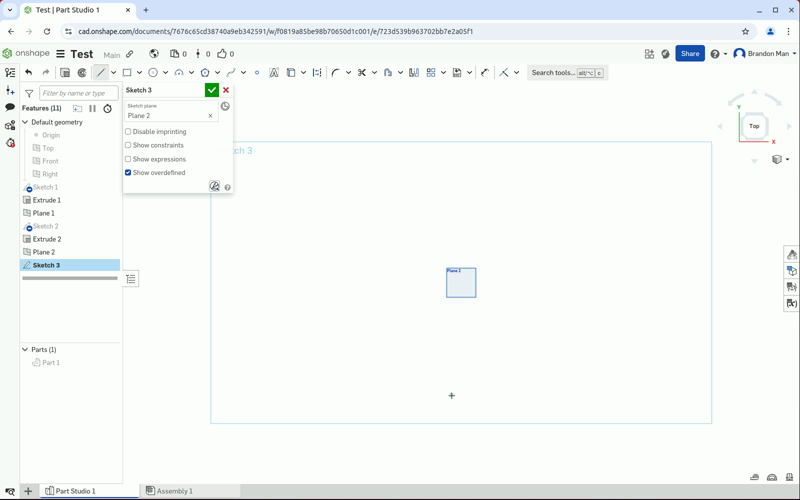
key_down(shift)
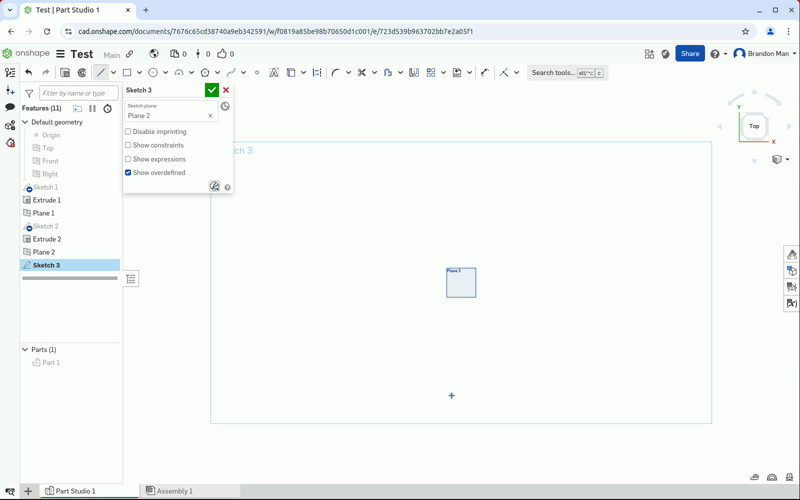
mouse_move(481, 395)
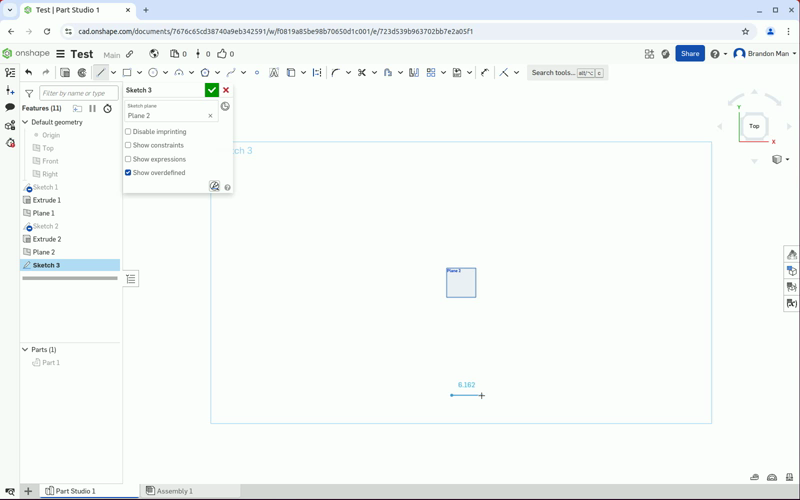
mouse_move(473, 395)
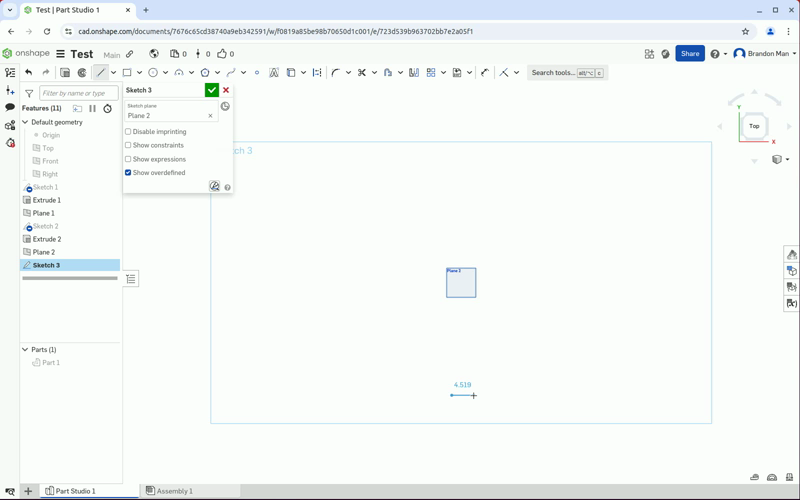
click(473, 395)
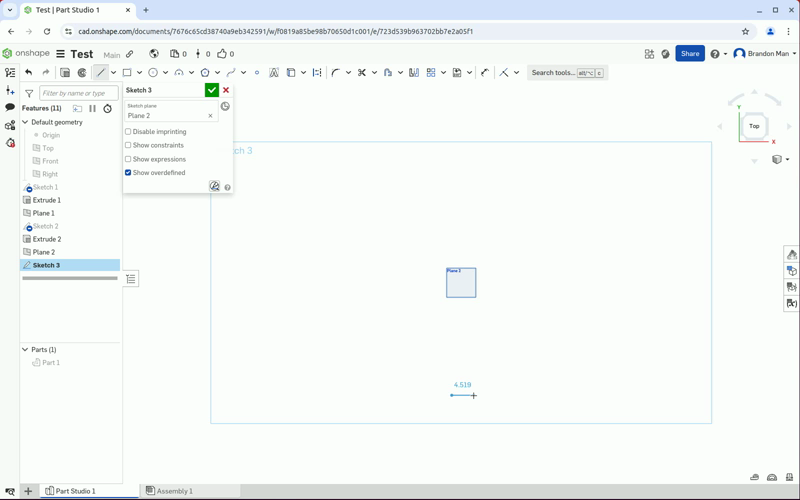
key_up(shift)
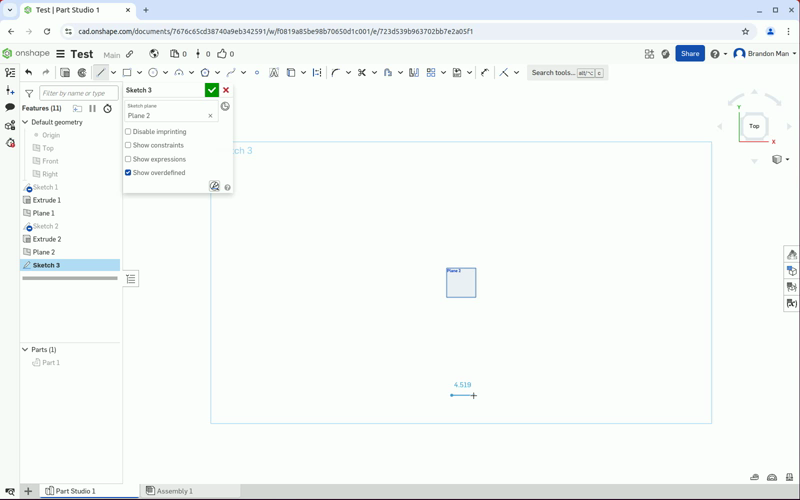
key_down(shift)
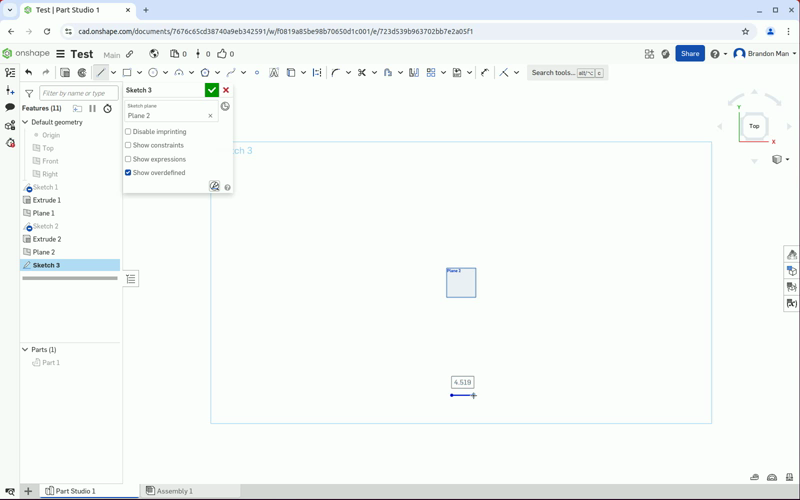
mouse_move(503, 395)
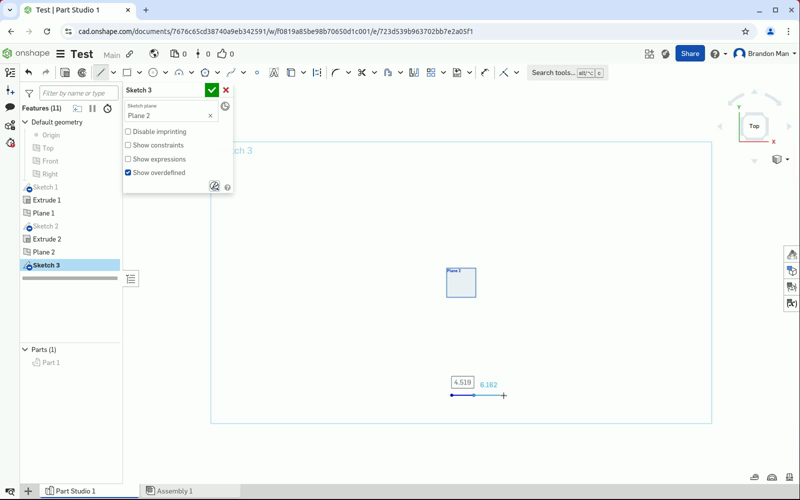
mouse_move(473, 366)
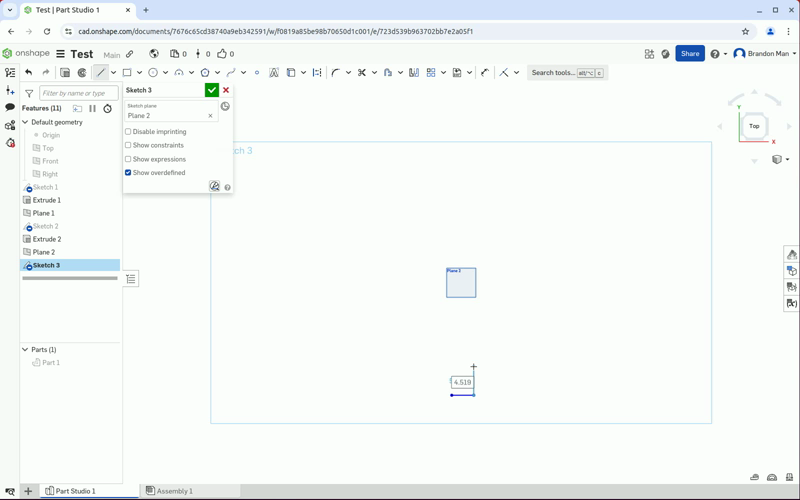
click(473, 366)
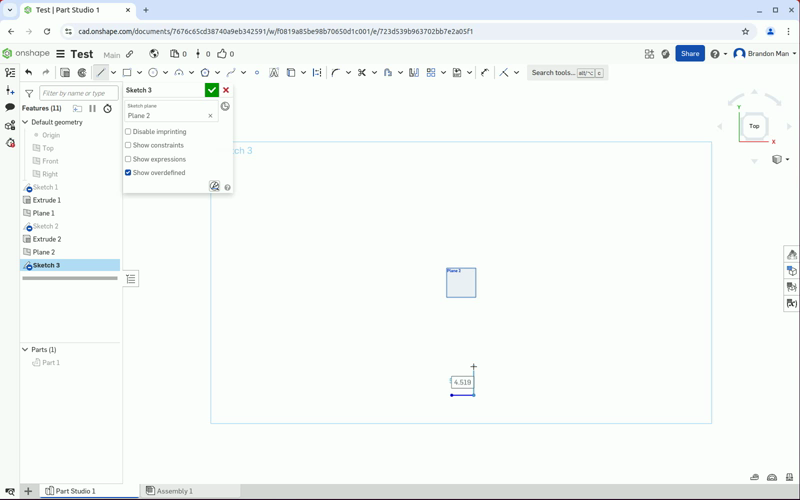
key_up(shift)
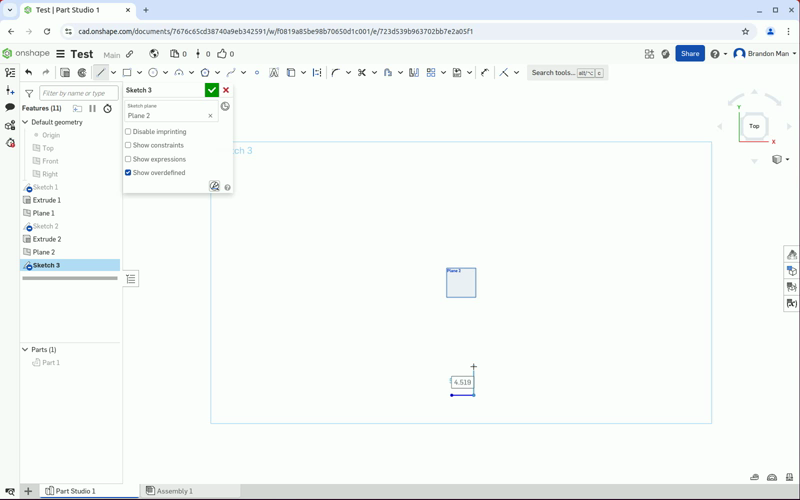
key_down(shift)
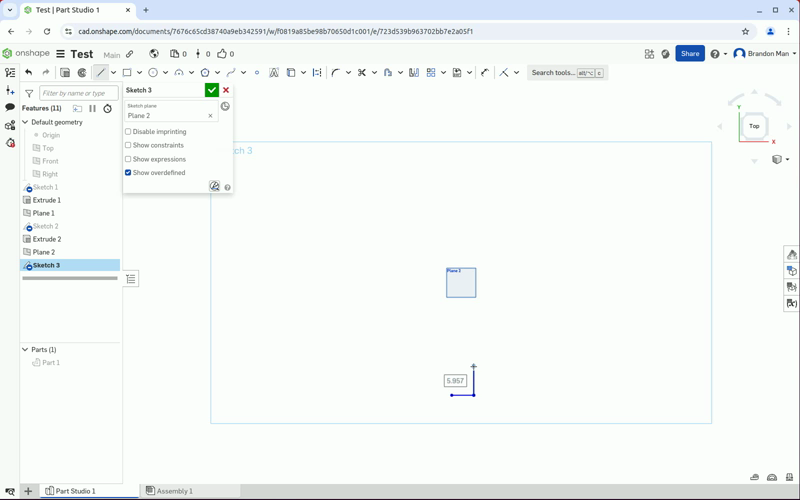
mouse_move(503, 366)
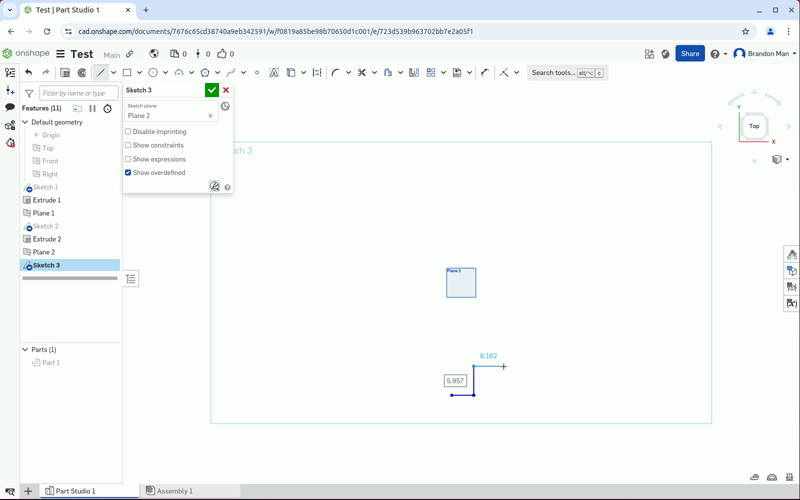
mouse_move(451, 366)
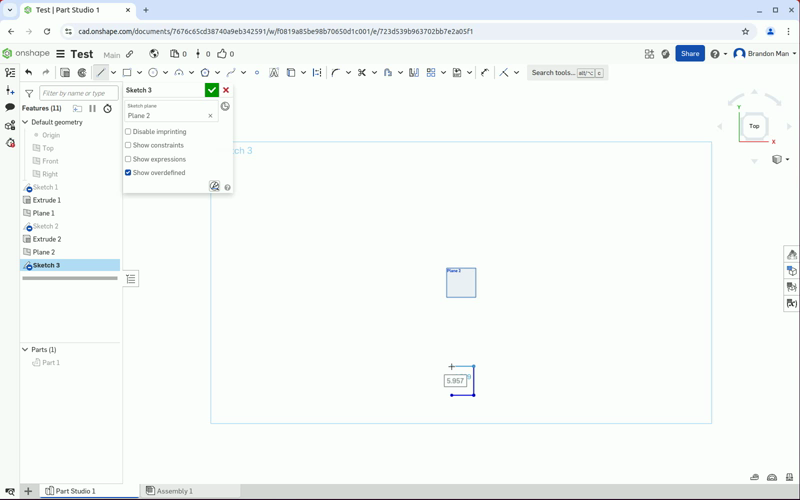
click(451, 366)
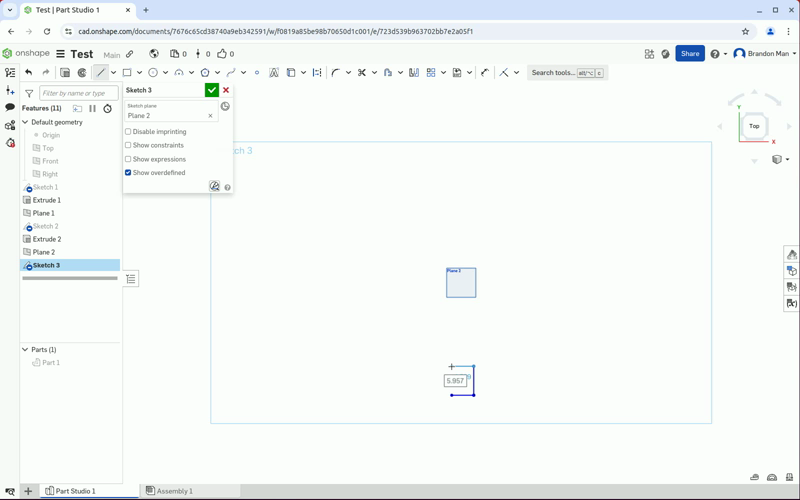
key_up(shift)
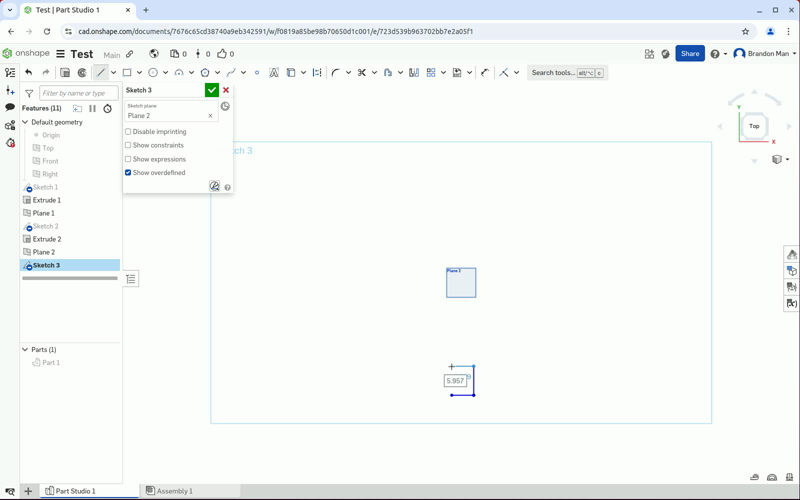
mouse_move(481, 366)
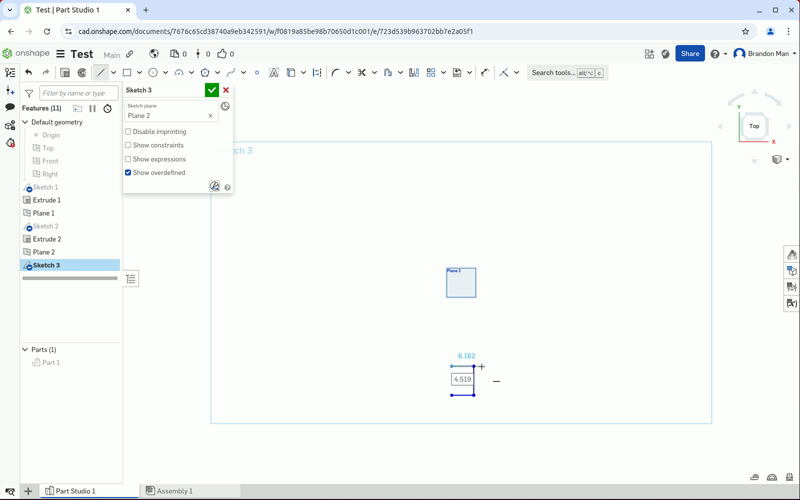
key_down(shift)
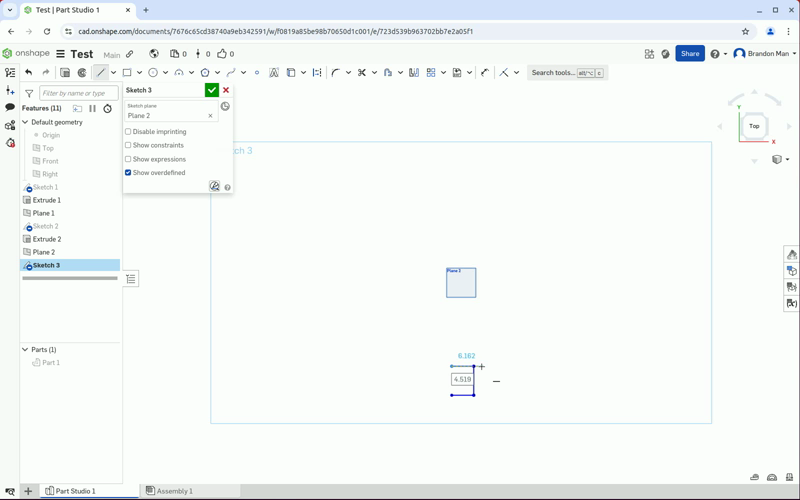
mouse_move(451, 395)
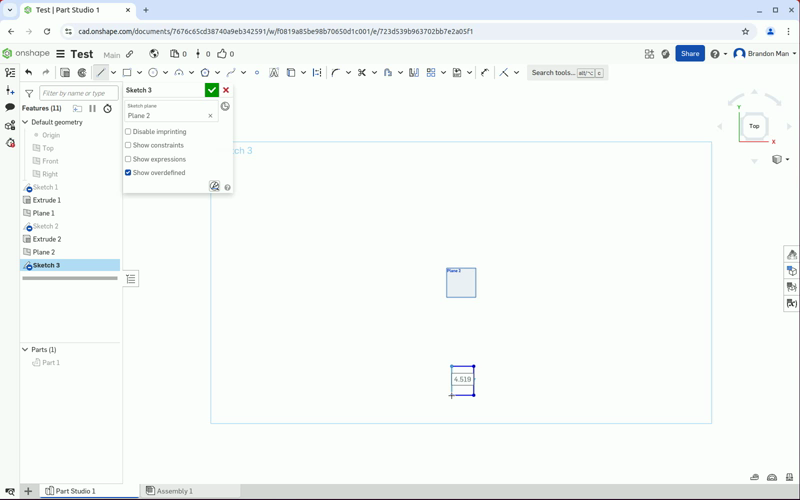
key_up(shift)
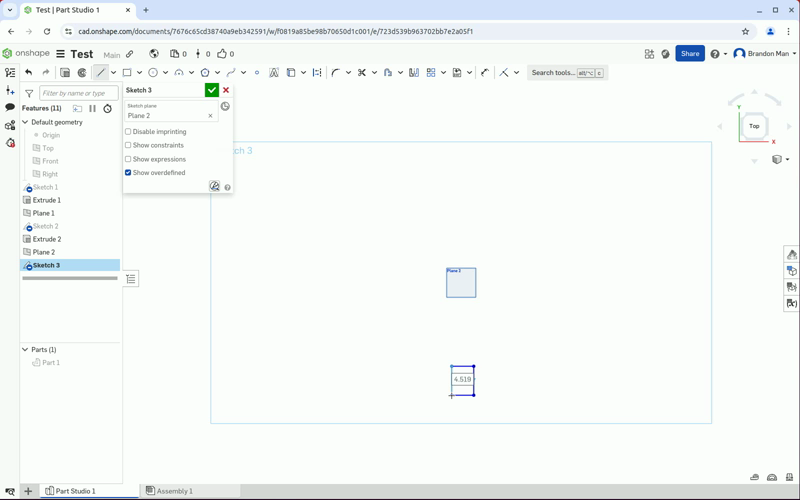
click(451, 395)
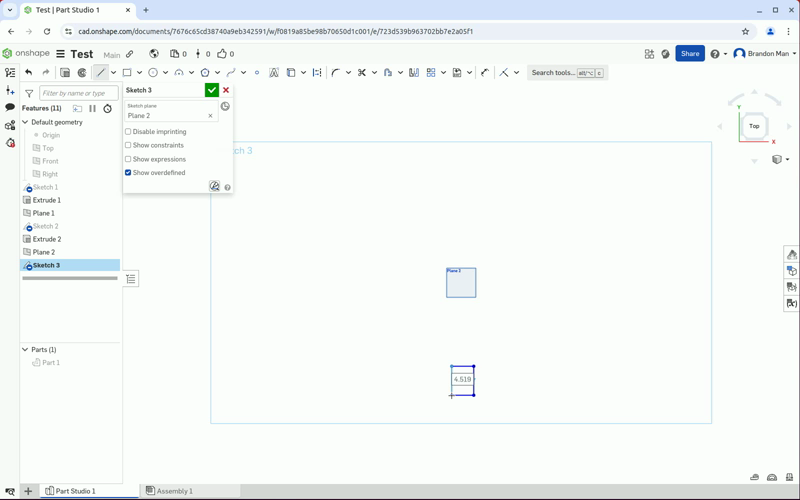
key(esc)
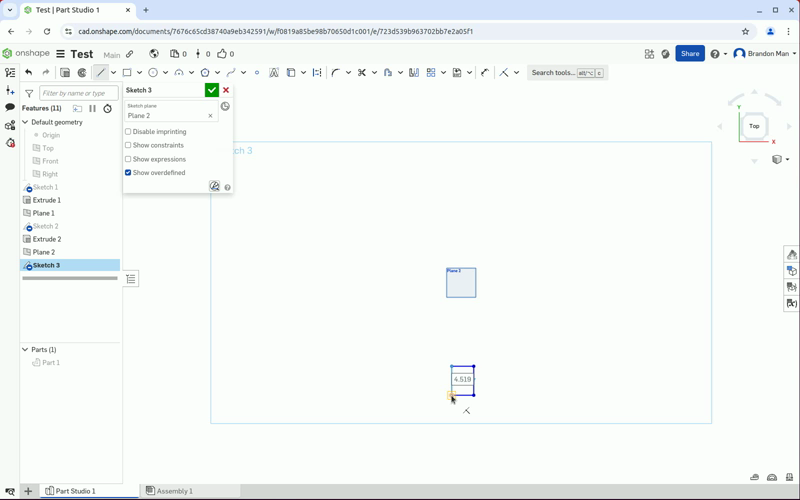
mouse_move(457, 382)
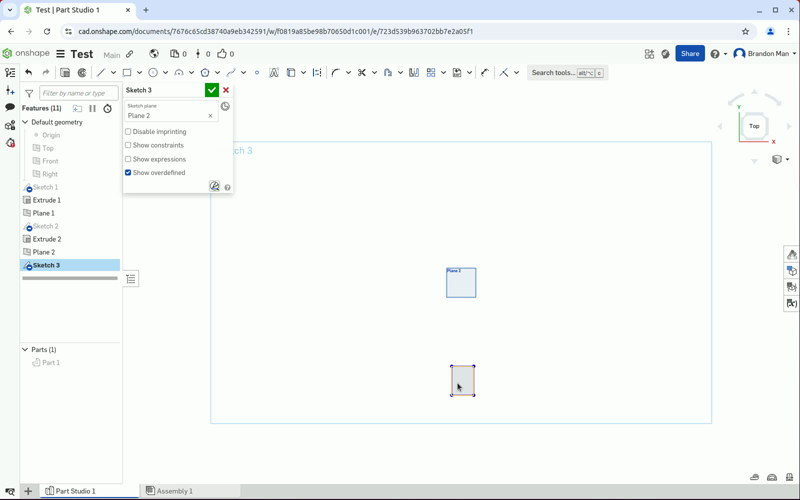
scroll(6)
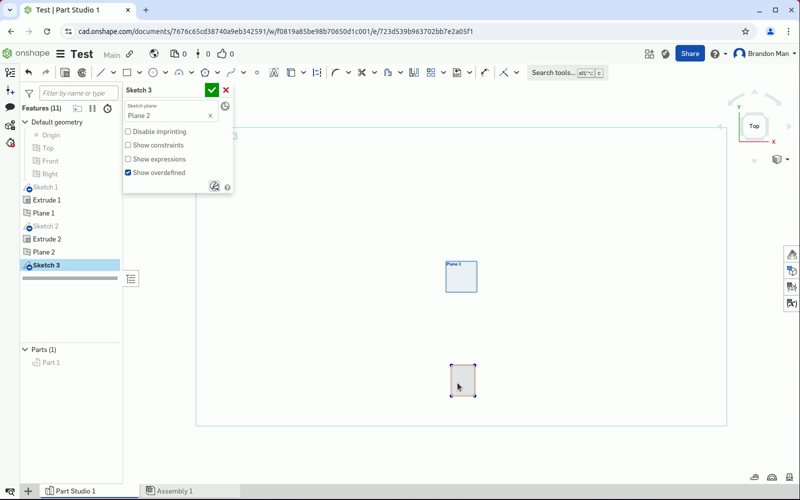
scroll(6)
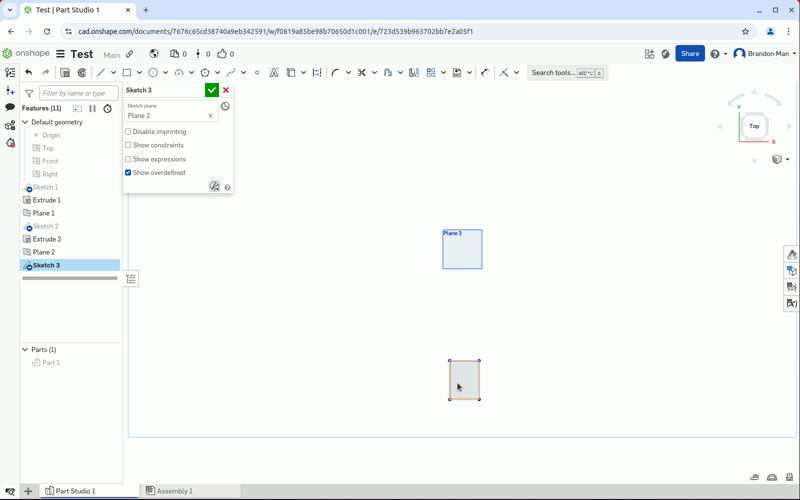
scroll(6)
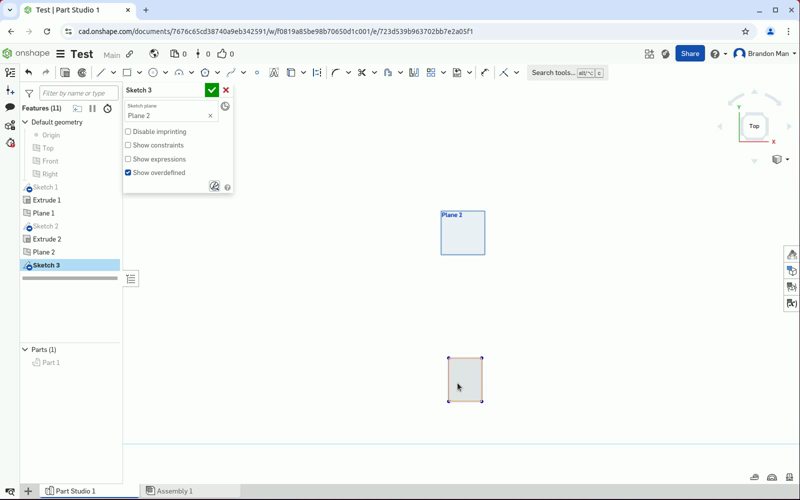
scroll(6)
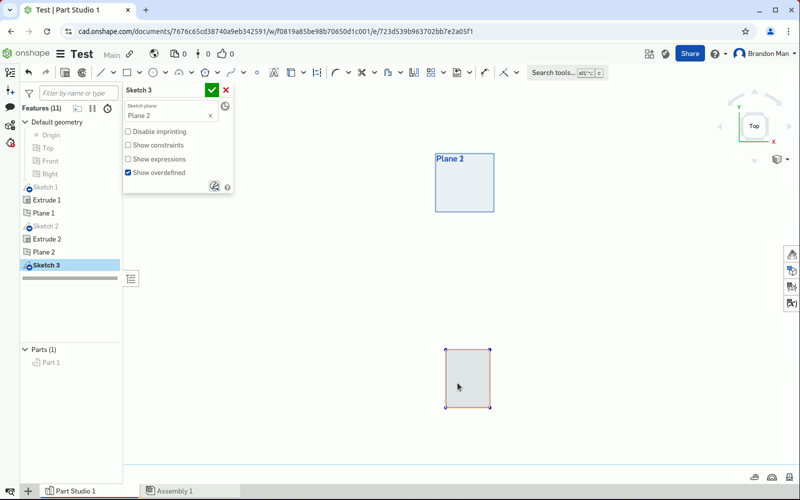
scroll(6)
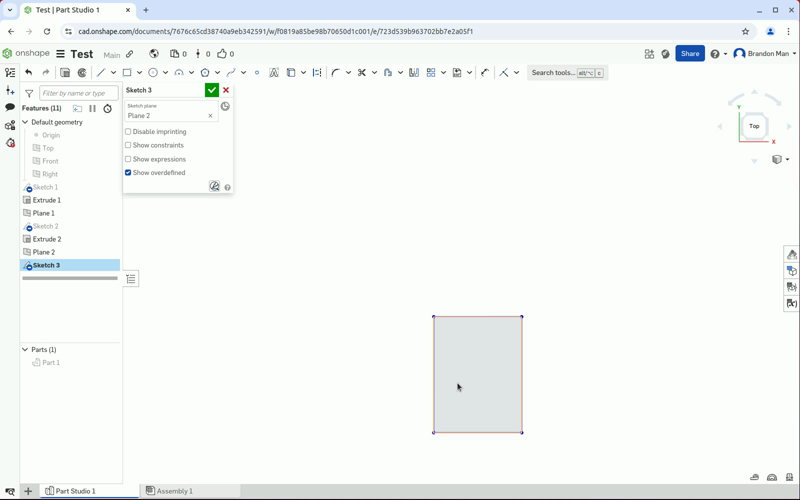
scroll(6)
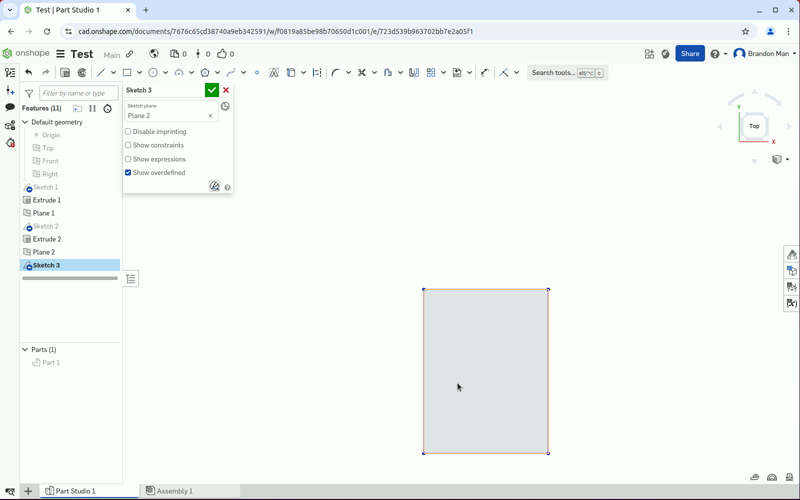
scroll(6)
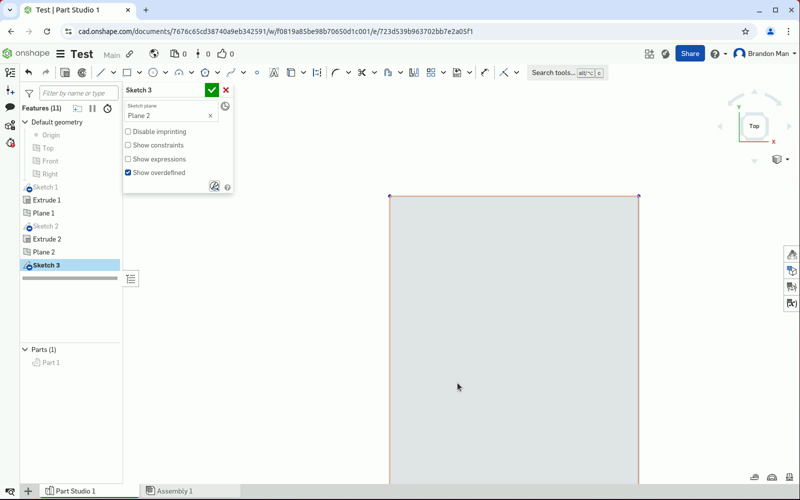
click(457, 382)
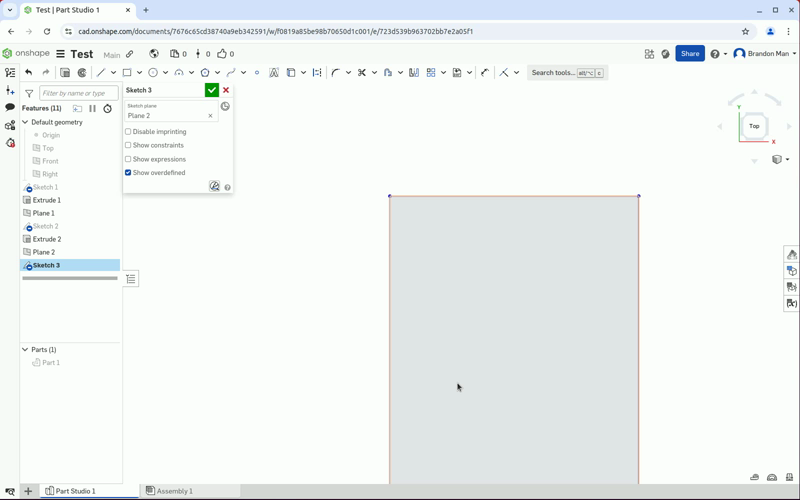
scroll(-6)
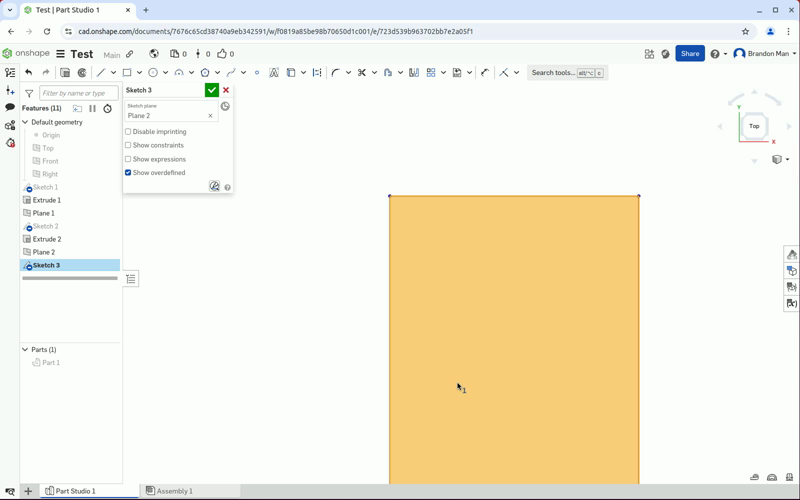
scroll(-6)
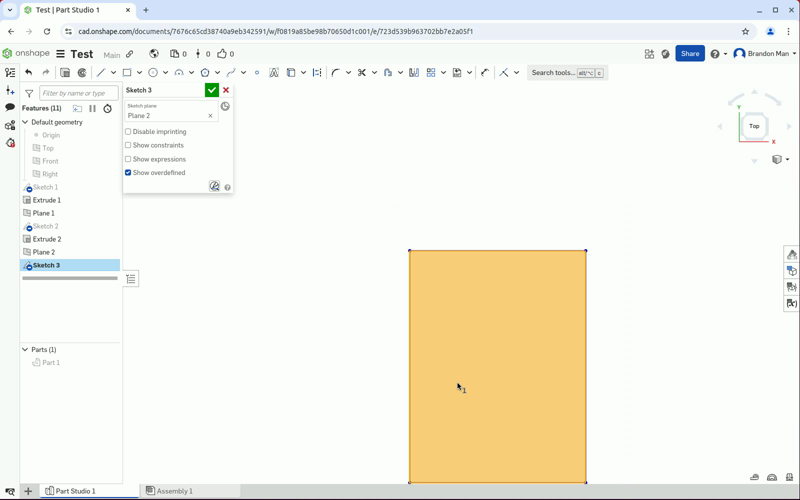
scroll(-6)
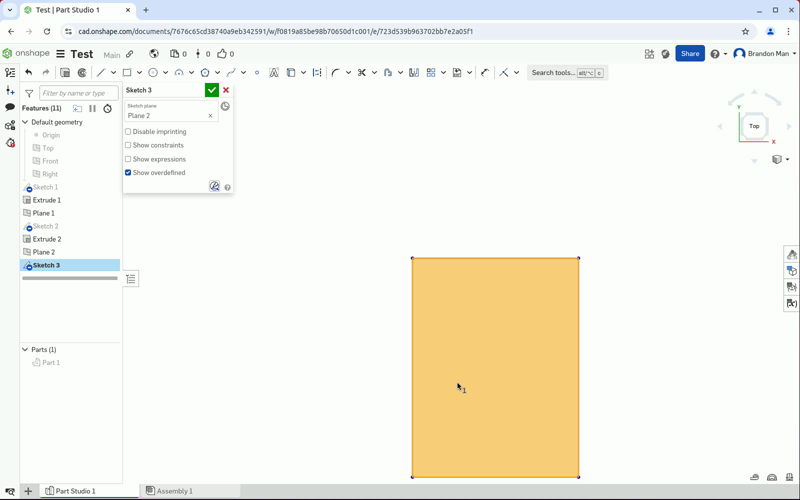
scroll(-6)
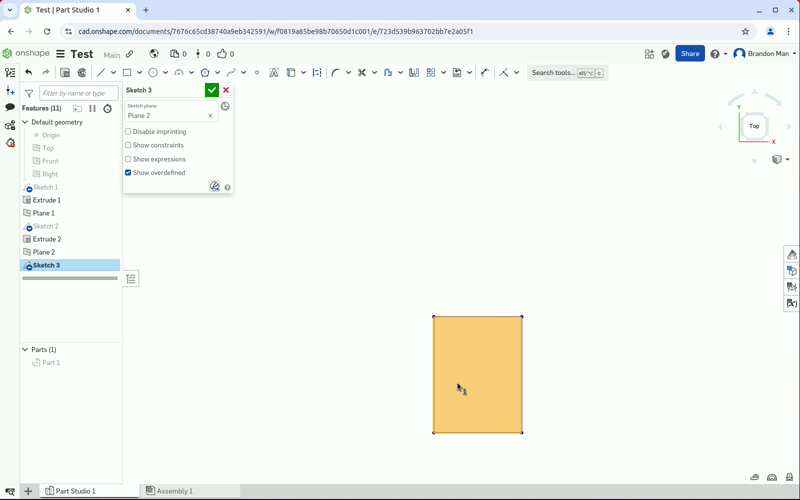
scroll(-6)
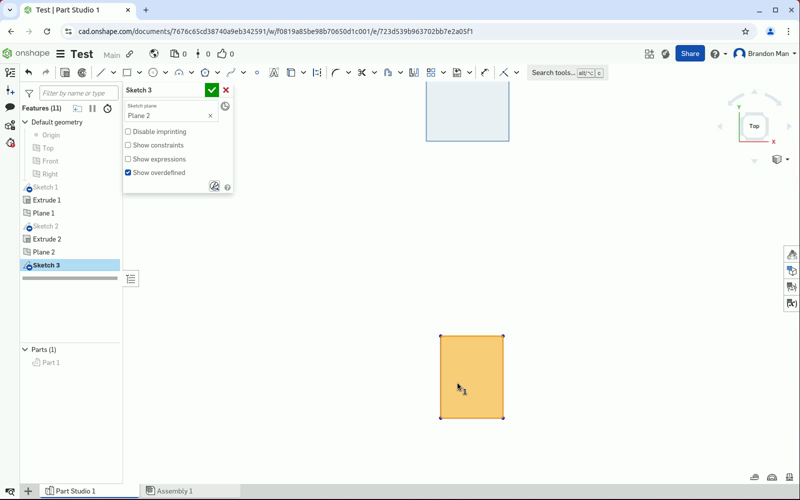
scroll(-6)
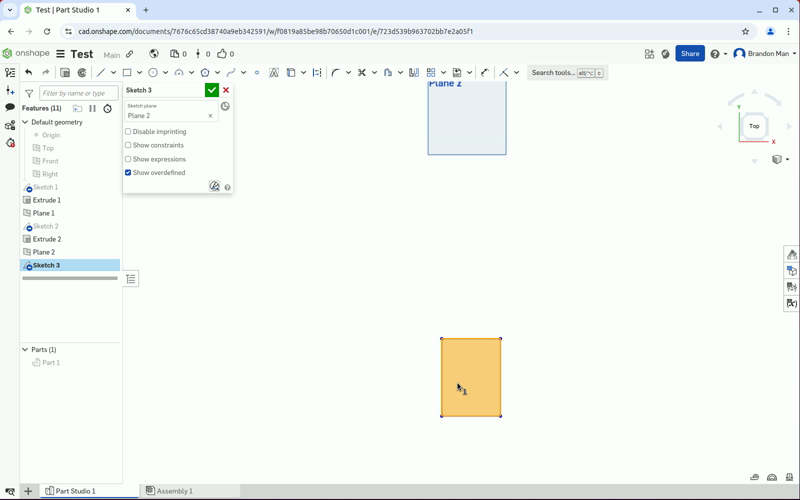
scroll(-6)
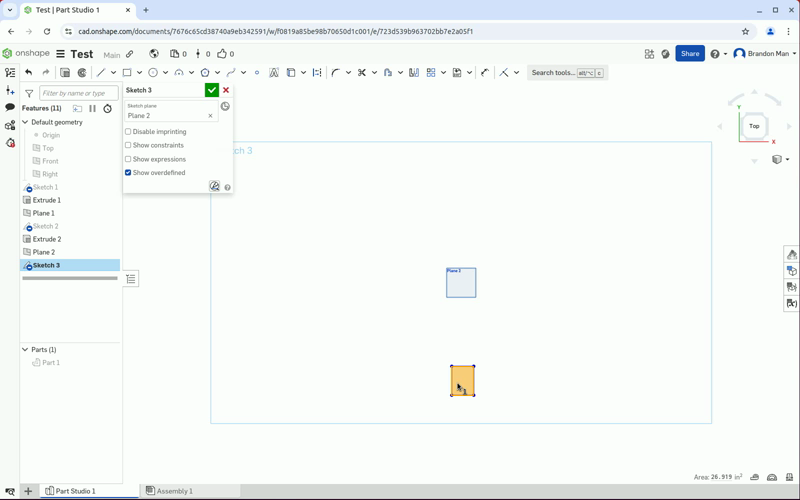
mouse_move(73, 352)
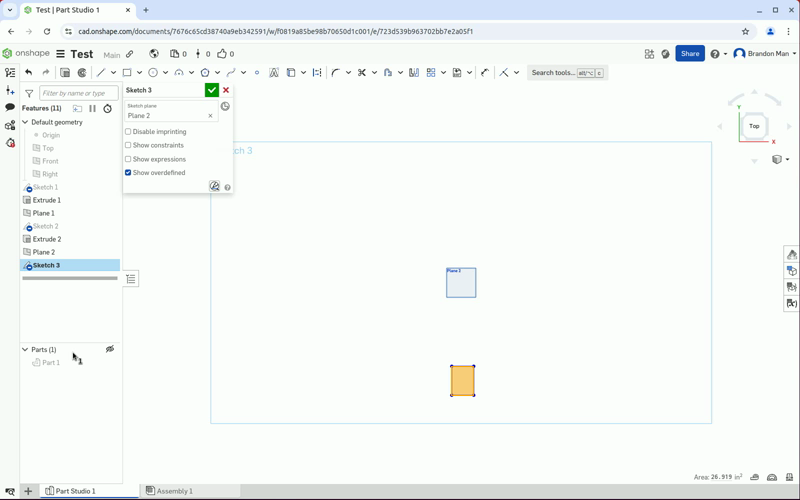
key(shift+y)
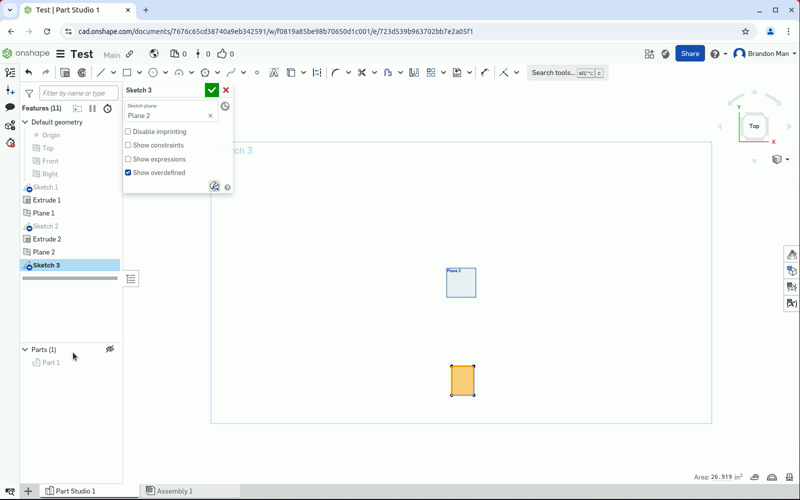
key(shift+e)
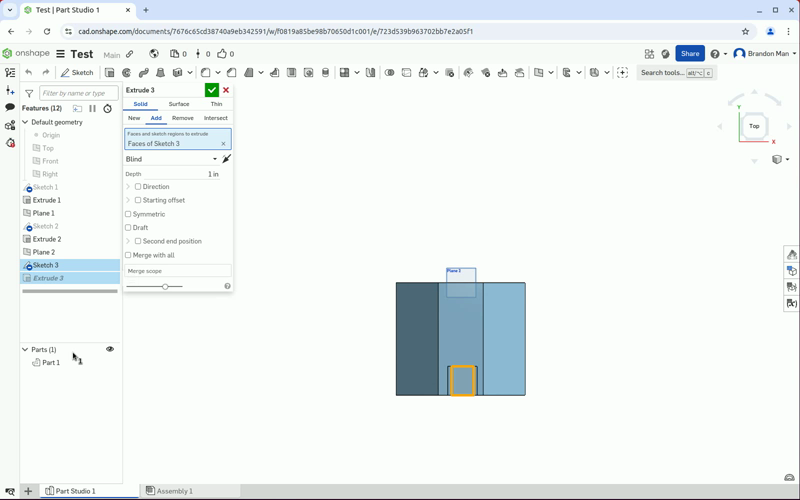
mouse_move(143, 106)
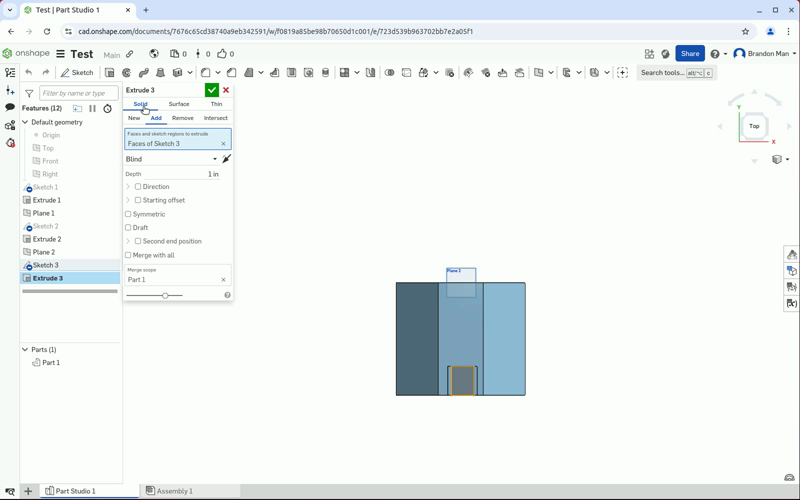
click(143, 106)
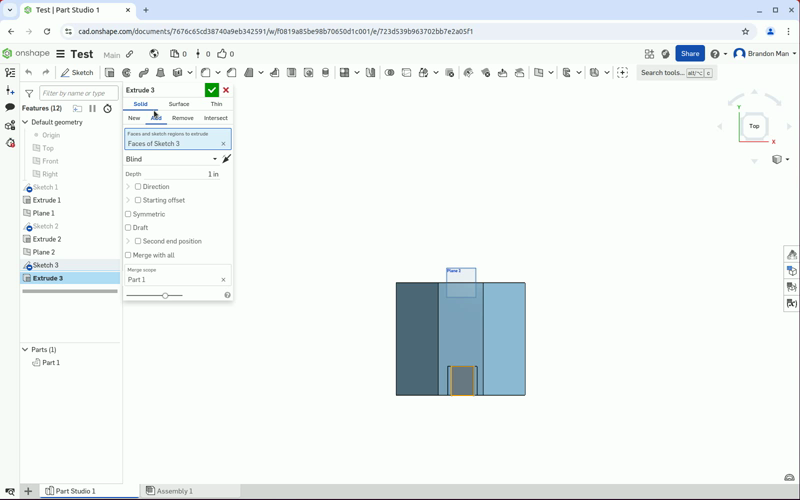
mouse_move(186, 120)
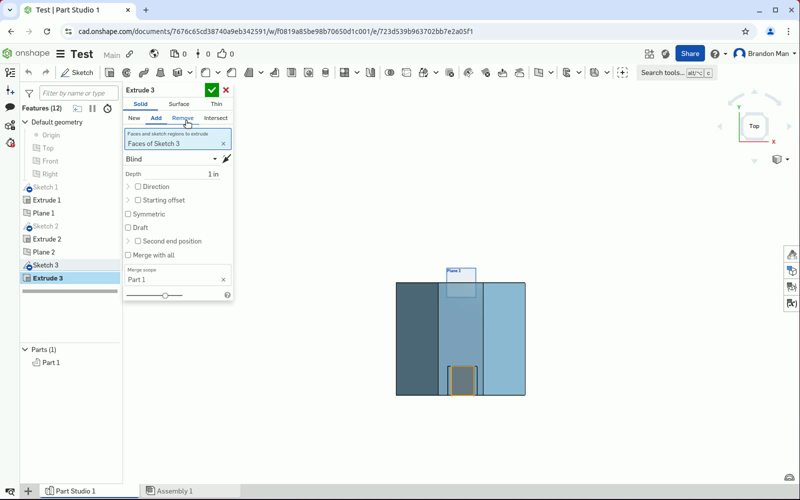
click(186, 120)
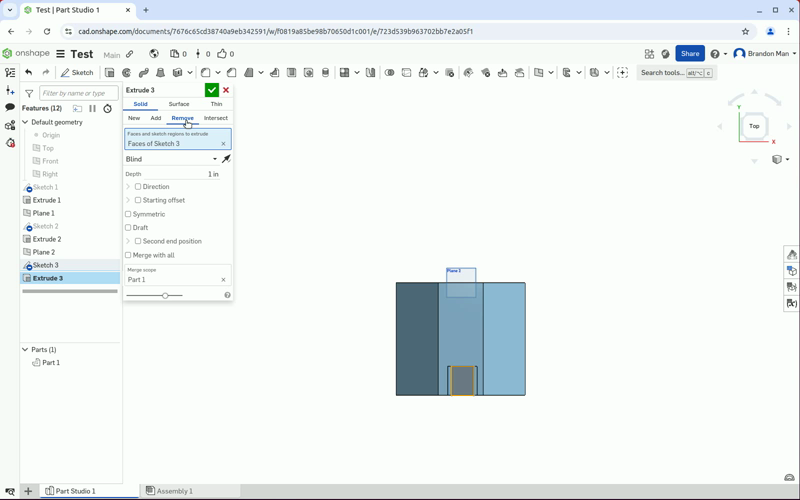
key(tab, 4)
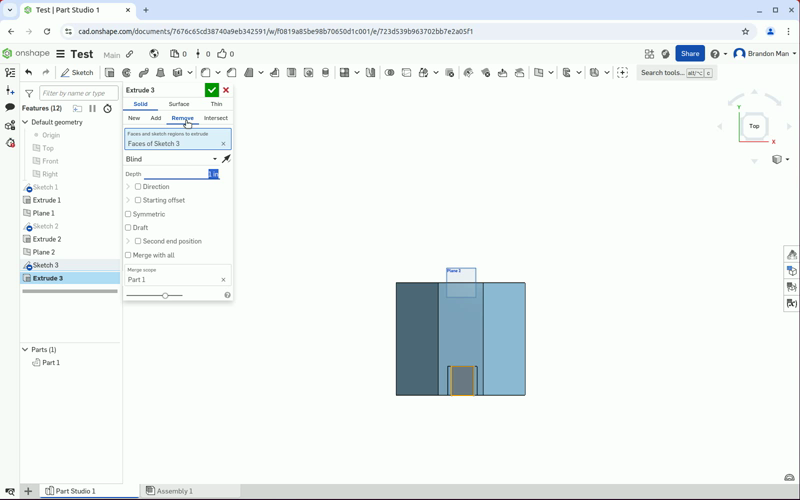
text(1.926)
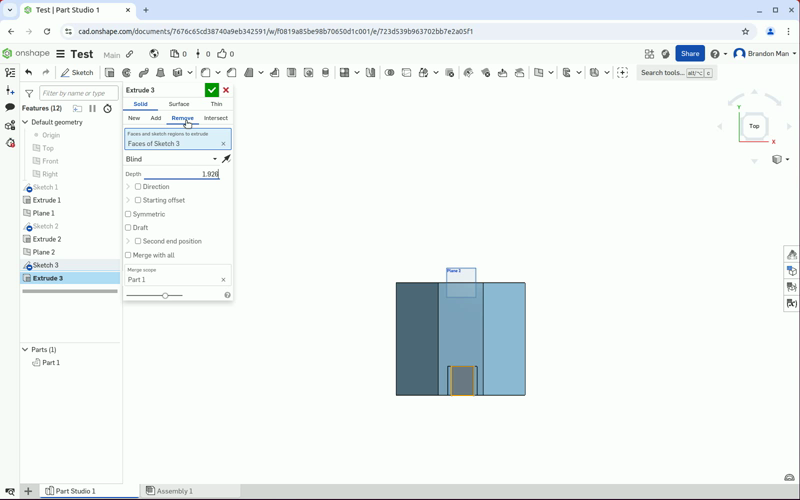
key(tab, 6)
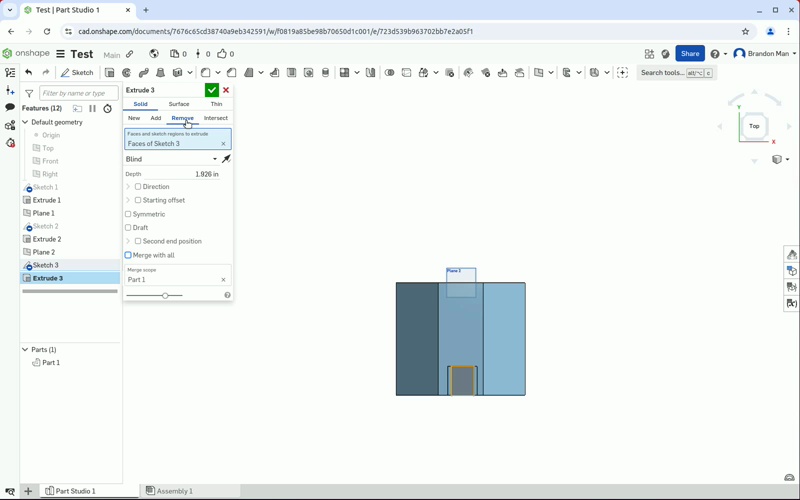
key(space)
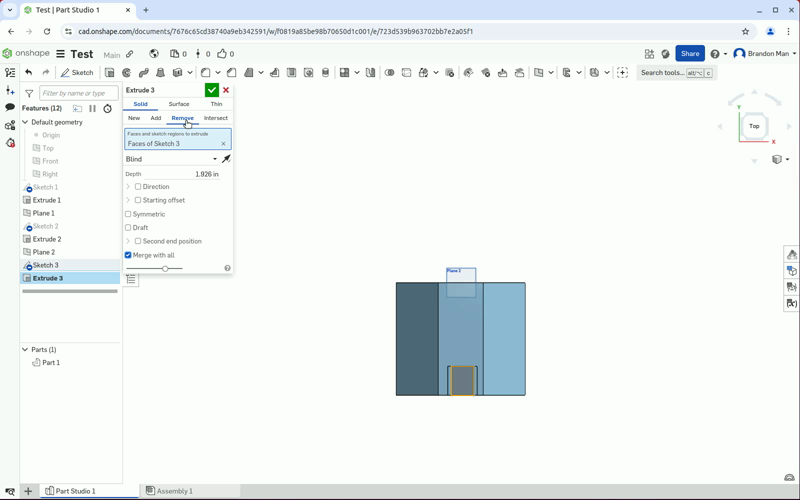
key(enter)
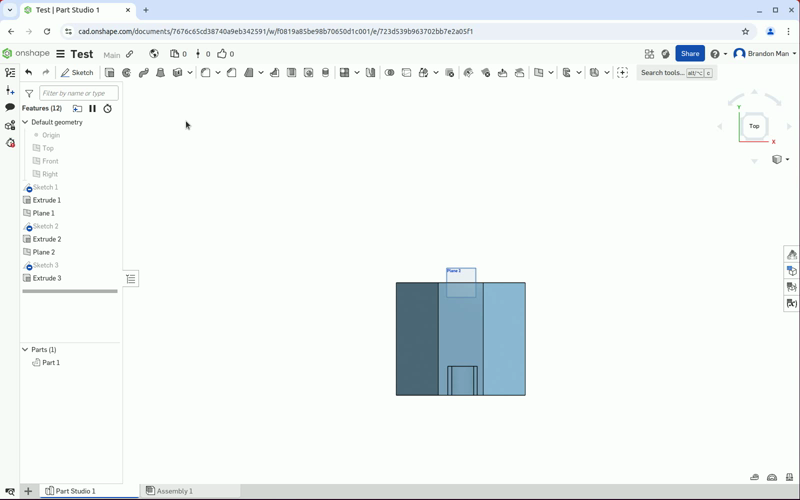
key(shift+h)
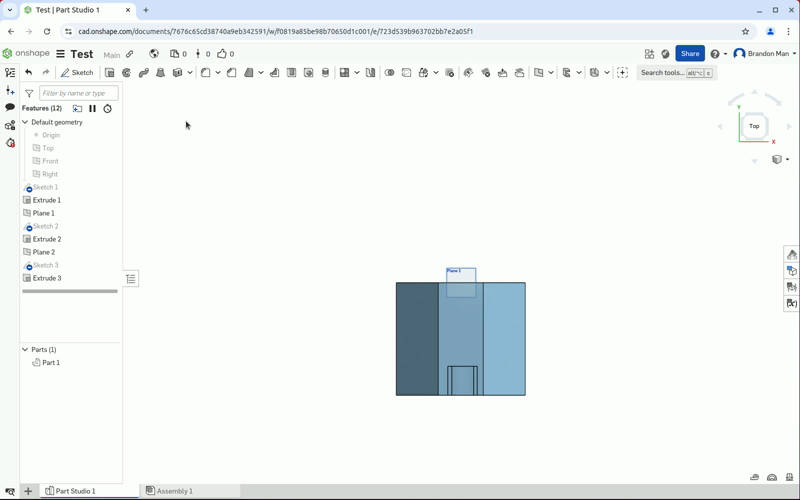
key(shift+h)
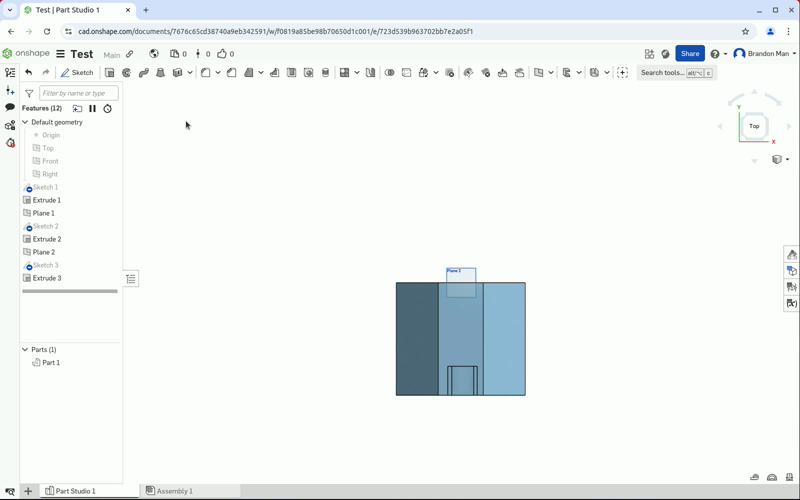
mouse_move(73, 189)
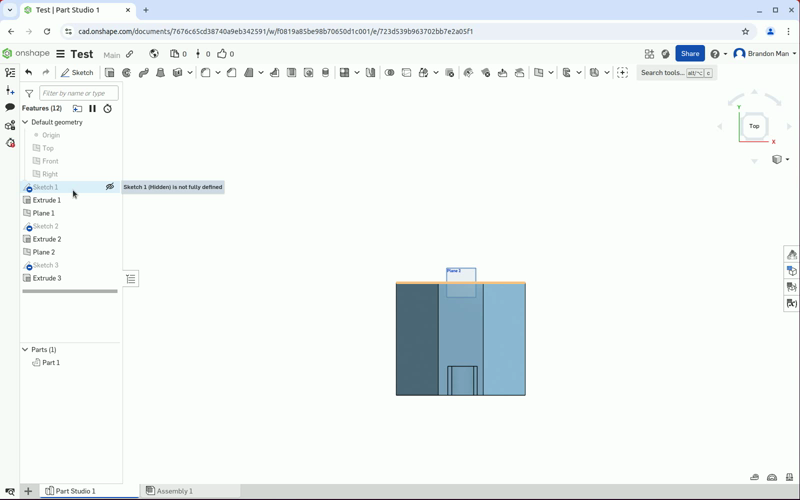
click(73, 189)
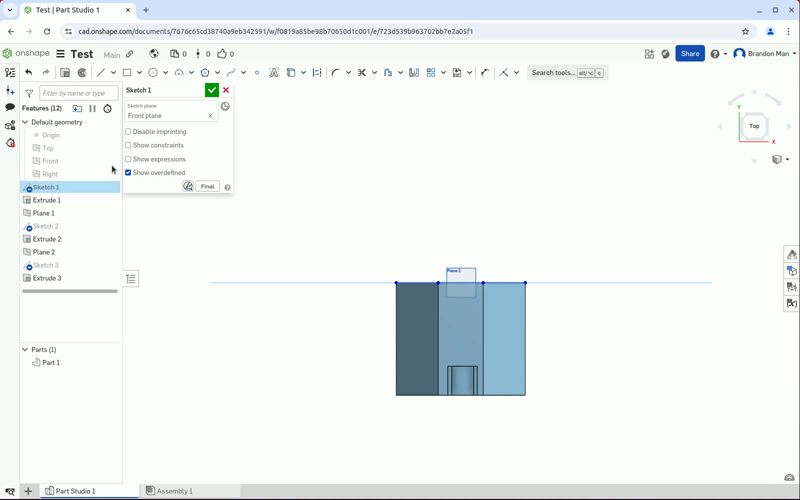
mouse_move(229, 92)
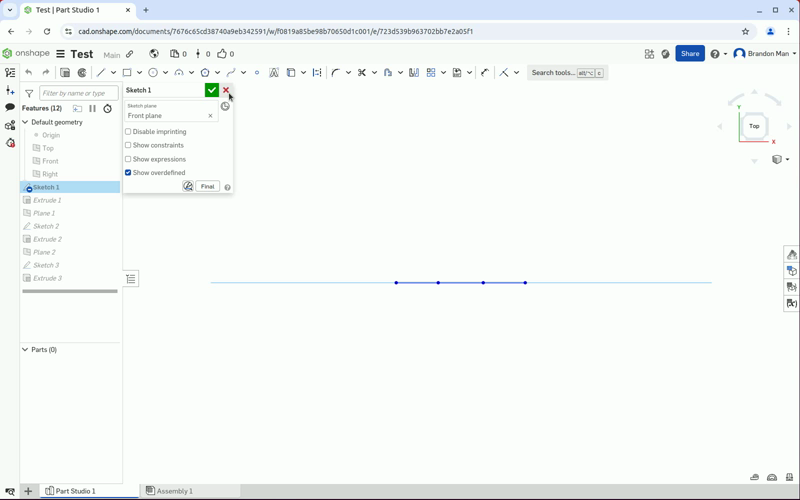
click(229, 92)
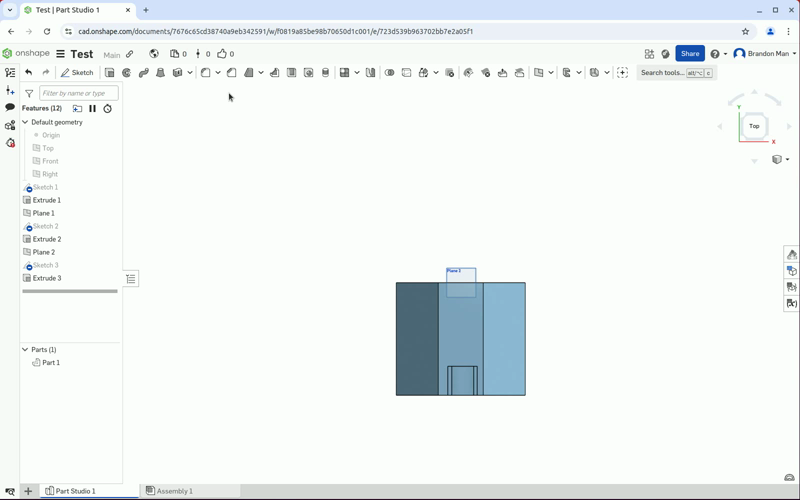
mouse_move(73, 352)
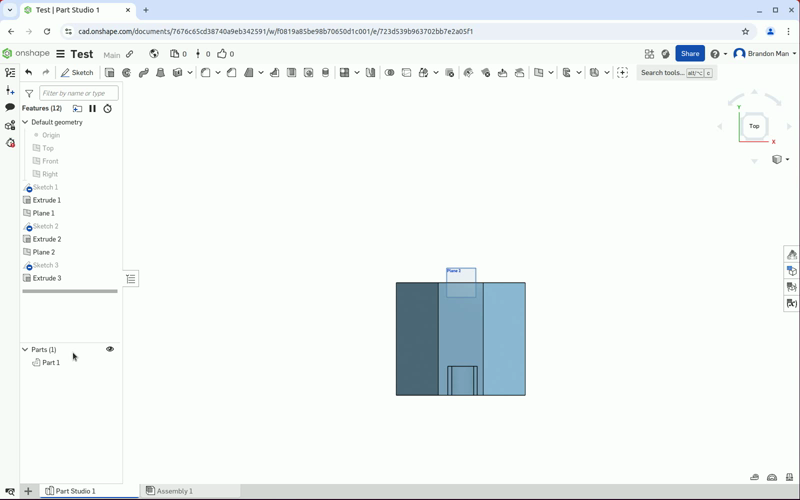
key(y)
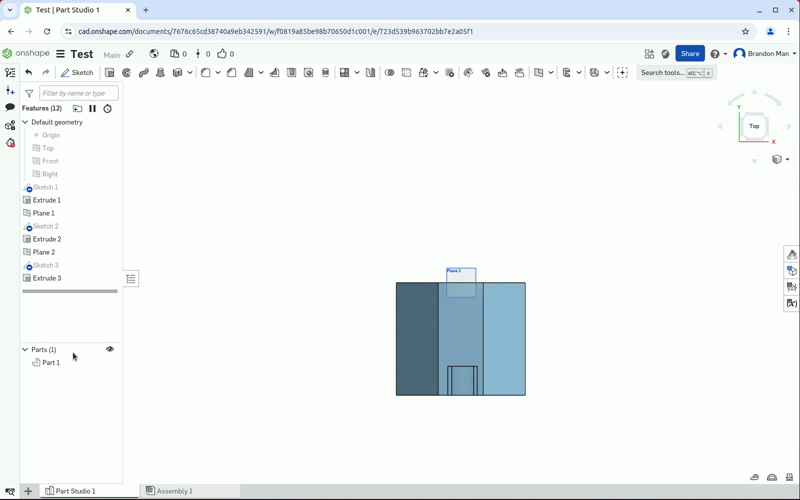
key(shift+p)
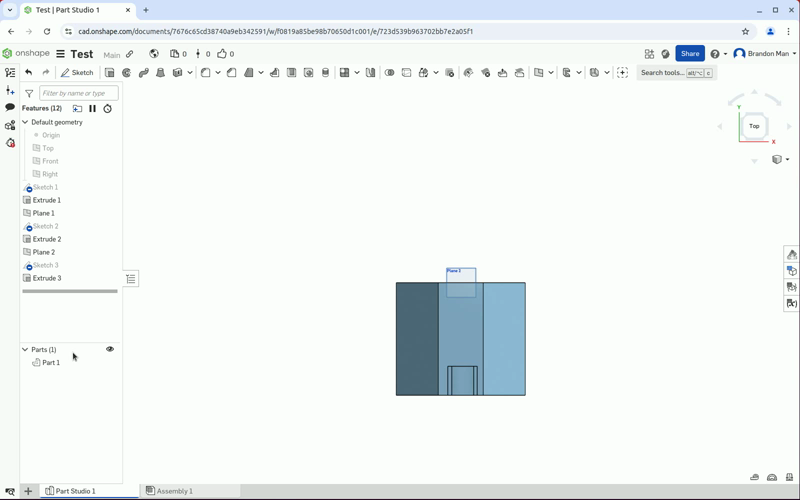
key(space)
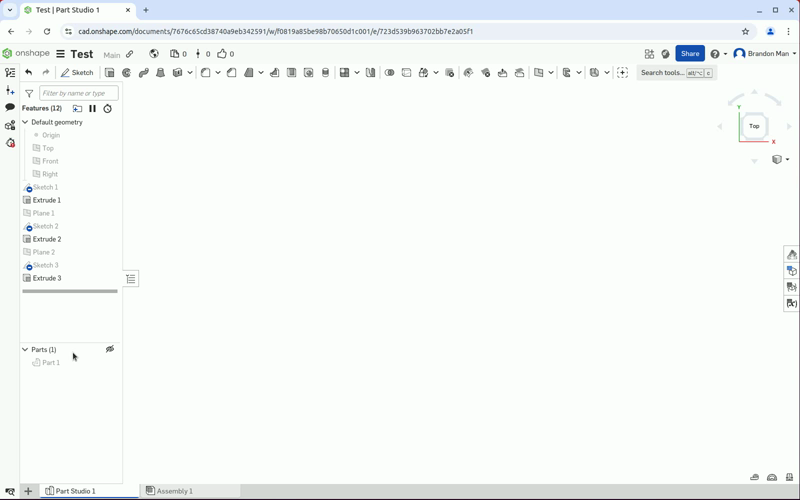
key_down(shift)
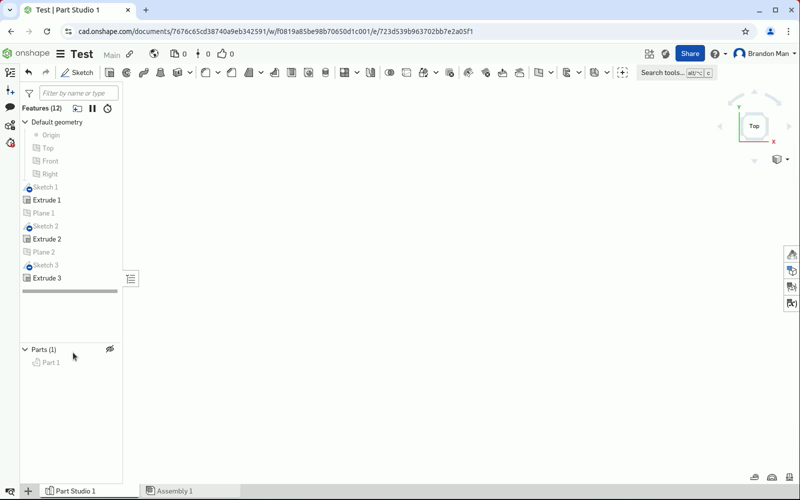
key(up)
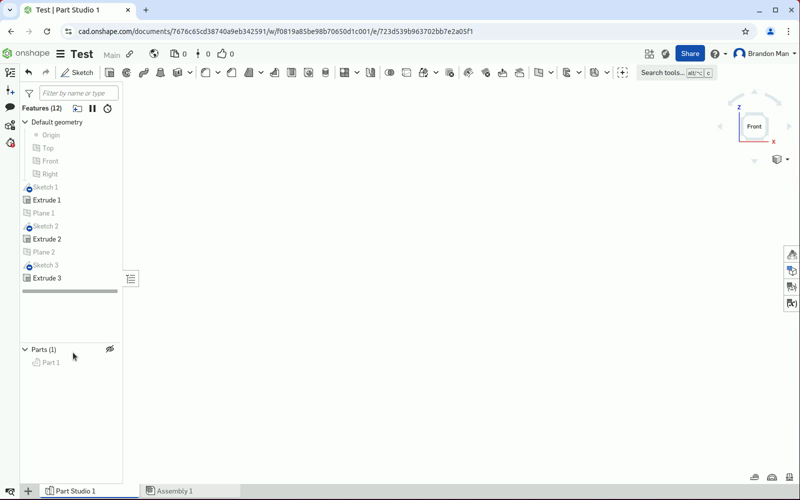
key_up(shift)
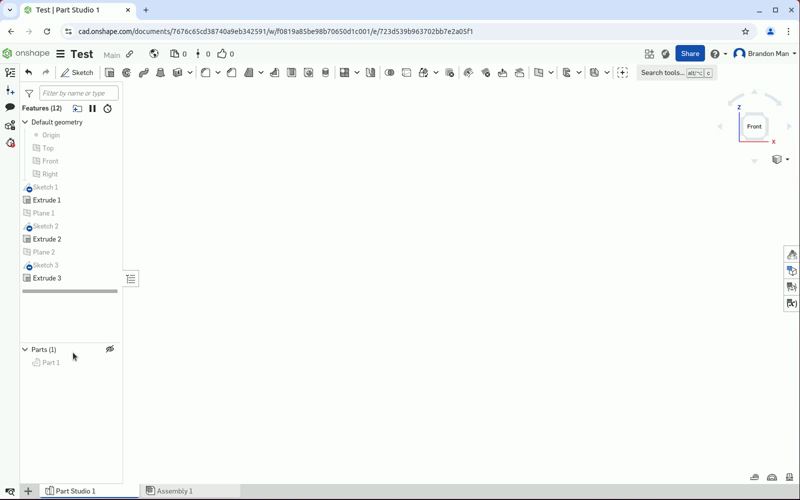
mouse_move(73, 352)
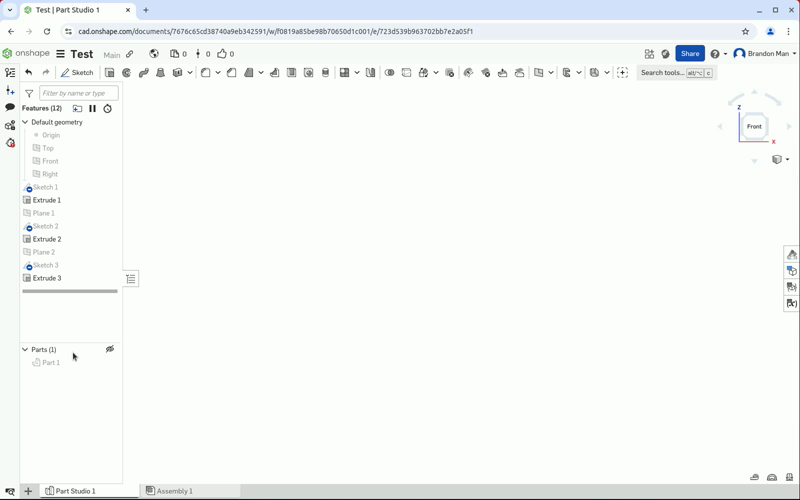
key(shift+y)
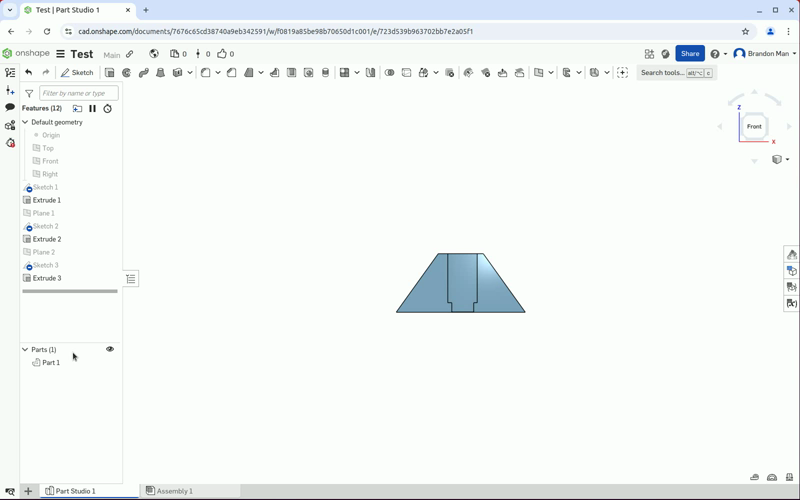
mouse_move(541, 75)
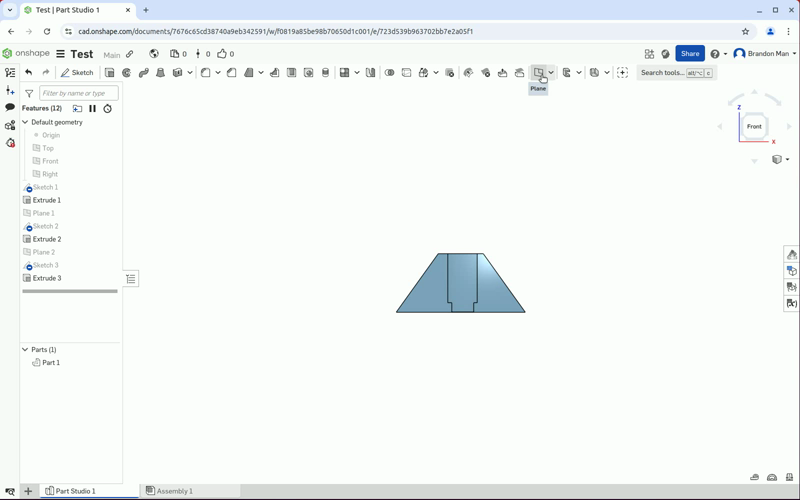
click(541, 75)
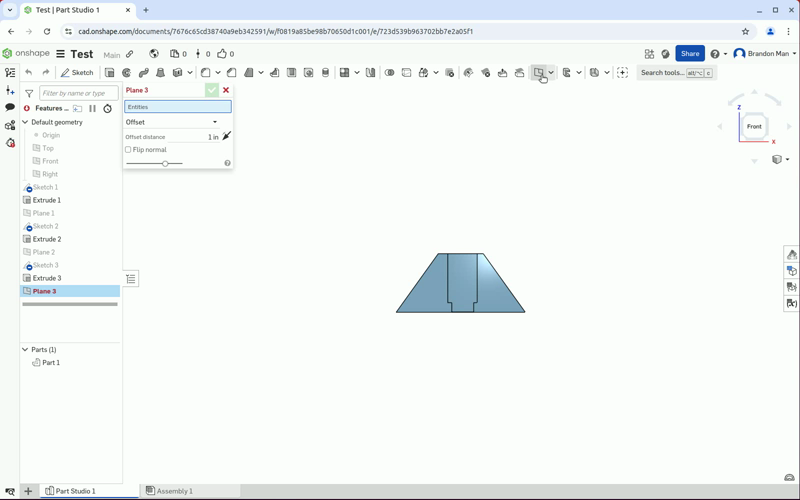
mouse_move(73, 163)
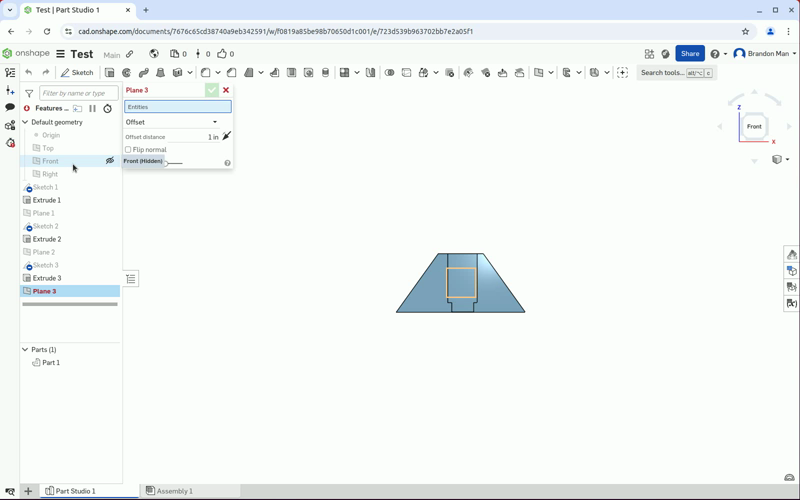
click(73, 163)
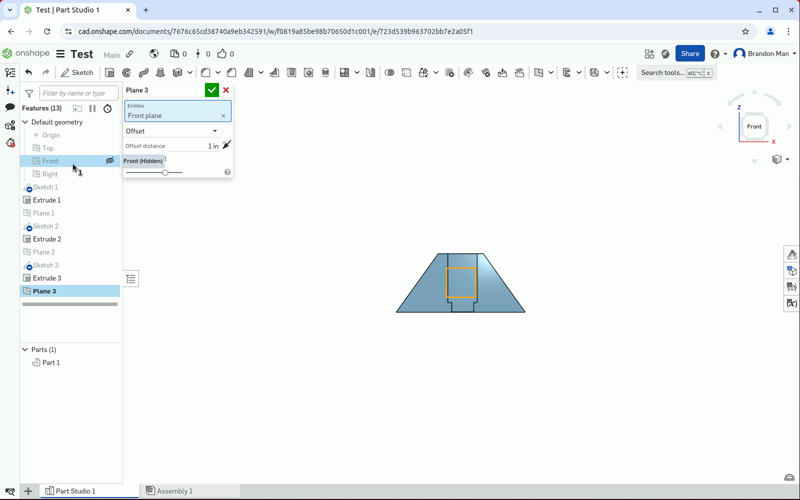
key(tab, 2)
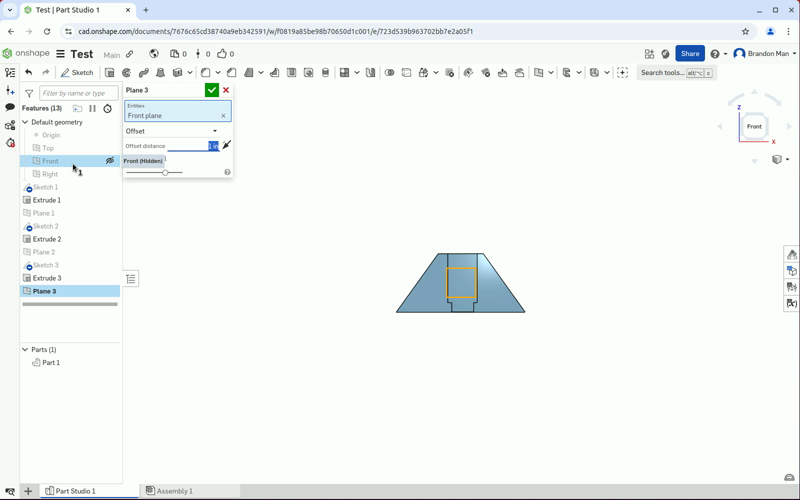
text(17.316)
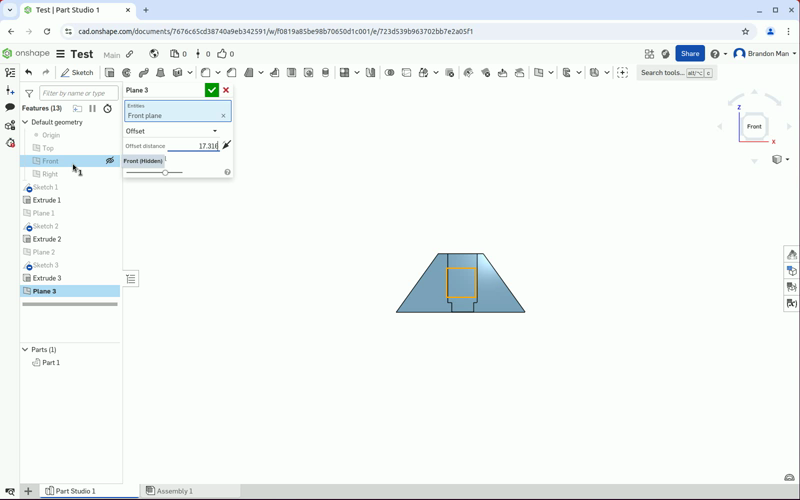
key(enter, 2)
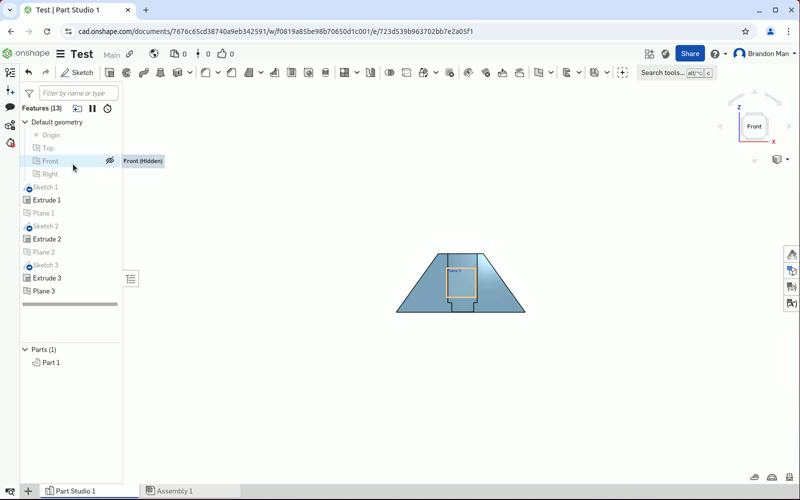
key(shift+s)
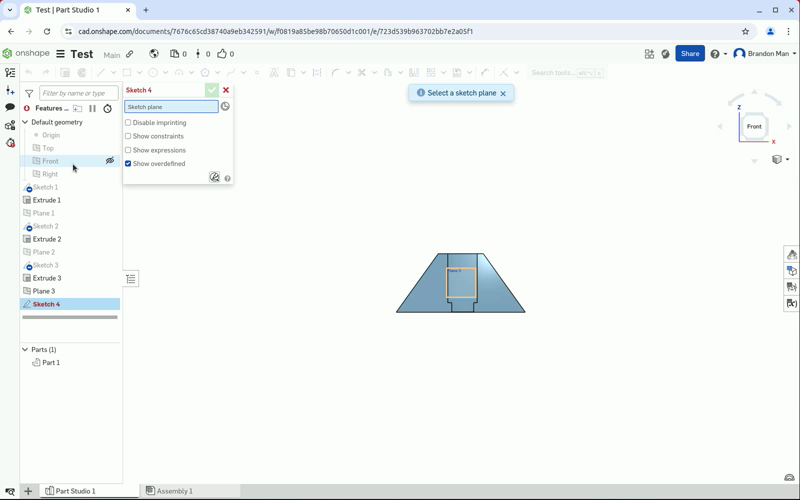
mouse_move(73, 293)
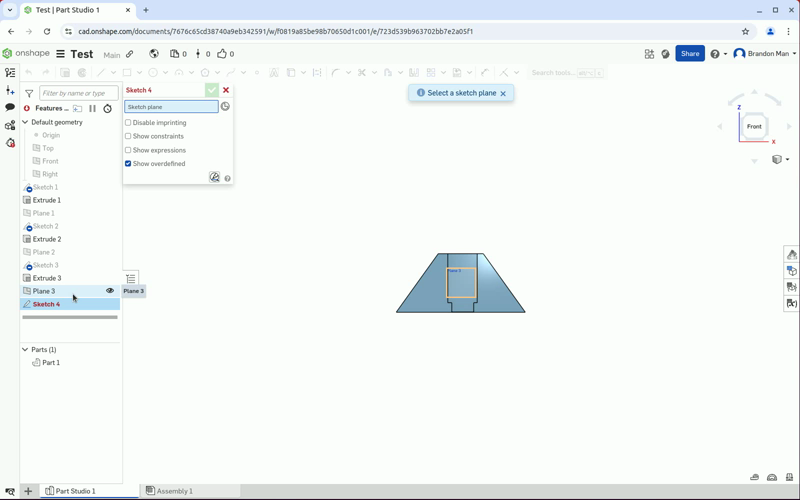
click(73, 293)
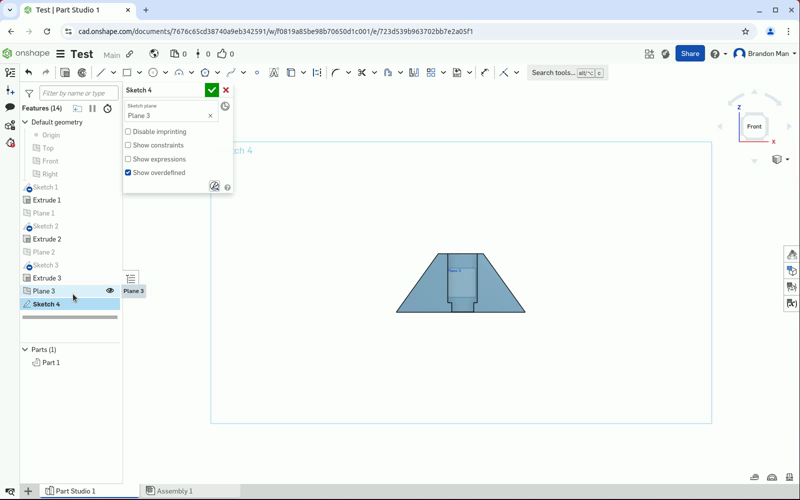
mouse_move(73, 352)
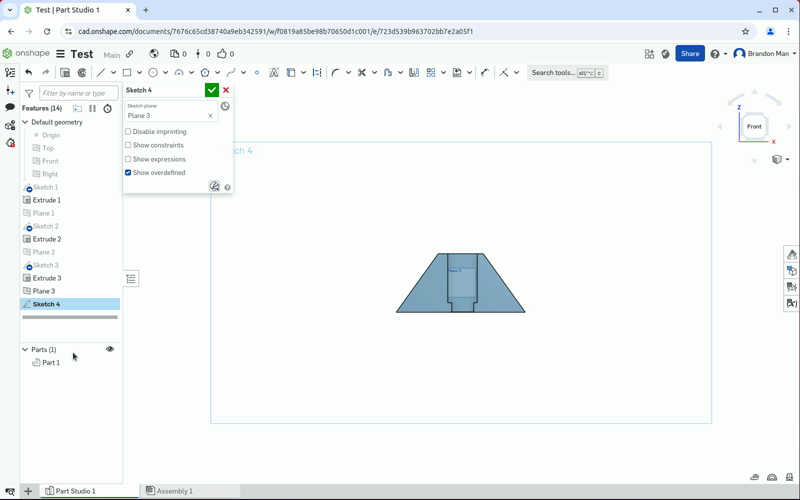
key(y)
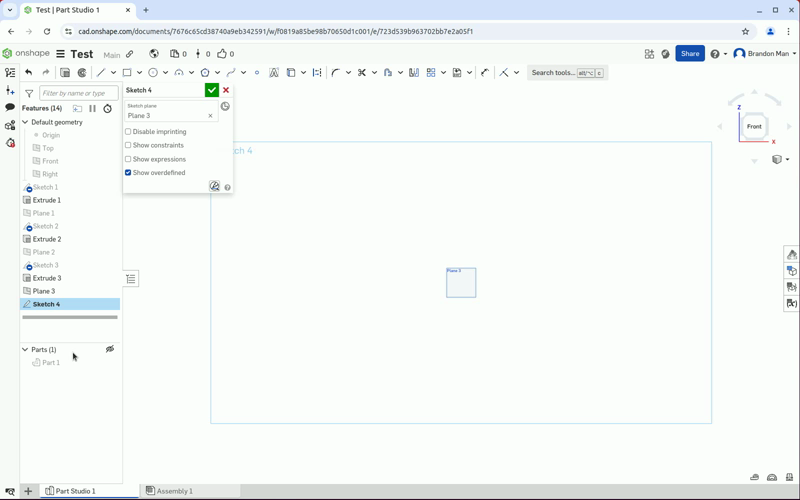
key(l)
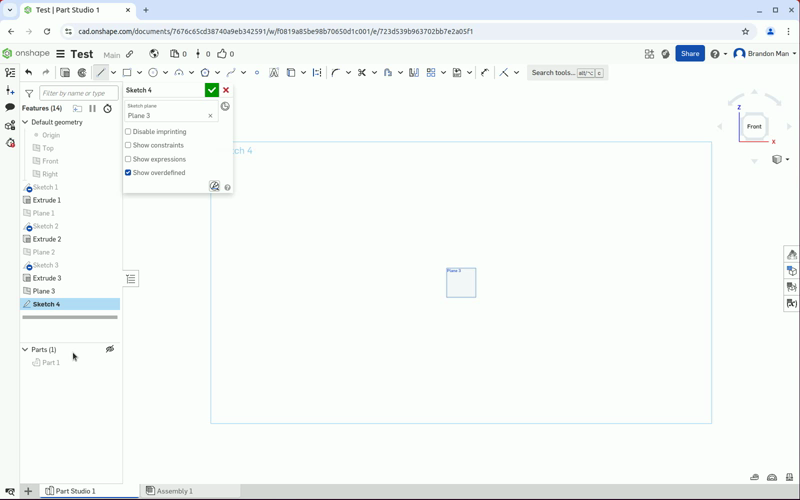
key_down(shift)
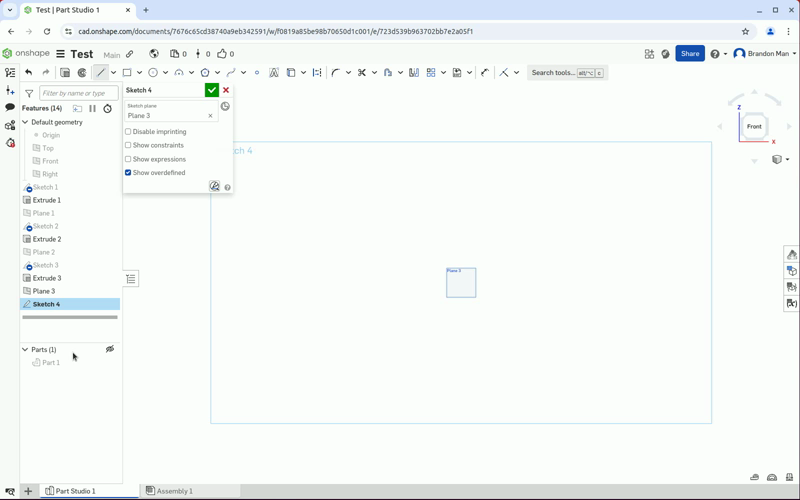
mouse_move(447, 264)
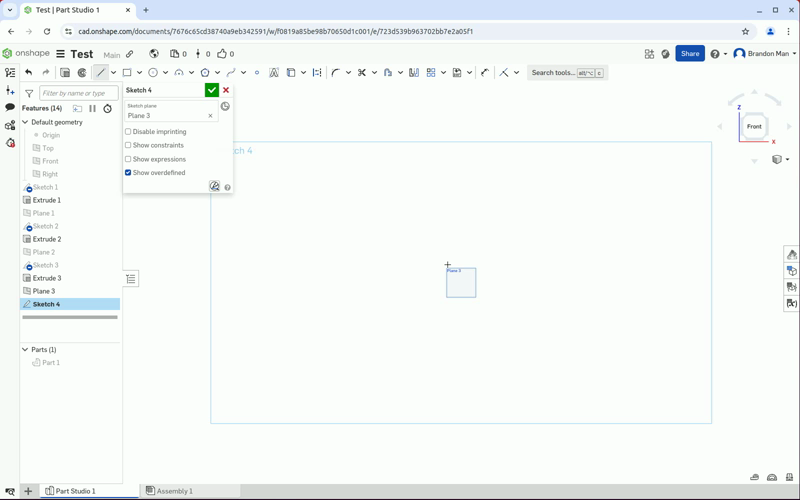
click(447, 264)
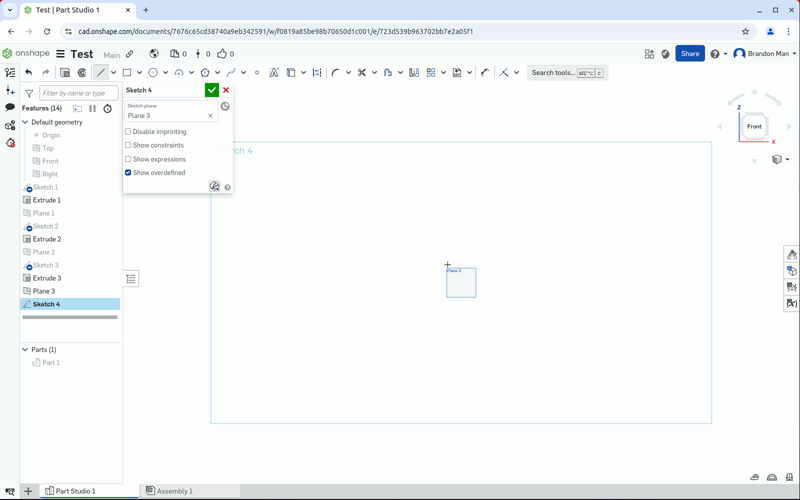
key_up(shift)
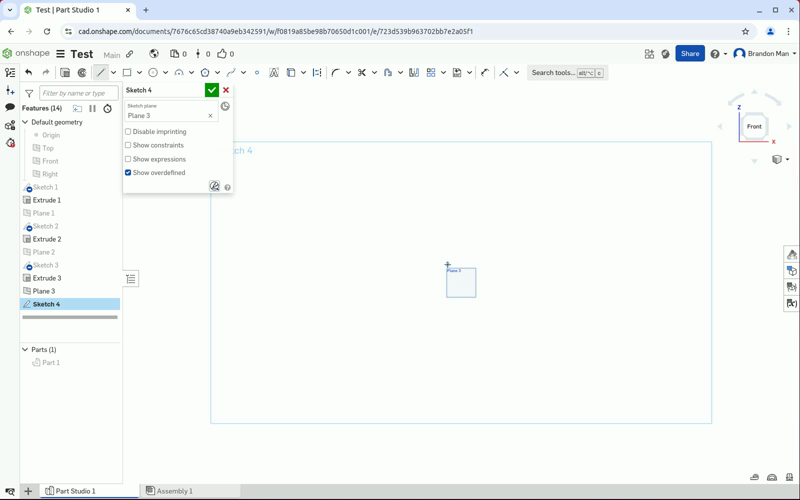
key_down(shift)
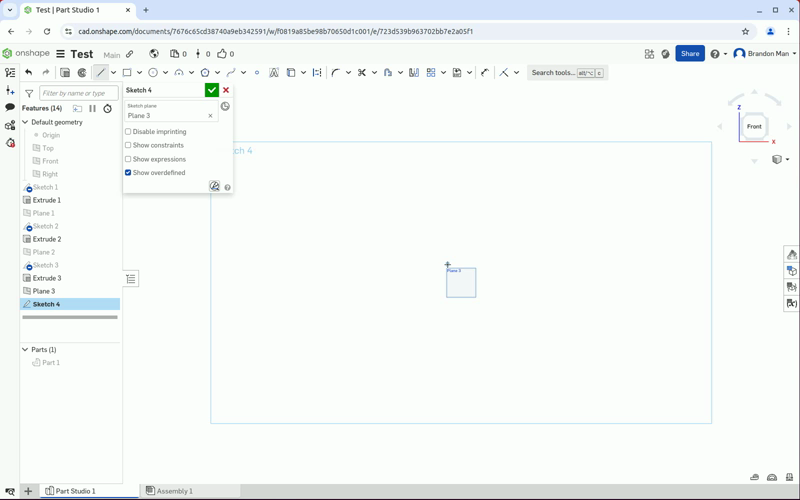
mouse_move(477, 264)
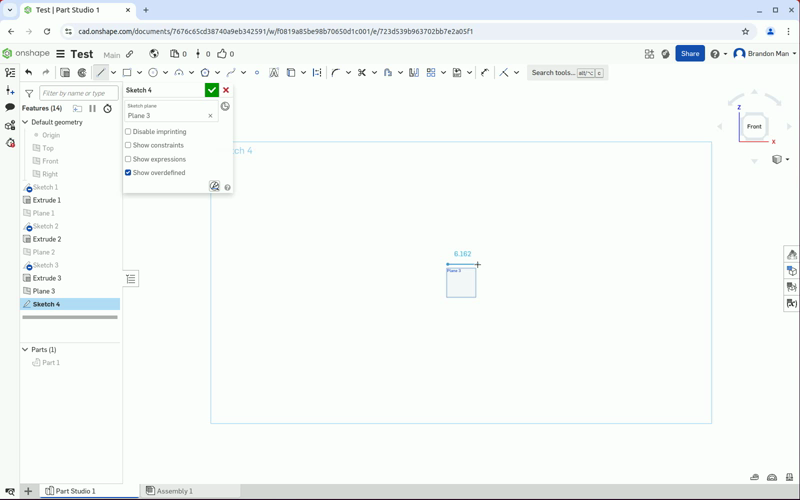
mouse_move(477, 264)
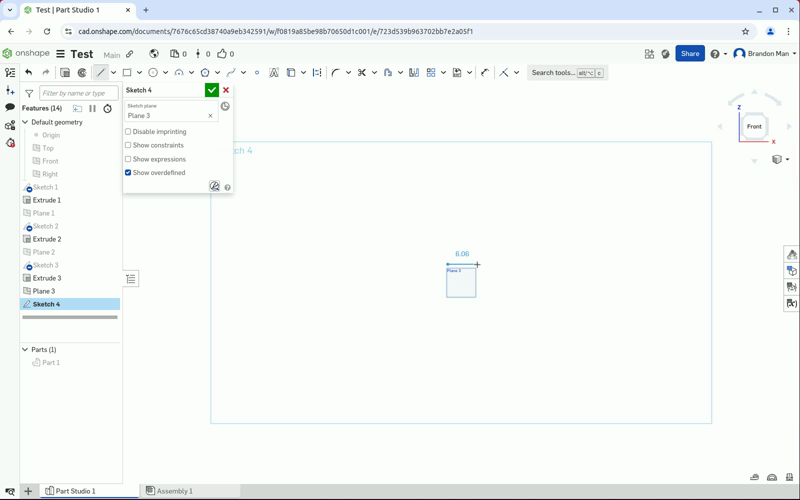
click(477, 264)
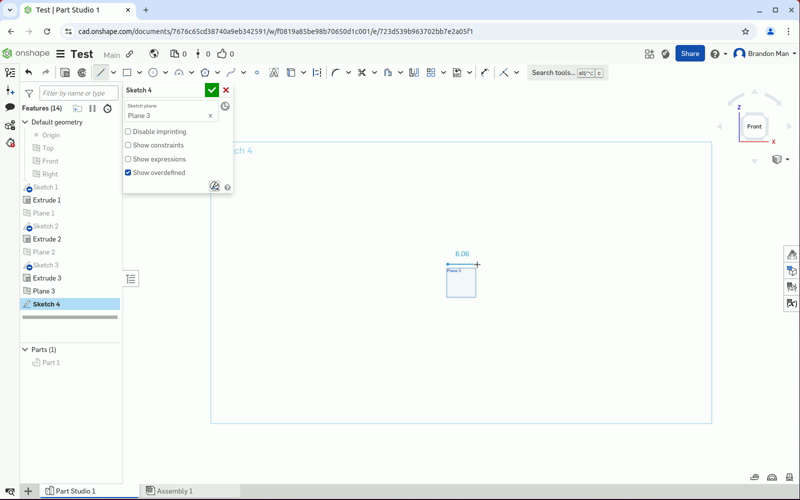
key_up(shift)
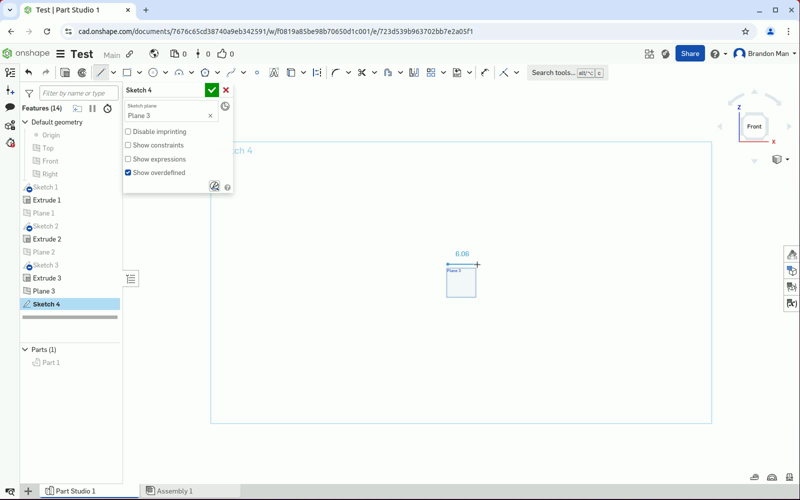
key_down(shift)
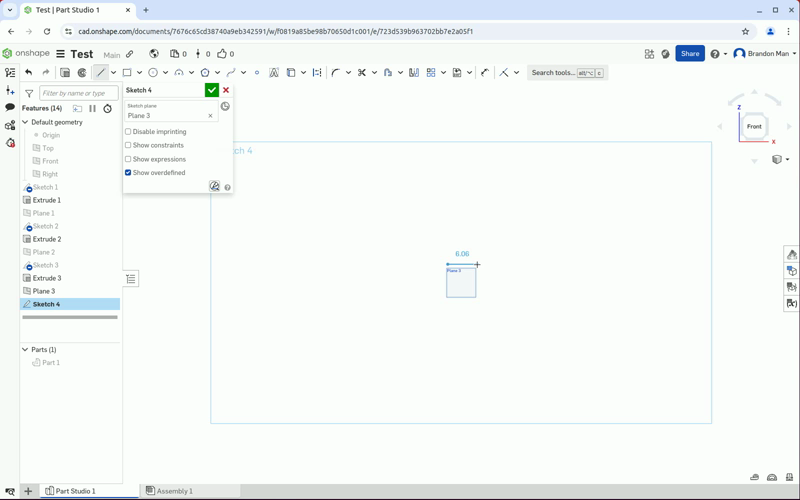
mouse_move(507, 264)
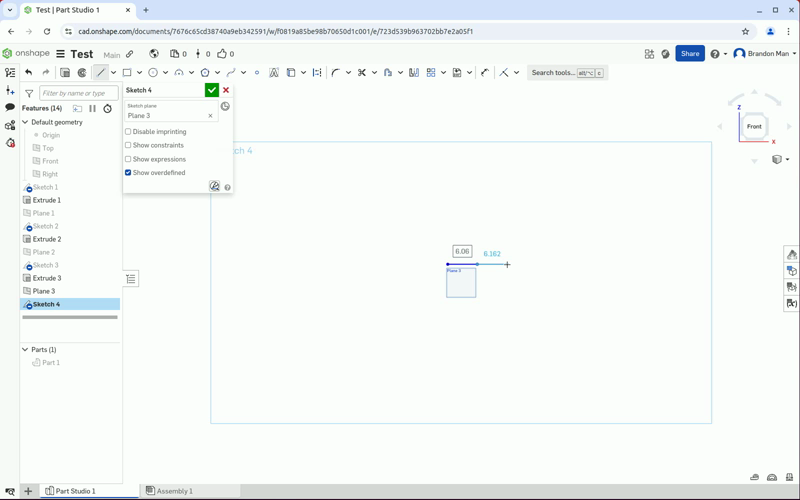
mouse_move(477, 257)
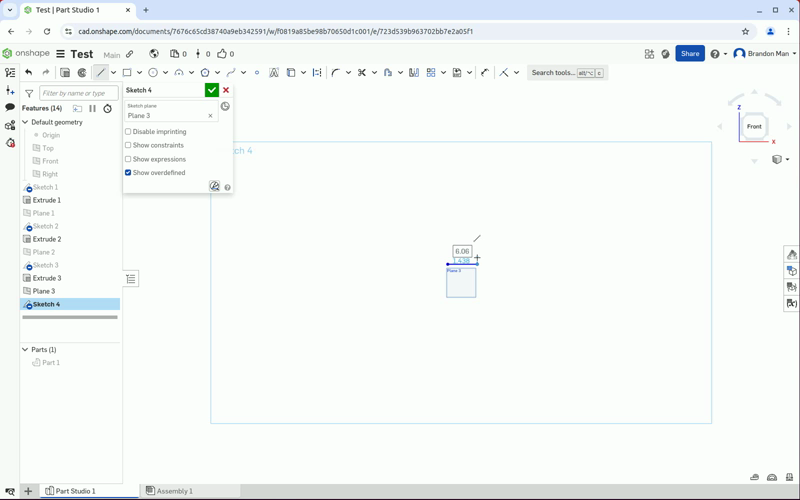
scroll(6)
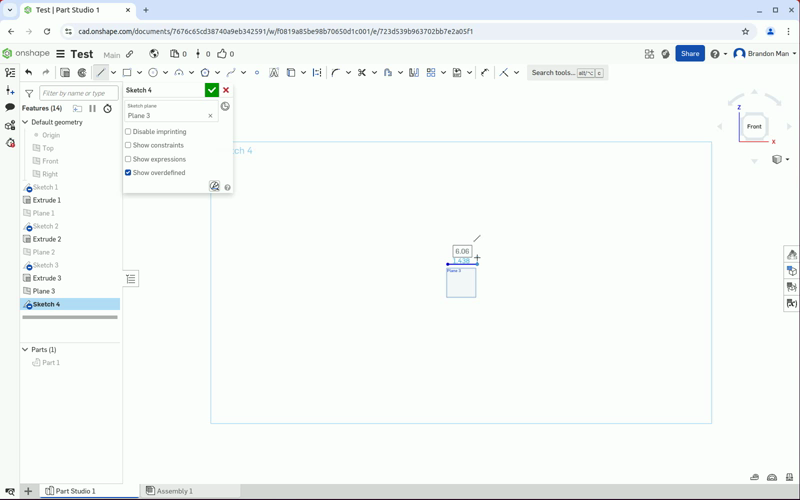
scroll(6)
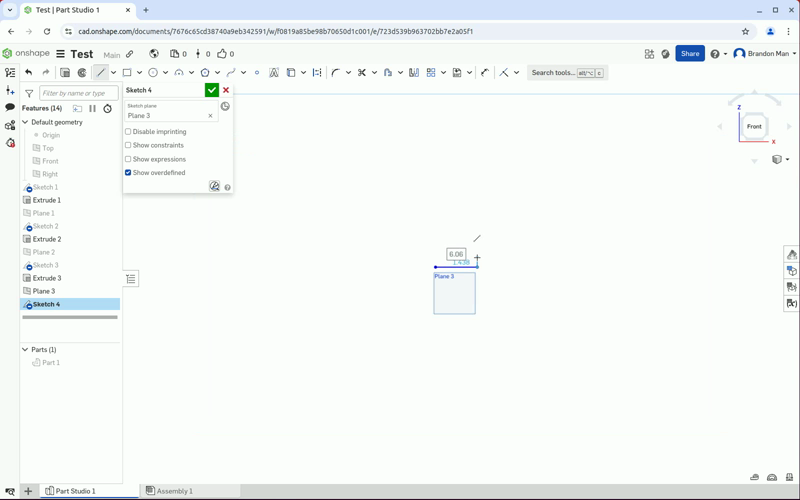
scroll(6)
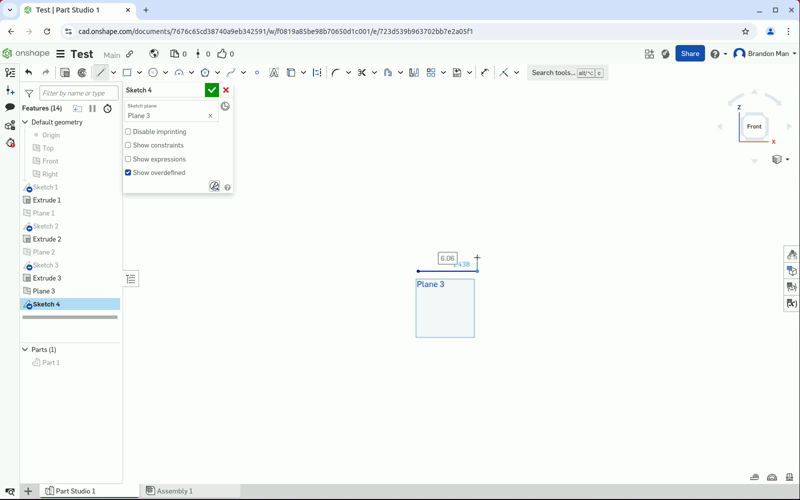
scroll(6)
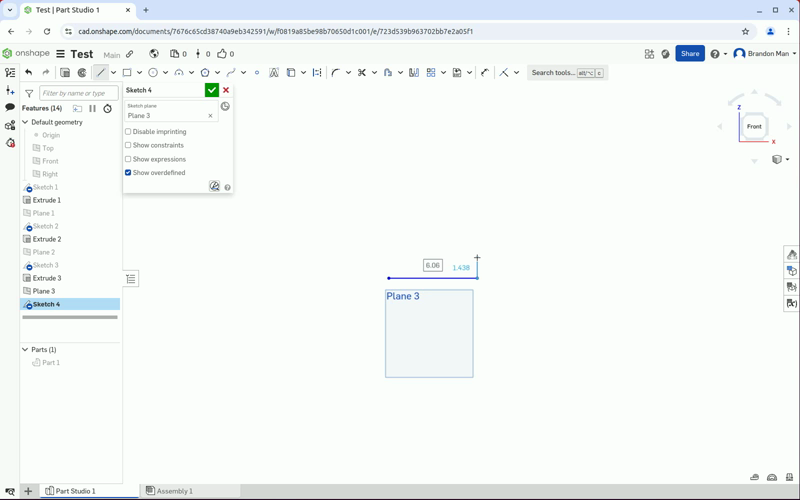
scroll(6)
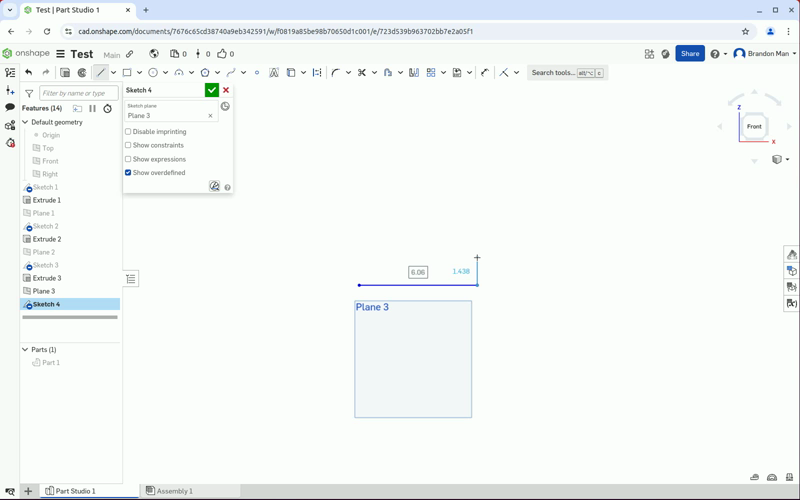
scroll(6)
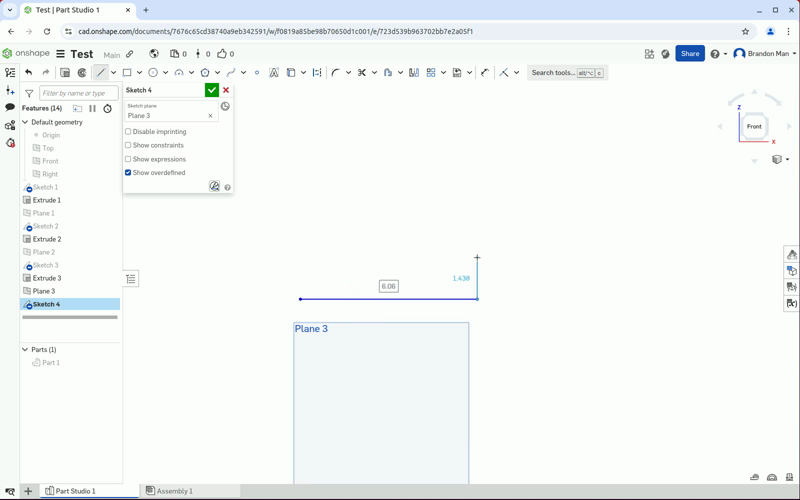
scroll(6)
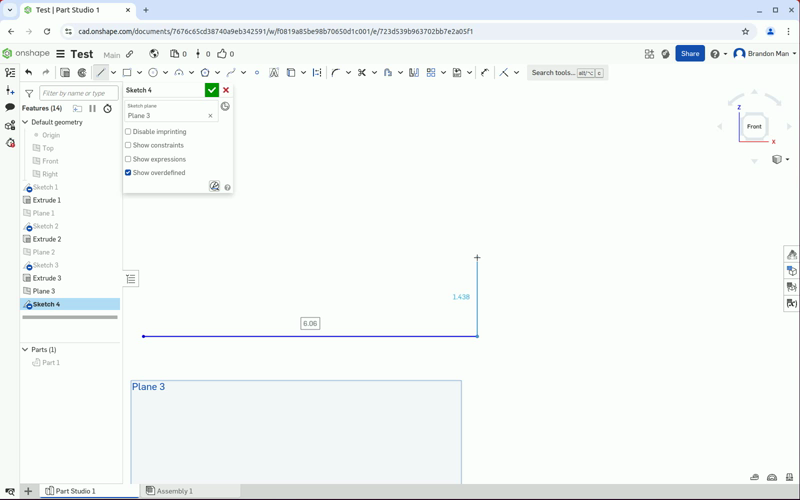
click(477, 257)
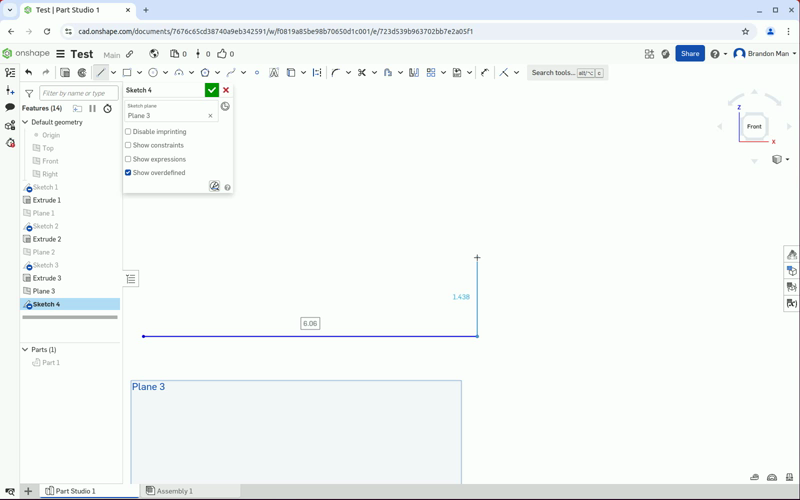
scroll(-6)
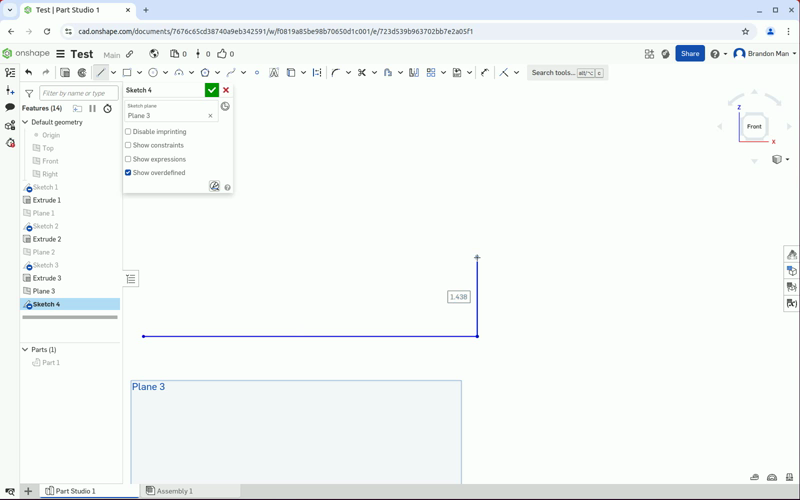
scroll(-6)
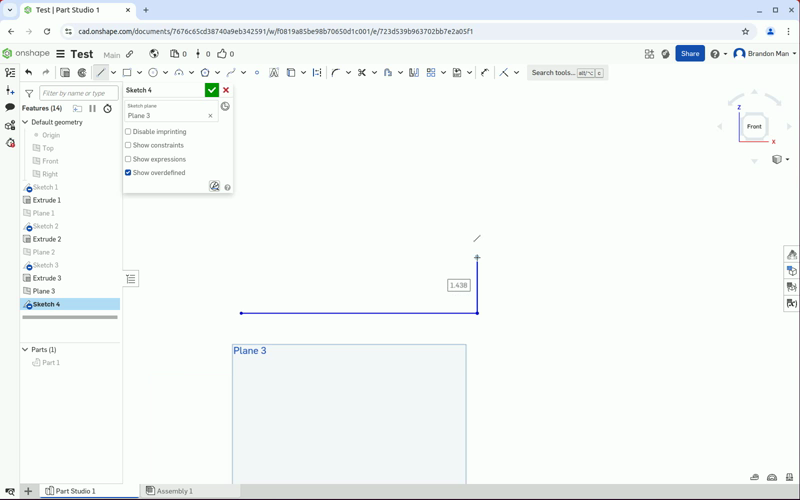
scroll(-6)
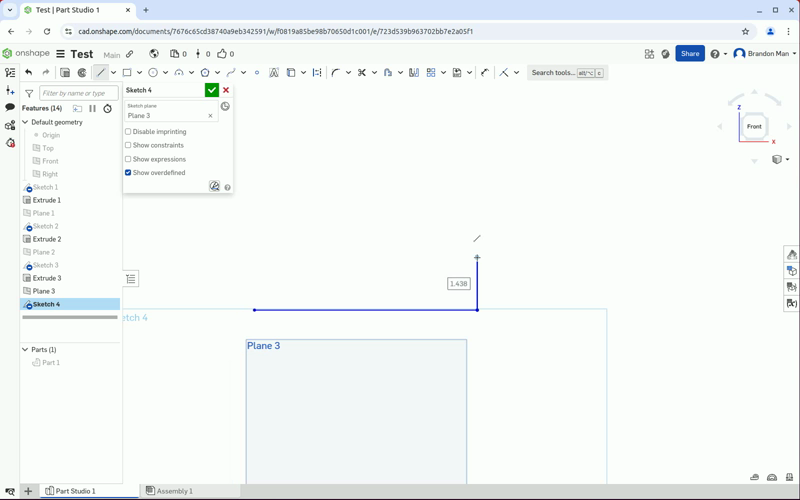
scroll(-6)
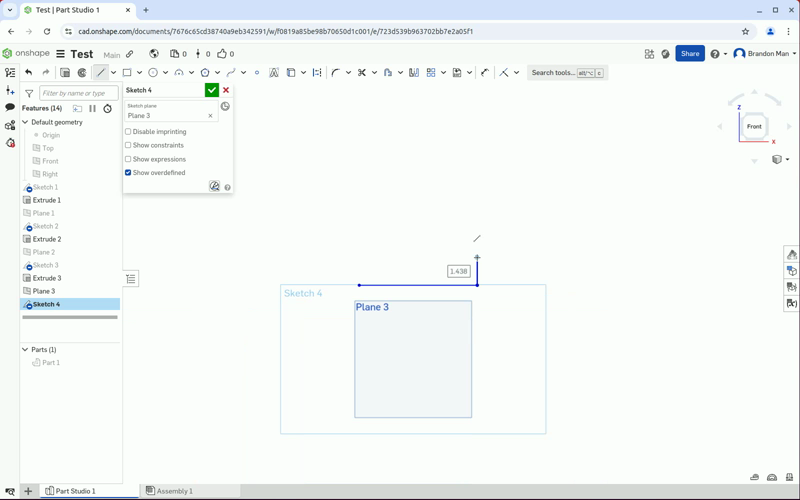
scroll(-6)
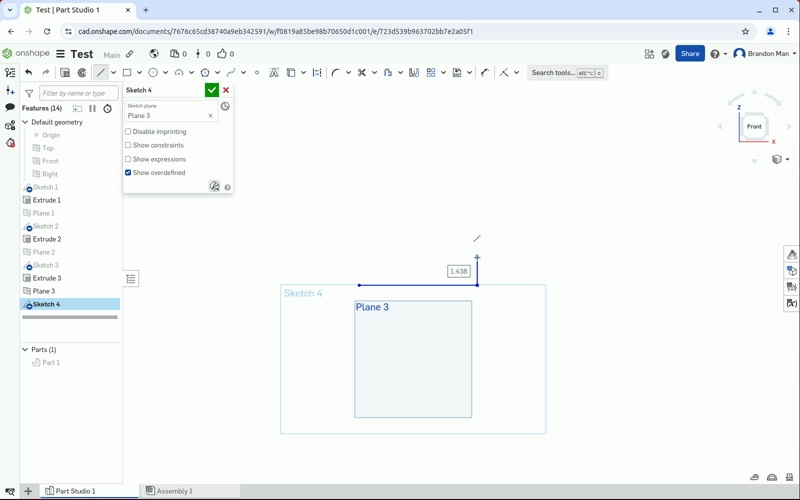
scroll(-6)
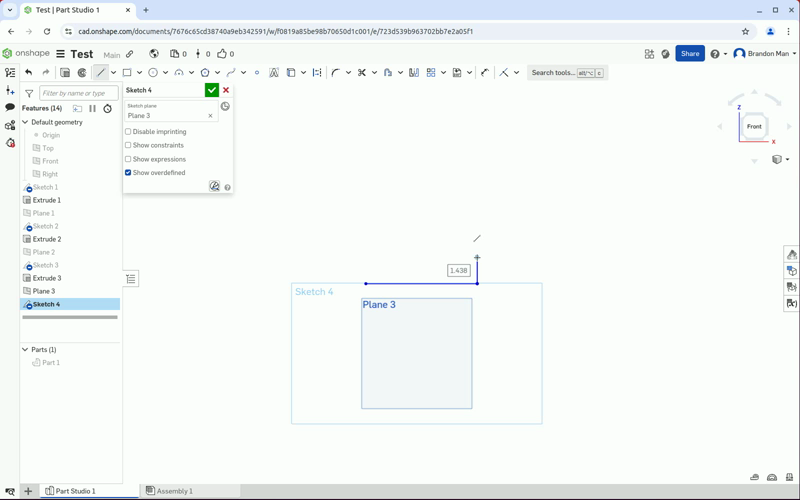
scroll(-6)
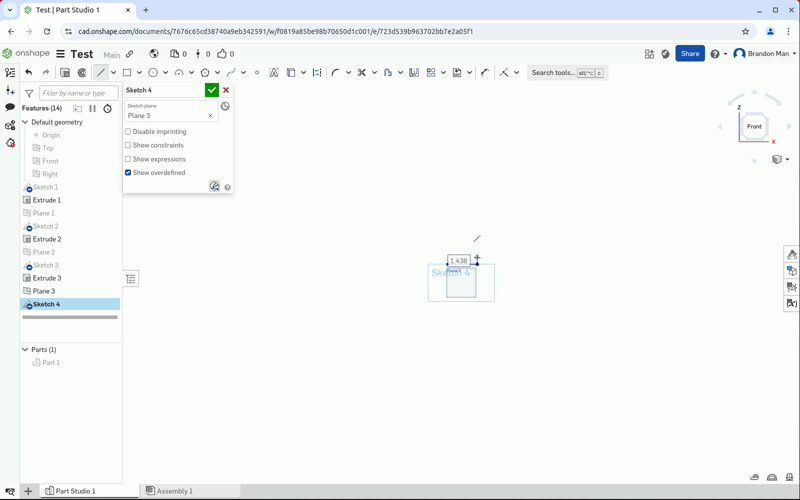
key_up(shift)
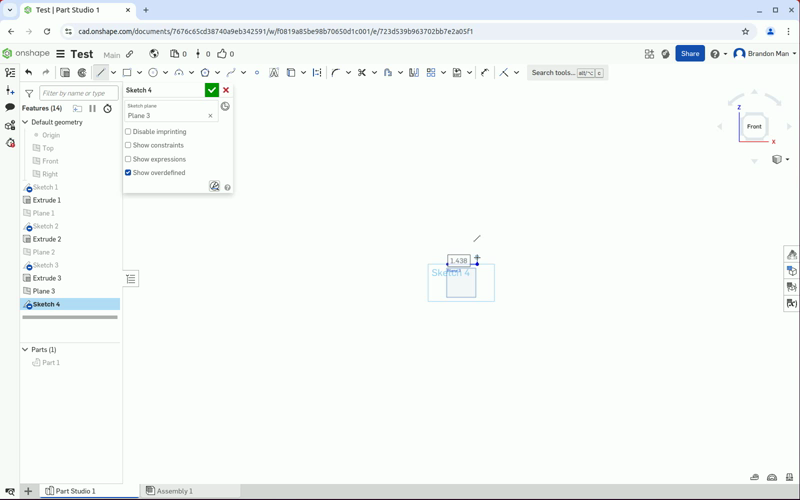
key_down(shift)
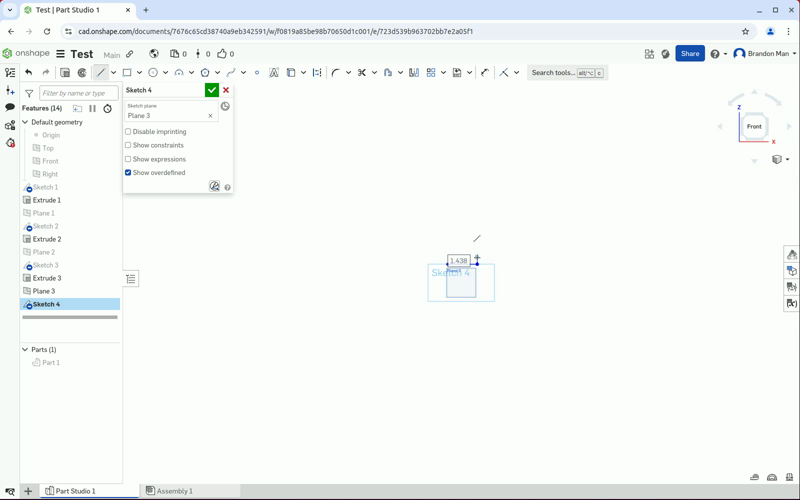
mouse_move(507, 257)
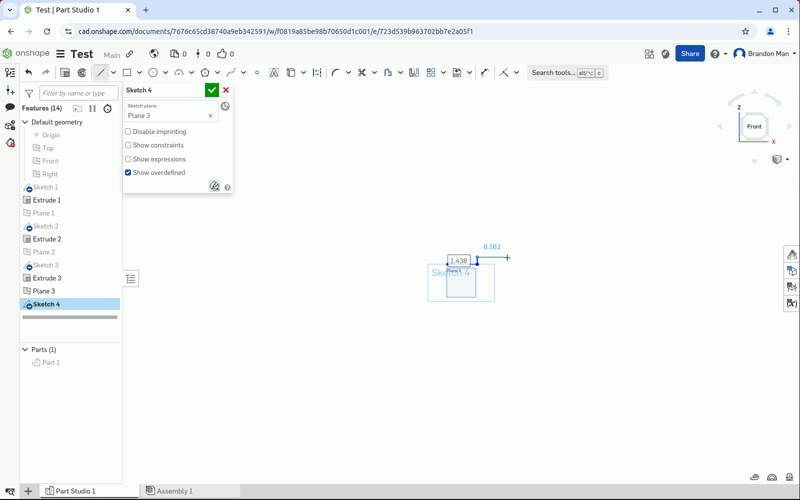
mouse_move(447, 257)
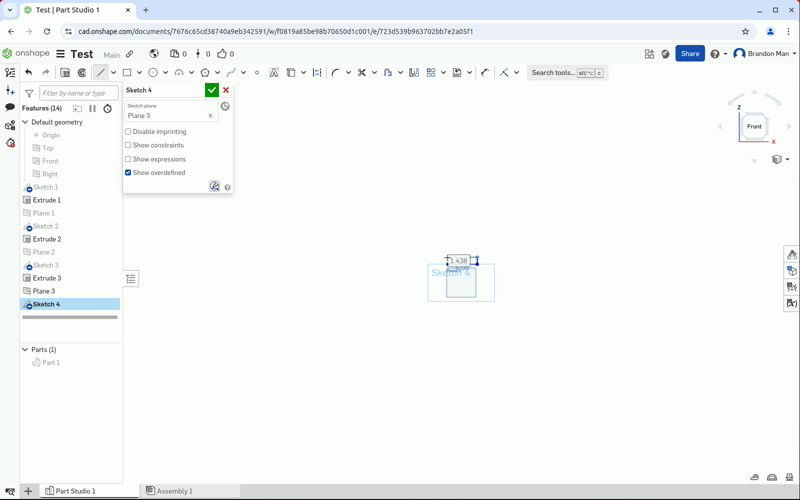
click(447, 257)
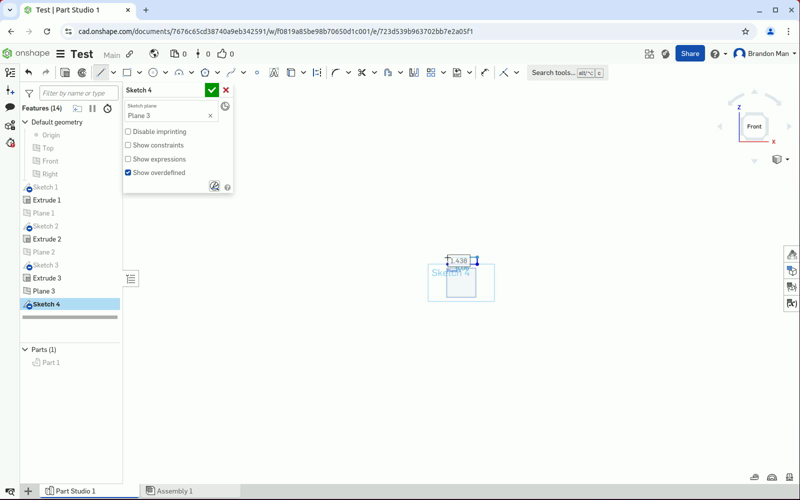
key_up(shift)
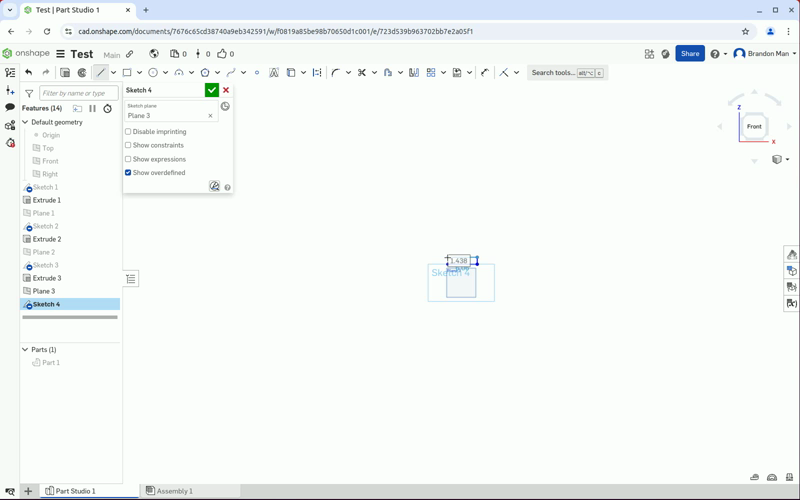
mouse_move(477, 257)
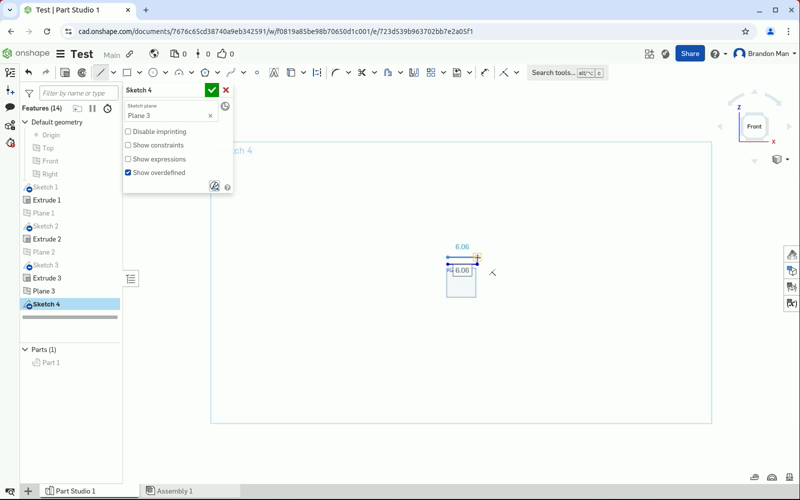
key_down(shift)
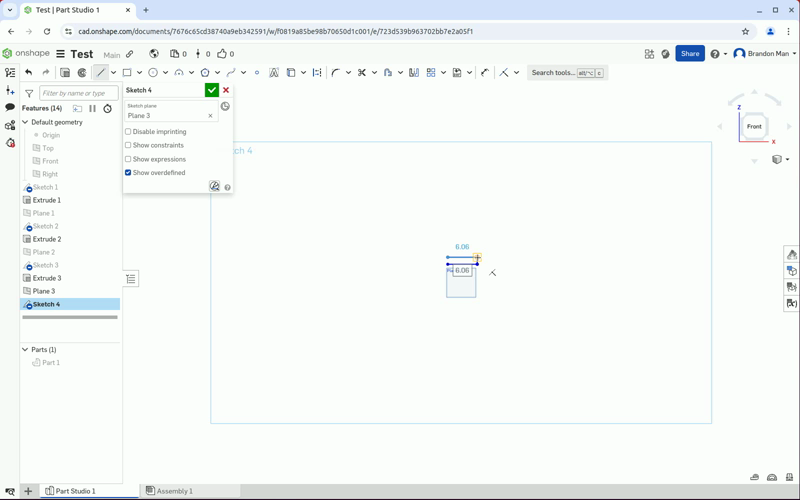
mouse_move(447, 264)
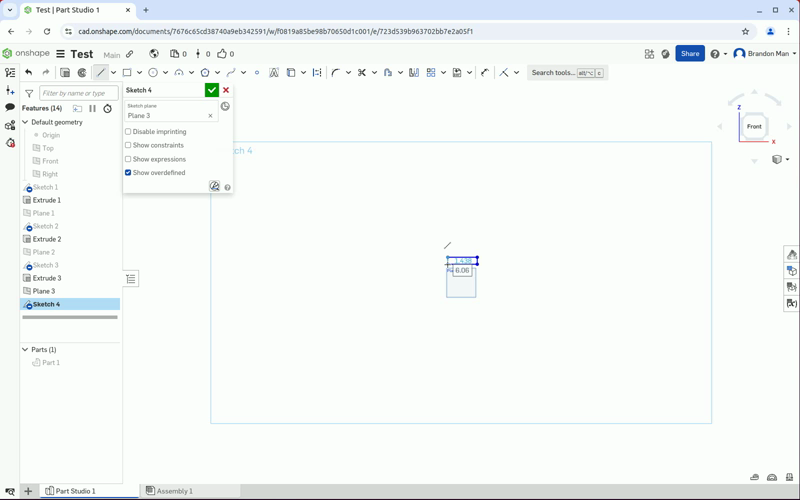
scroll(6)
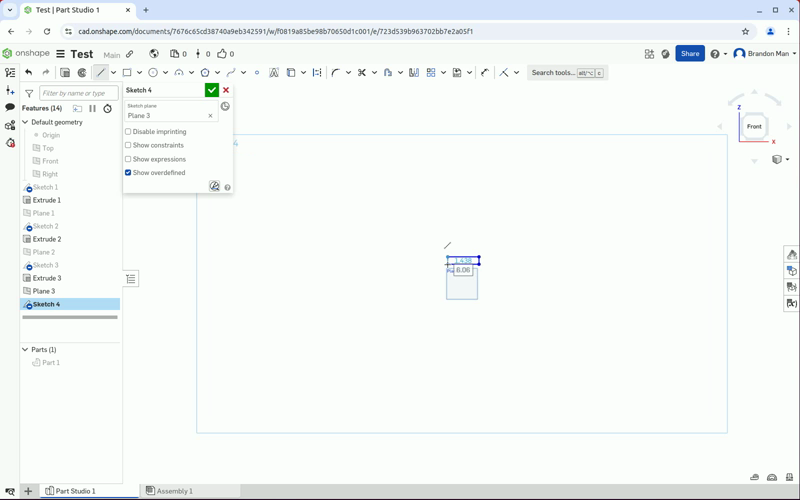
scroll(6)
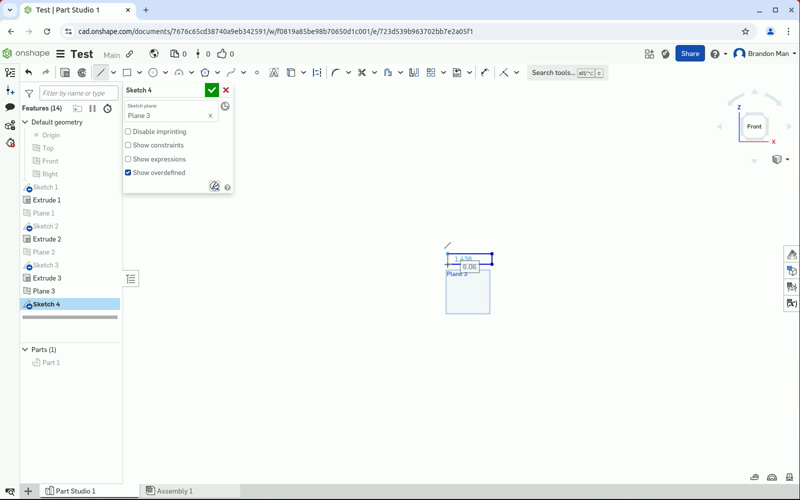
scroll(6)
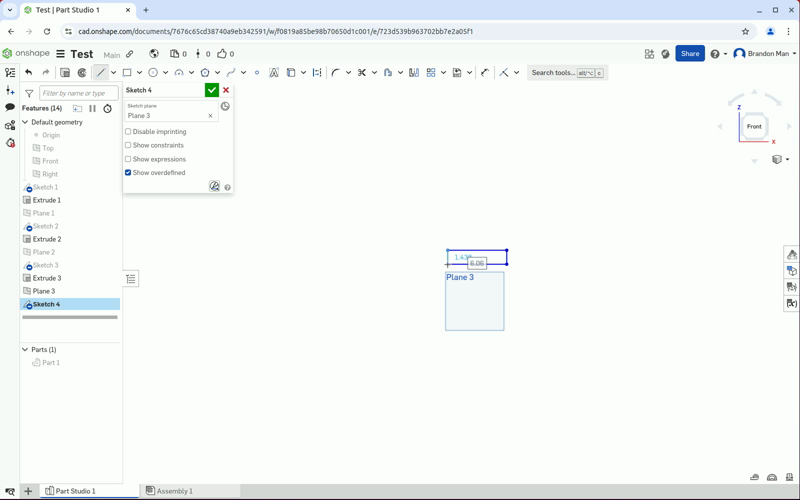
scroll(6)
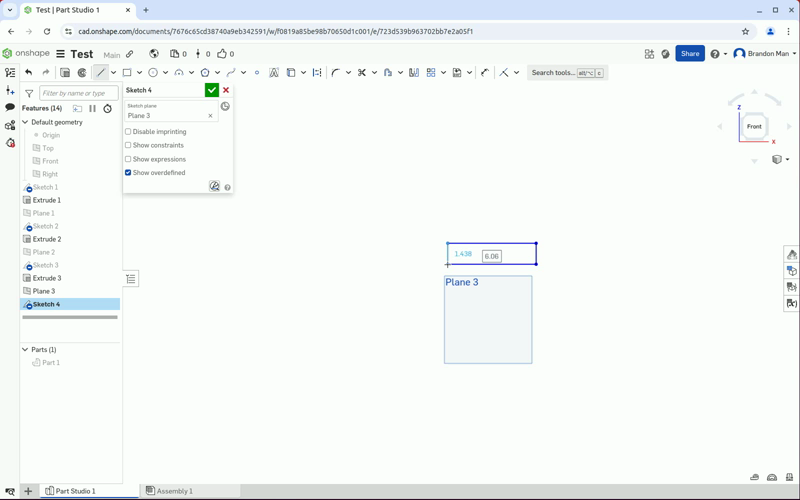
scroll(6)
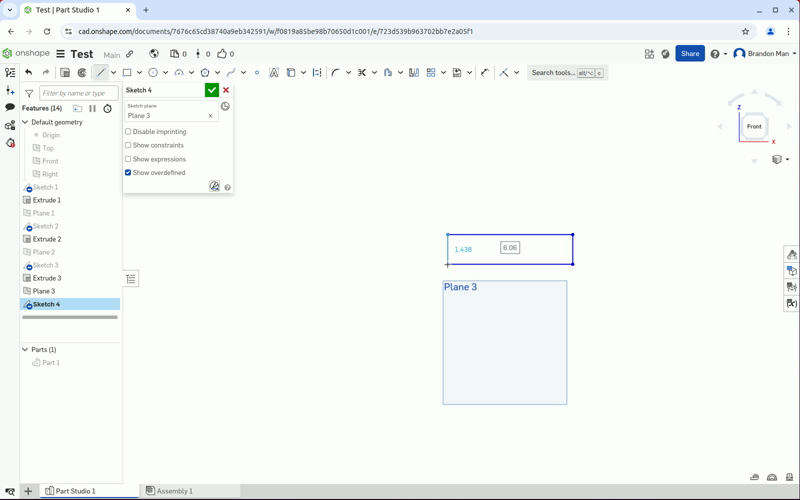
scroll(6)
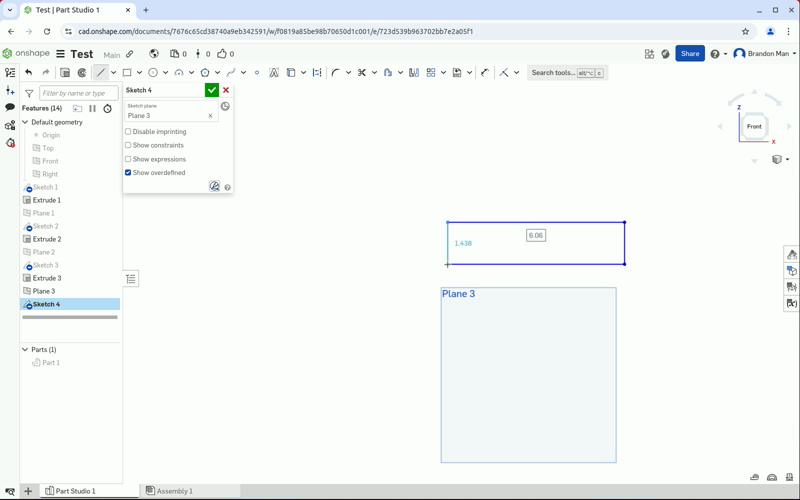
scroll(6)
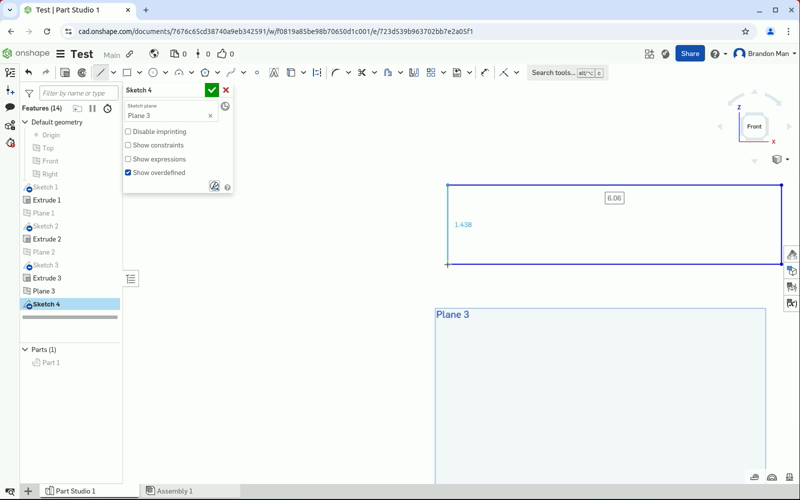
key_up(shift)
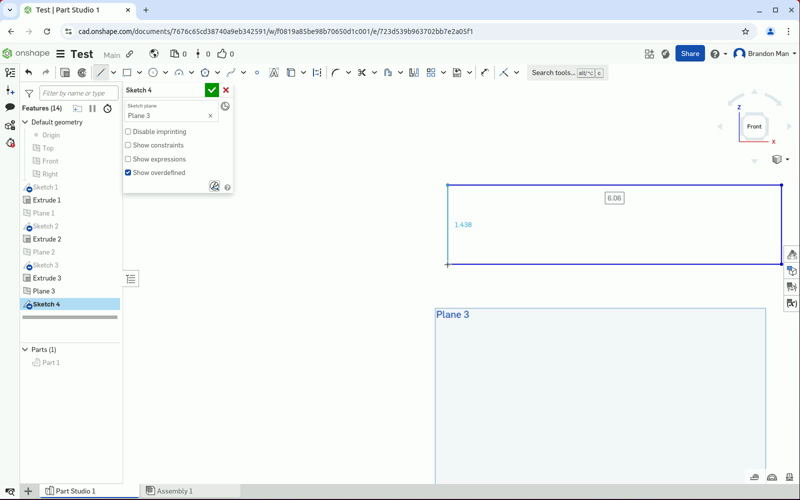
click(447, 264)
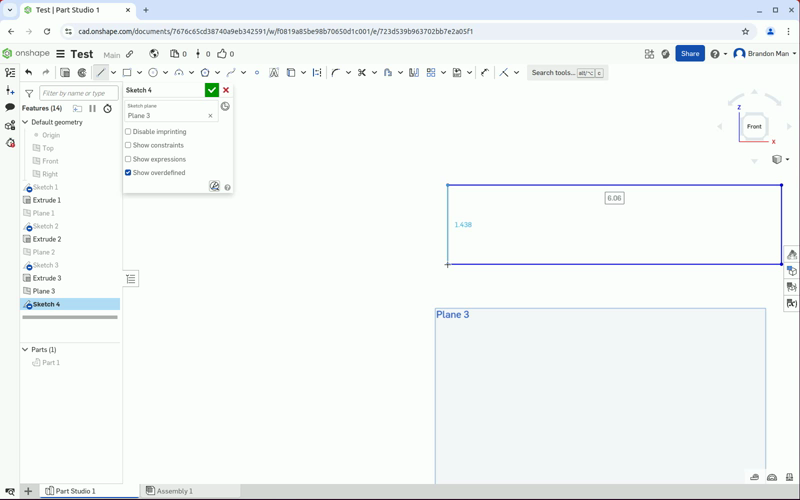
scroll(-6)
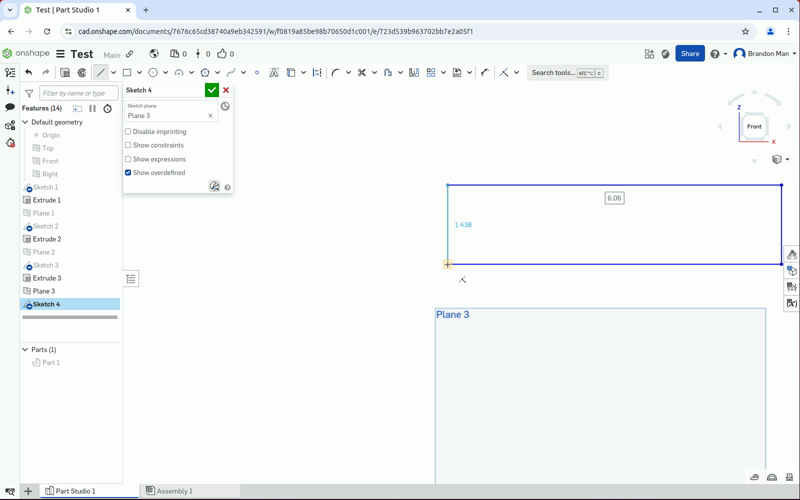
scroll(-6)
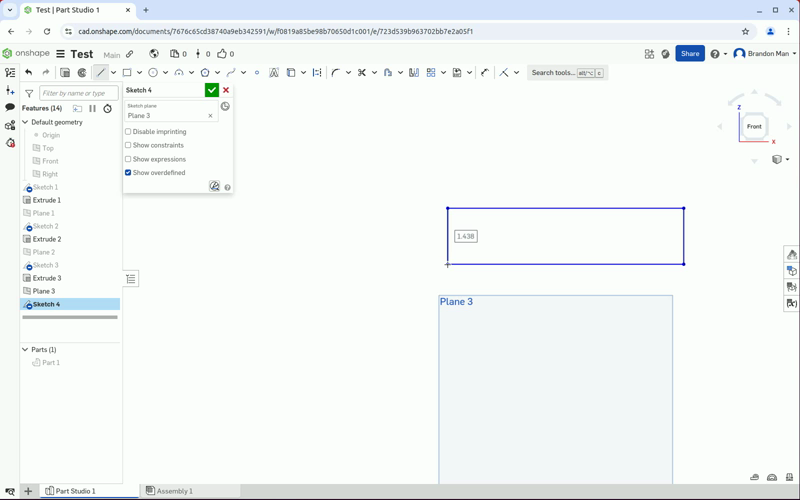
scroll(-6)
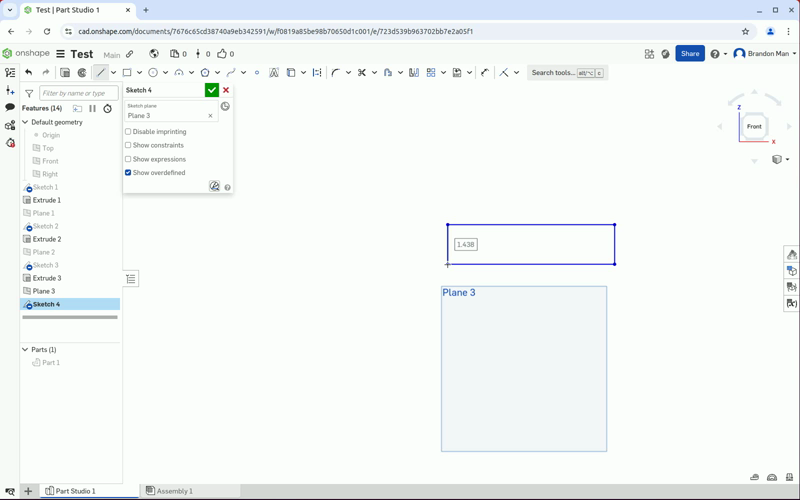
scroll(-6)
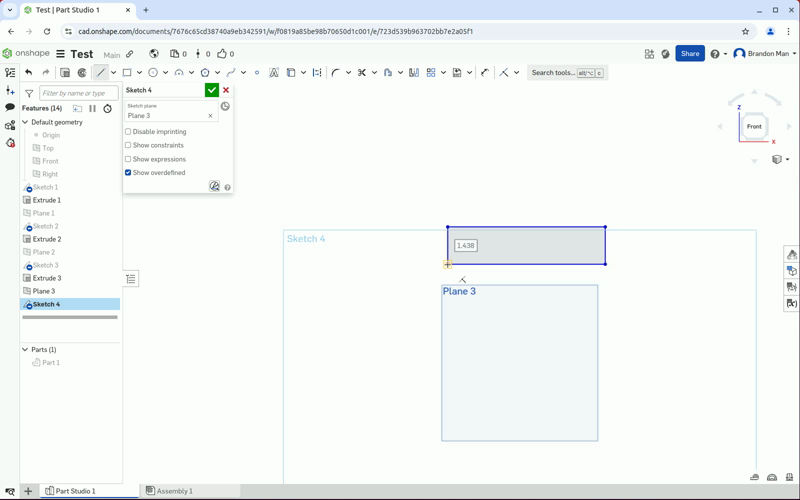
scroll(-6)
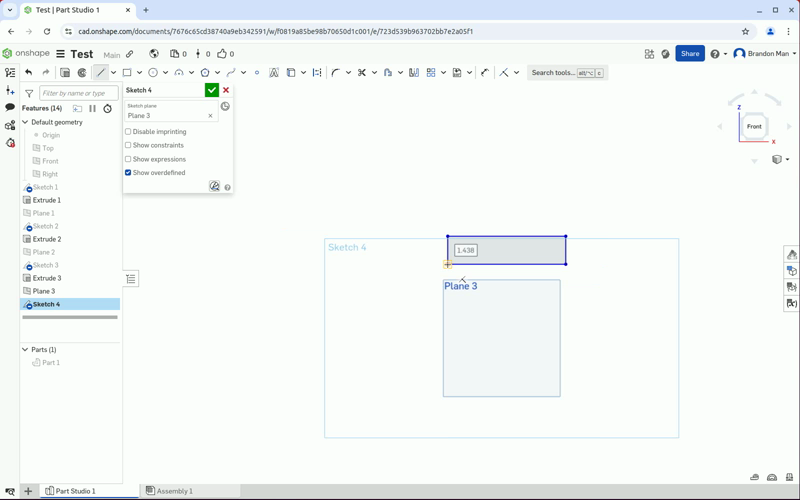
scroll(-6)
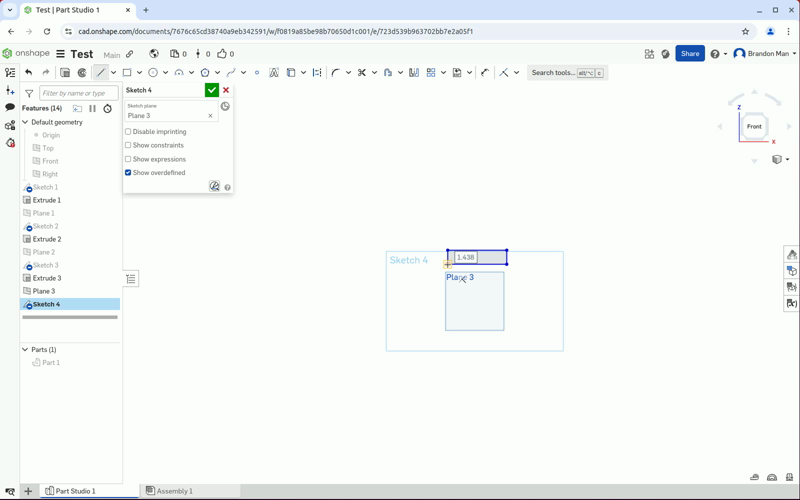
scroll(-6)
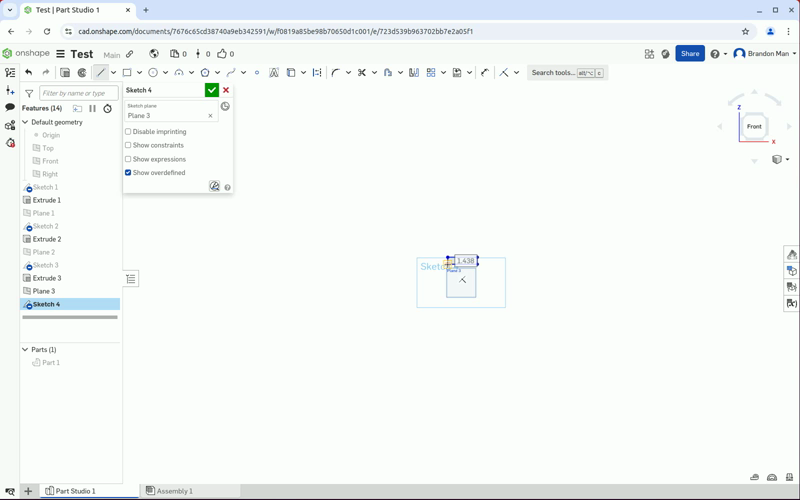
key(esc)
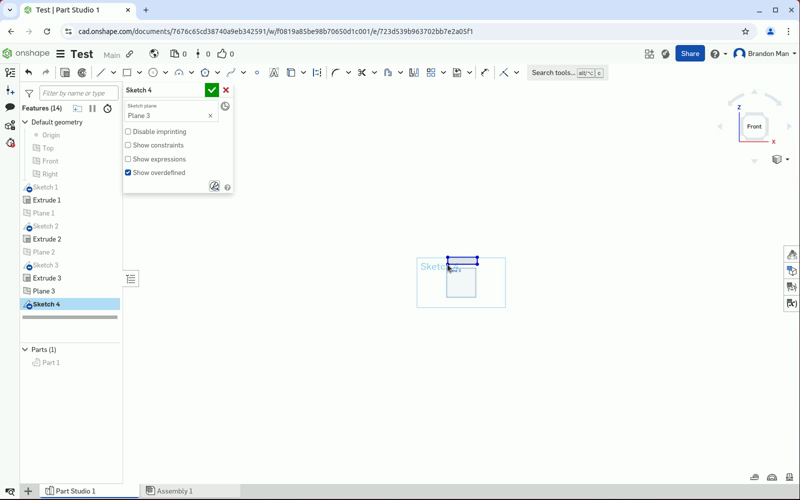
mouse_move(476, 258)
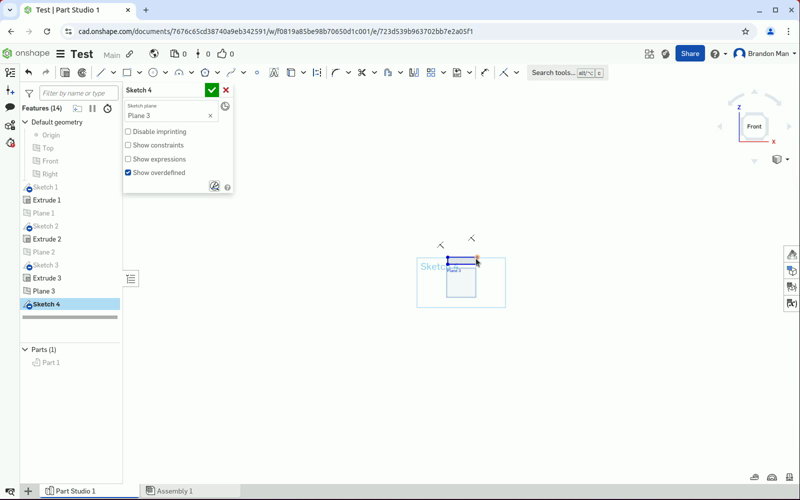
scroll(6)
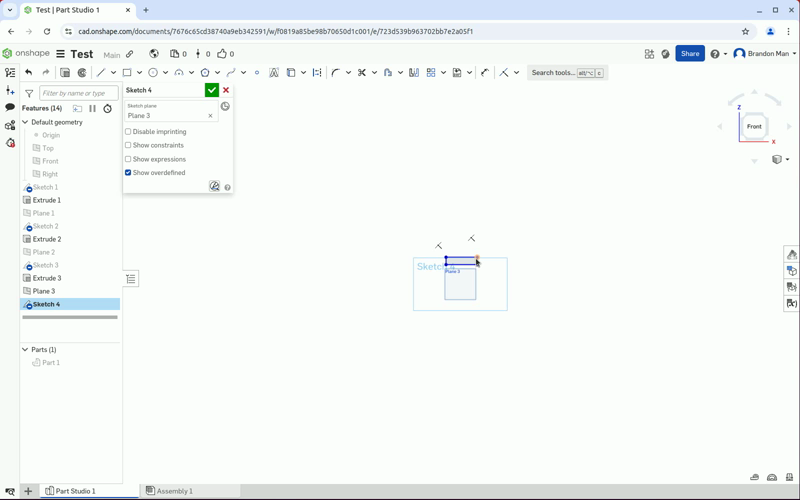
scroll(6)
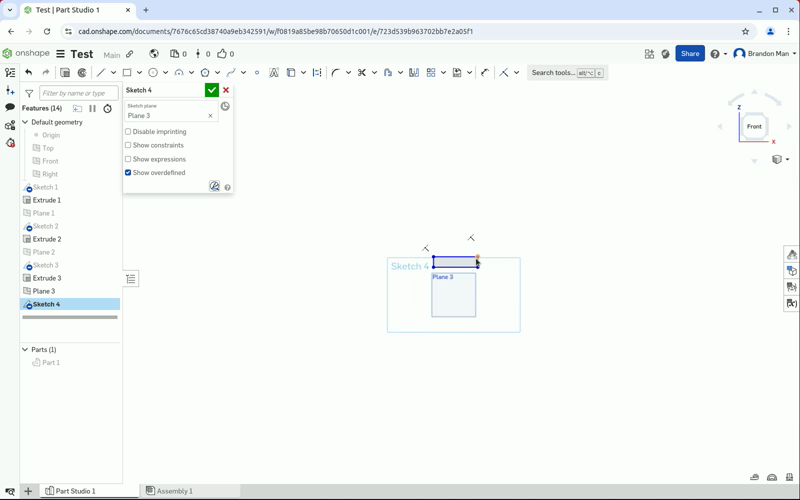
scroll(6)
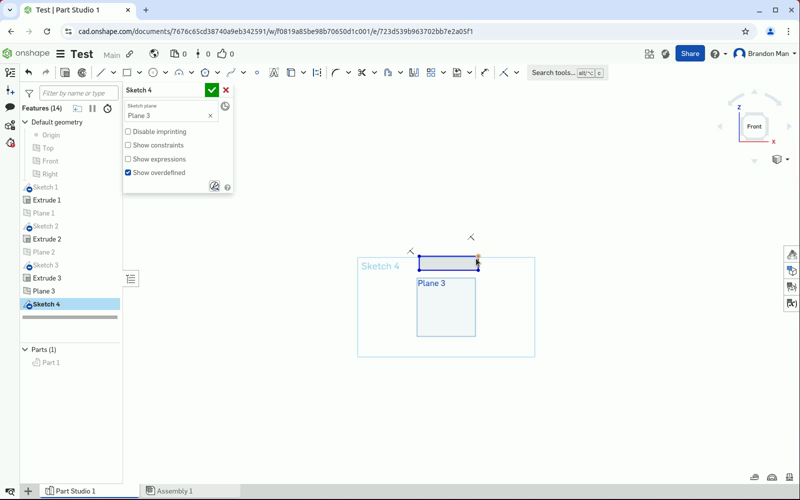
scroll(6)
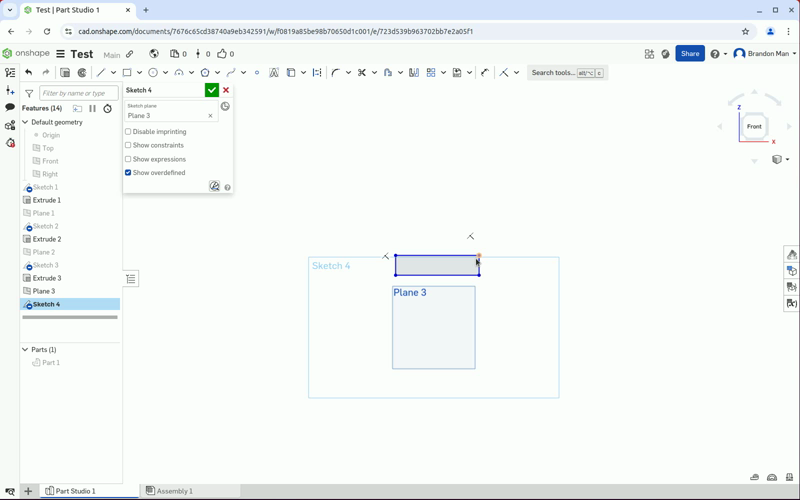
scroll(6)
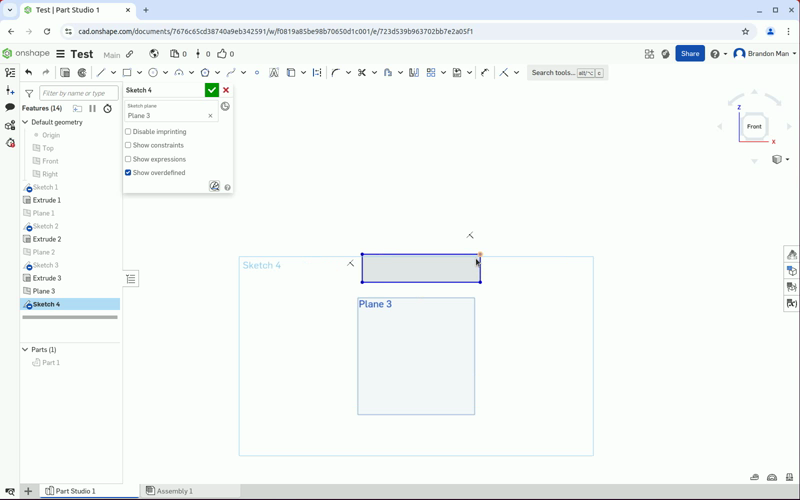
scroll(6)
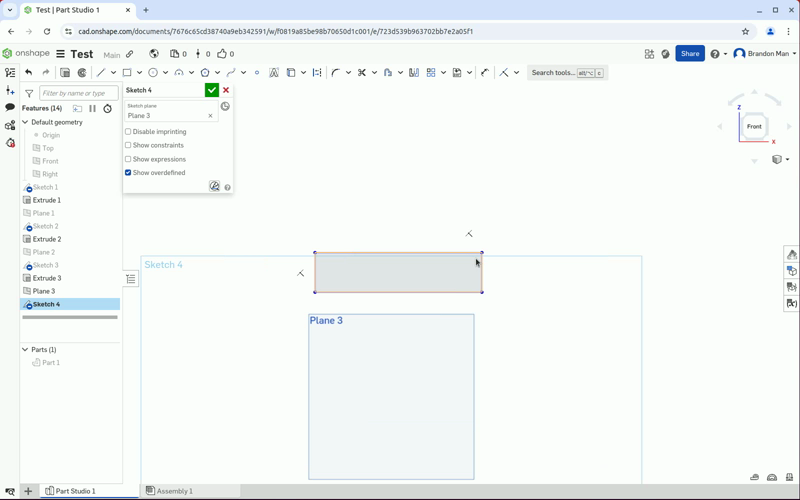
scroll(6)
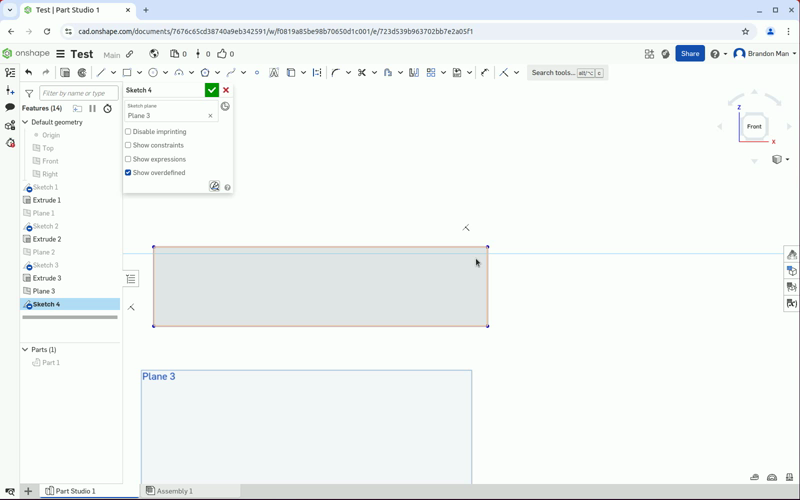
click(476, 258)
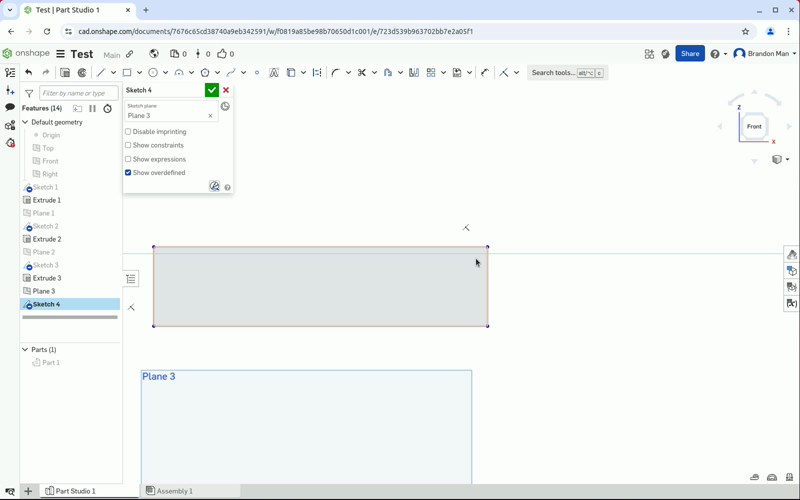
scroll(-6)
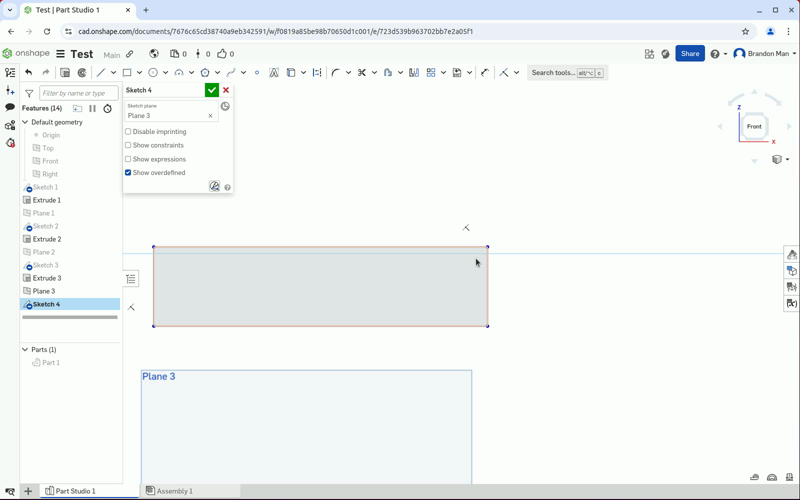
scroll(-6)
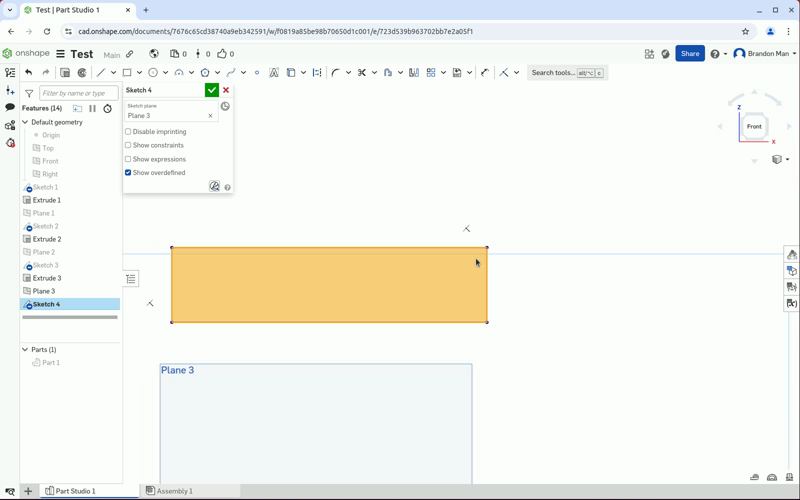
scroll(-6)
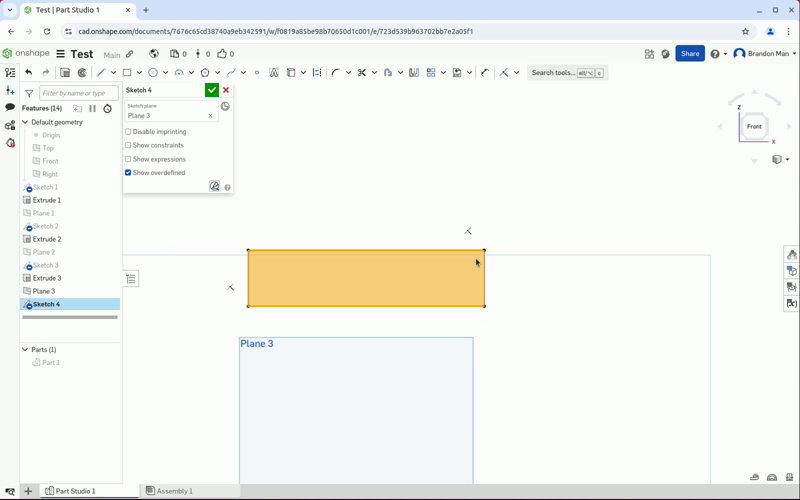
scroll(-6)
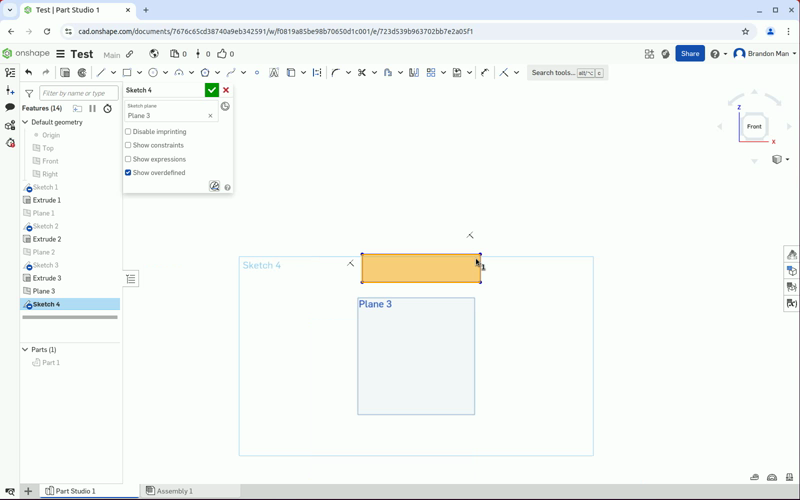
scroll(-6)
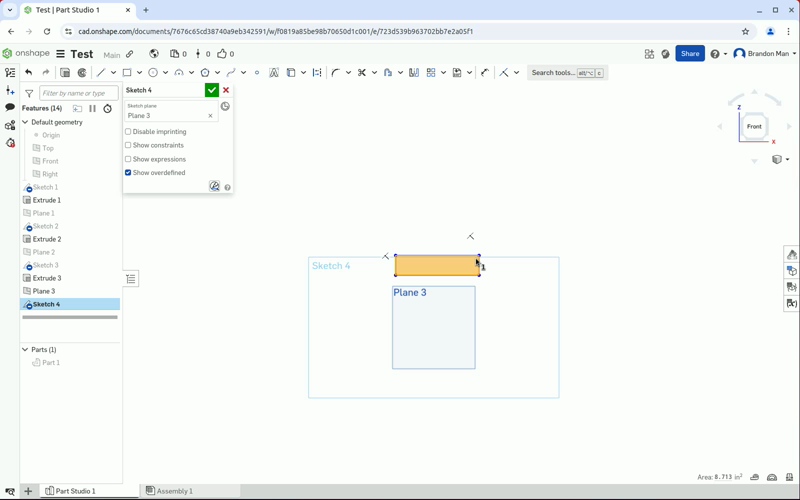
scroll(-6)
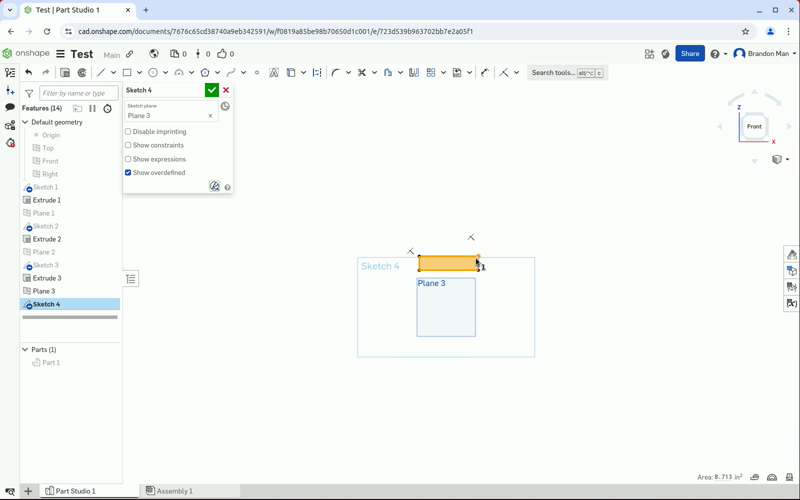
scroll(-6)
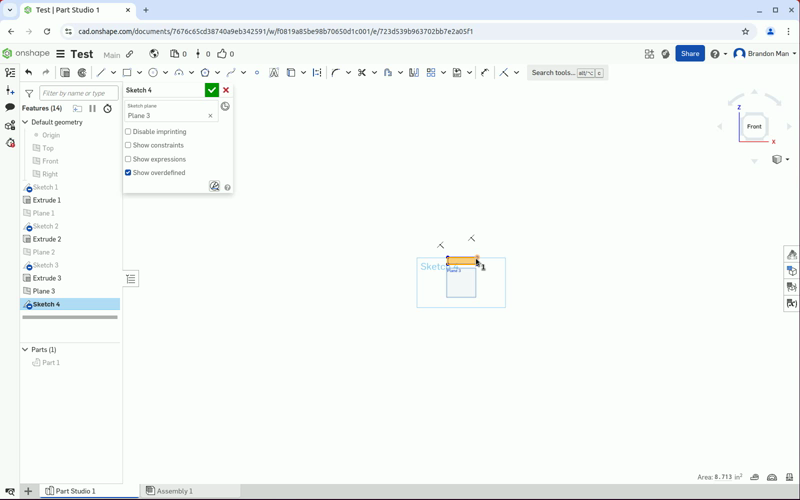
mouse_move(73, 352)
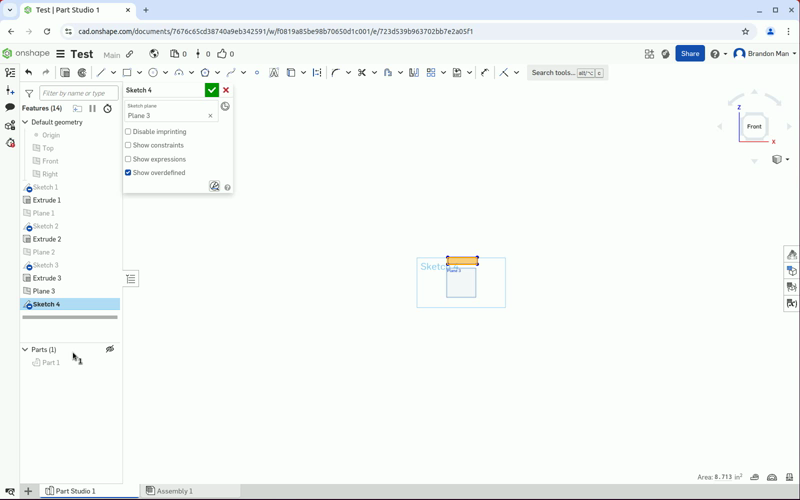
key(shift+y)
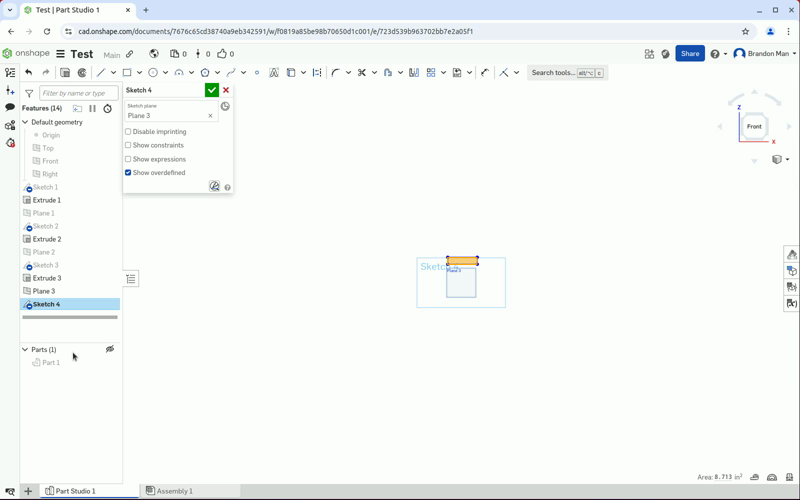
key(shift+e)
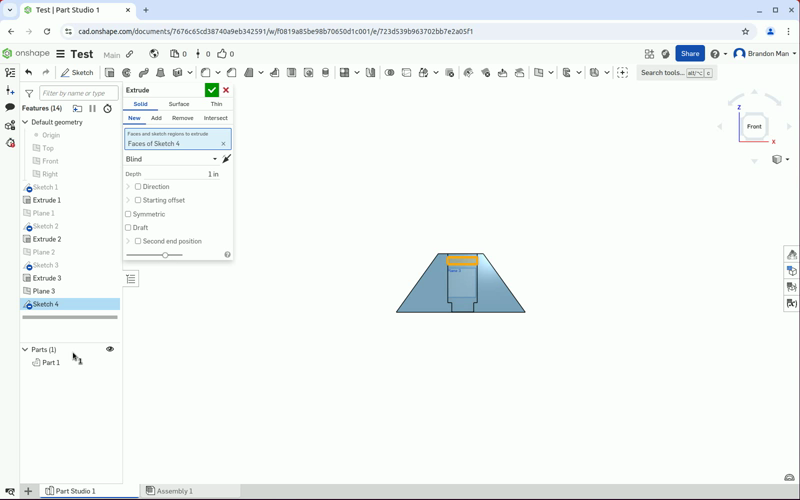
mouse_move(143, 106)
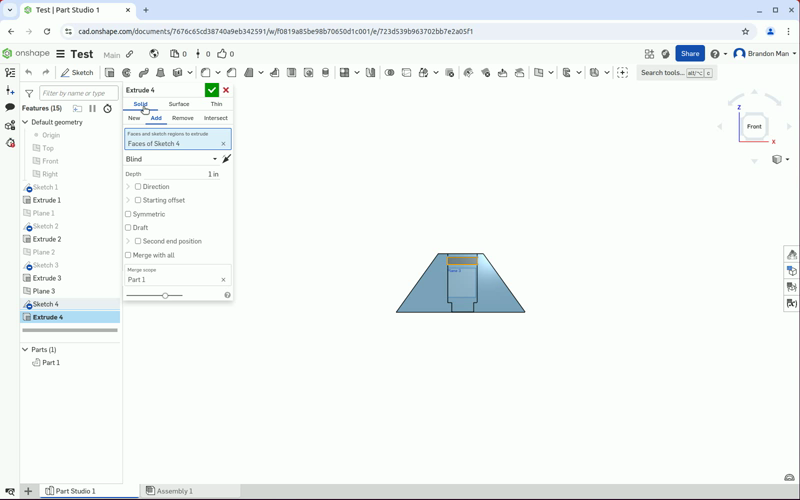
click(143, 106)
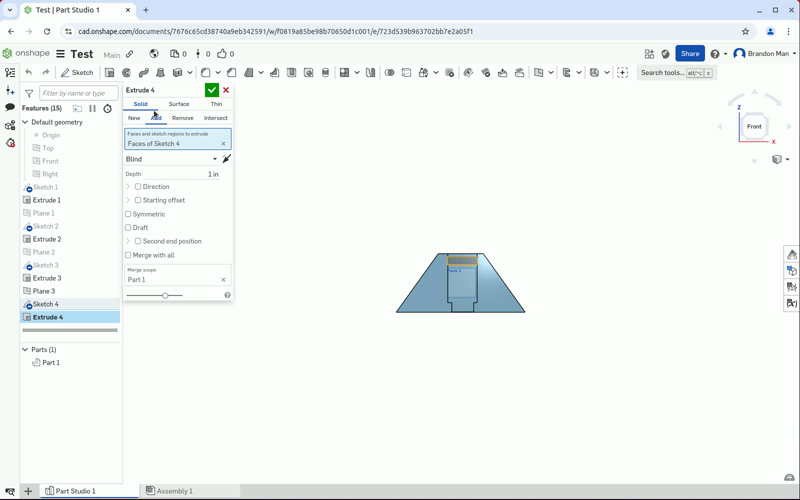
mouse_move(186, 120)
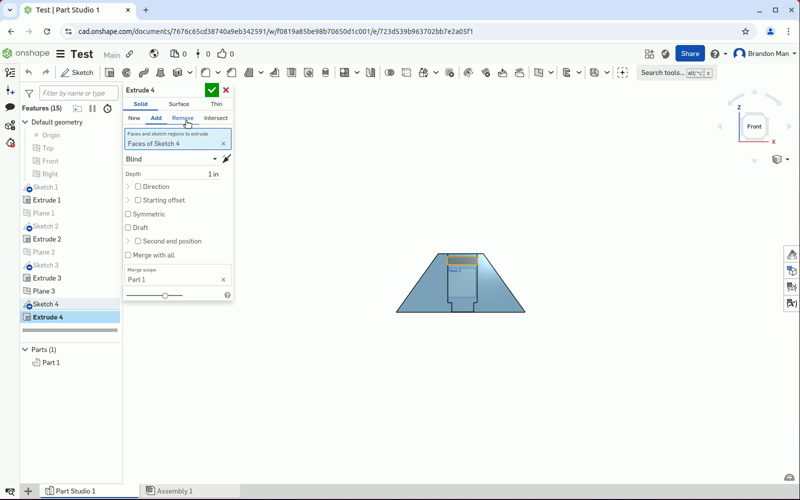
click(186, 120)
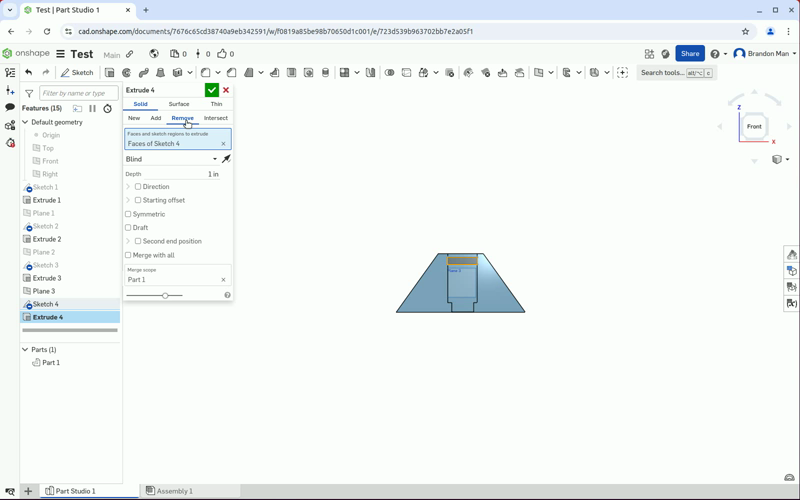
key(tab, 4)
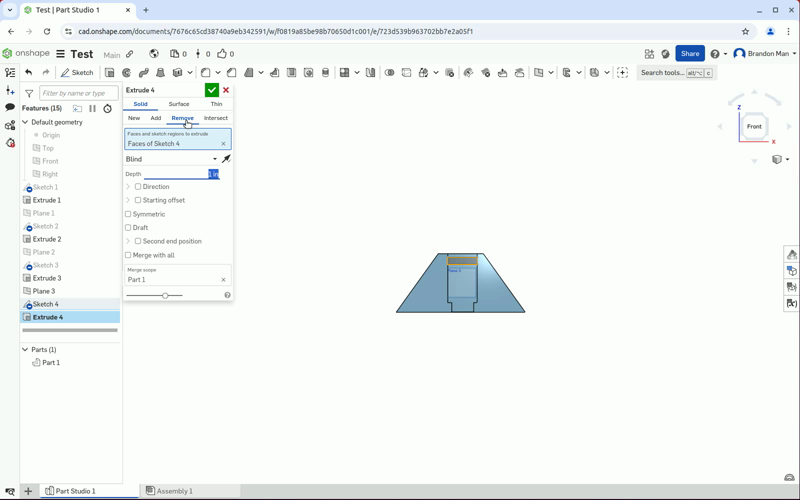
text(2.166)
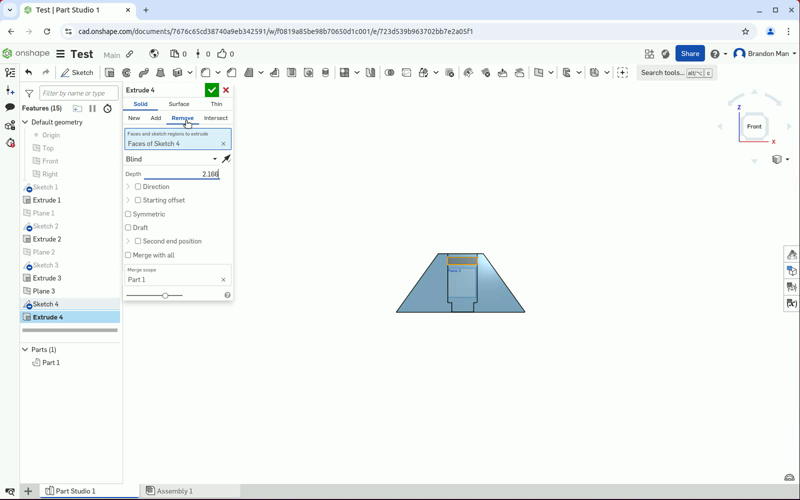
key(tab, 6)
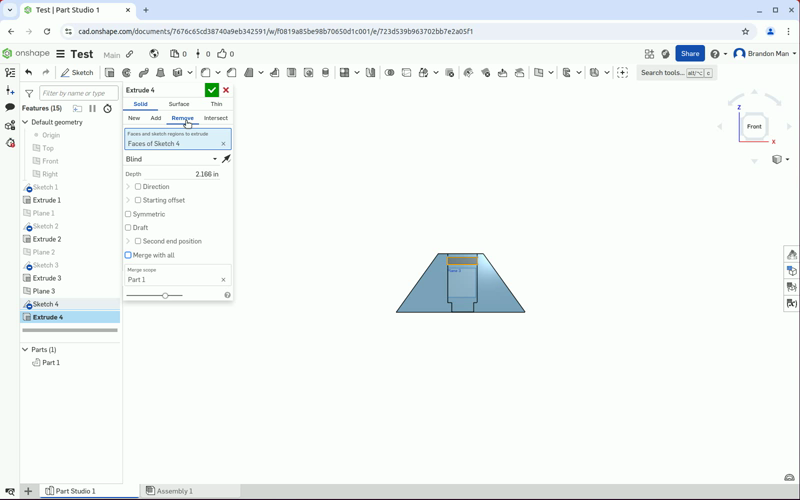
key(space)
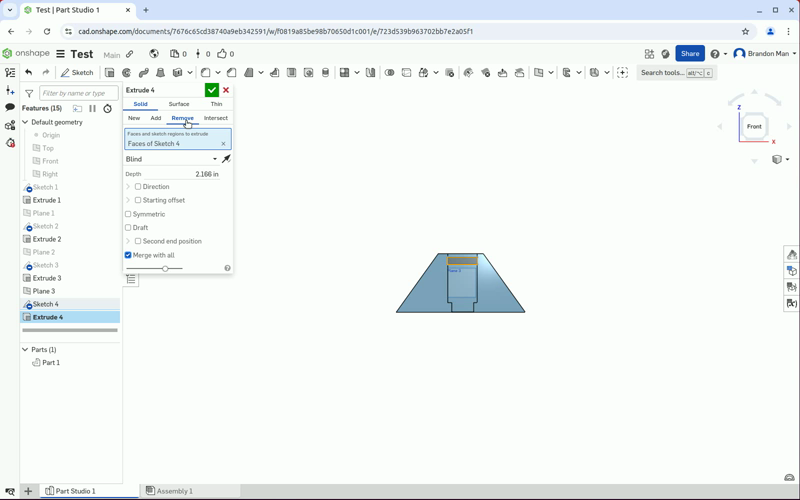
key(enter)
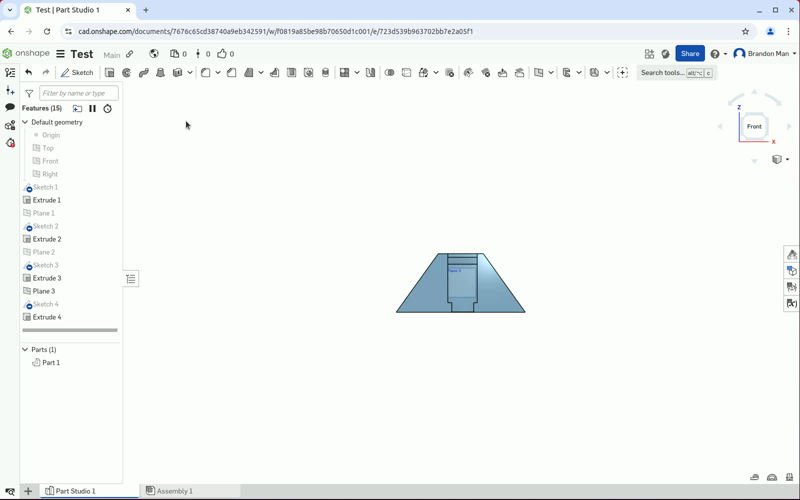
key(shift+h)
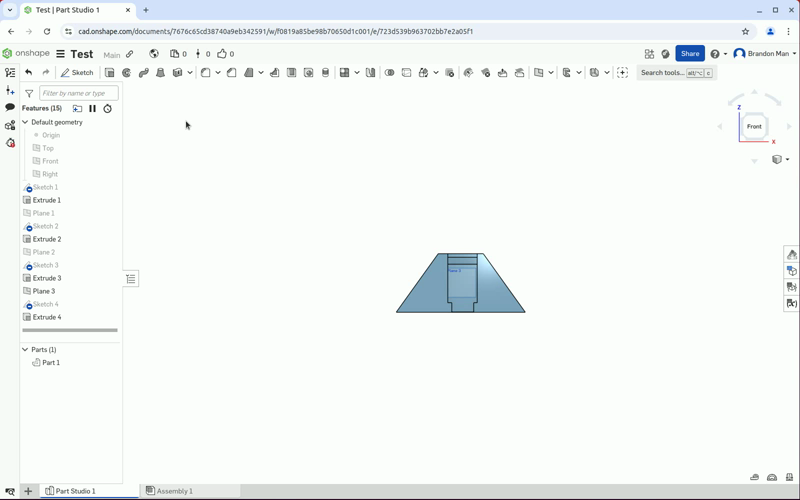
key(shift+h)
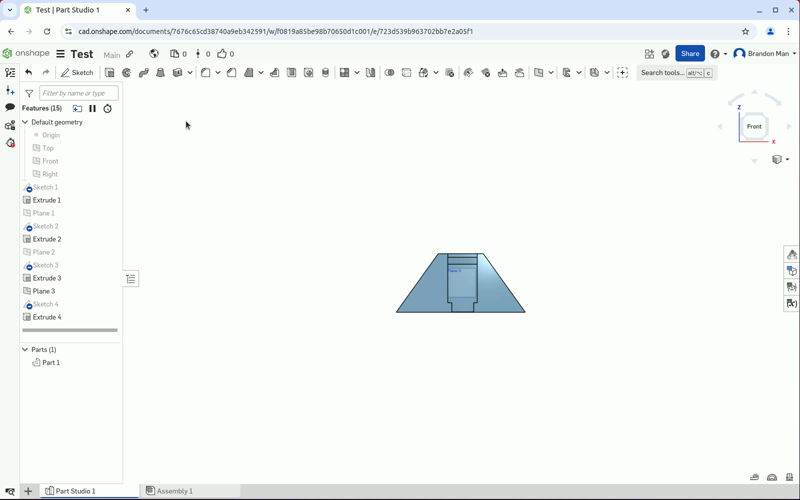
mouse_move(73, 189)
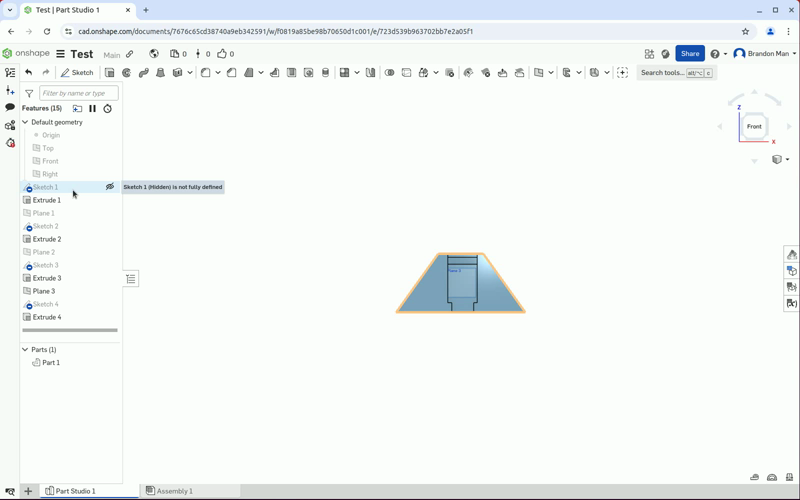
click(73, 189)
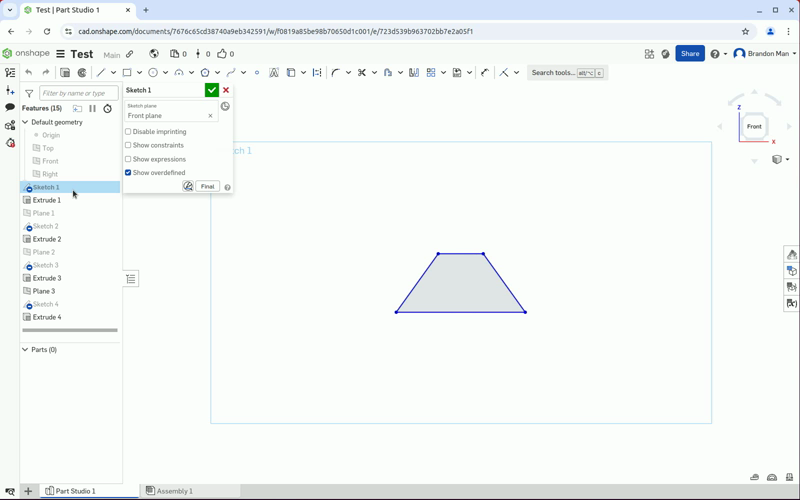
mouse_move(229, 92)
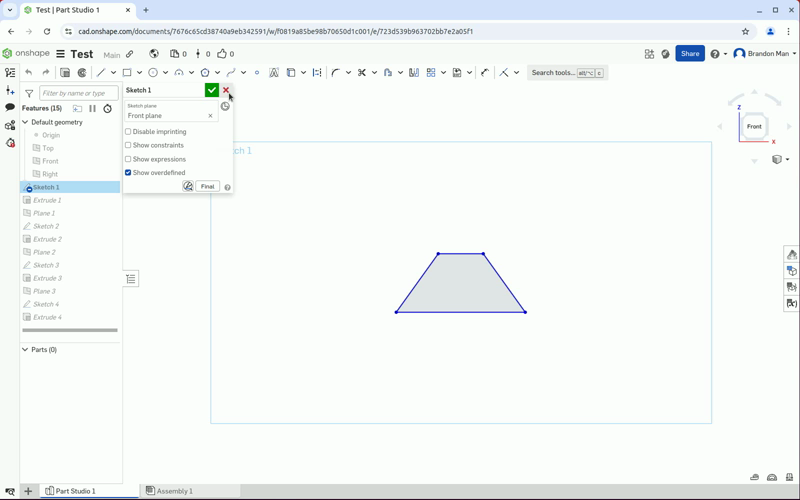
click(229, 92)
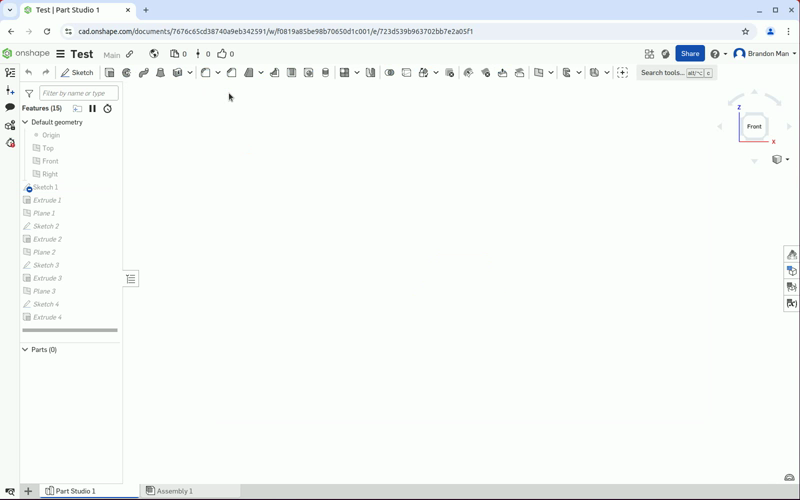
key(shift+s)
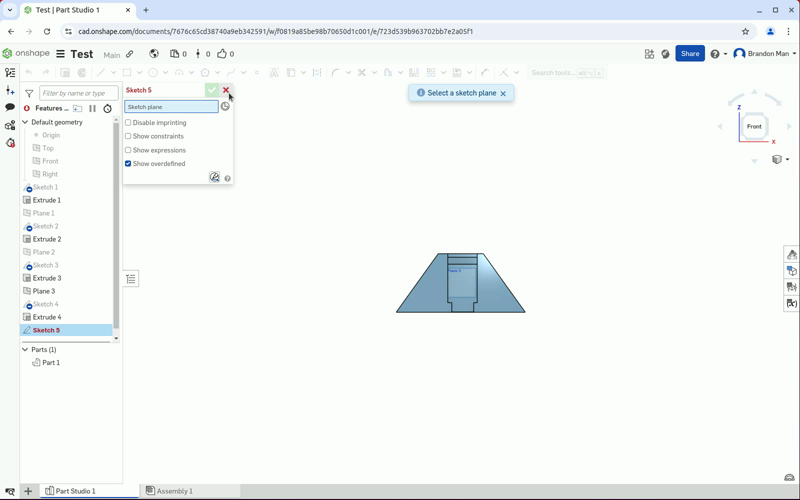
mouse_move(69, 293)
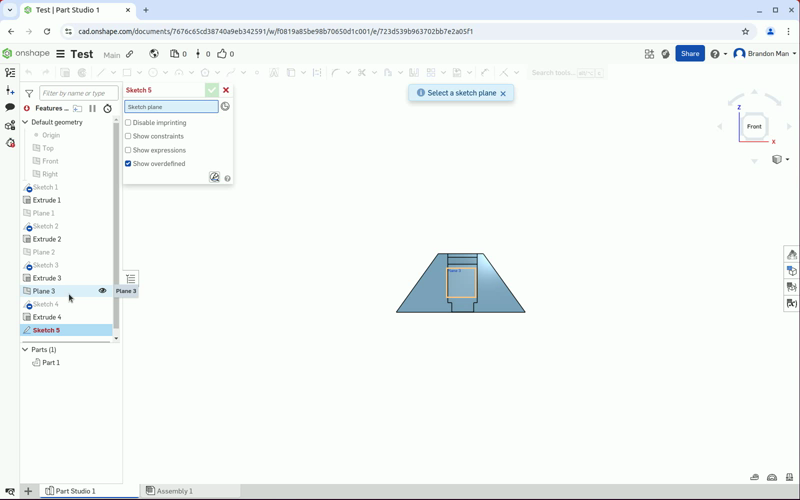
click(69, 293)
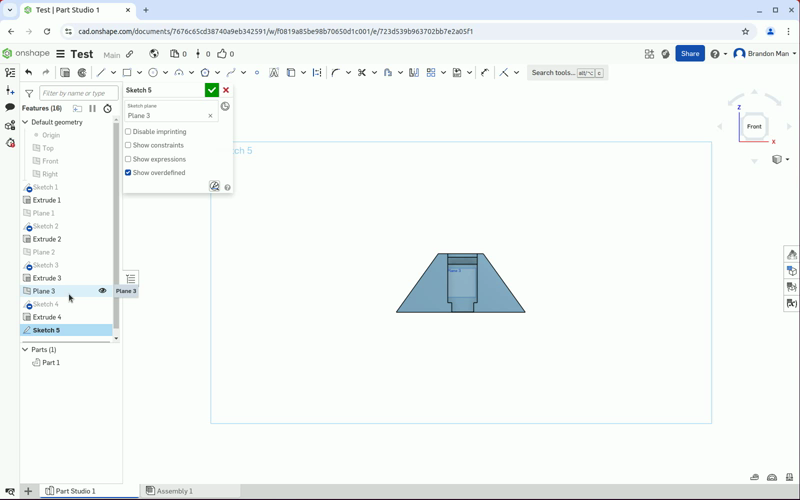
mouse_move(73, 352)
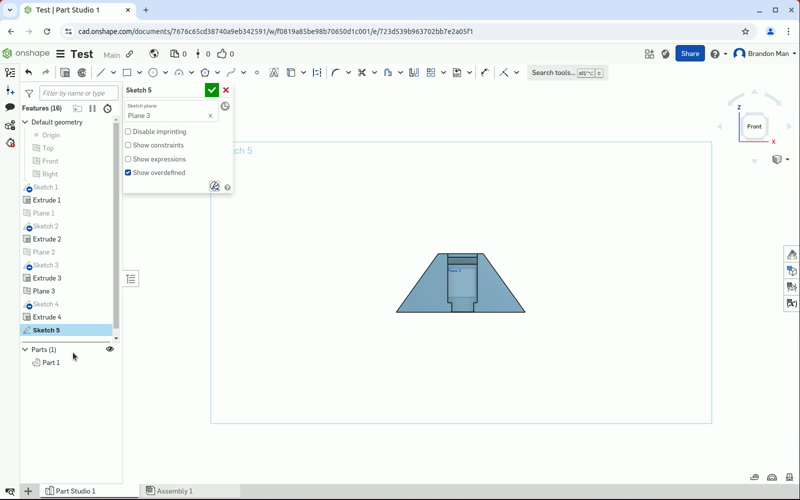
key(y)
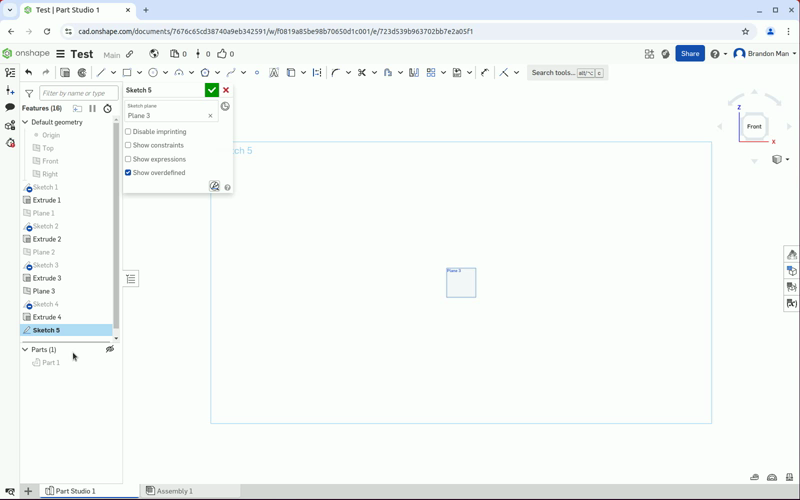
key(l)
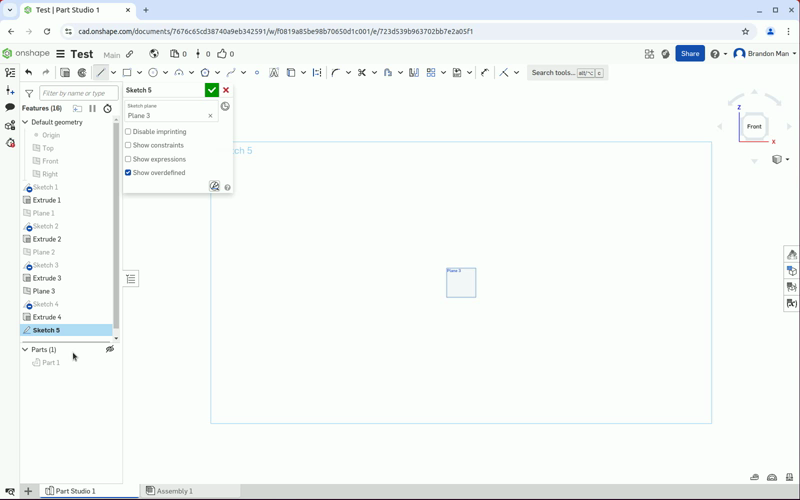
key_down(shift)
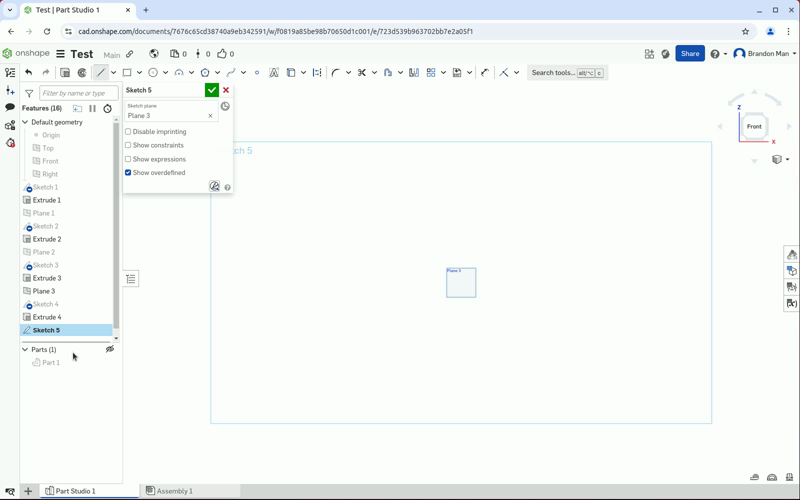
mouse_move(451, 312)
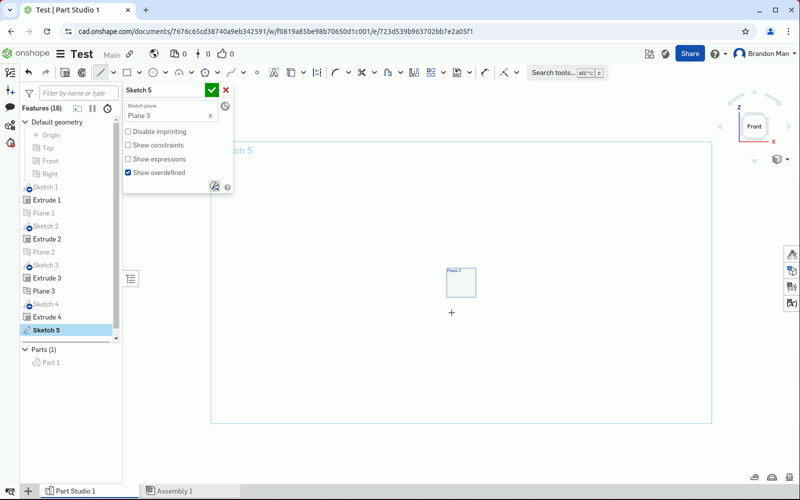
click(451, 312)
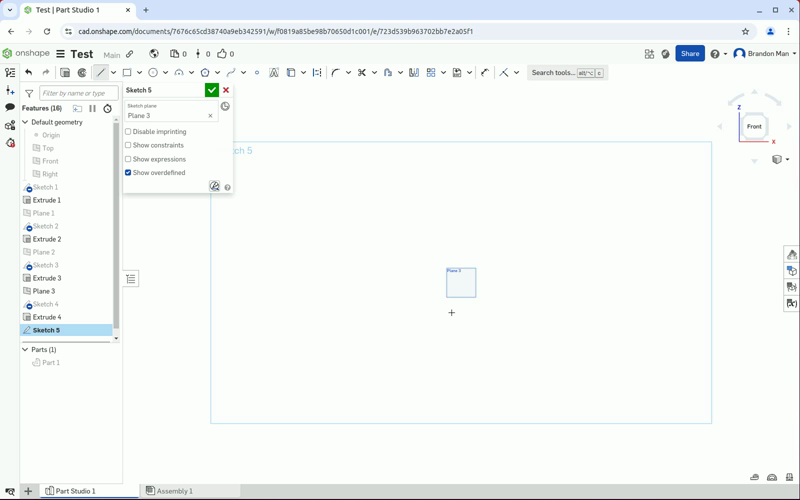
key_up(shift)
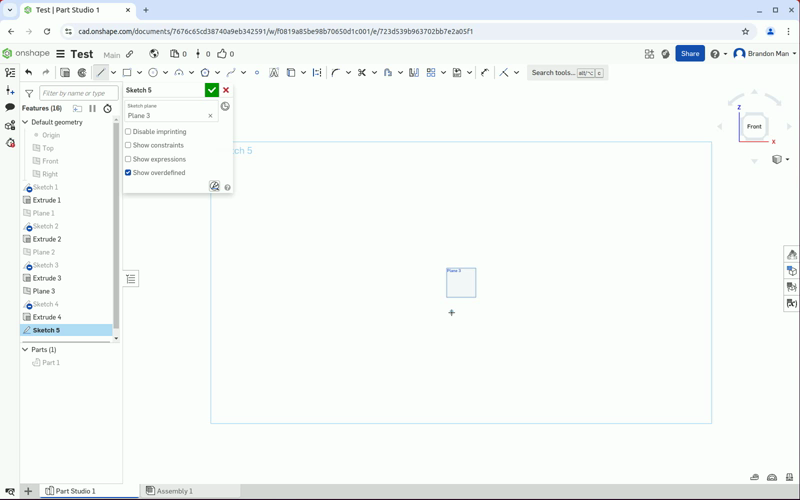
key_down(shift)
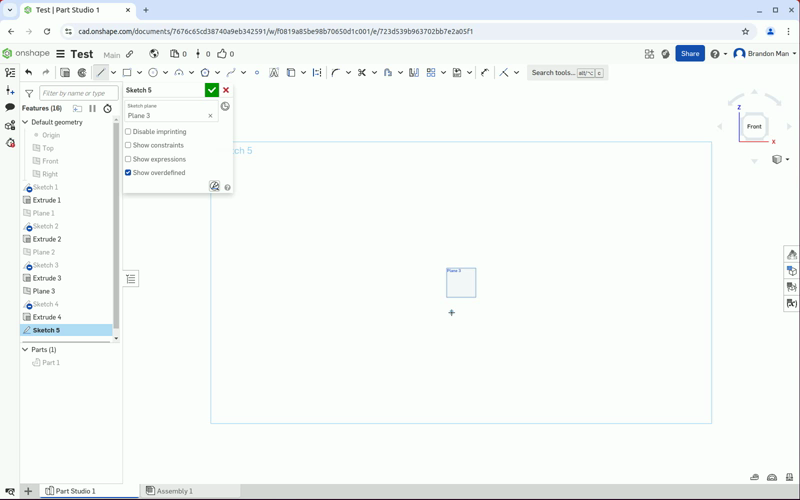
mouse_move(481, 312)
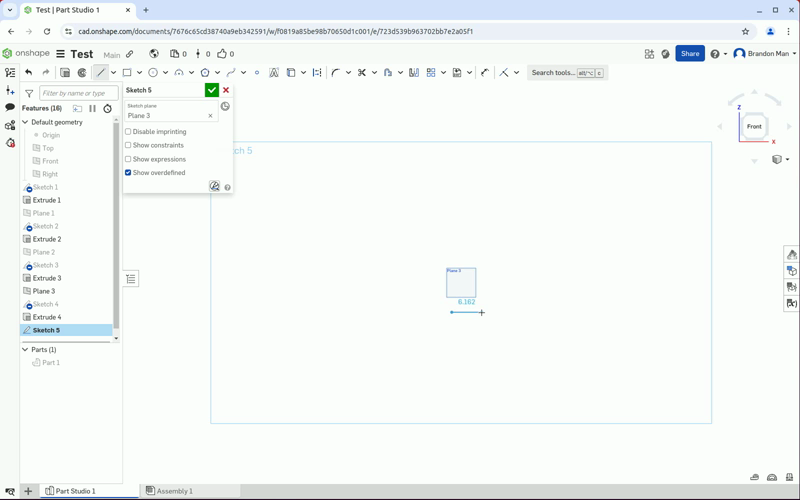
mouse_move(474, 312)
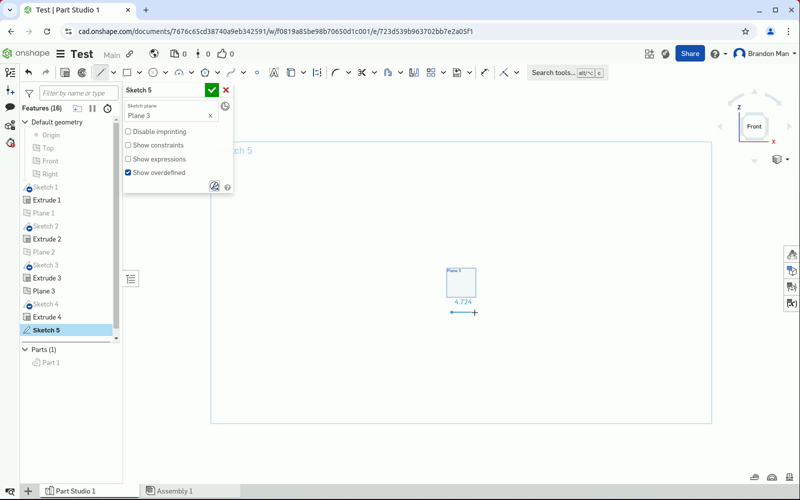
click(474, 312)
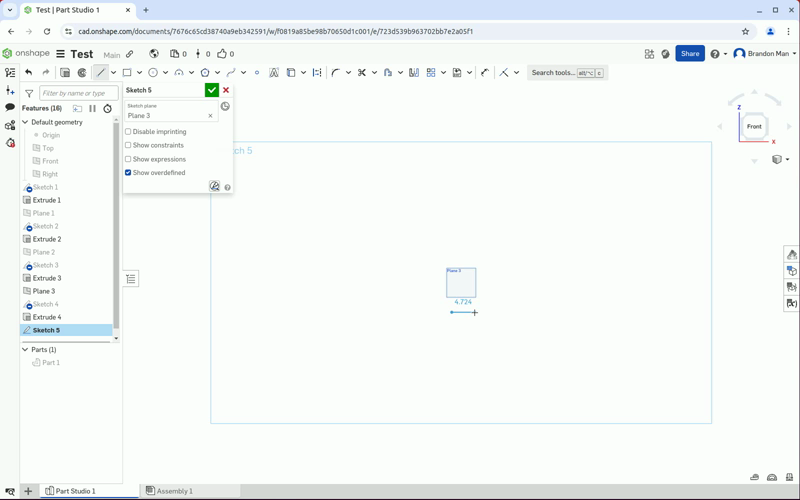
key_up(shift)
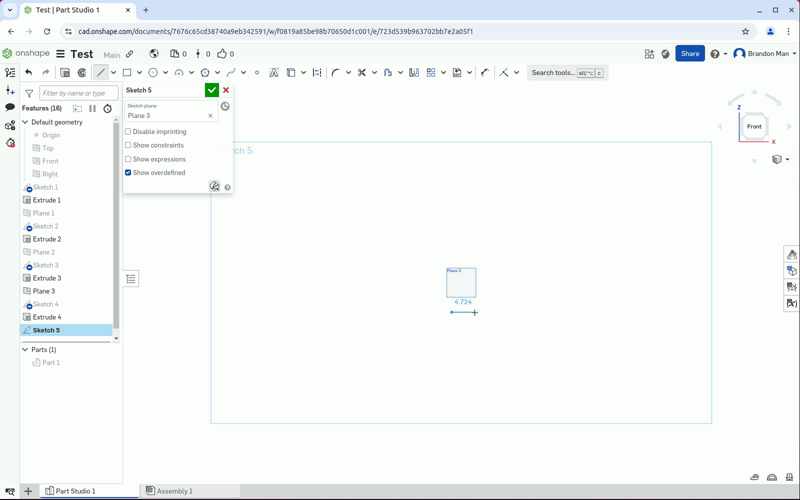
key_down(shift)
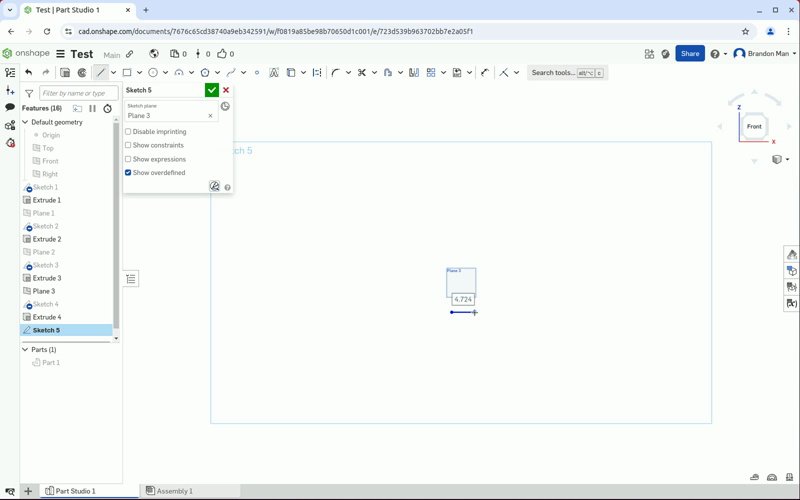
mouse_move(504, 312)
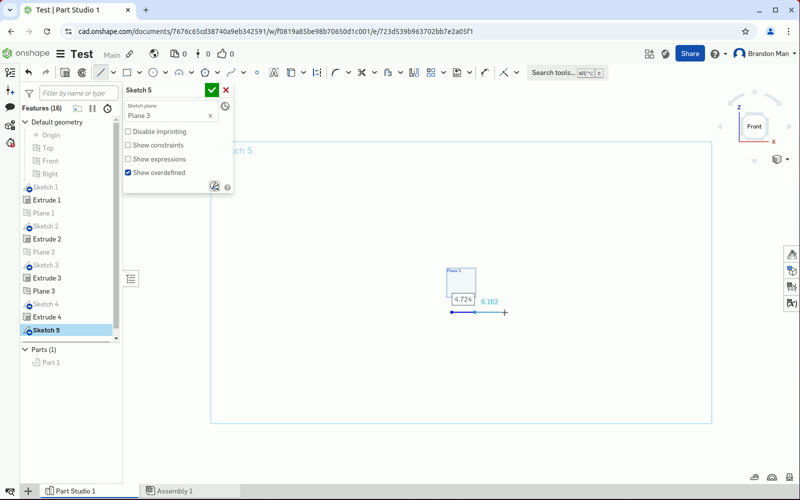
mouse_move(474, 302)
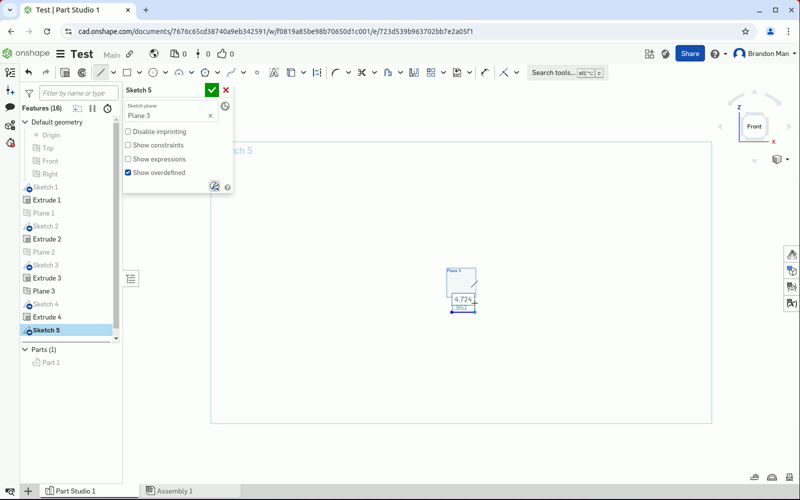
click(474, 302)
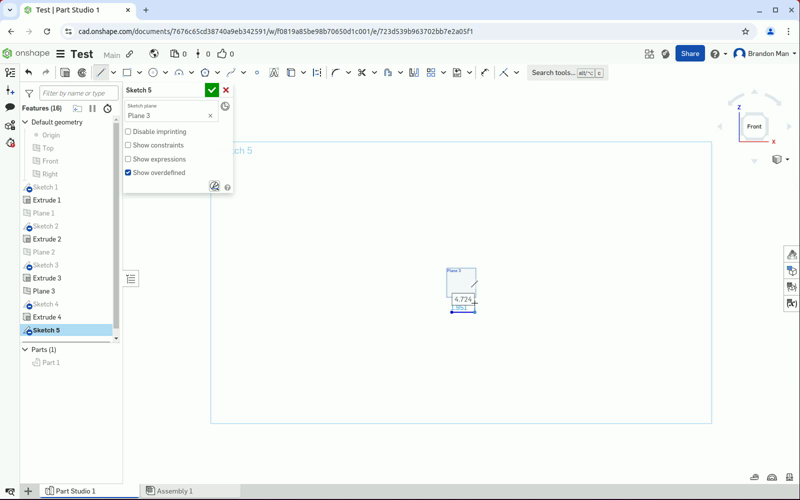
key_up(shift)
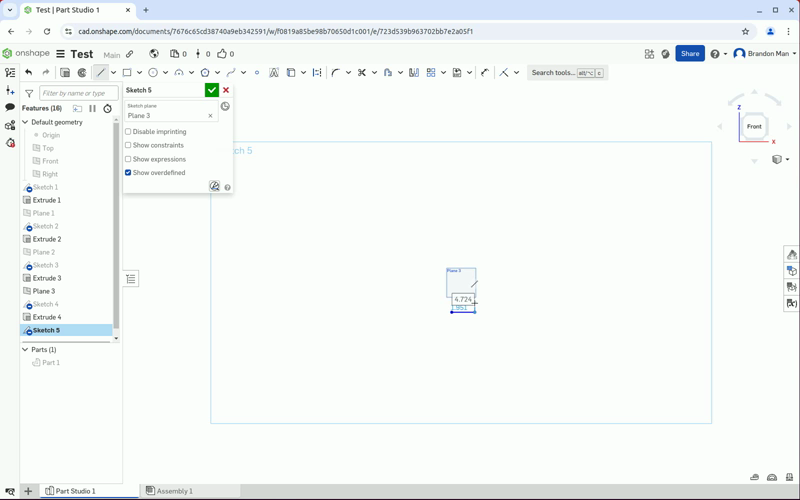
key_down(shift)
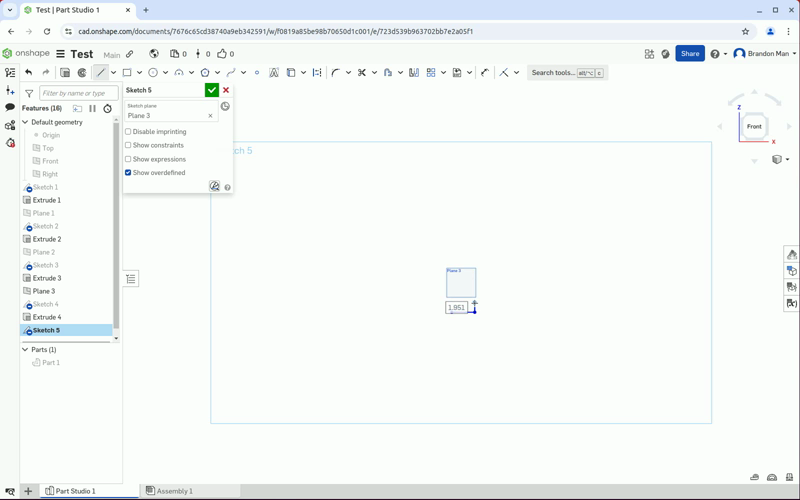
mouse_move(504, 302)
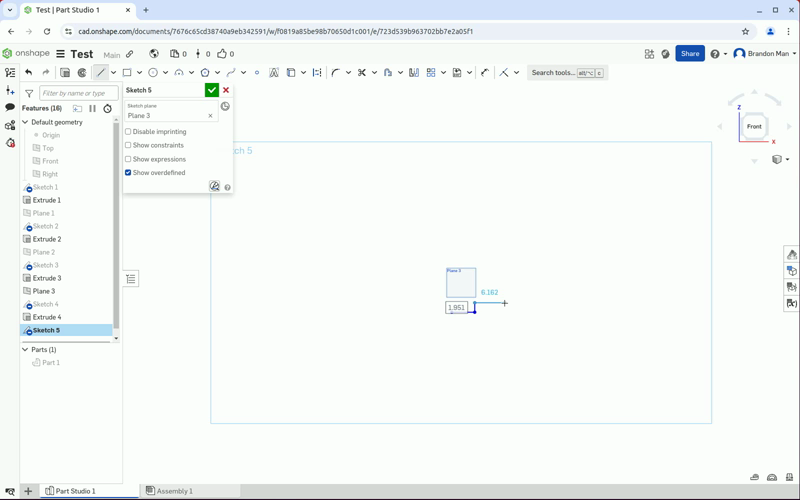
mouse_move(474, 292)
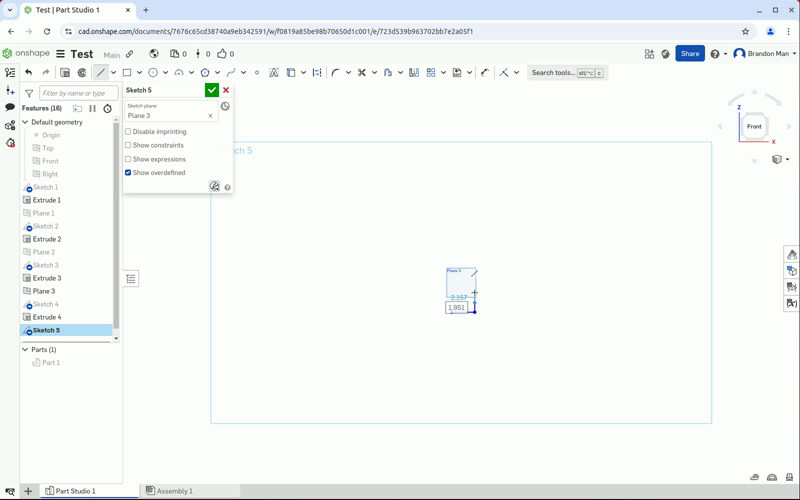
click(474, 292)
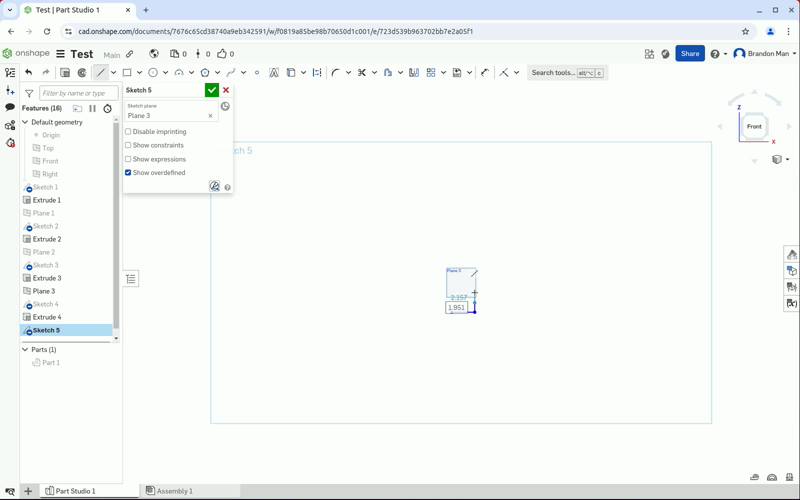
key_up(shift)
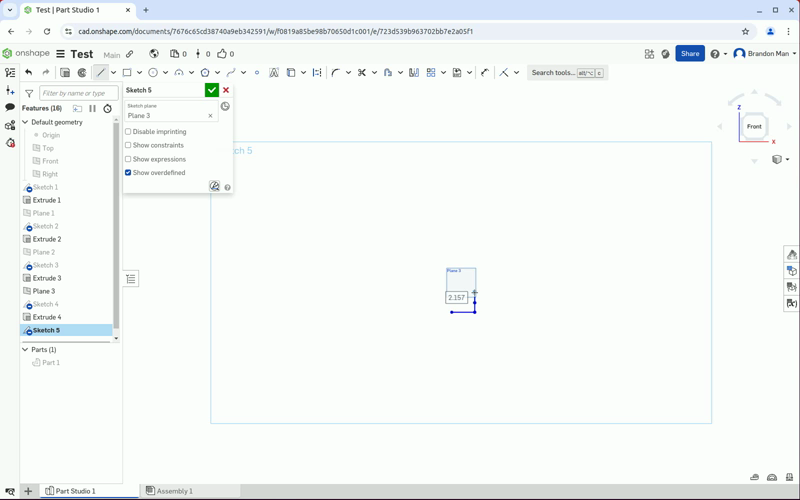
key_down(shift)
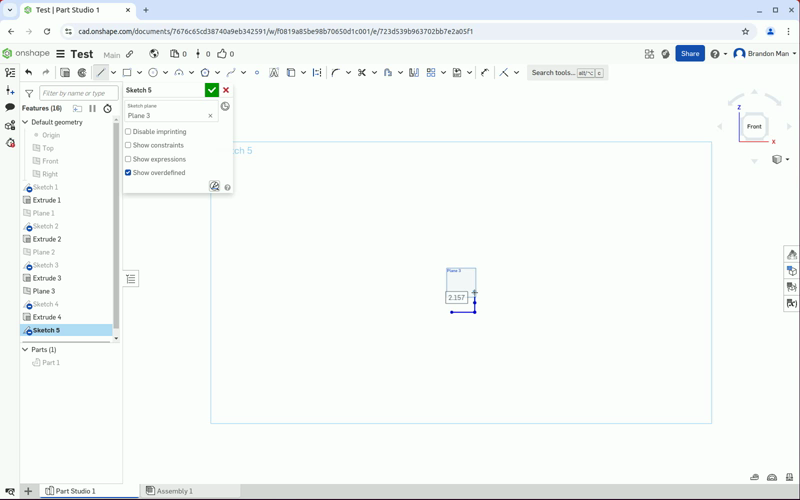
mouse_move(504, 292)
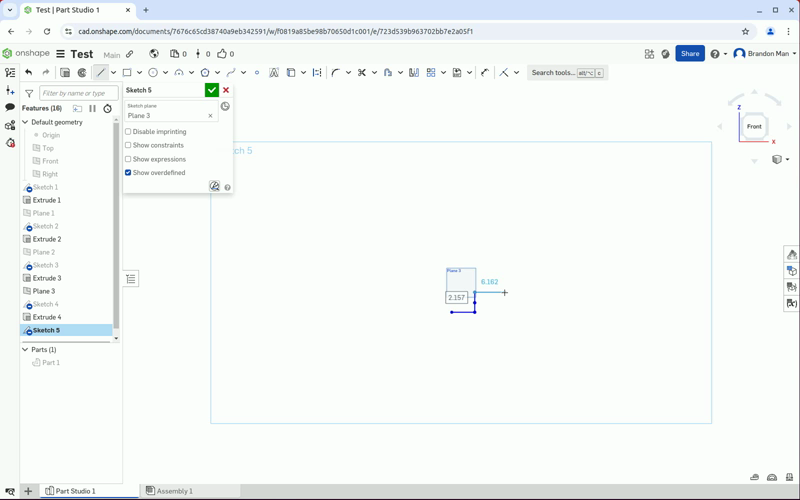
mouse_move(451, 292)
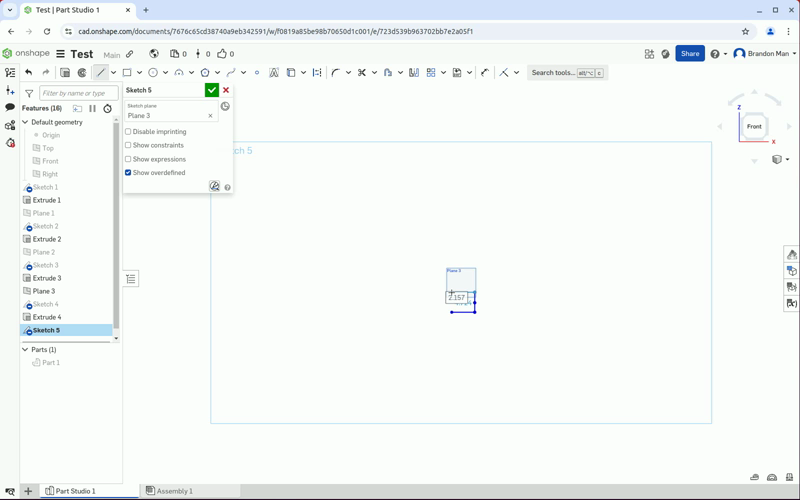
click(451, 292)
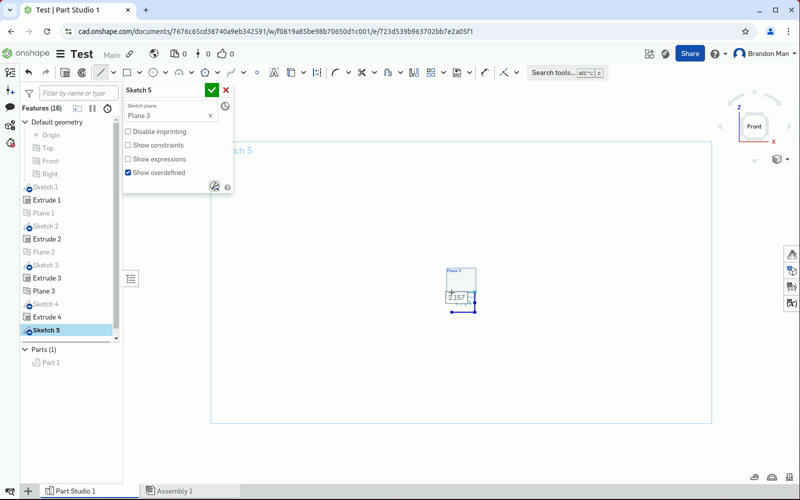
key_up(shift)
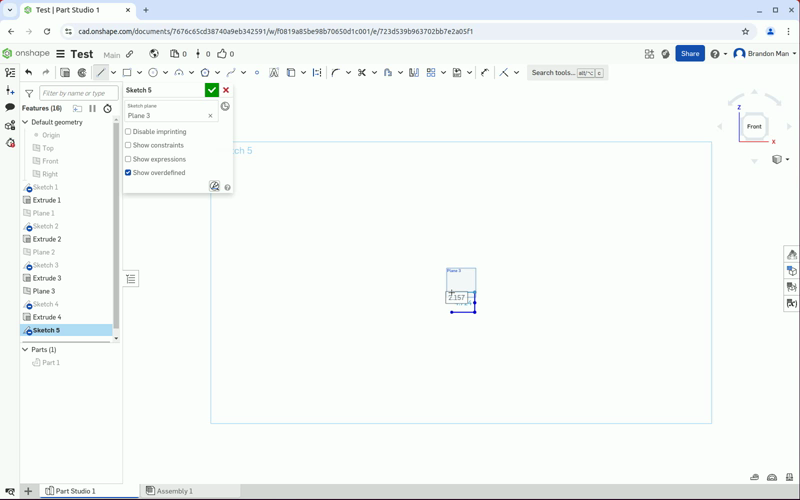
key_down(shift)
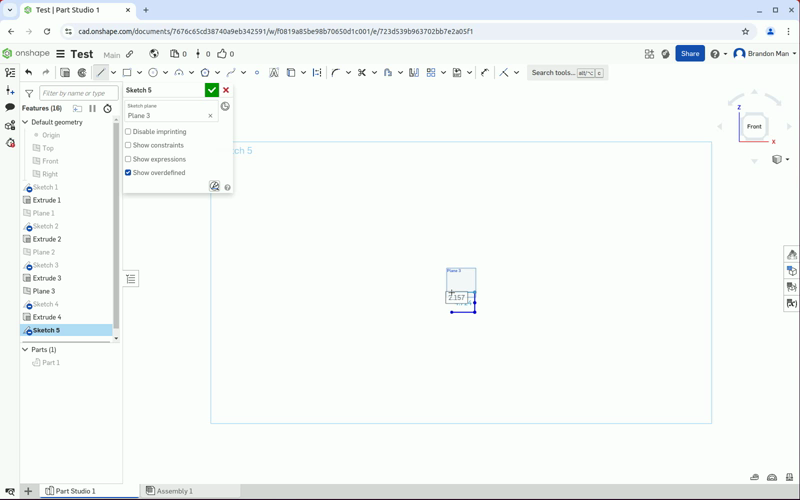
mouse_move(481, 292)
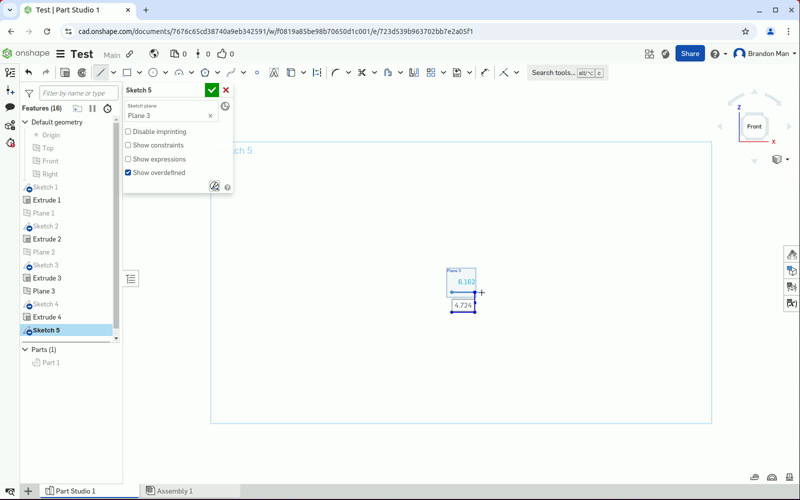
mouse_move(451, 302)
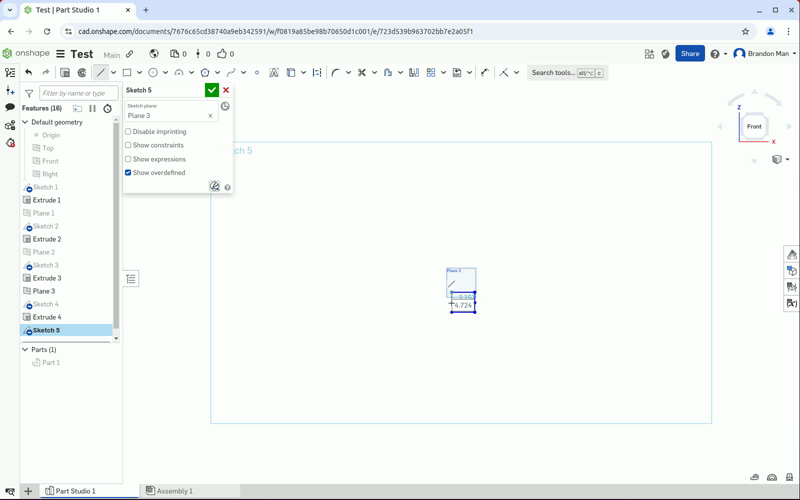
click(451, 302)
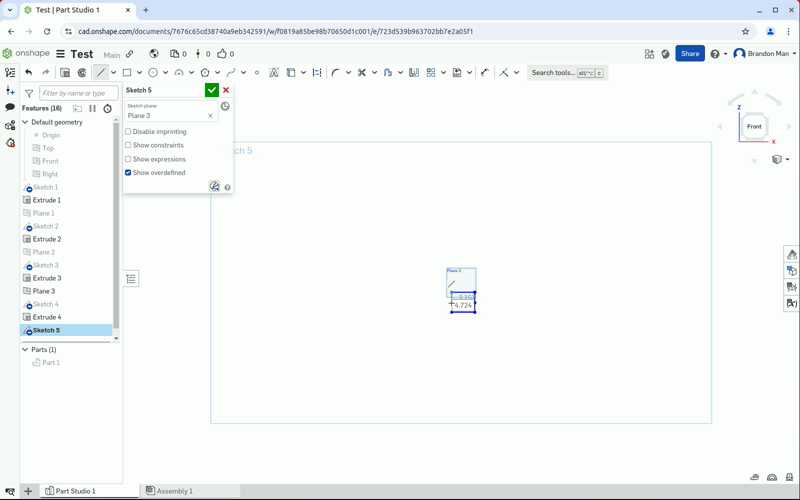
key_up(shift)
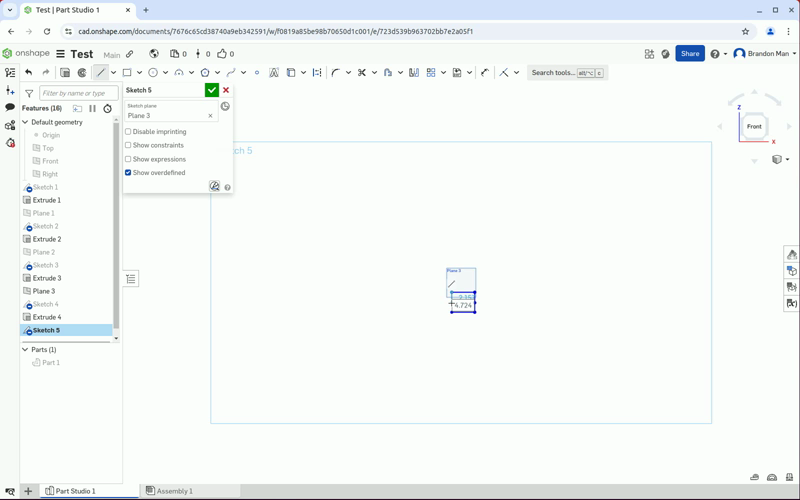
mouse_move(481, 302)
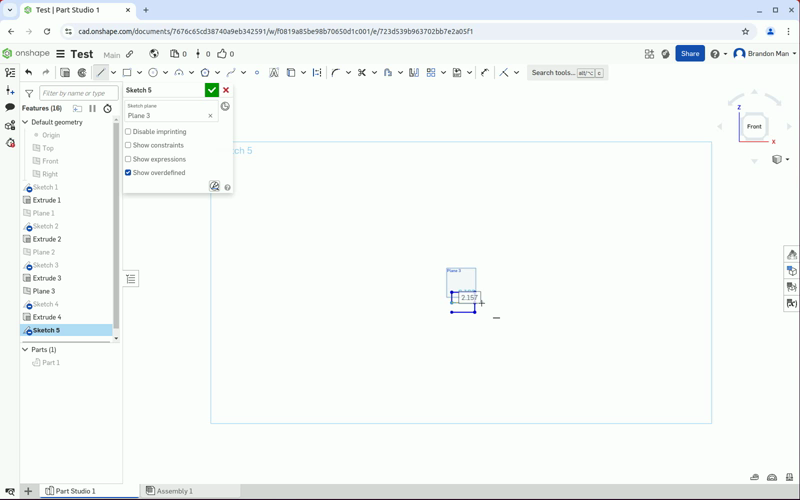
key_down(shift)
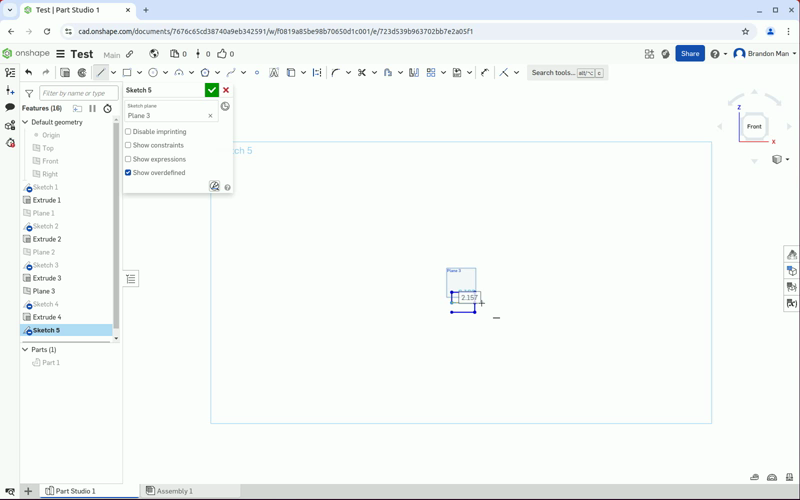
mouse_move(451, 312)
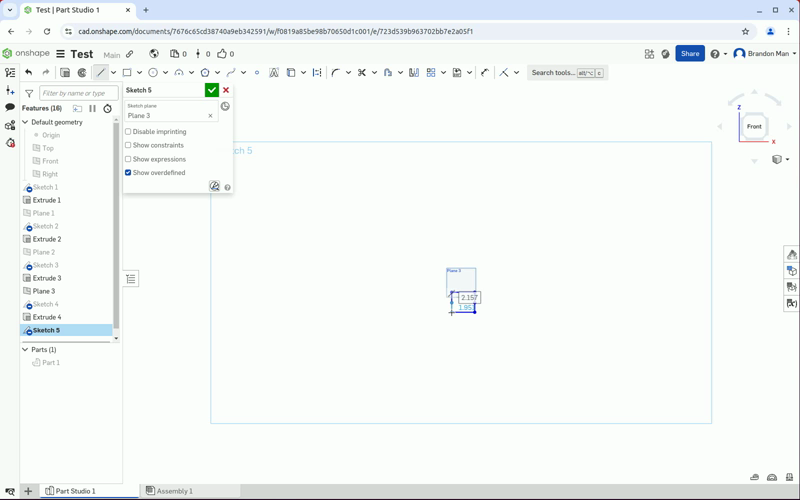
key_up(shift)
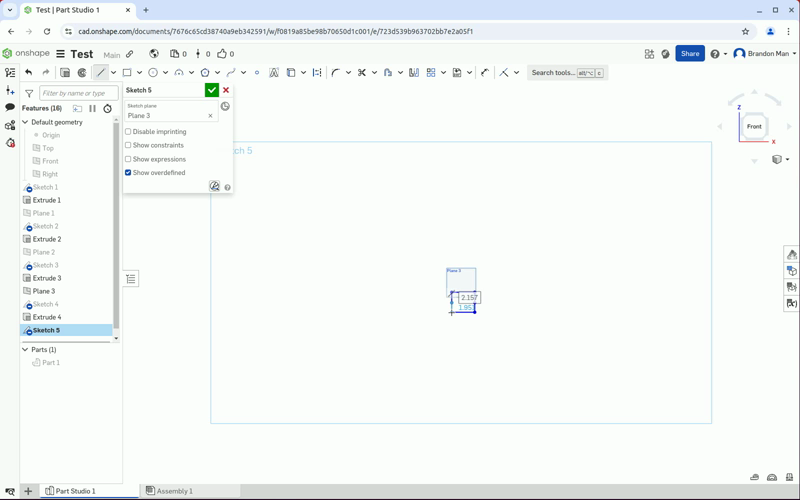
click(451, 312)
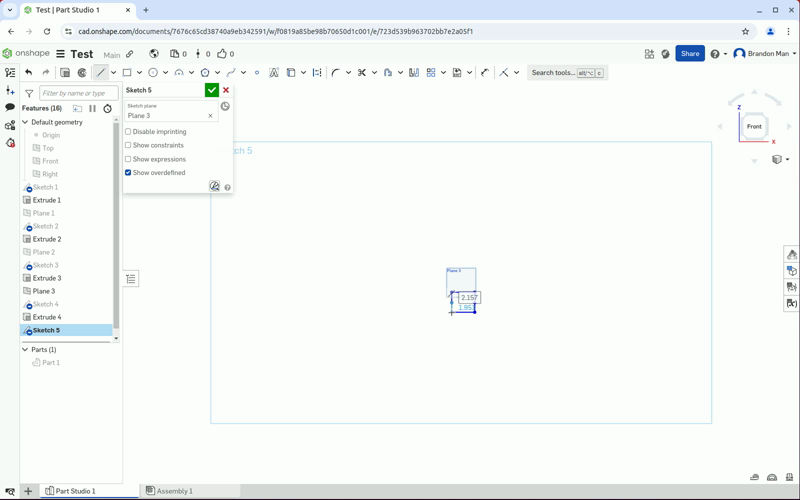
key(esc)
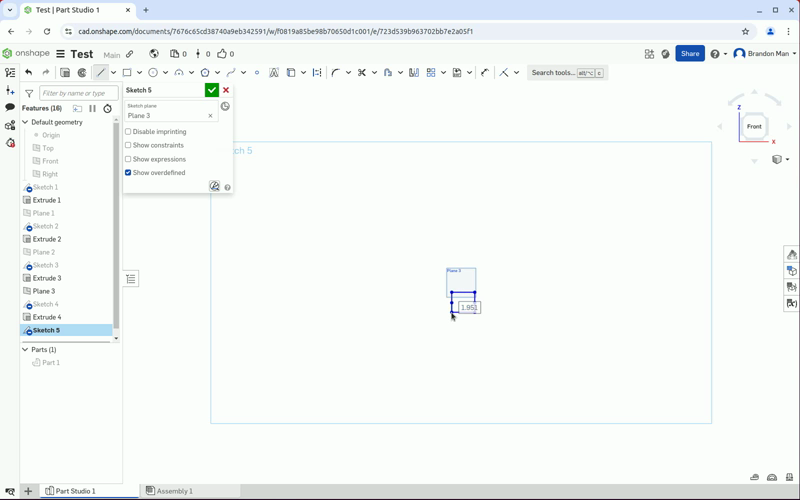
mouse_move(465, 297)
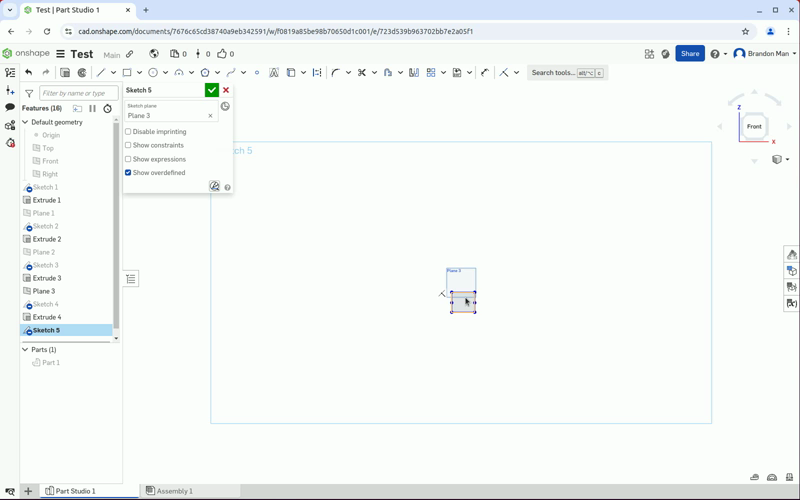
scroll(6)
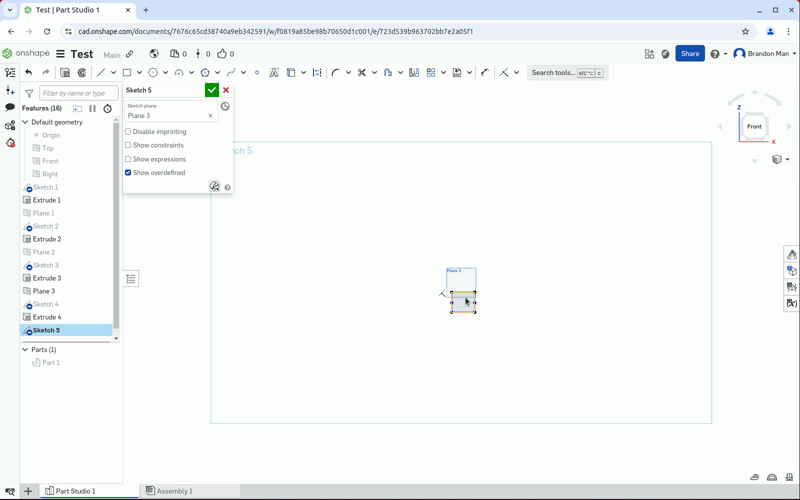
scroll(6)
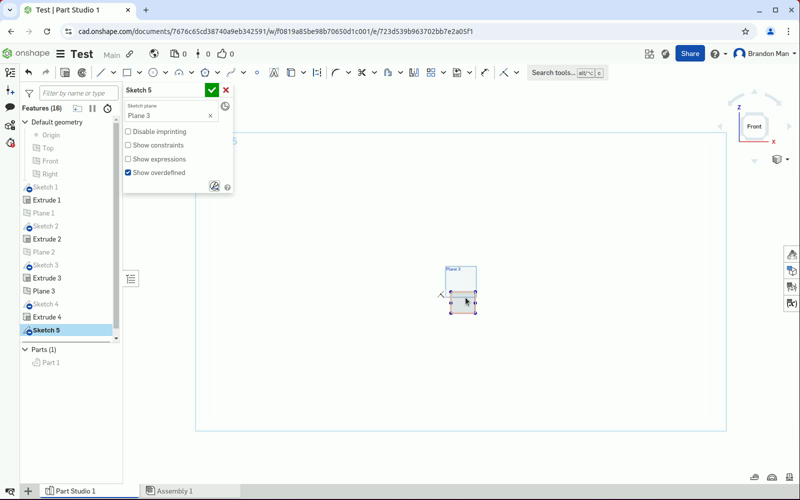
scroll(6)
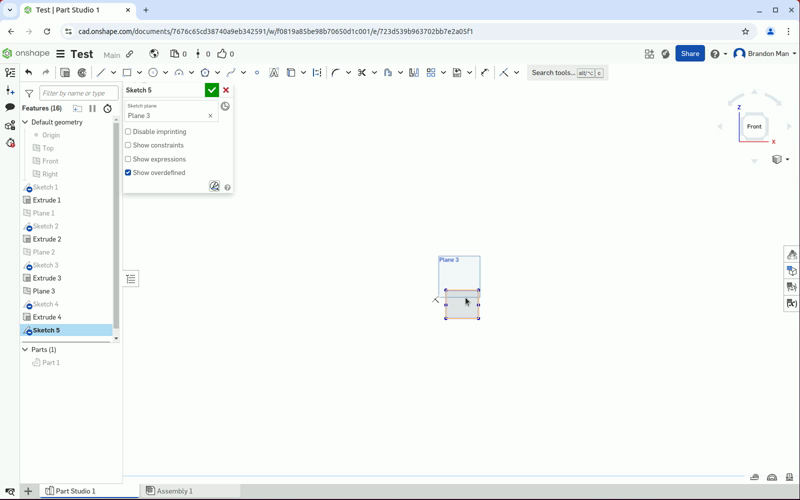
scroll(6)
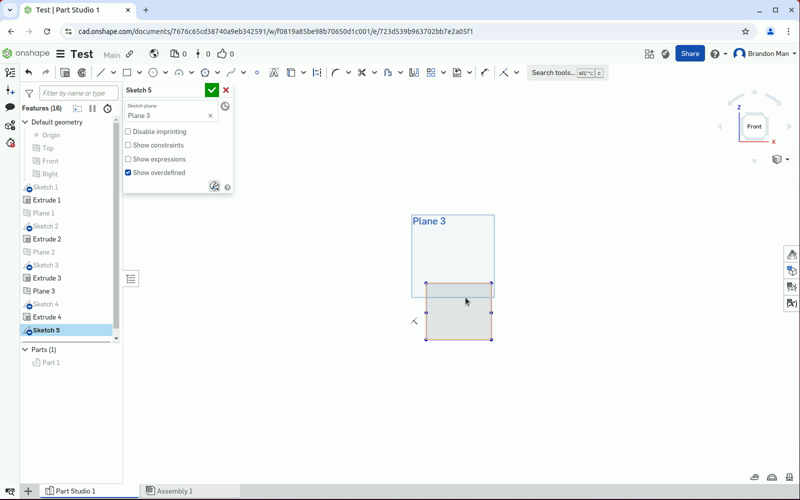
scroll(6)
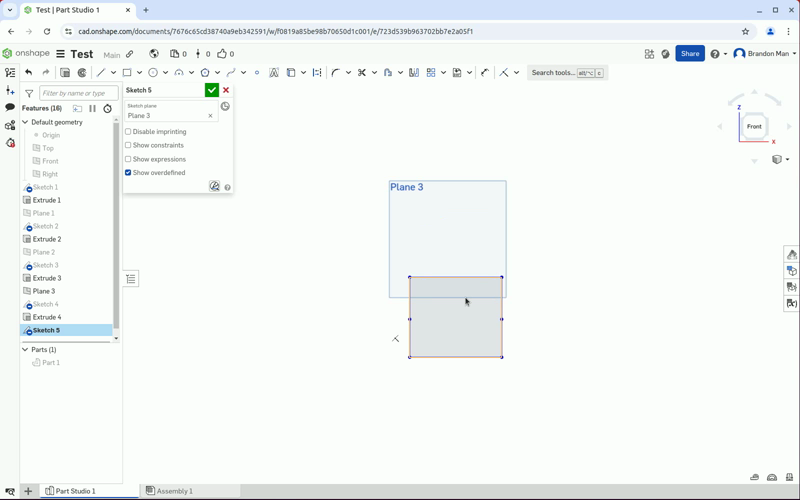
scroll(6)
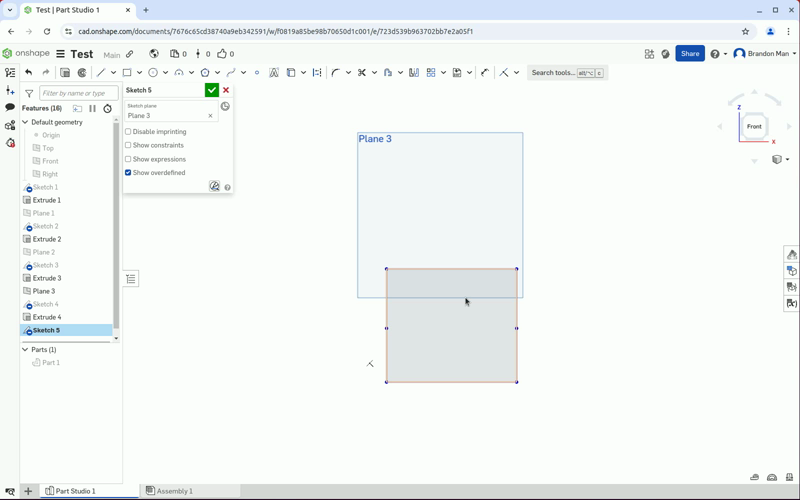
scroll(6)
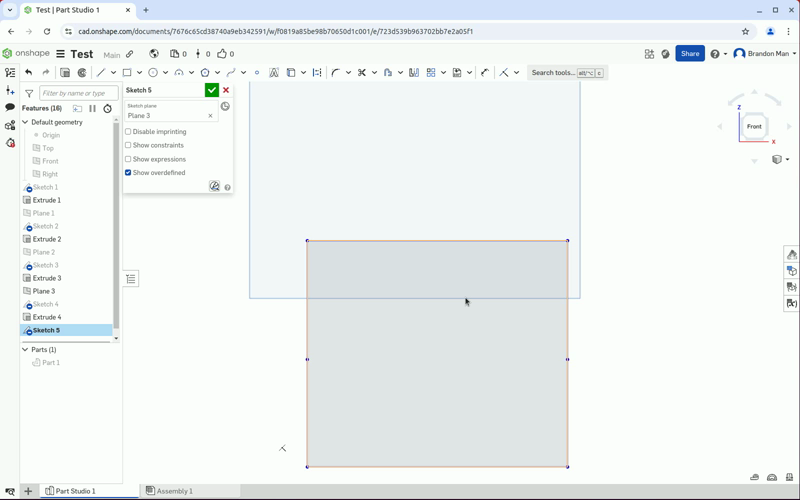
click(465, 297)
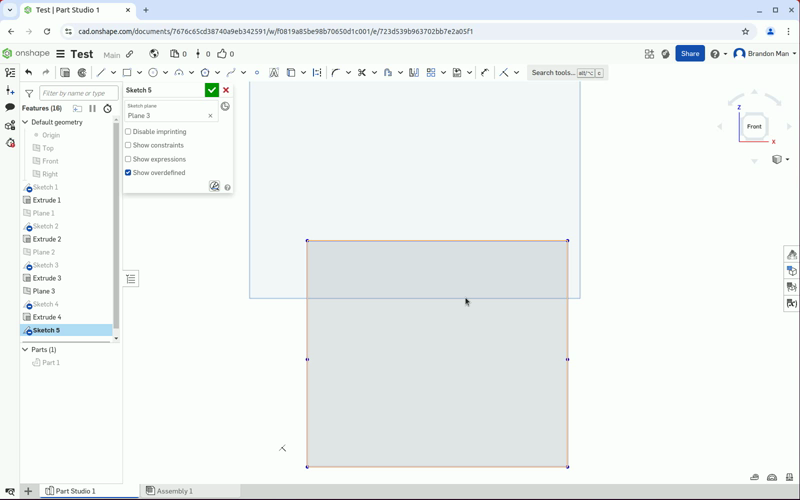
scroll(-6)
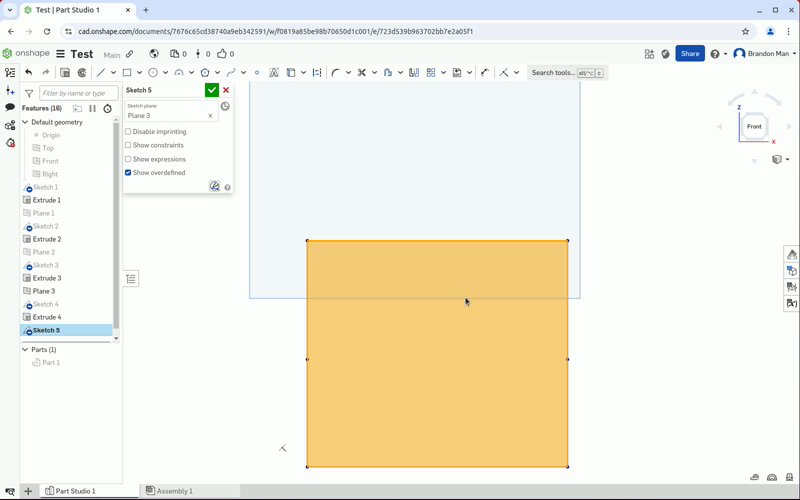
scroll(-6)
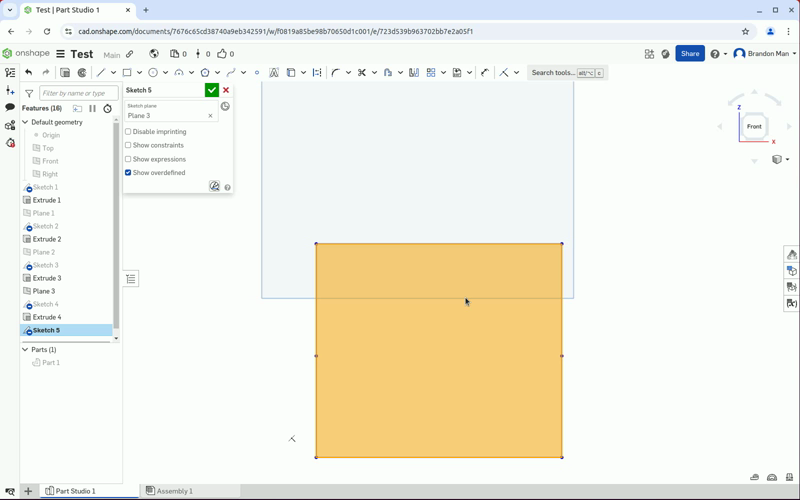
scroll(-6)
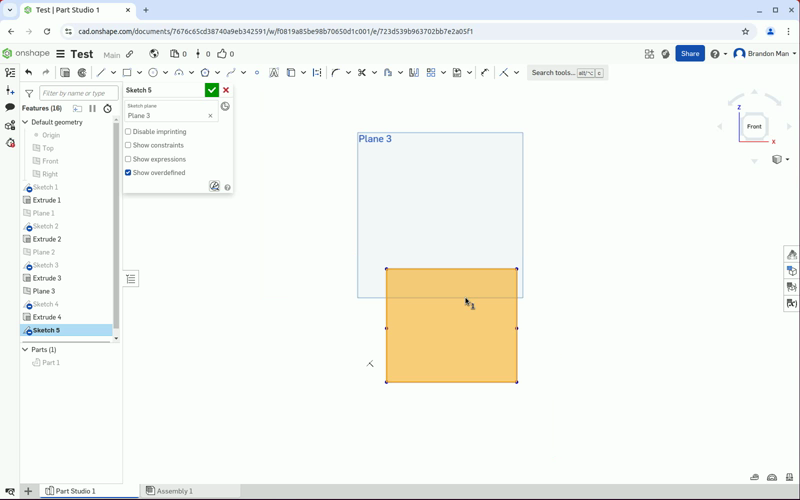
scroll(-6)
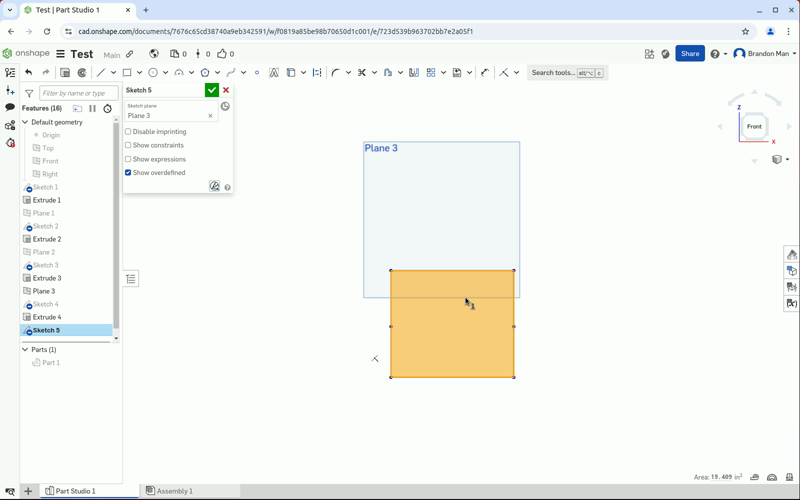
scroll(-6)
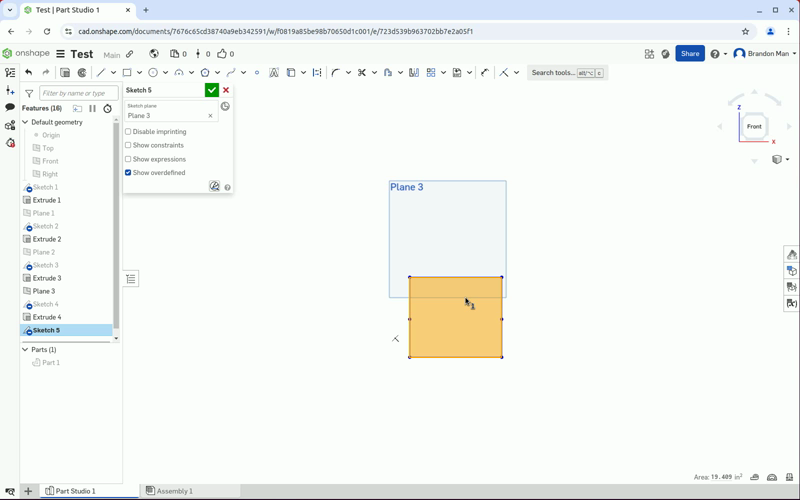
scroll(-6)
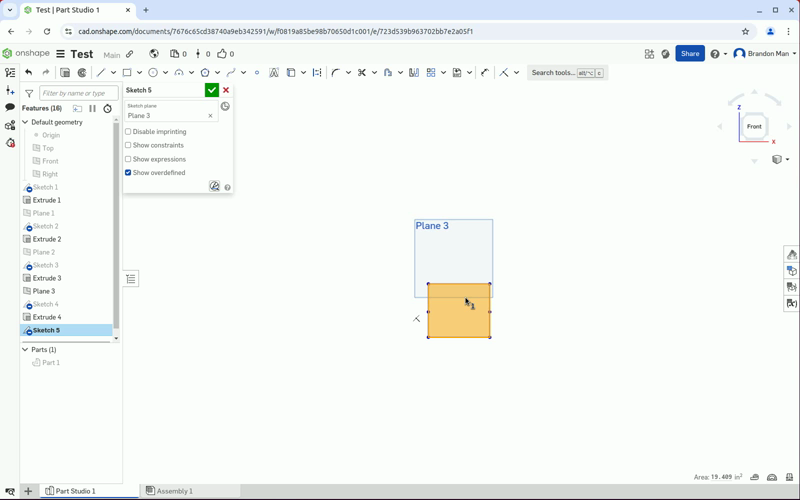
scroll(-6)
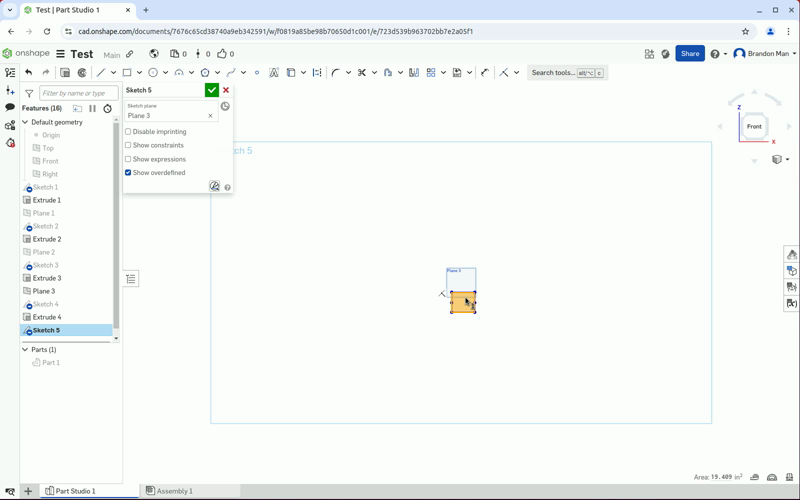
mouse_move(73, 352)
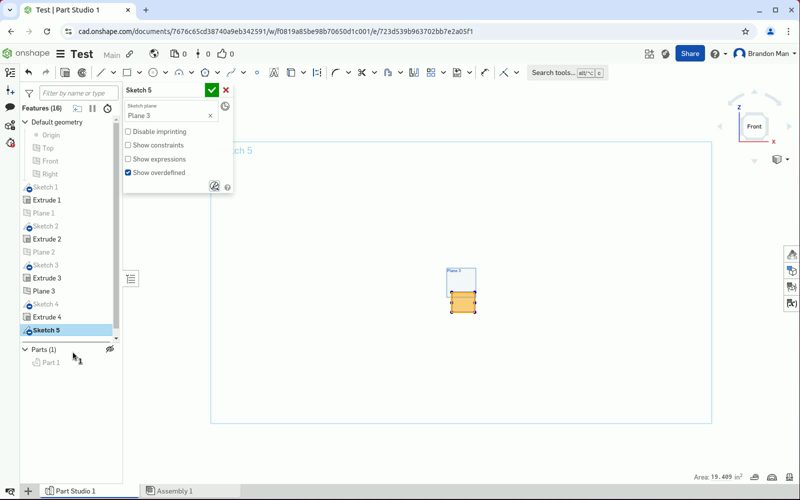
key(shift+y)
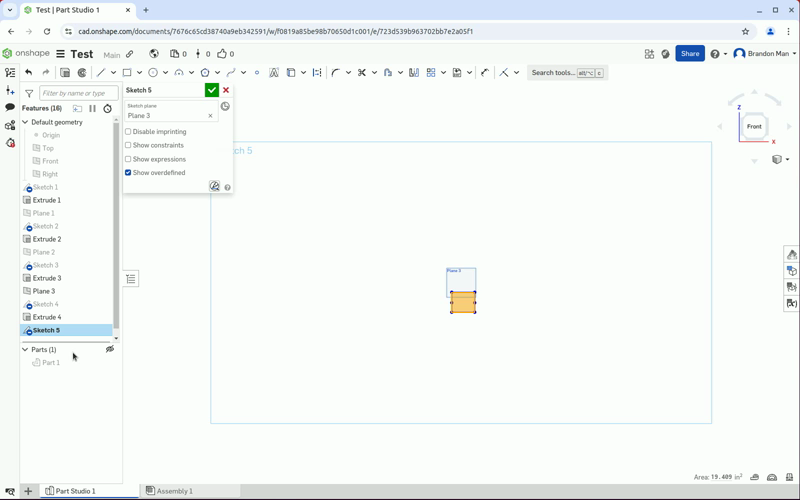
key(shift+e)
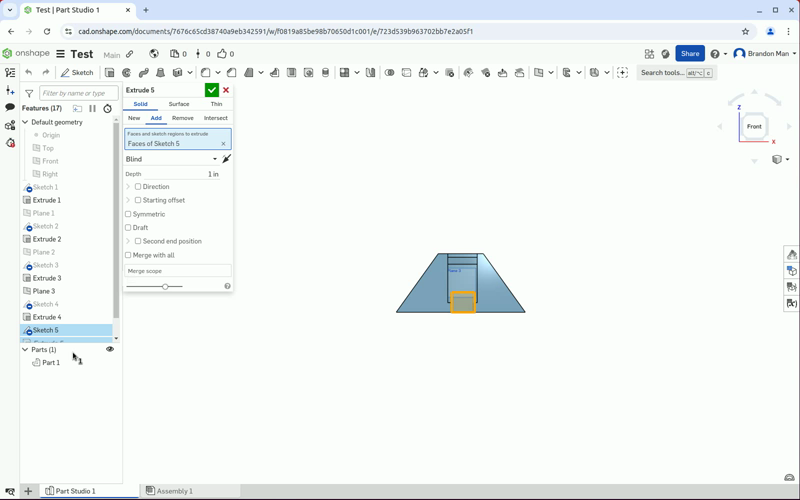
mouse_move(143, 106)
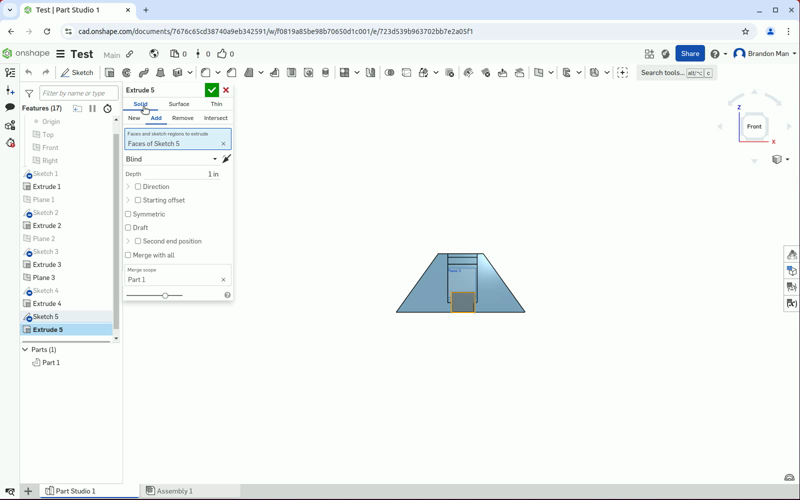
click(143, 106)
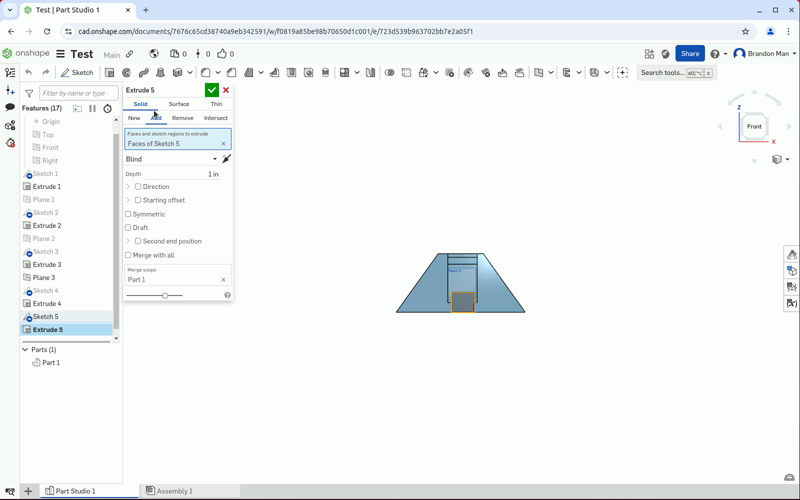
mouse_move(186, 120)
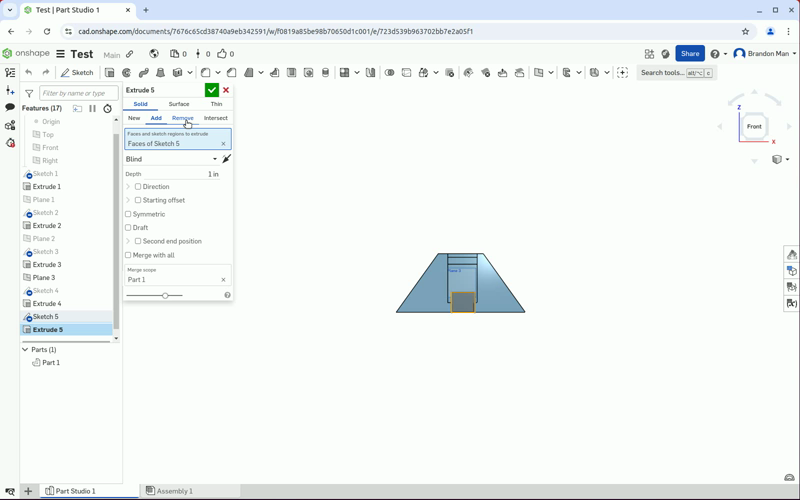
click(186, 120)
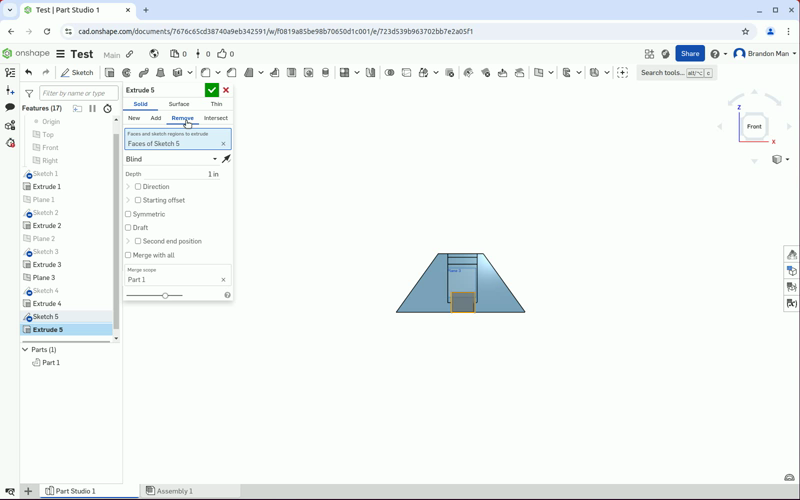
key(tab, 4)
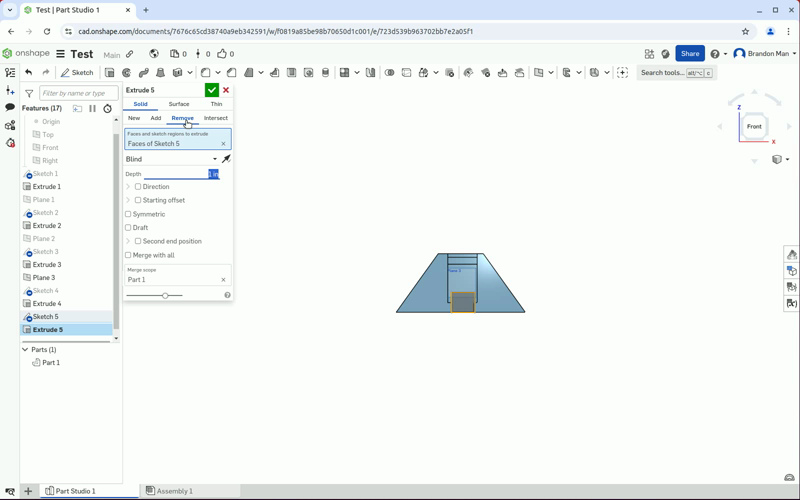
text(23.108)
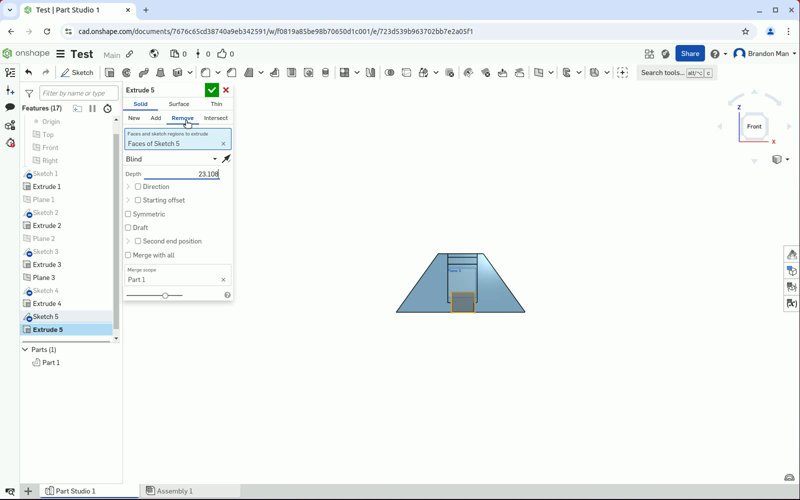
key(tab, 6)
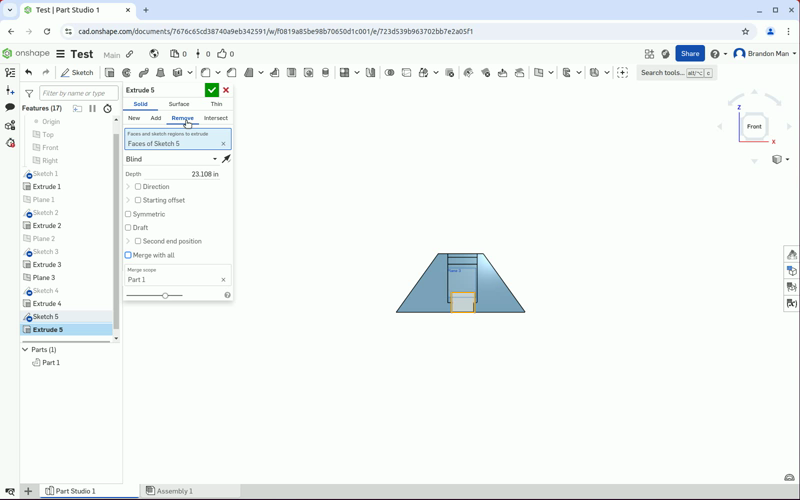
key(space)
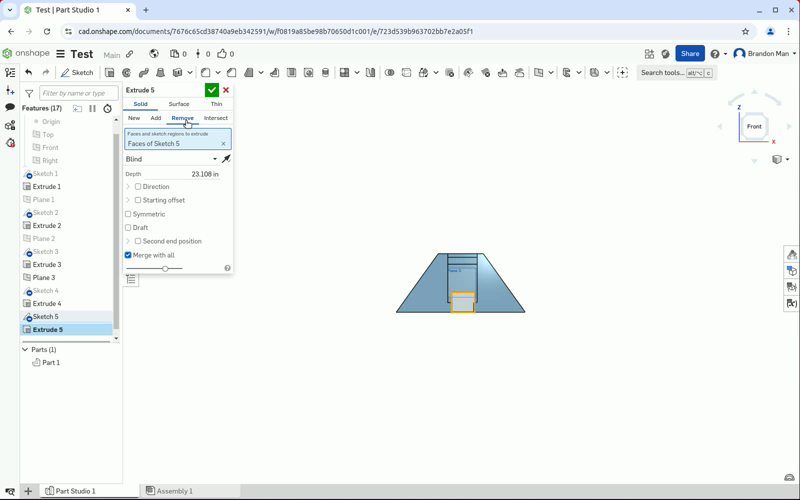
key(enter)
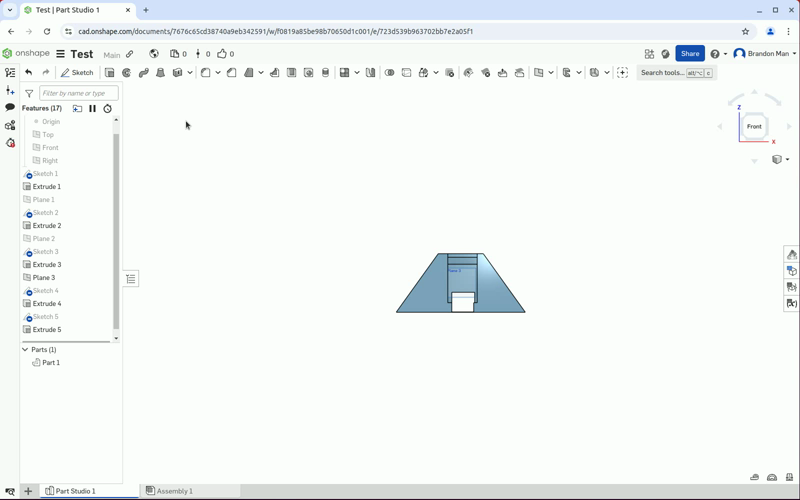
key(shift+h)
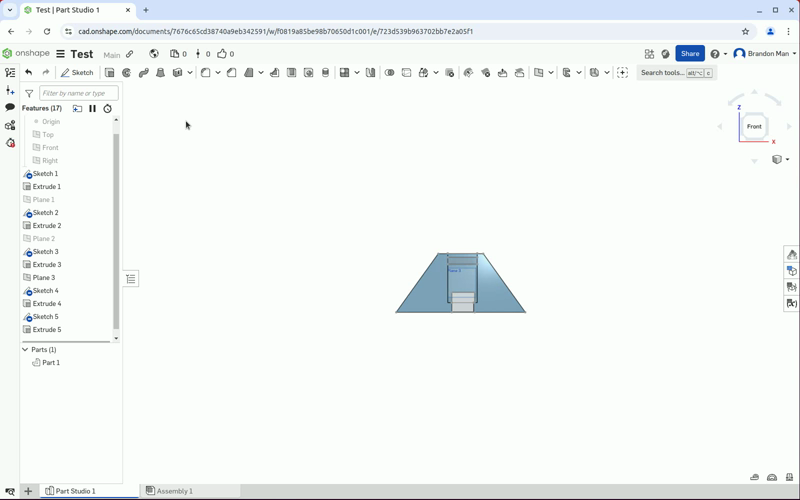
key(shift+h)
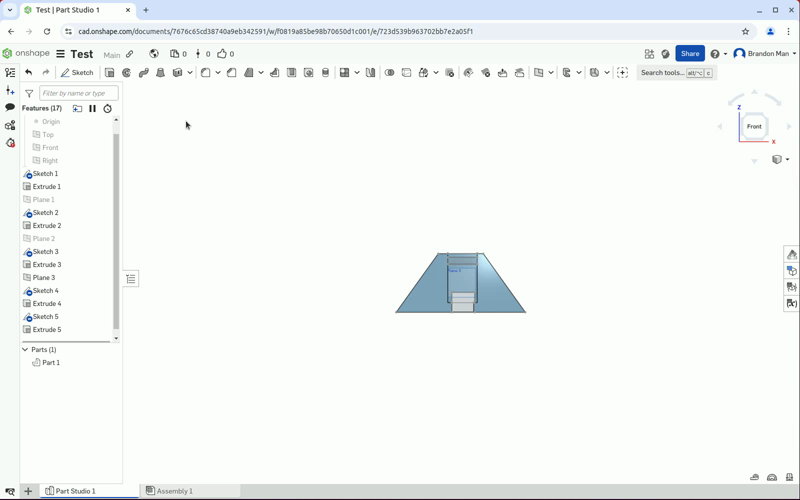
key(shift+7)
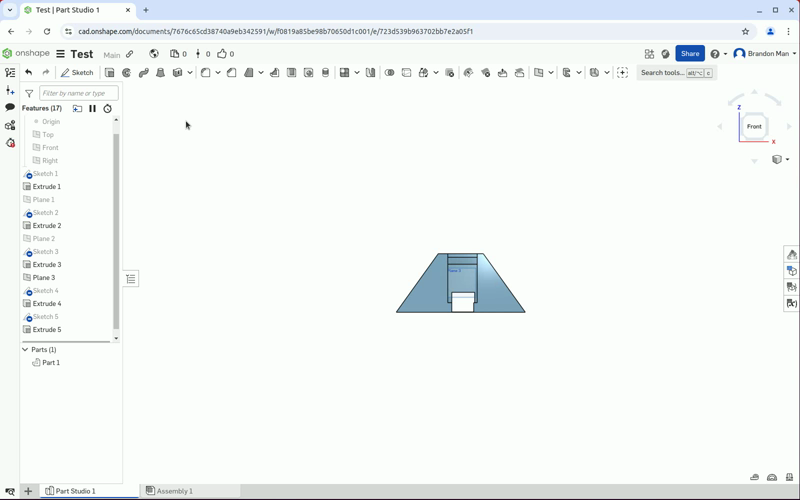
key(left, 2)
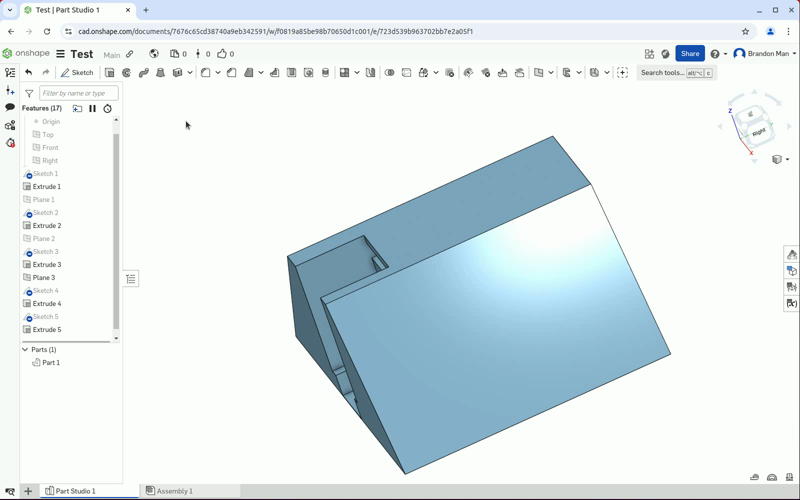
key(down, 2)
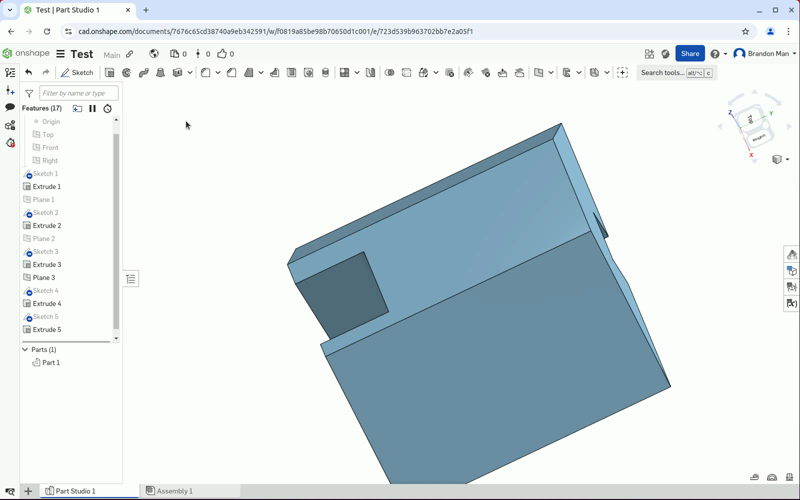
key(up, 2)
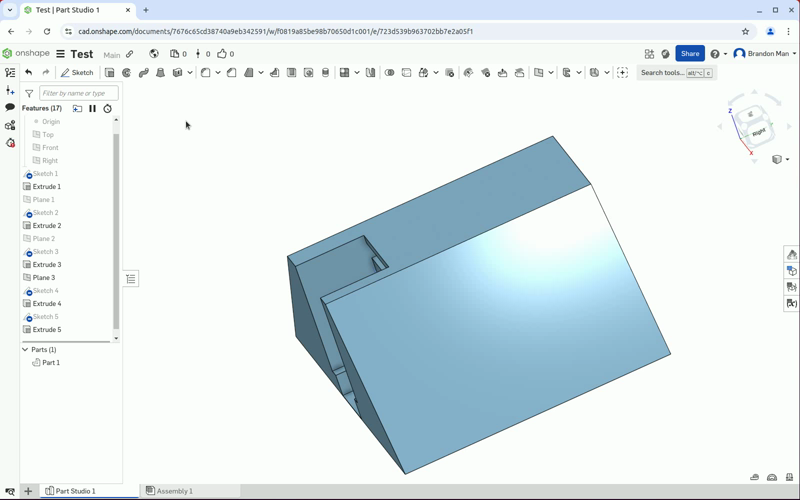
key(right, 2)
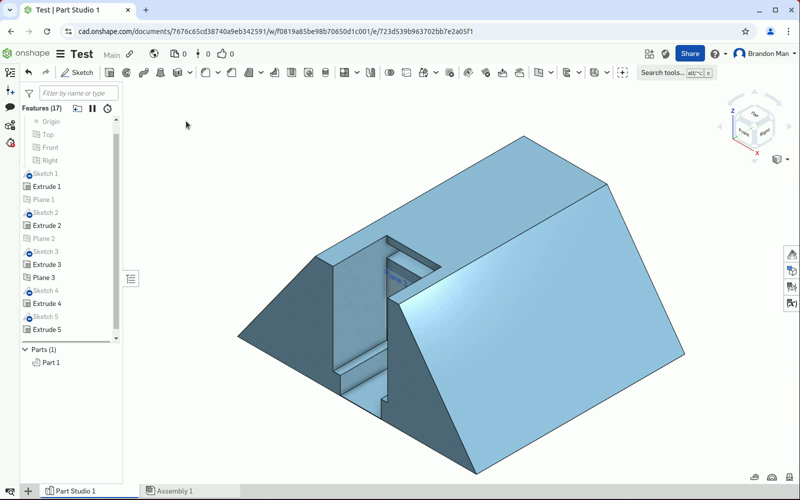
mouse_move(69, 176)
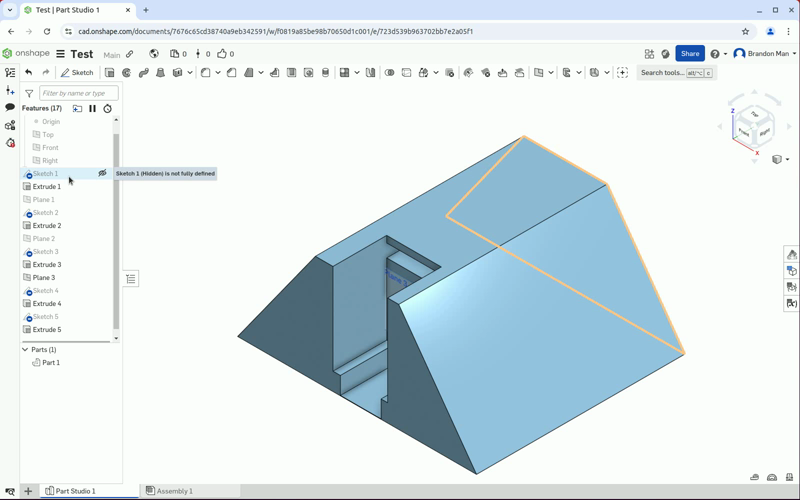
click(69, 176)